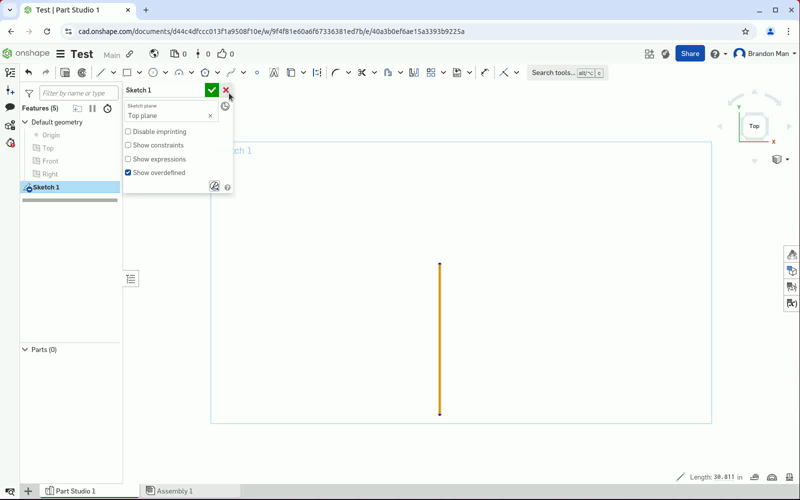
key(shift+h)
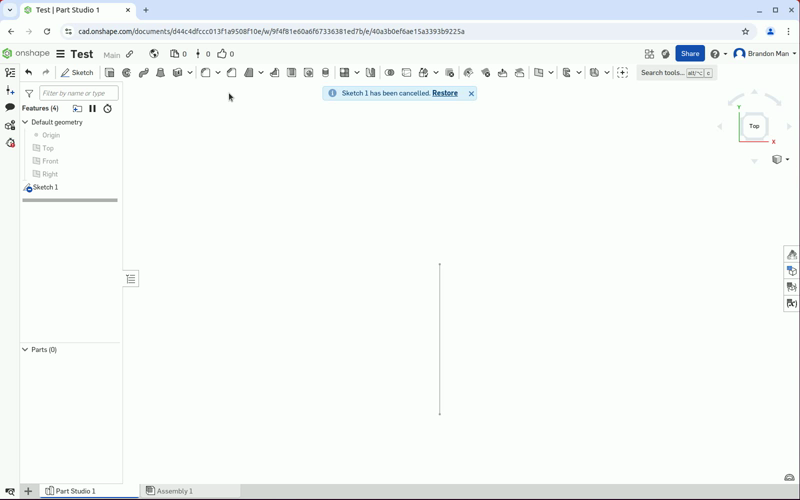
mouse_move(73, 352)
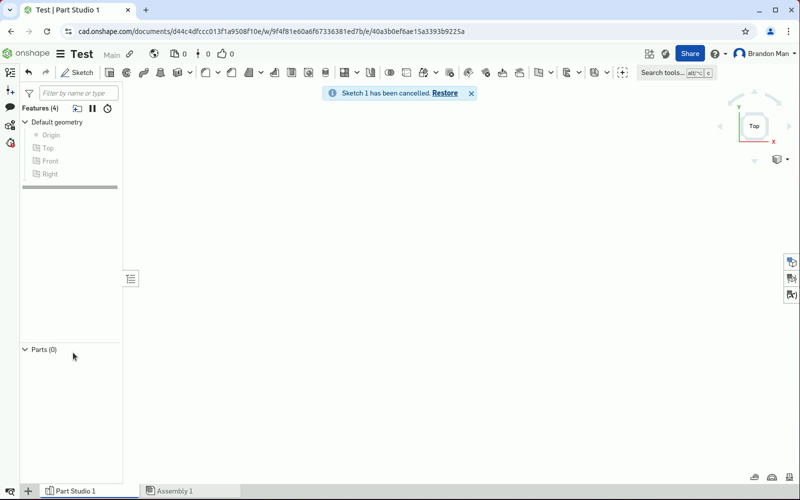
key(y)
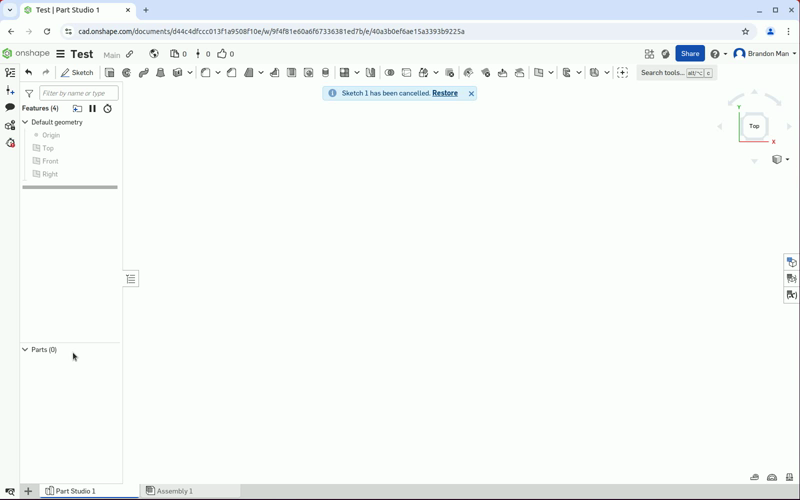
key(shift+p)
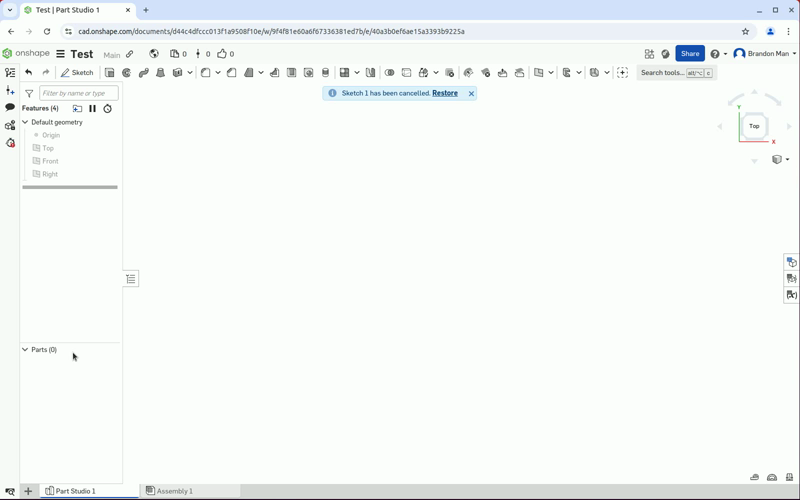
key(space)
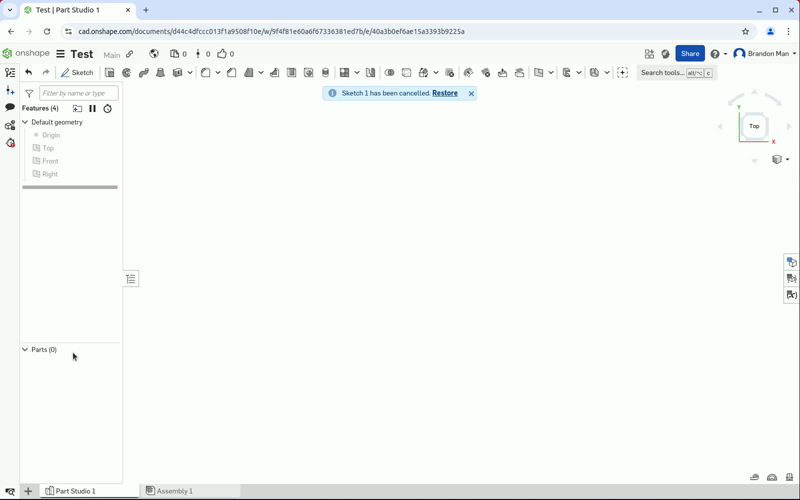
key_down(shift)
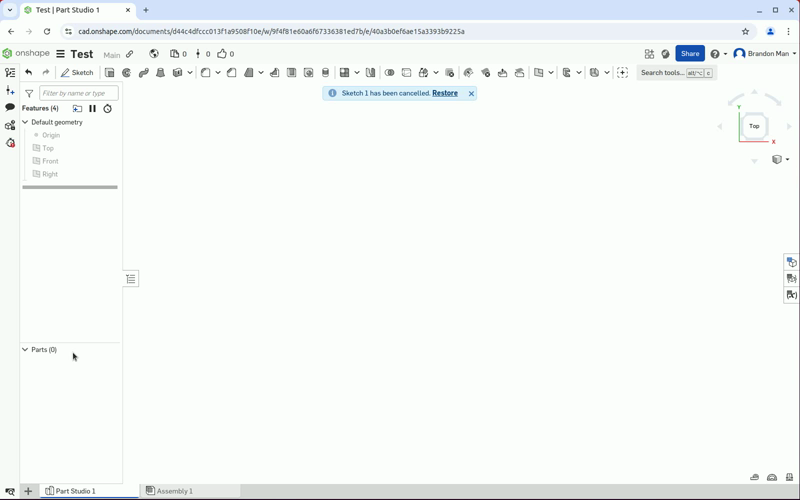
key(up)
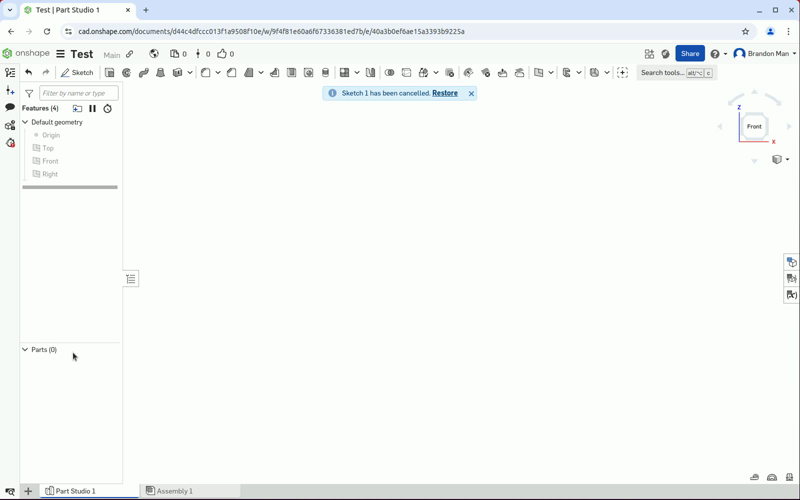
key_up(shift)
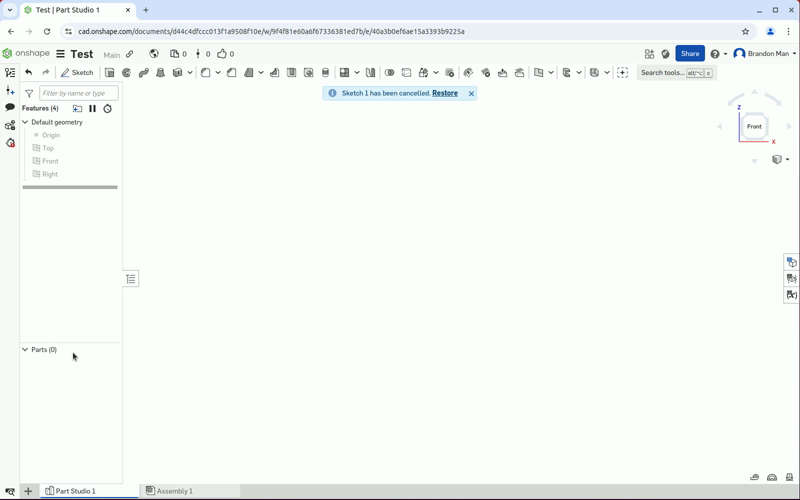
key(space)
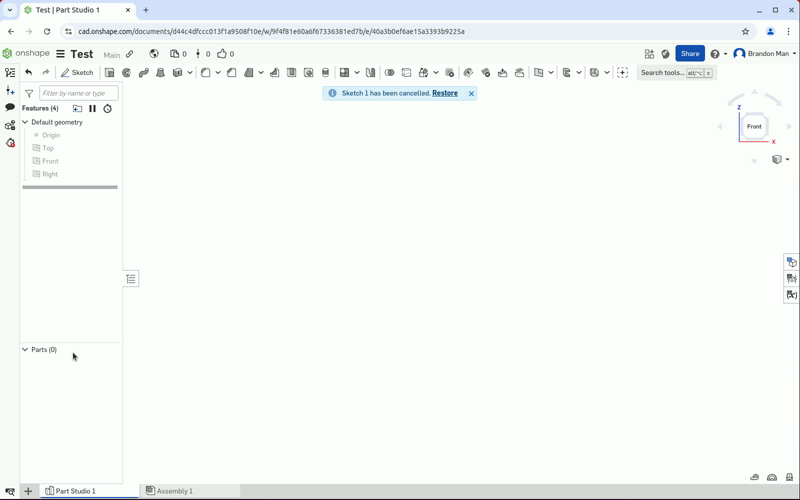
key_down(shift)
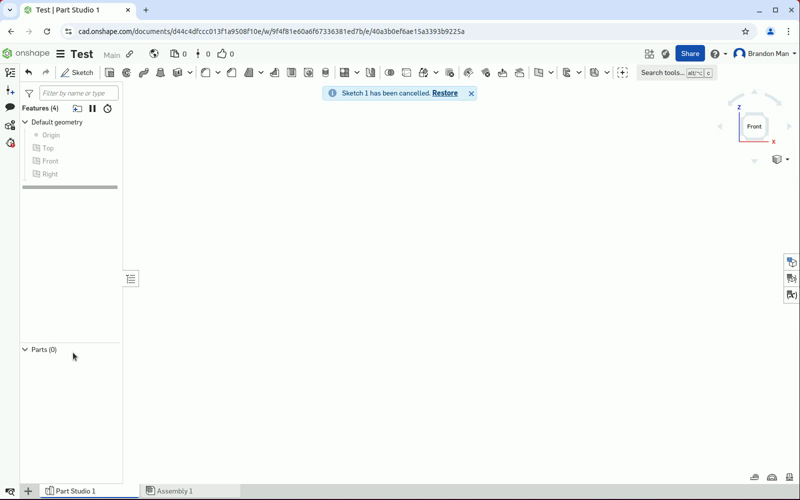
key(left)
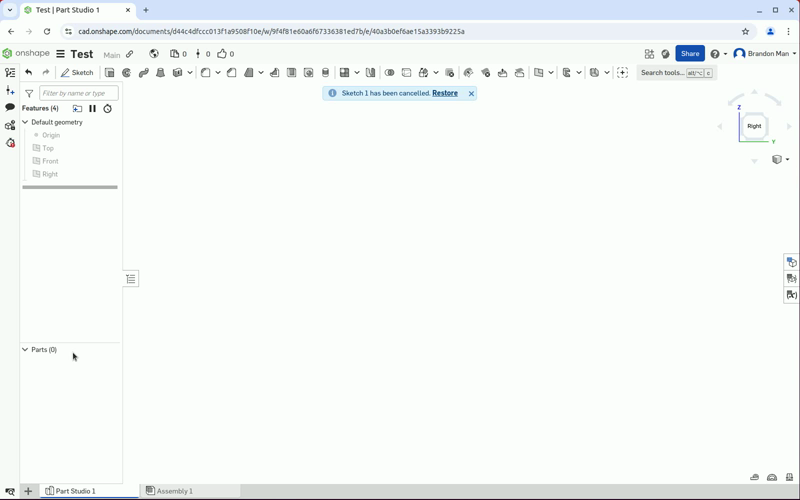
key_up(shift)
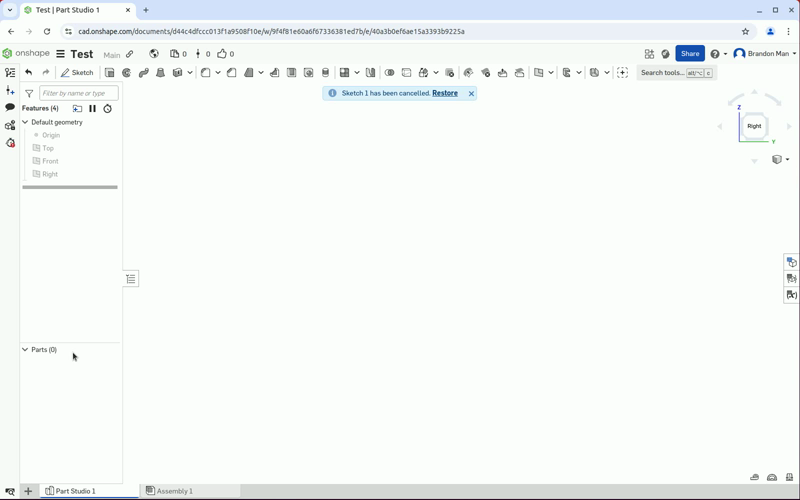
mouse_move(73, 352)
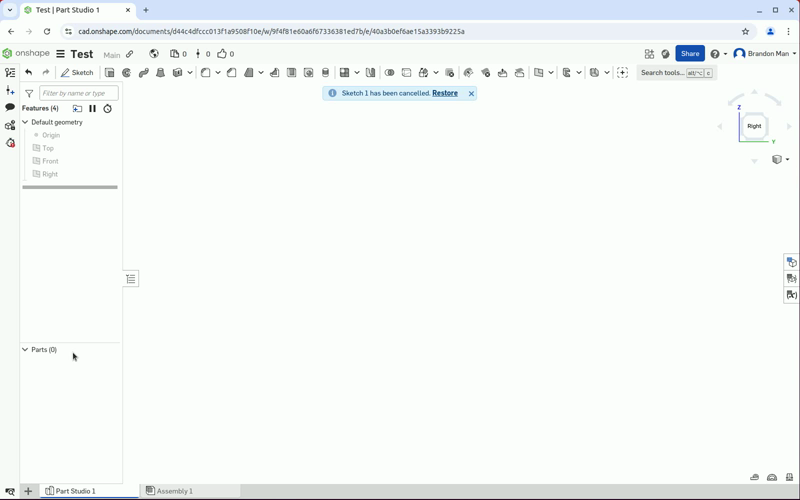
key(shift+y)
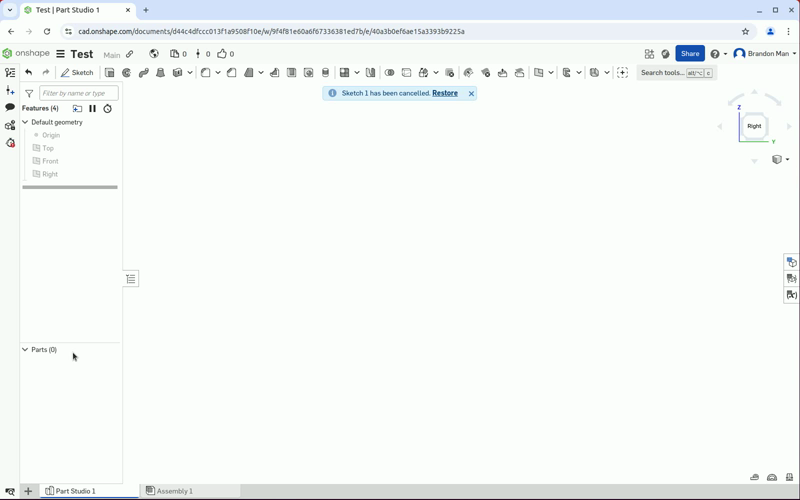
key(shift+s)
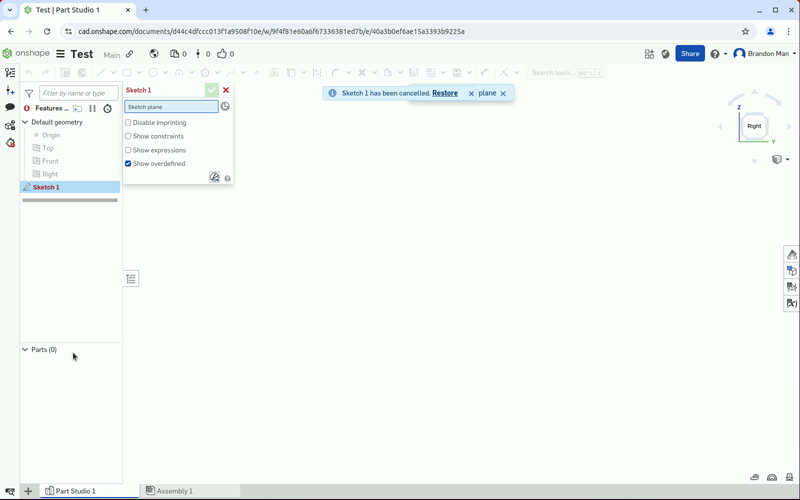
mouse_move(73, 176)
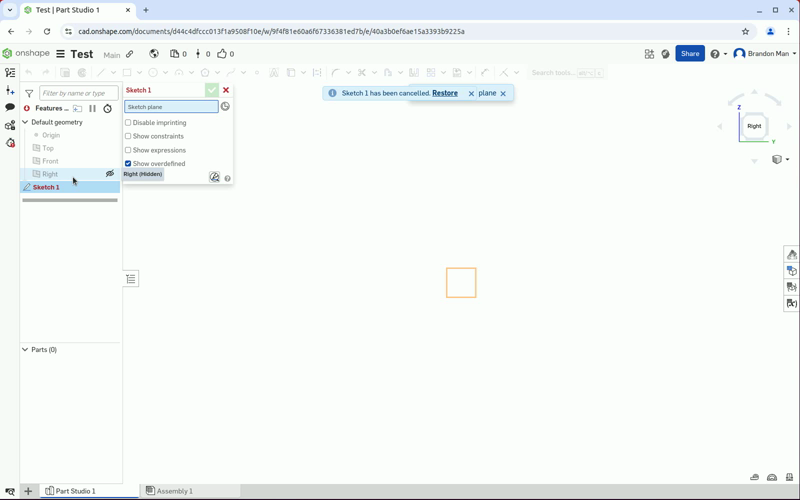
click(73, 176)
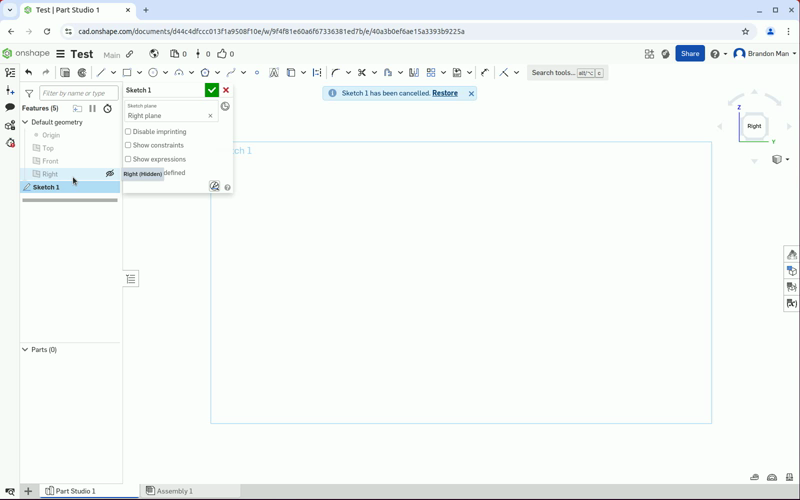
mouse_move(73, 352)
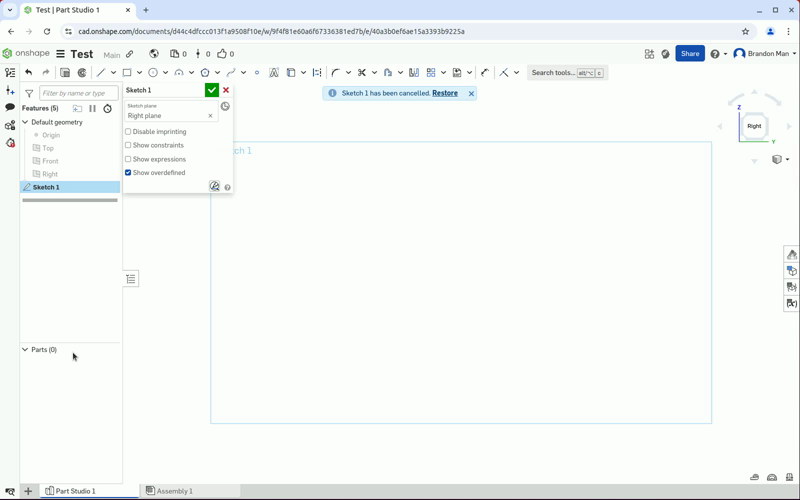
key(y)
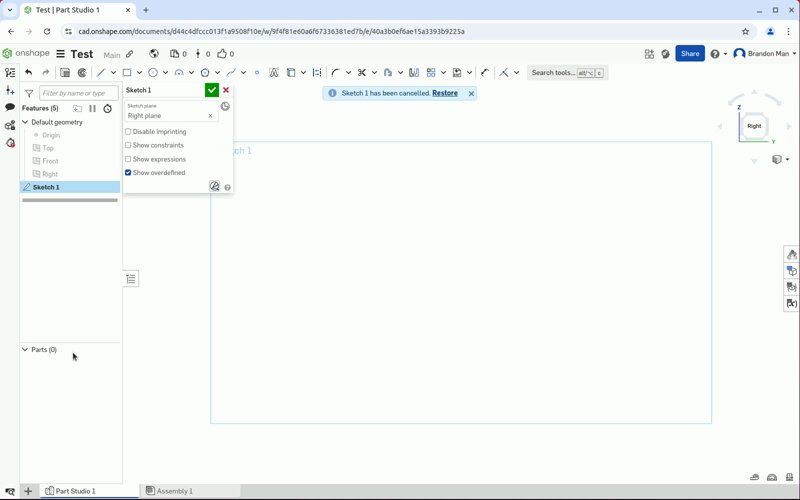
key(l)
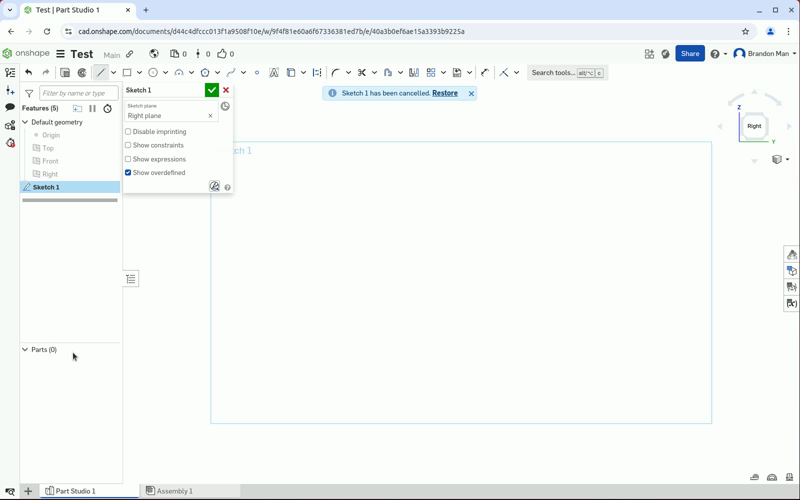
key_down(shift)
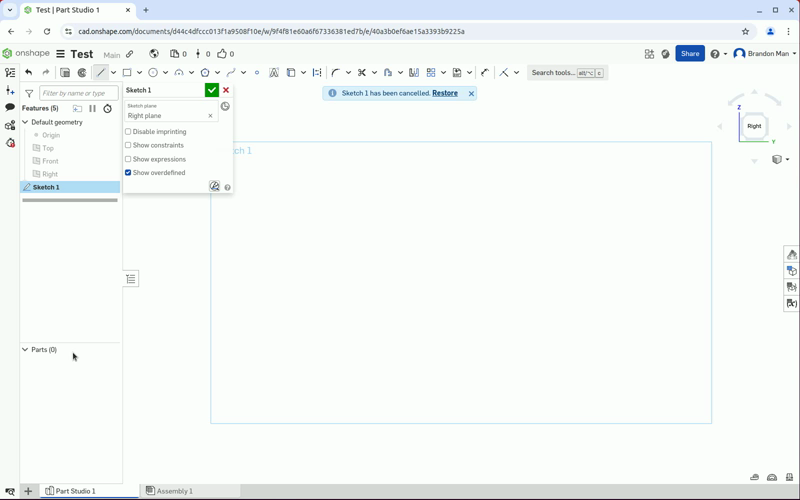
mouse_move(460, 282)
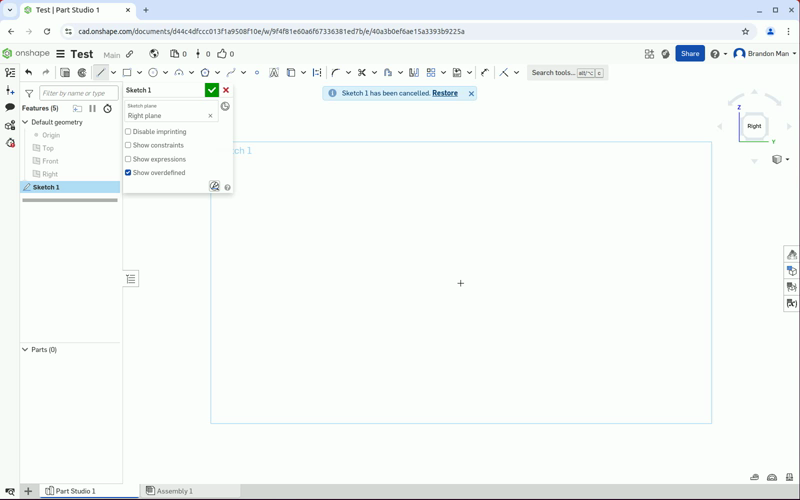
click(460, 282)
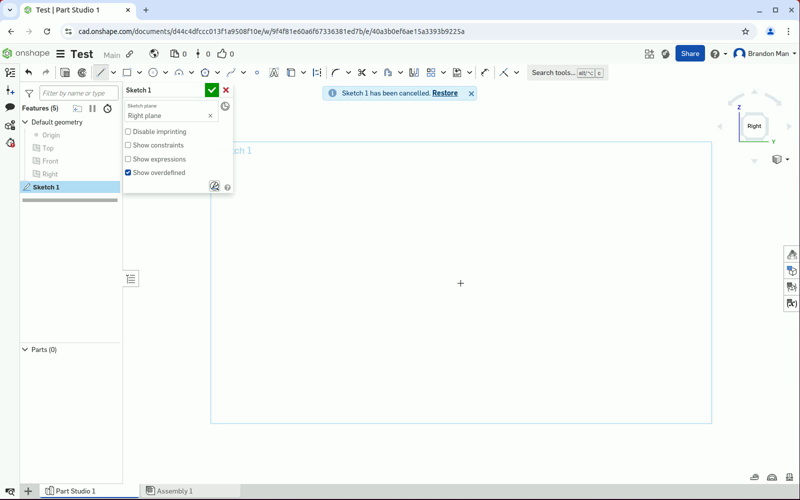
key_up(shift)
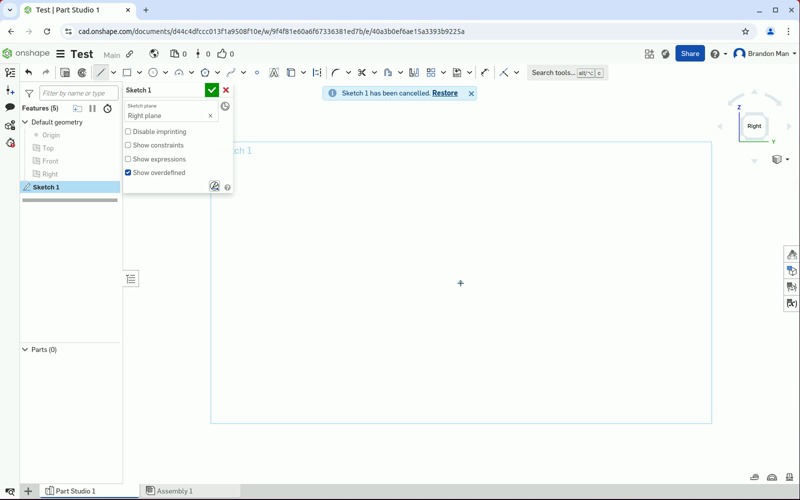
key_down(shift)
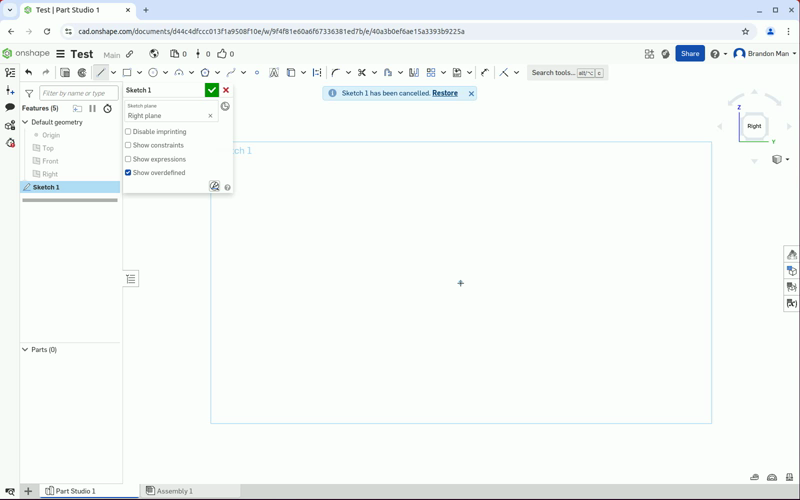
mouse_move(490, 282)
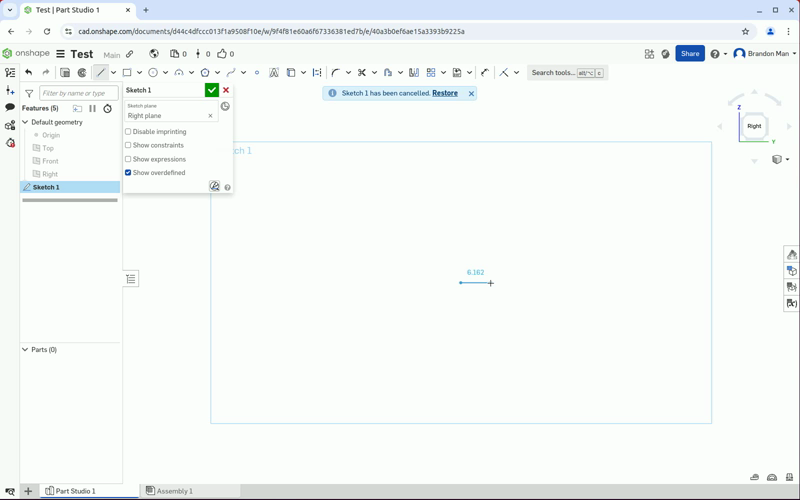
mouse_move(465, 282)
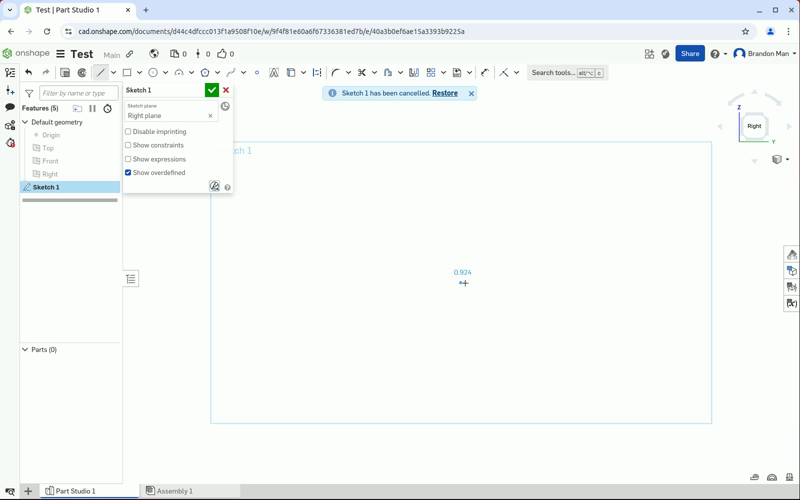
scroll(6)
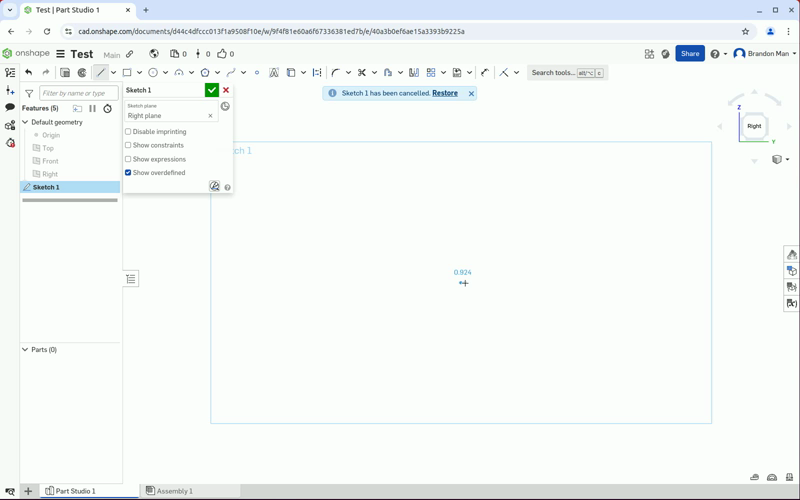
scroll(6)
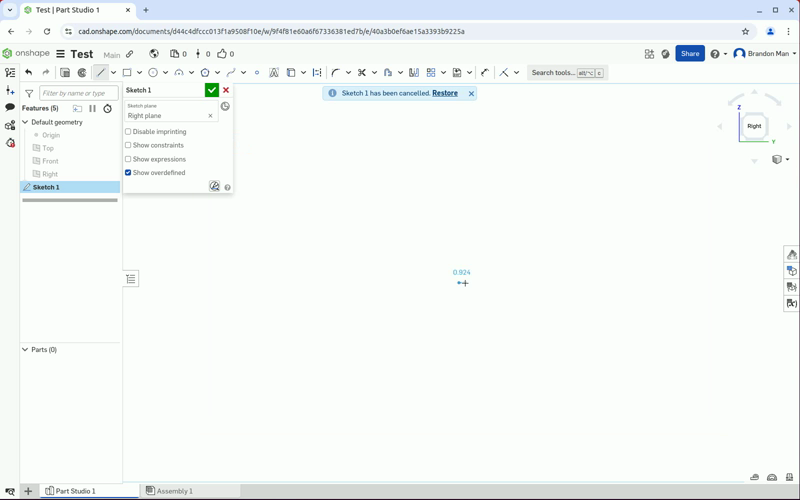
scroll(6)
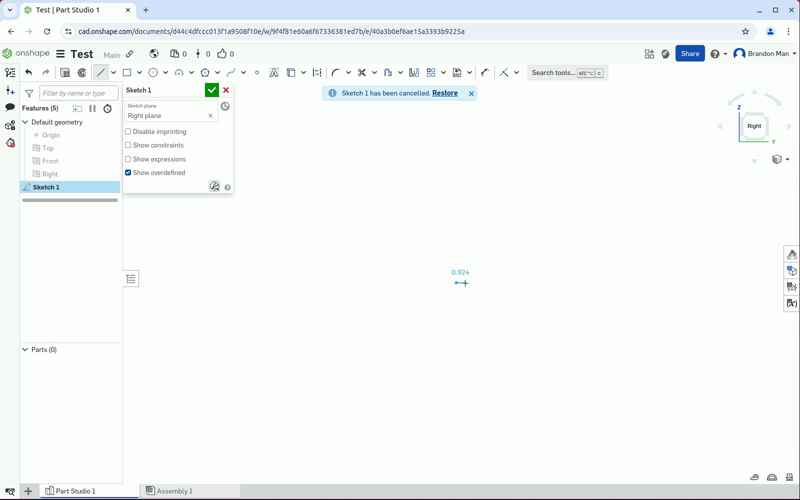
scroll(6)
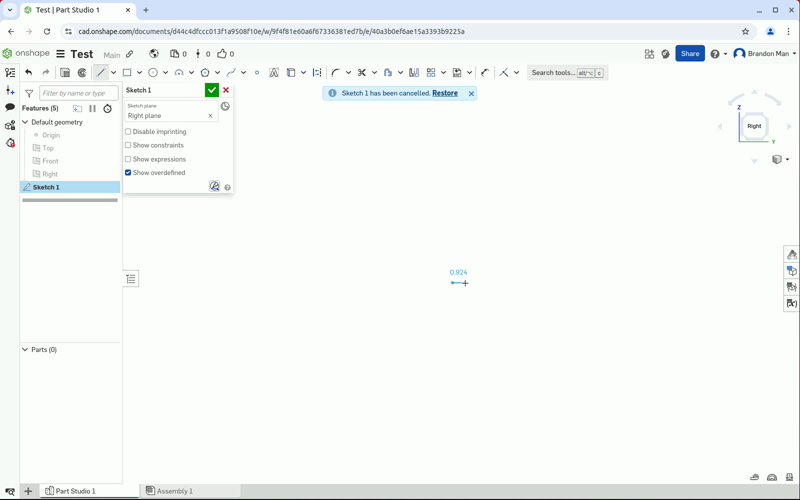
scroll(6)
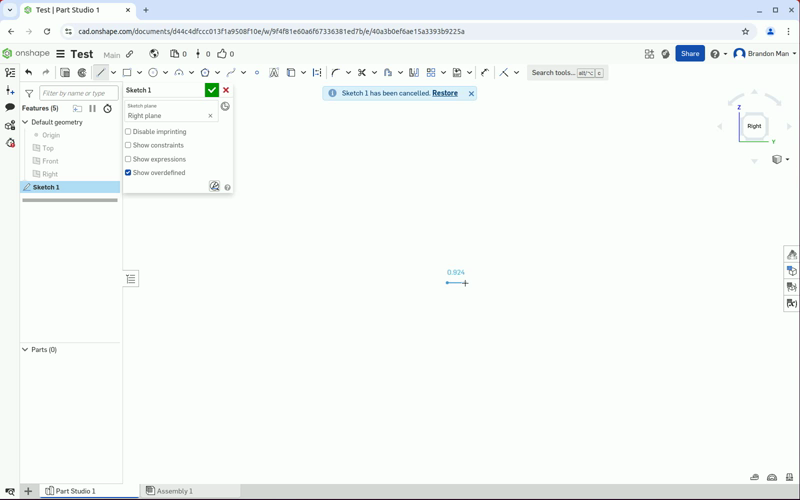
scroll(6)
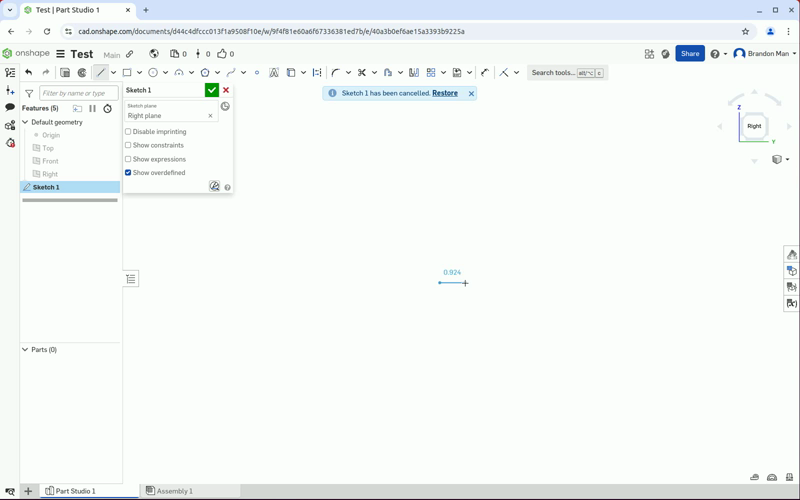
scroll(6)
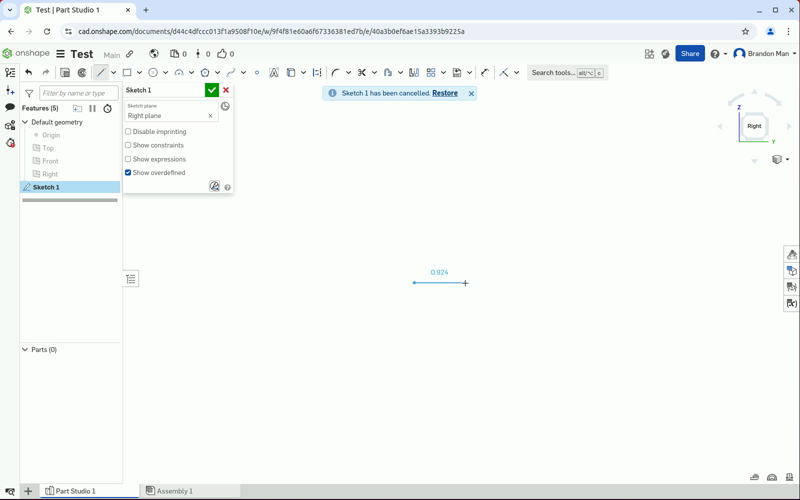
click(465, 282)
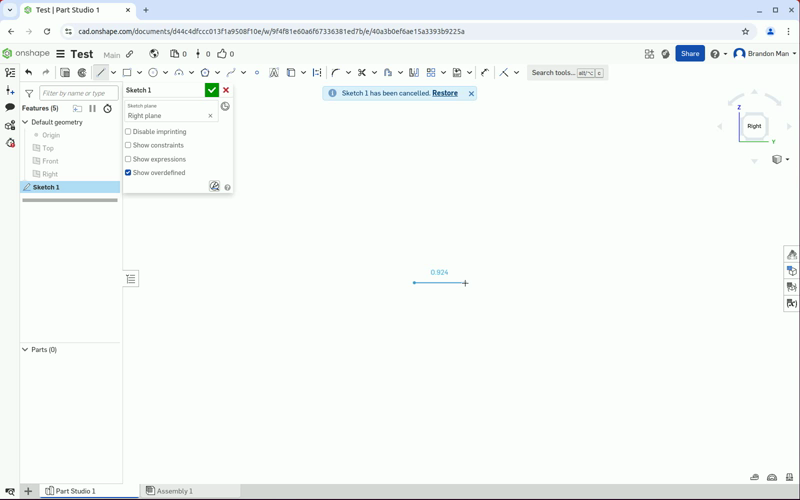
scroll(-6)
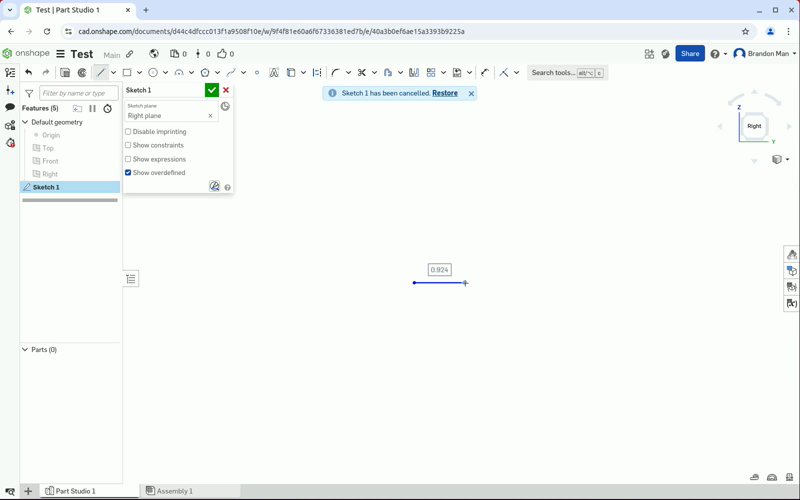
scroll(-6)
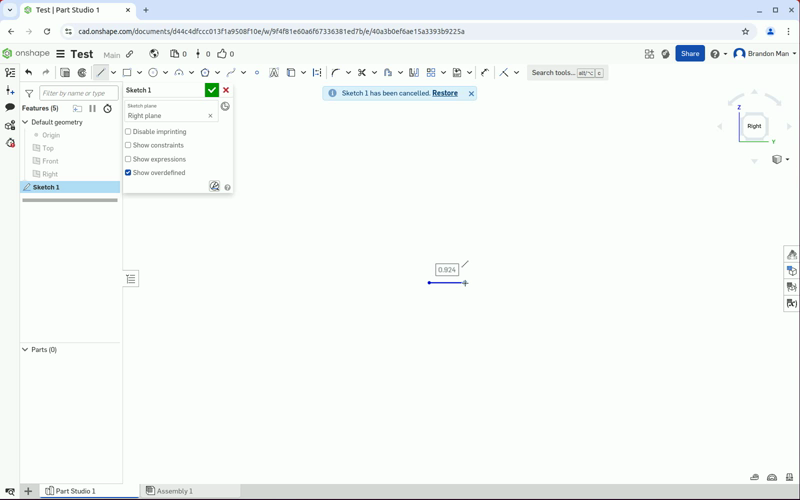
scroll(-6)
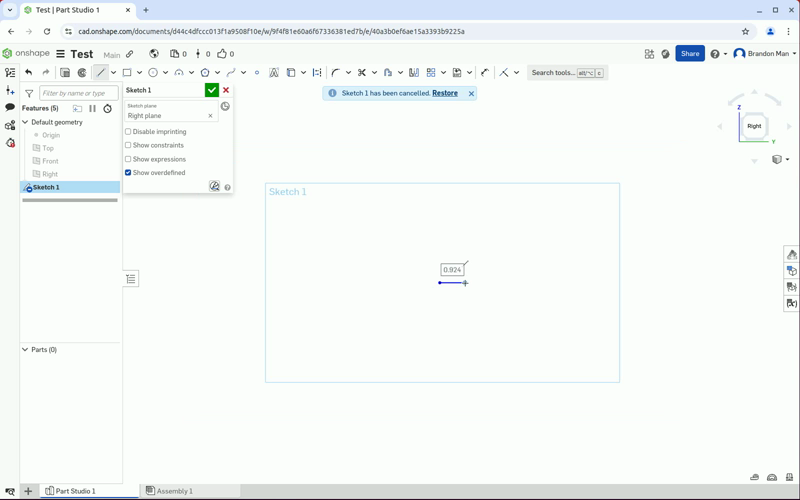
scroll(-6)
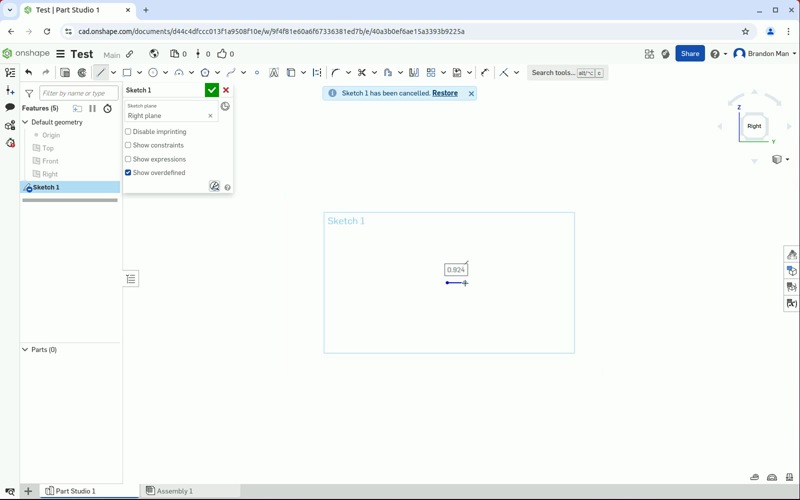
scroll(-6)
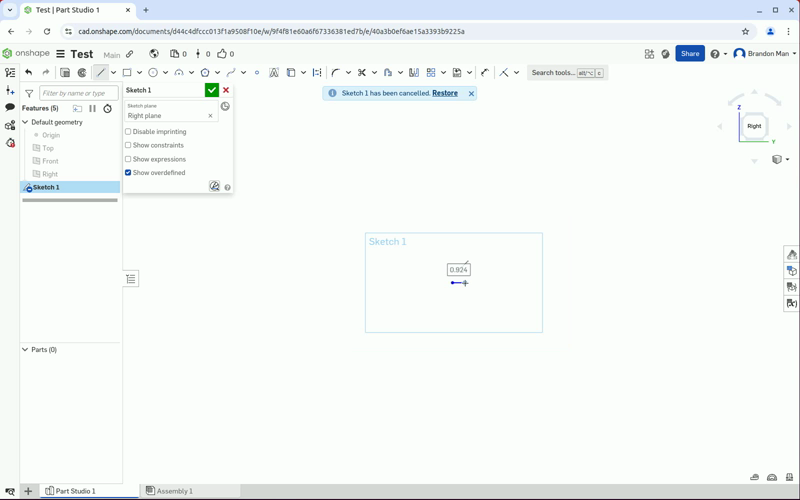
scroll(-6)
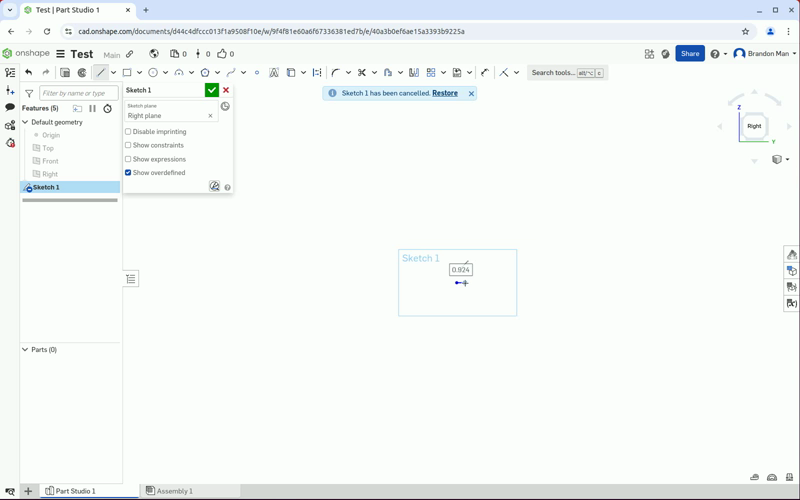
scroll(-6)
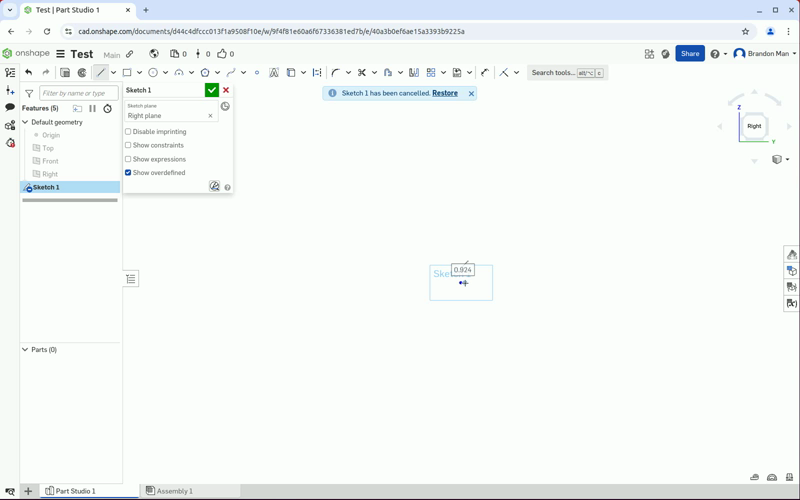
key_up(shift)
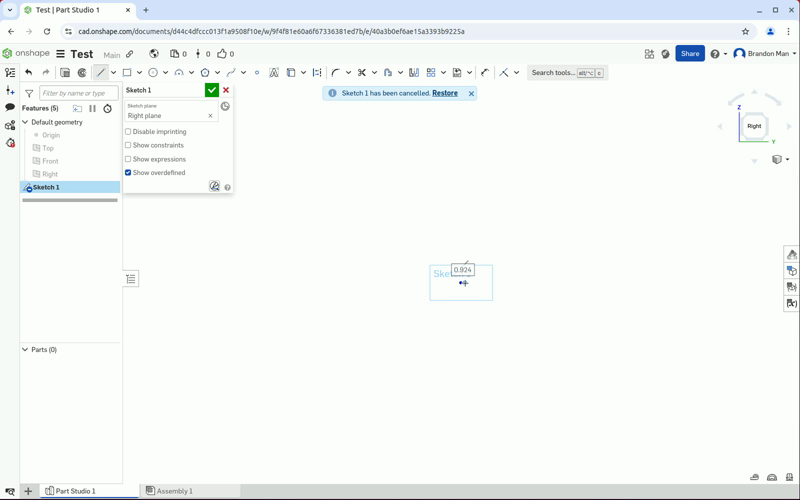
key_down(shift)
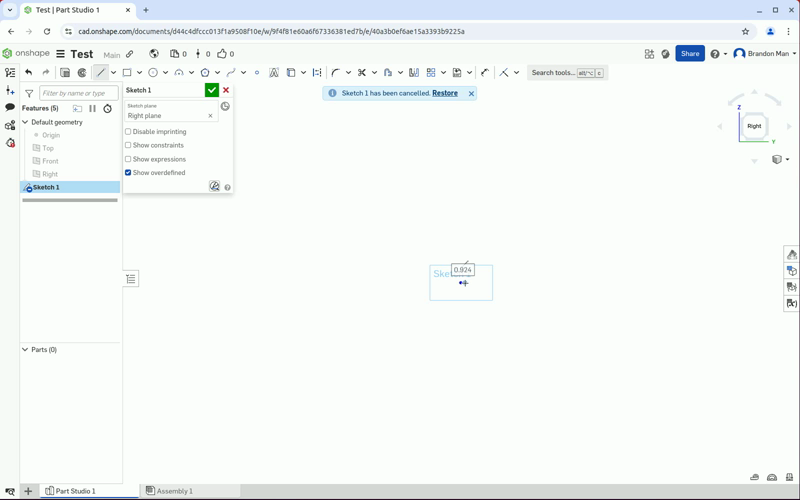
mouse_move(495, 282)
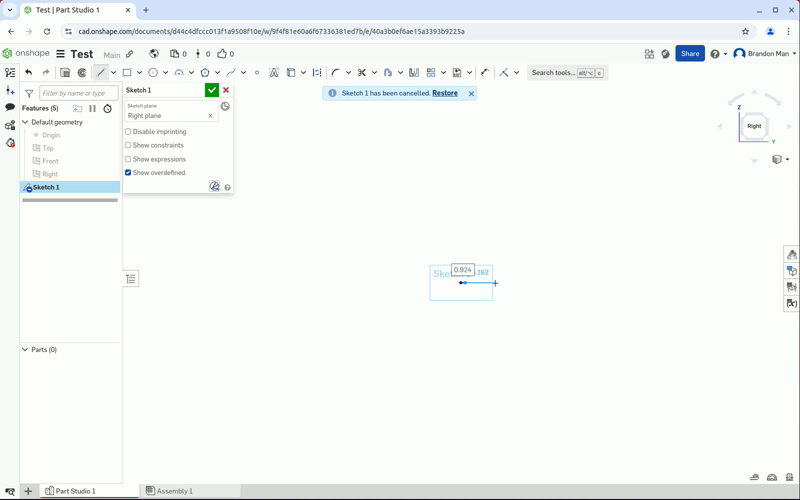
mouse_move(465, 282)
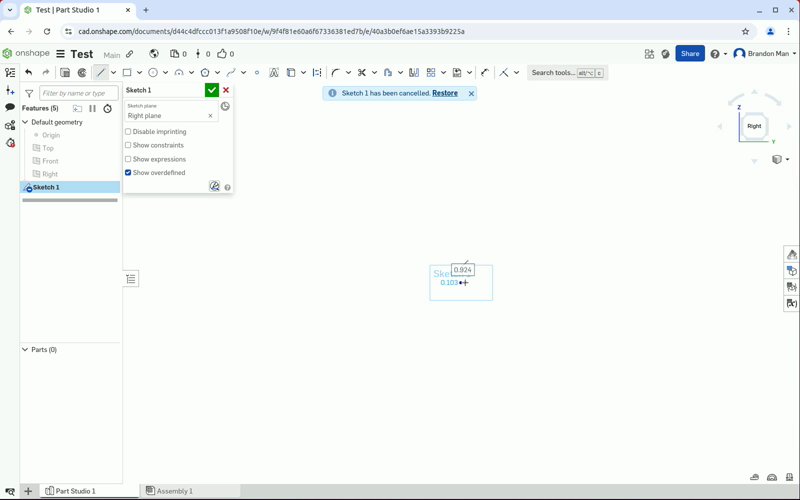
scroll(6)
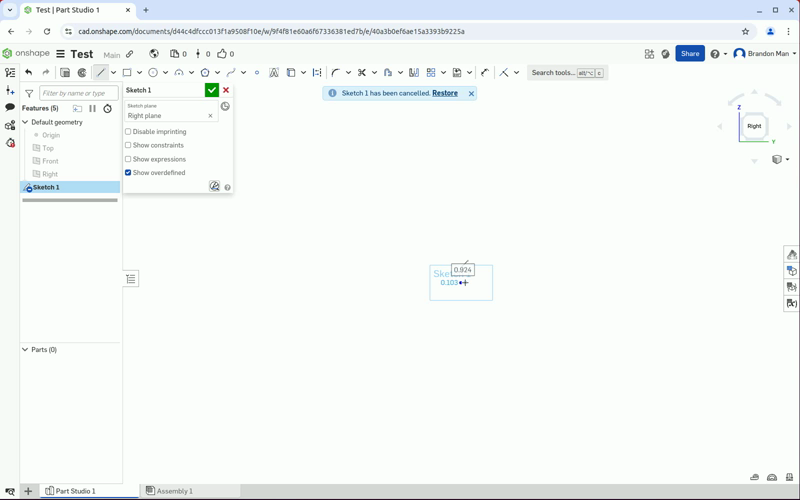
scroll(6)
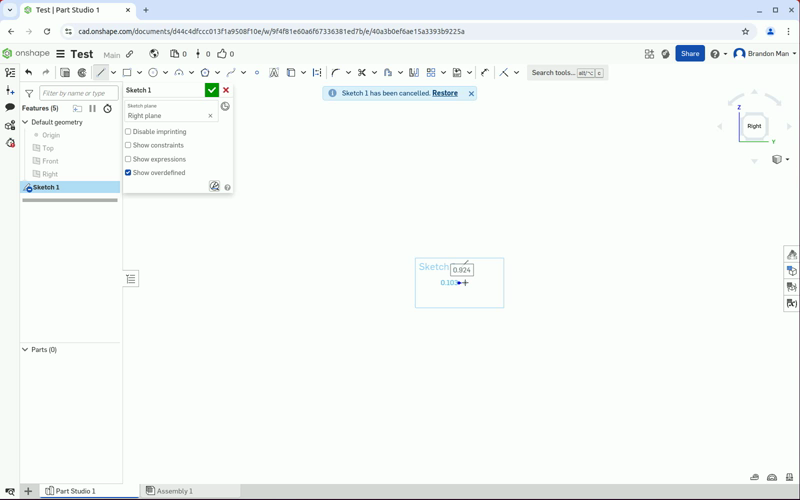
scroll(6)
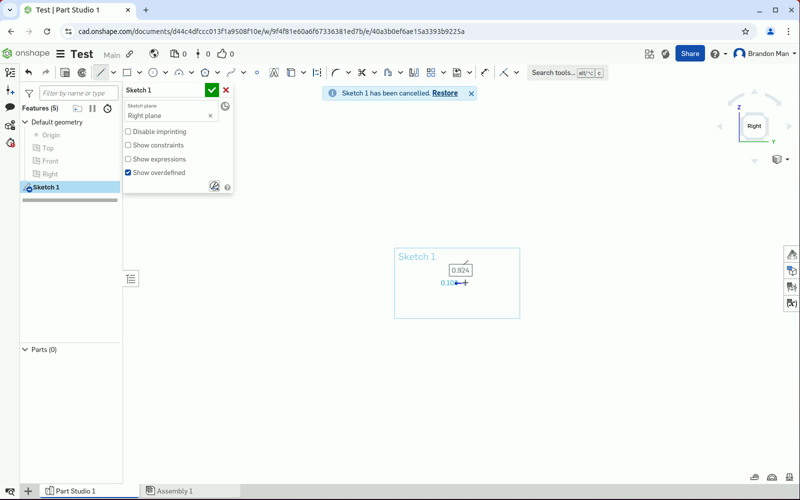
scroll(6)
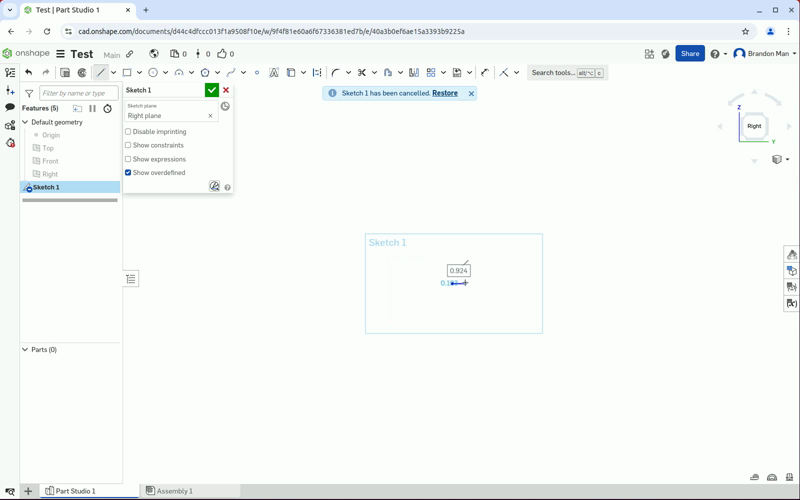
scroll(6)
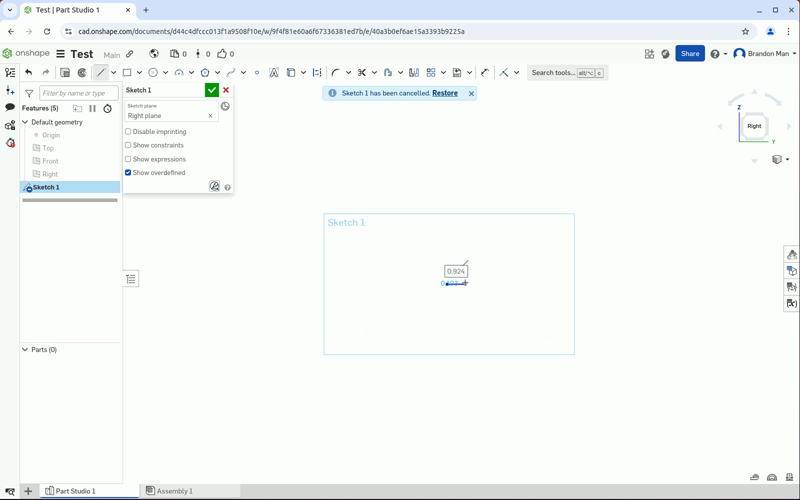
scroll(6)
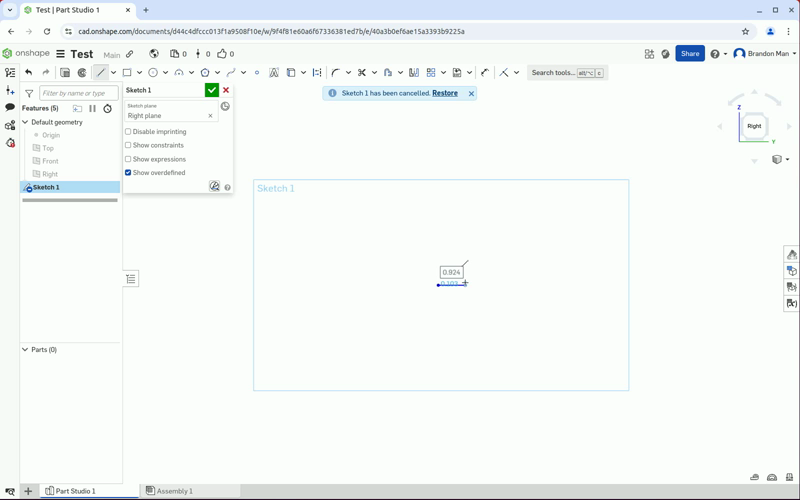
scroll(6)
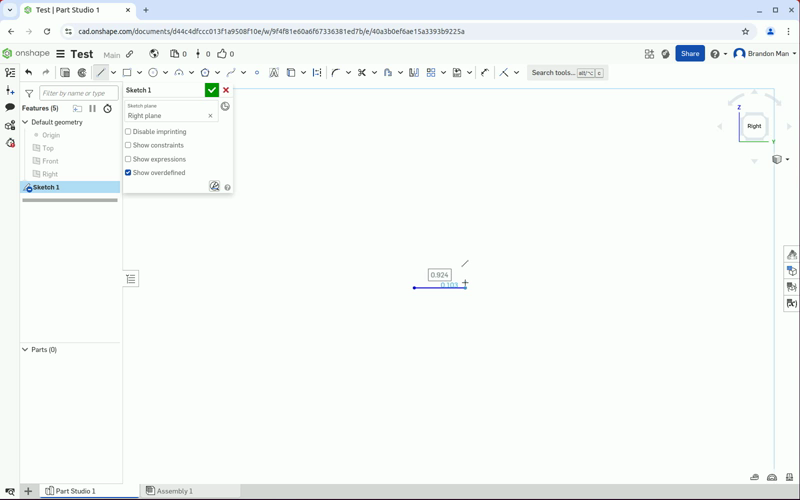
click(465, 282)
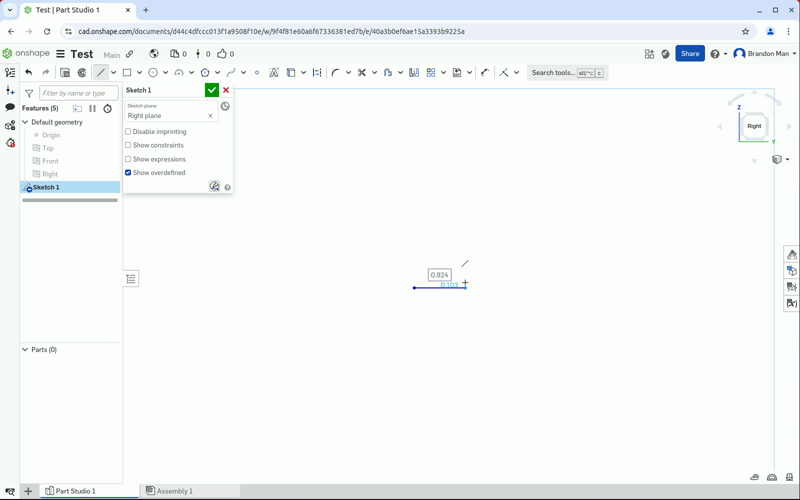
scroll(-6)
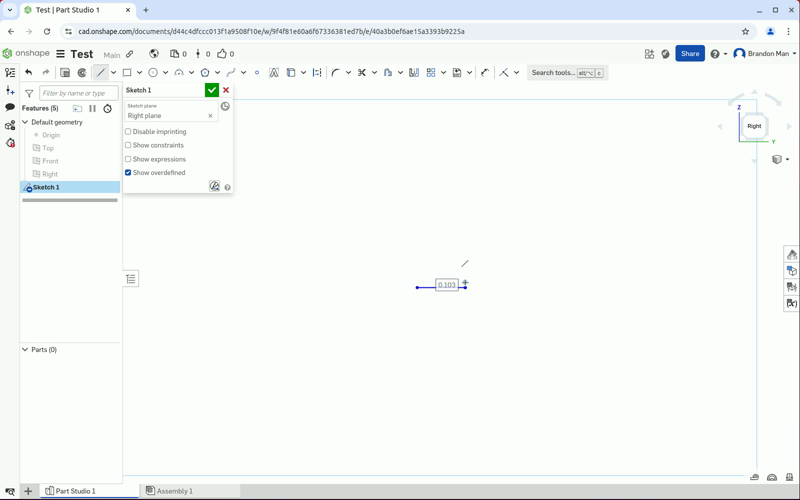
scroll(-6)
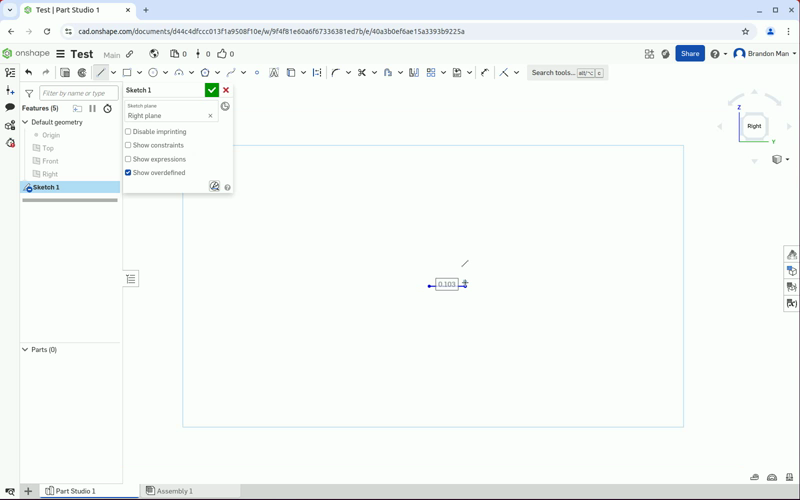
scroll(-6)
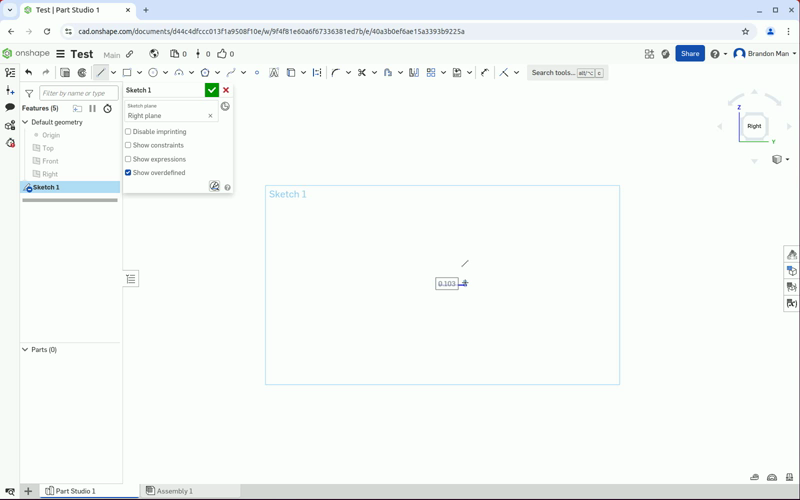
scroll(-6)
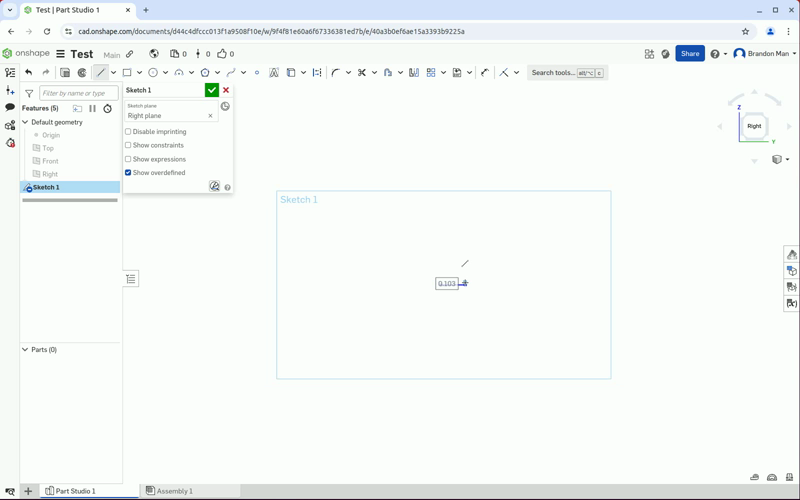
scroll(-6)
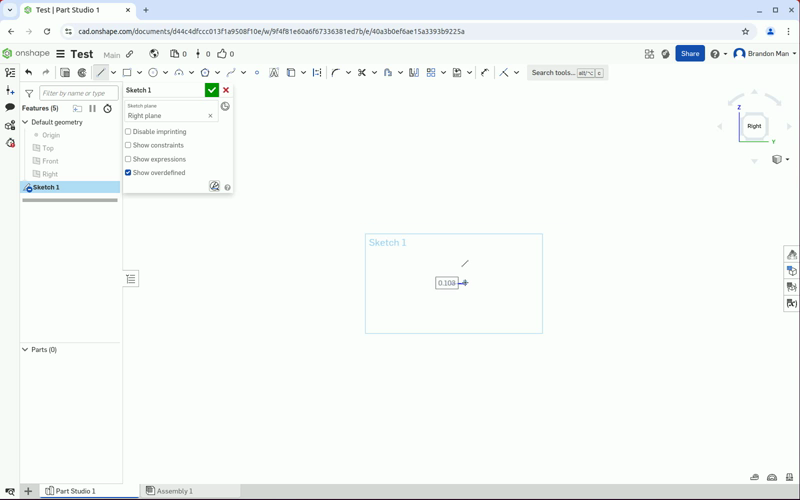
scroll(-6)
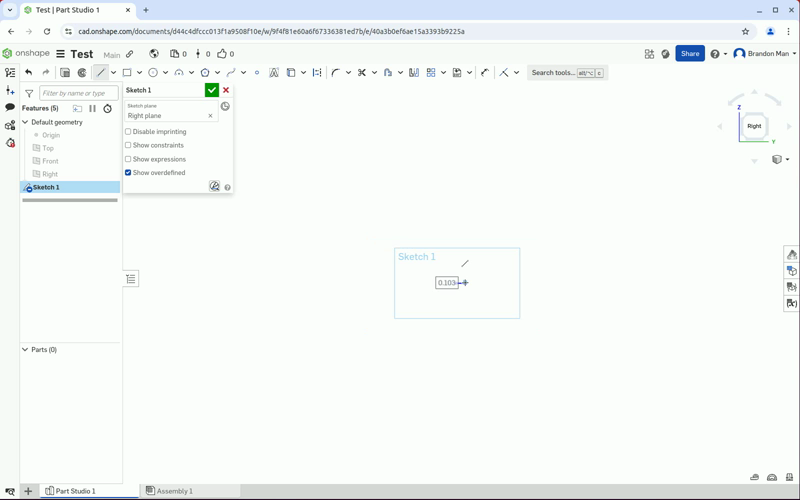
scroll(-6)
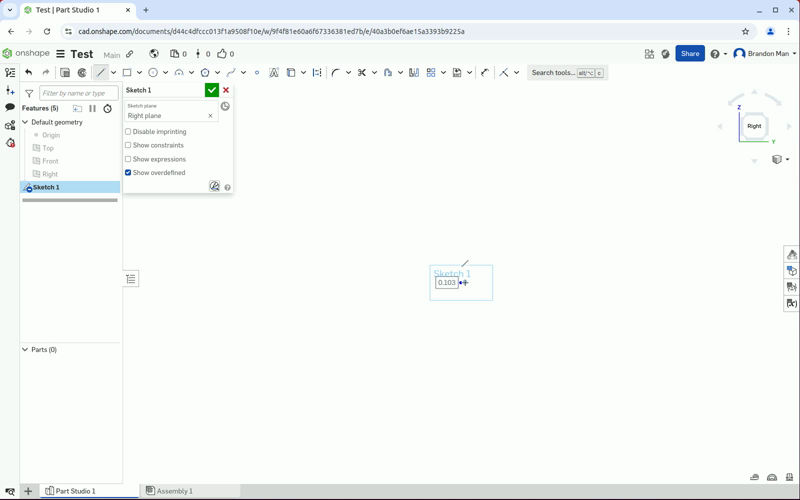
key_up(shift)
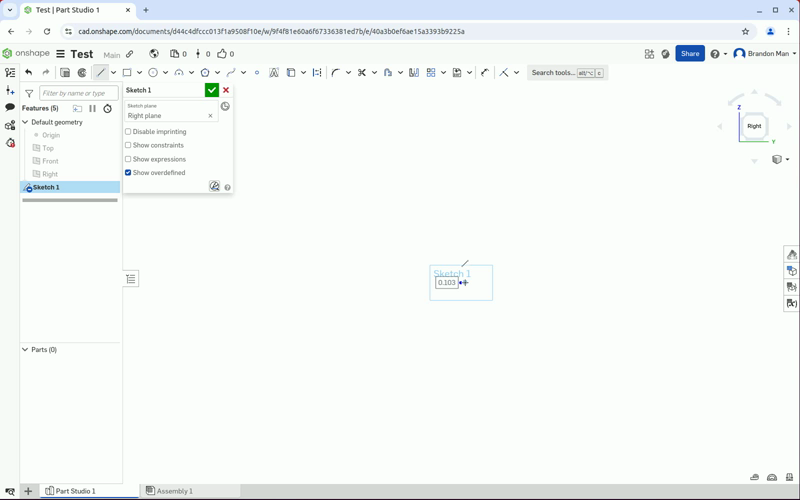
key_down(shift)
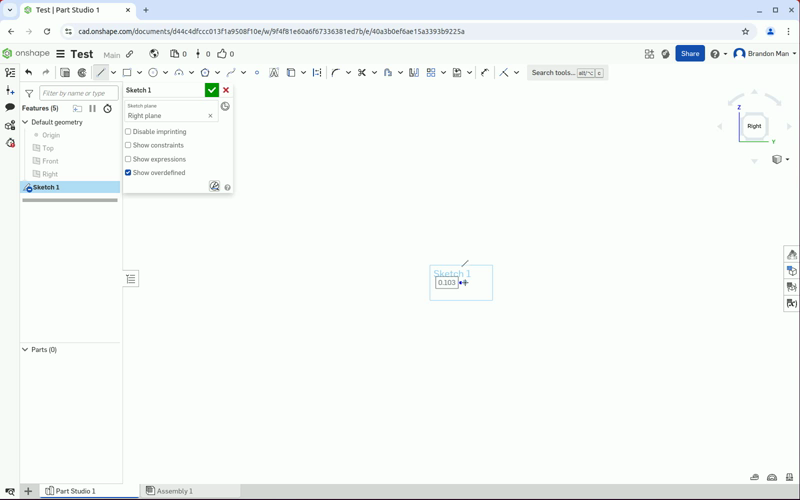
mouse_move(495, 282)
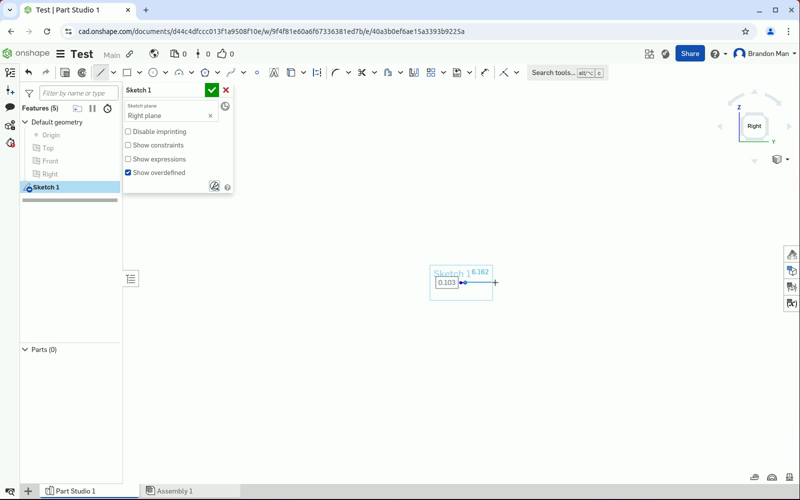
mouse_move(460, 282)
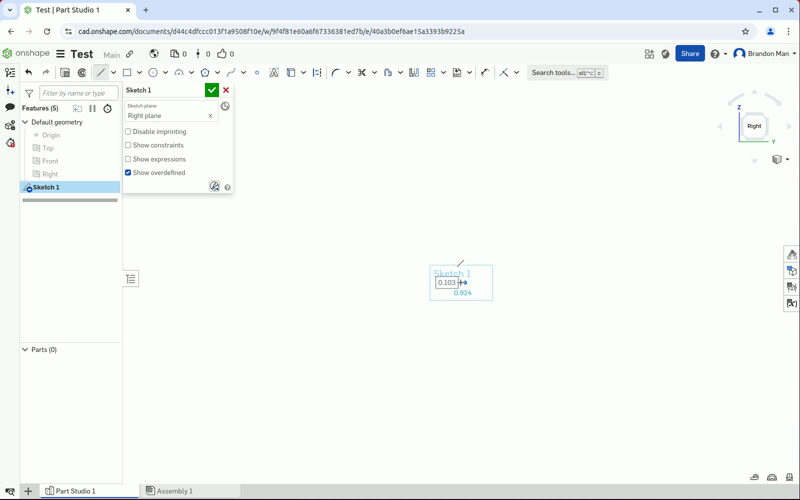
scroll(6)
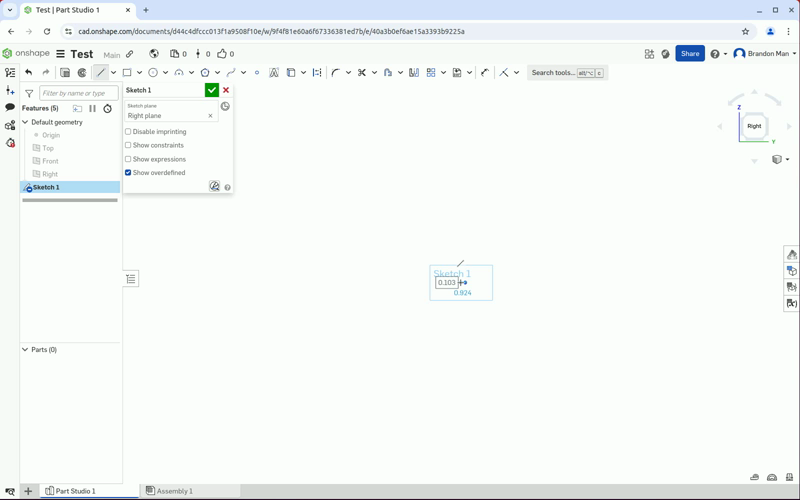
scroll(6)
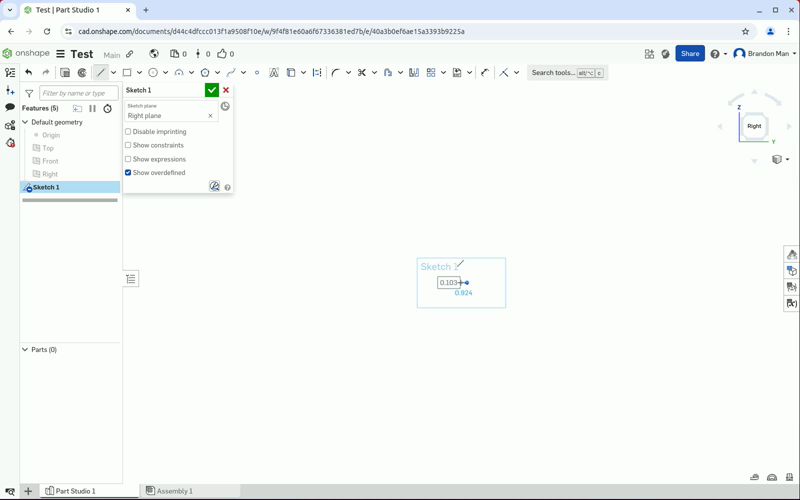
scroll(6)
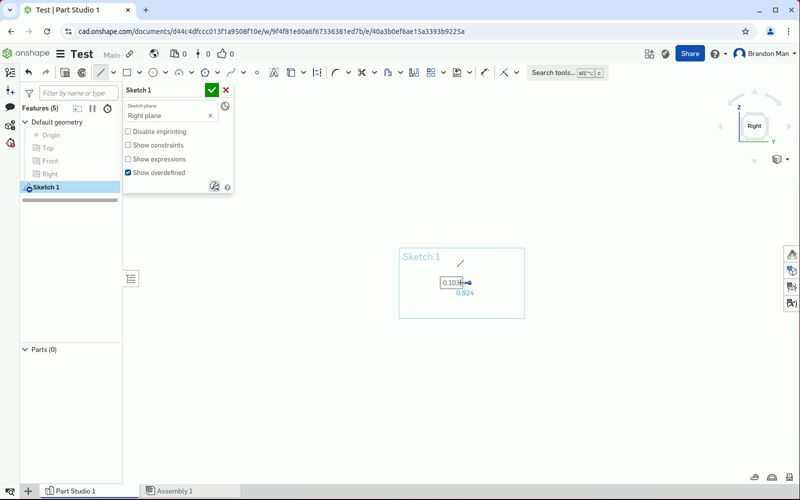
scroll(6)
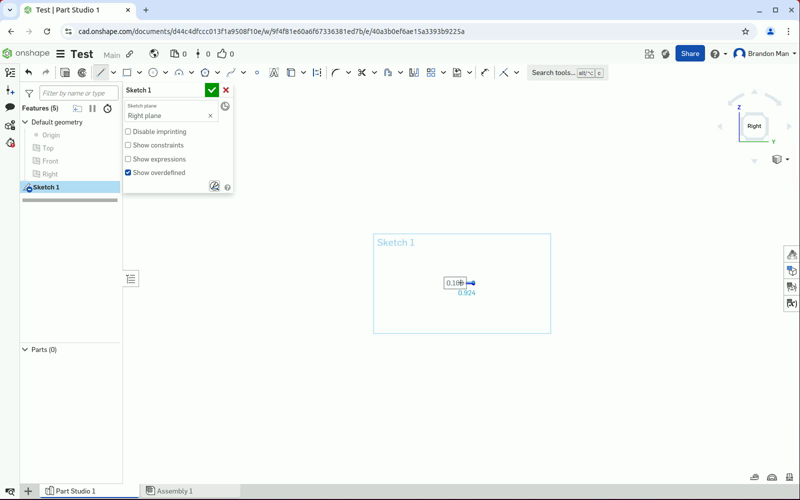
scroll(6)
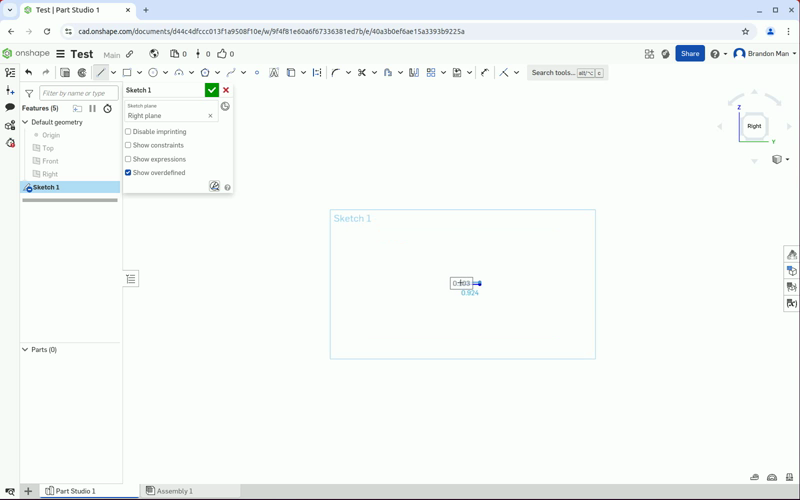
scroll(6)
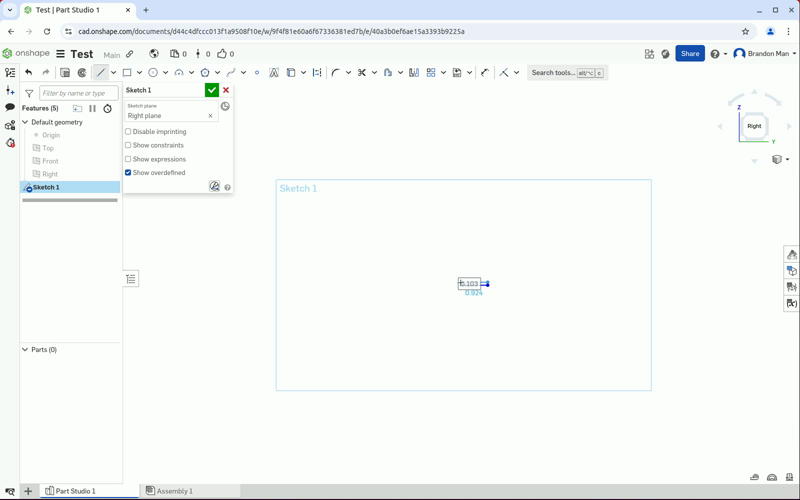
scroll(6)
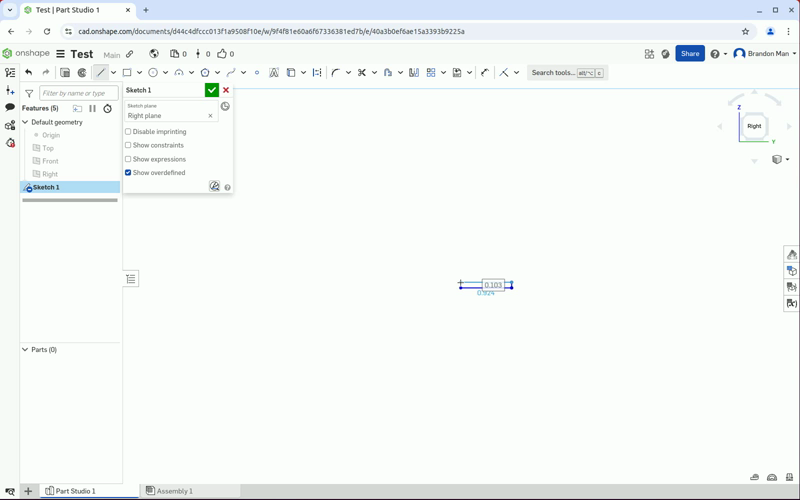
click(460, 282)
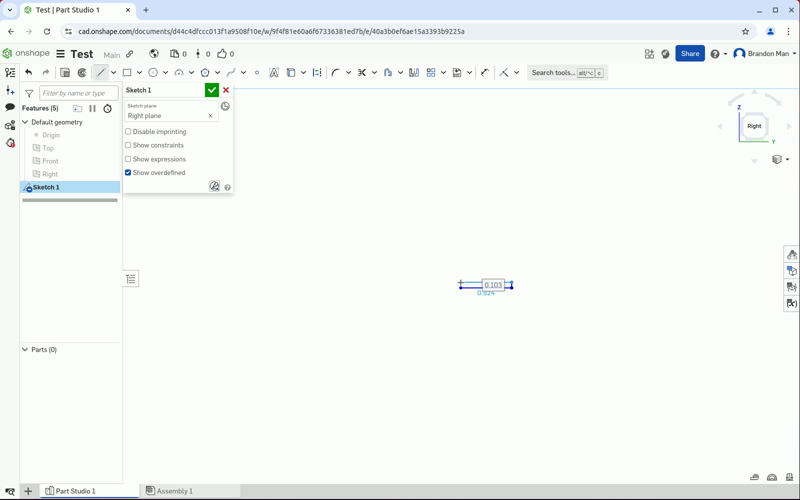
scroll(-6)
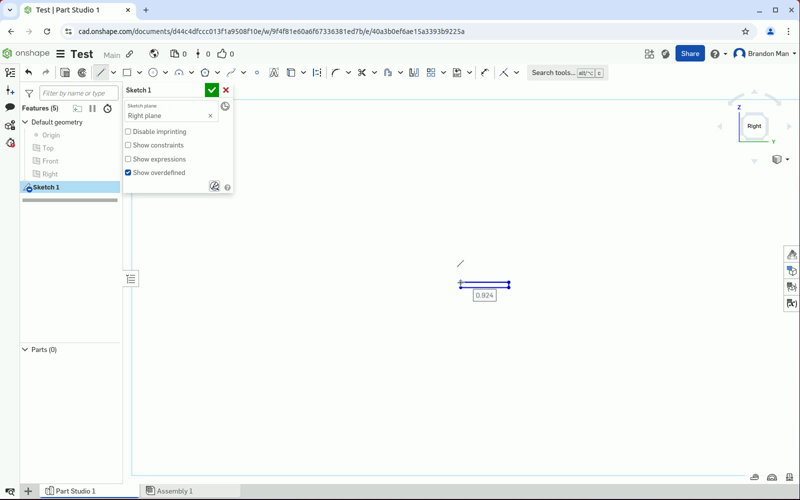
scroll(-6)
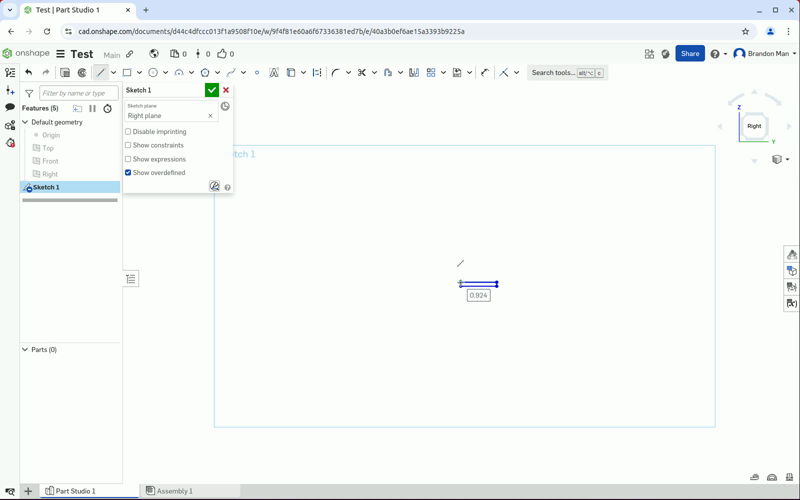
scroll(-6)
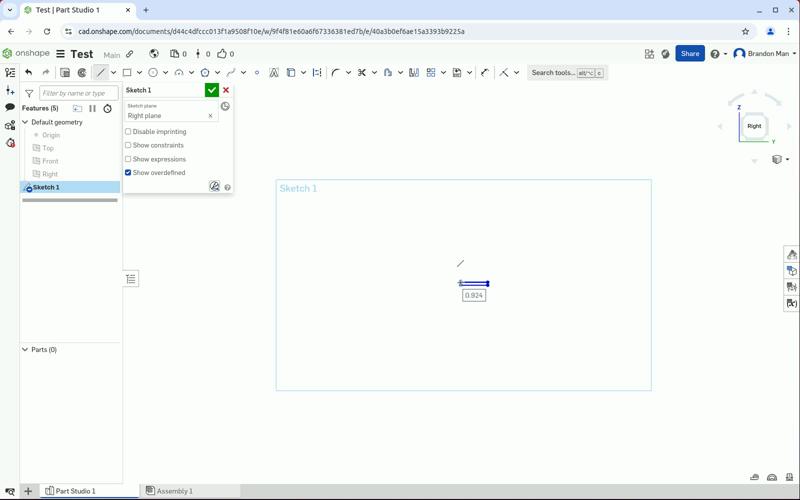
scroll(-6)
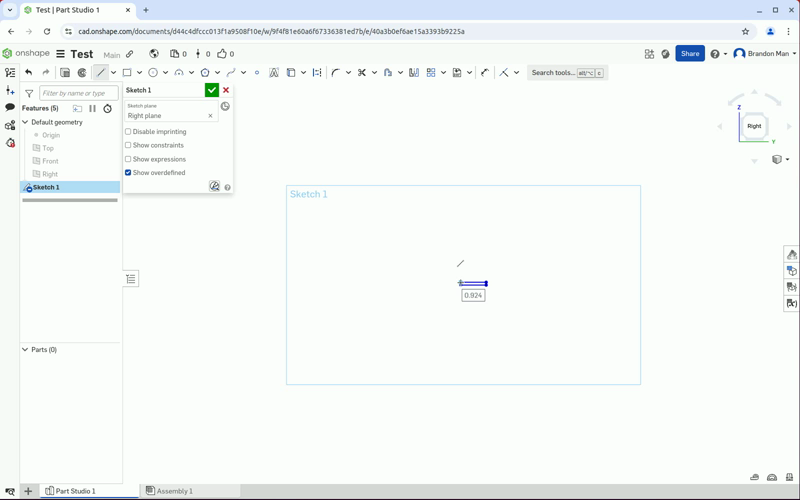
scroll(-6)
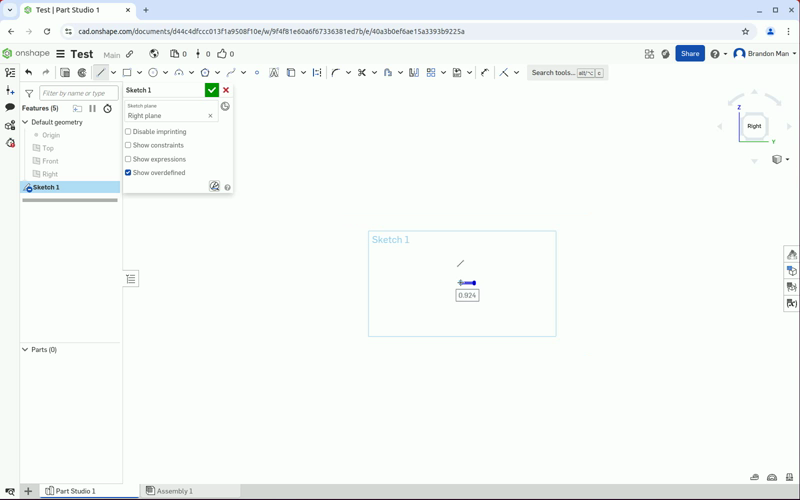
scroll(-6)
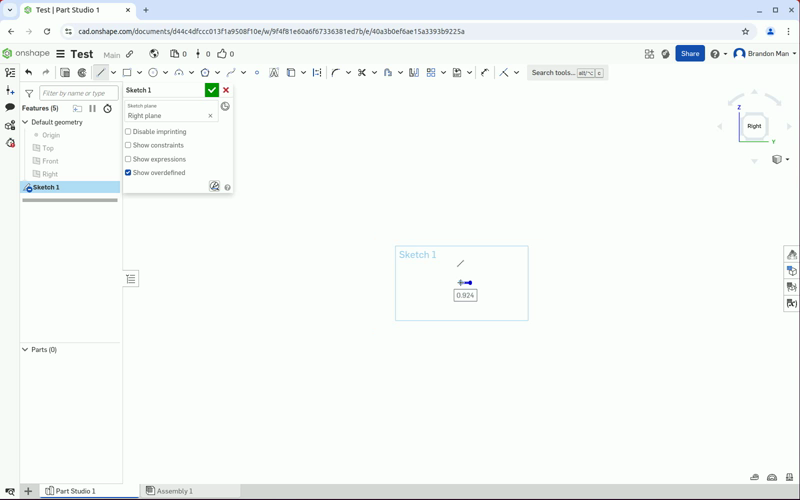
scroll(-6)
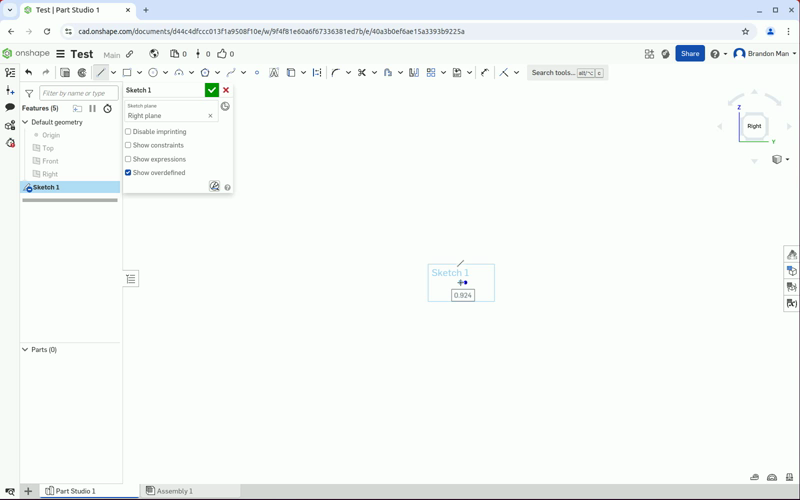
key_up(shift)
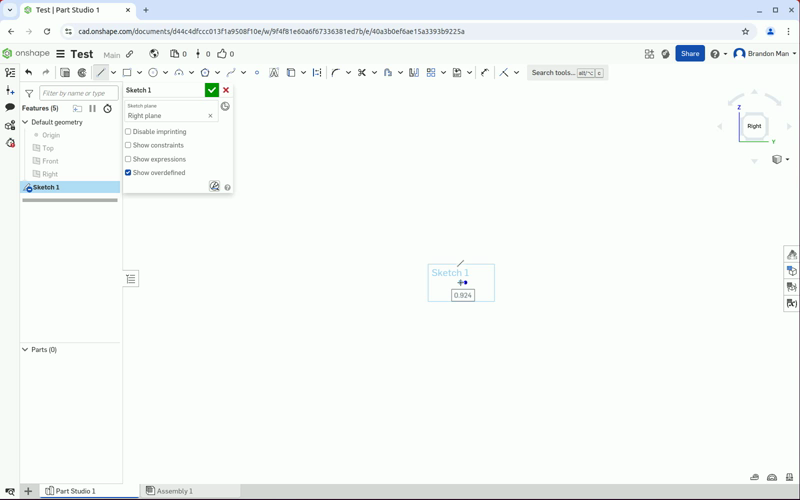
mouse_move(490, 282)
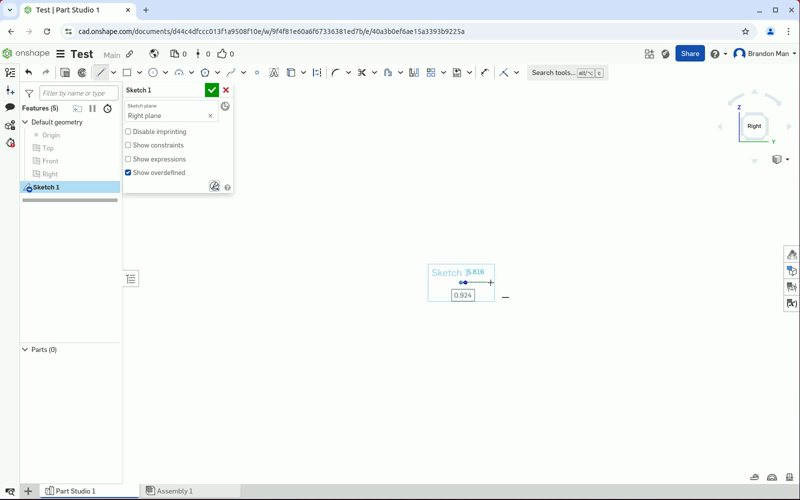
key_down(shift)
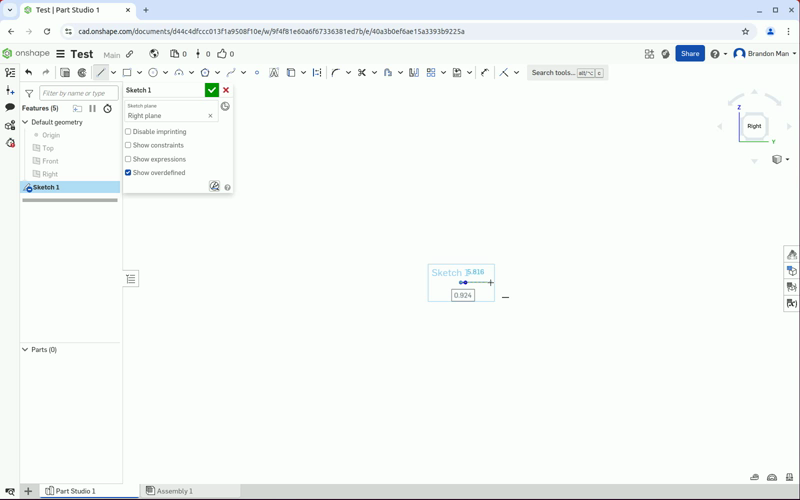
mouse_move(460, 282)
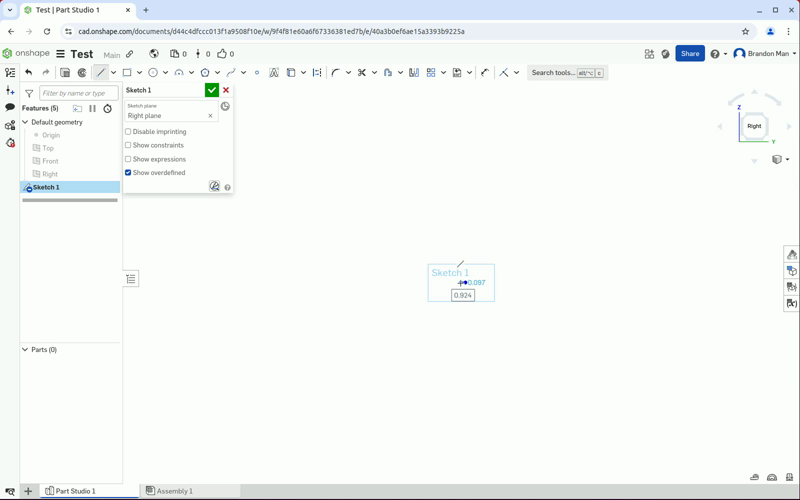
scroll(6)
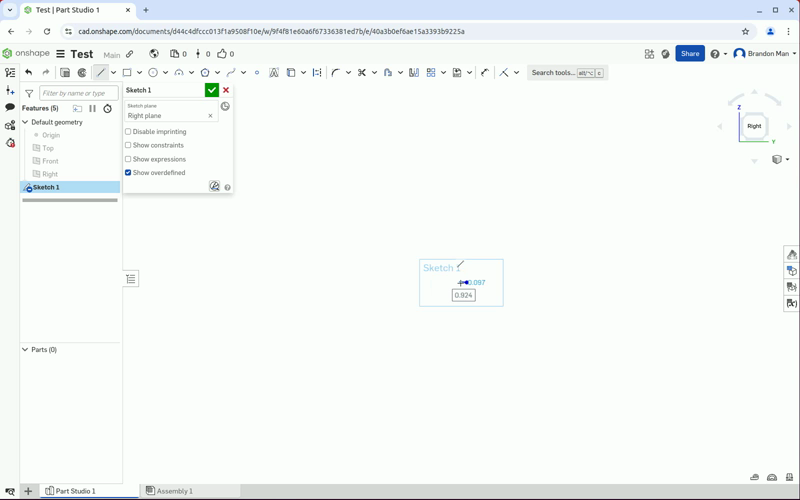
scroll(6)
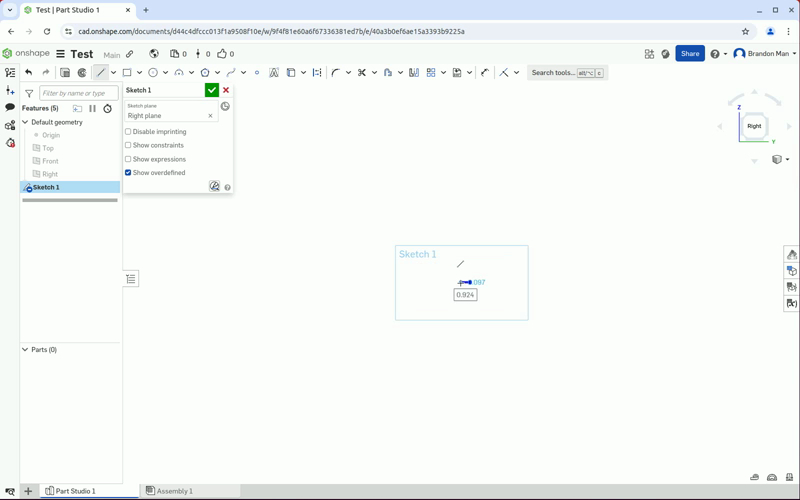
scroll(6)
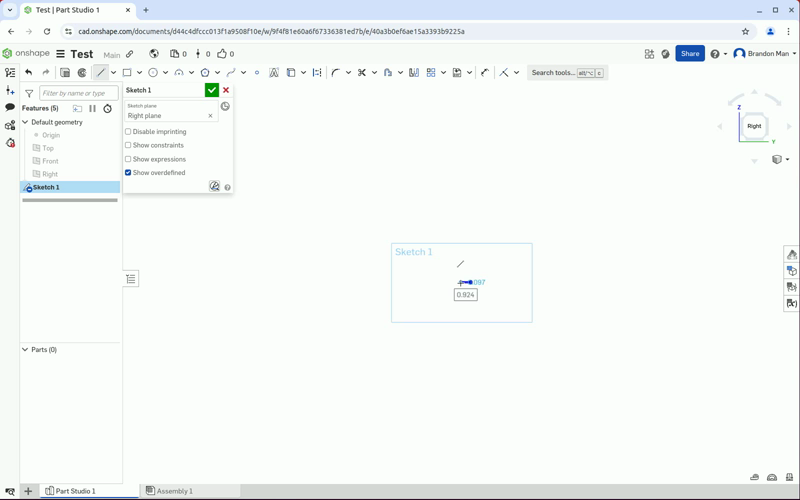
scroll(6)
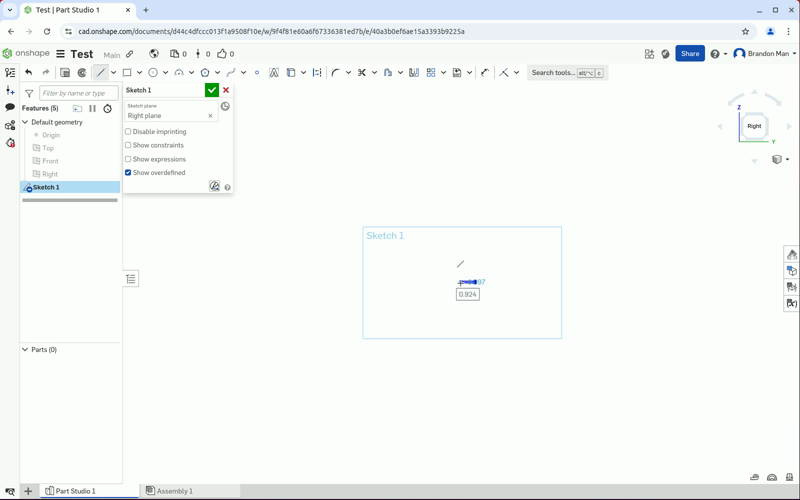
scroll(6)
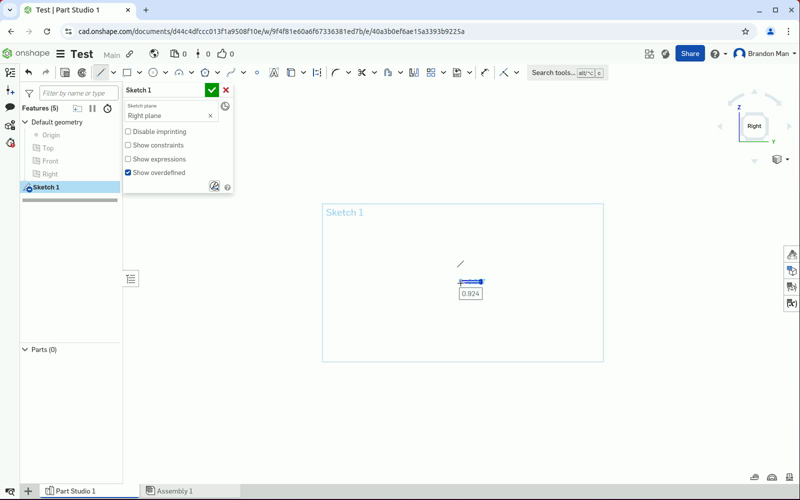
scroll(6)
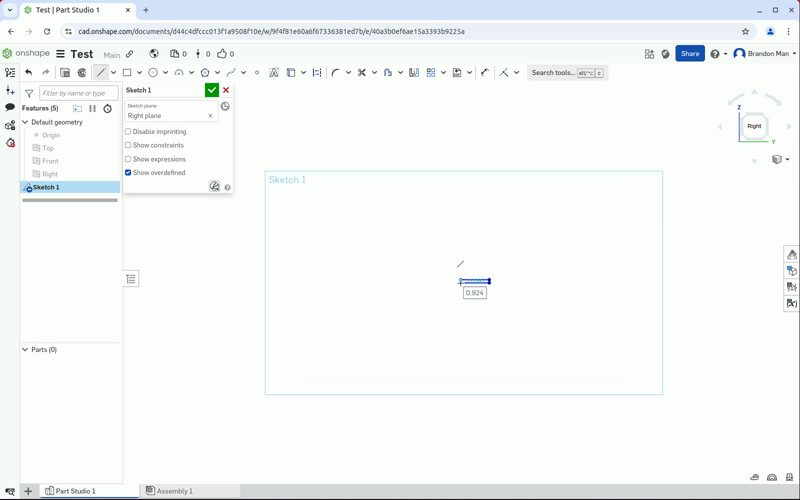
scroll(6)
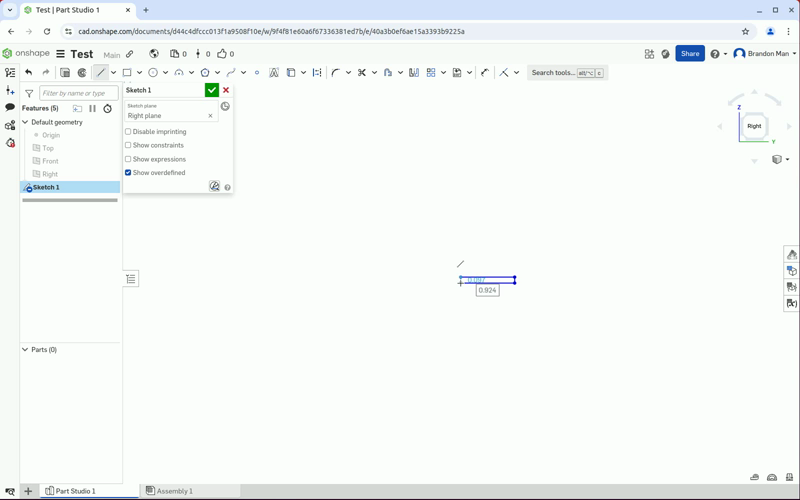
key_up(shift)
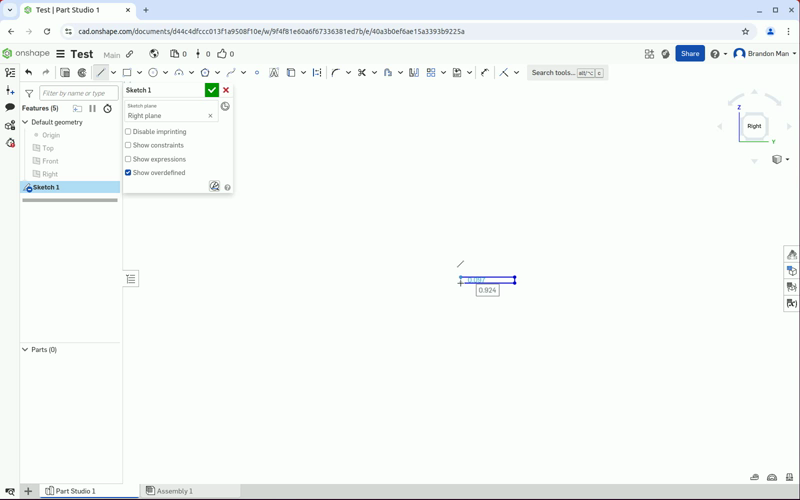
click(460, 282)
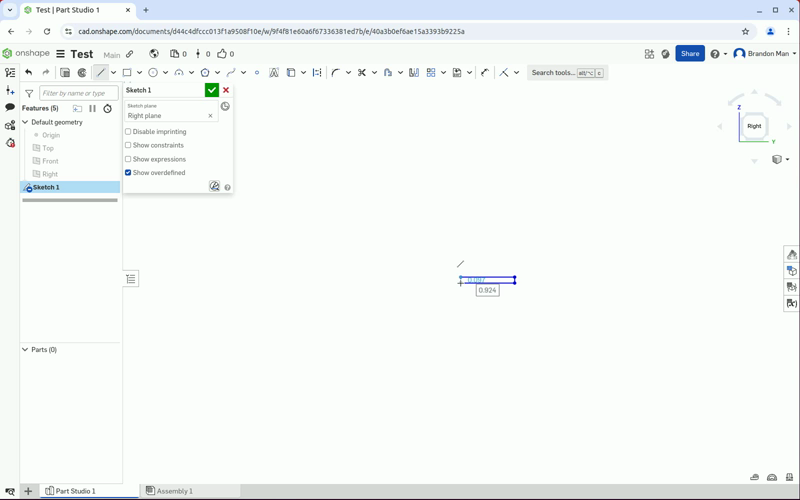
scroll(-6)
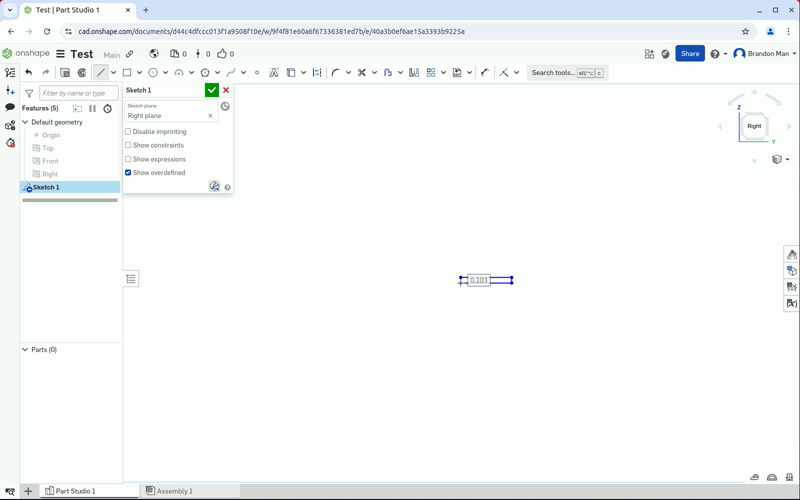
scroll(-6)
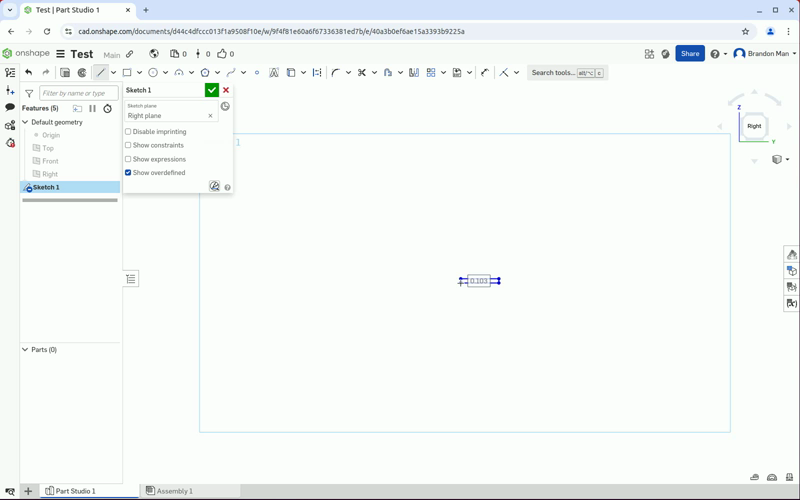
scroll(-6)
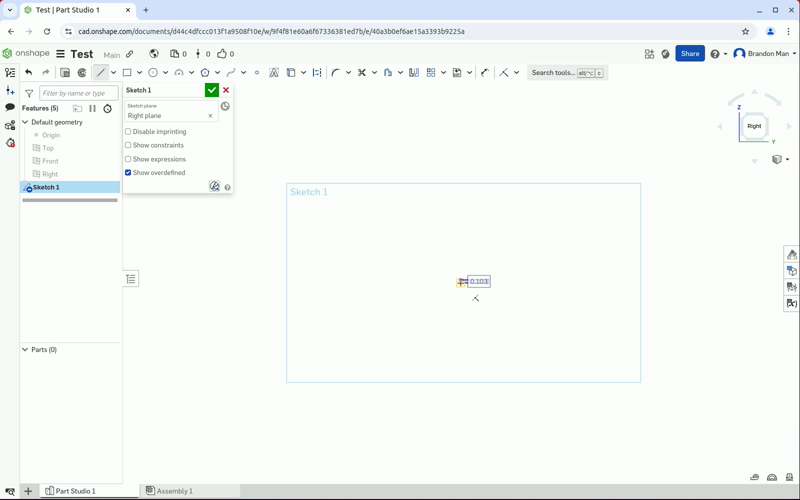
scroll(-6)
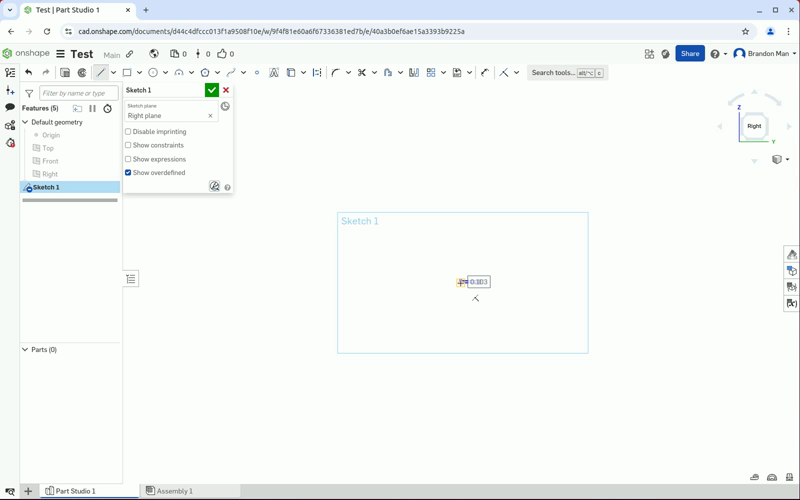
scroll(-6)
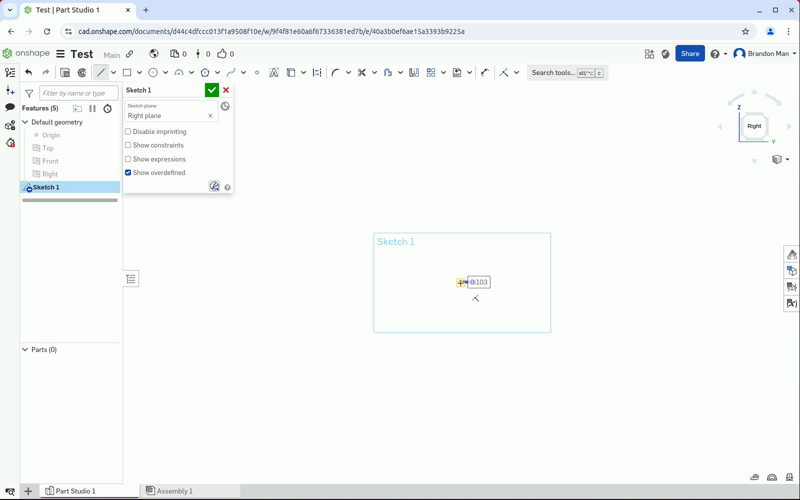
scroll(-6)
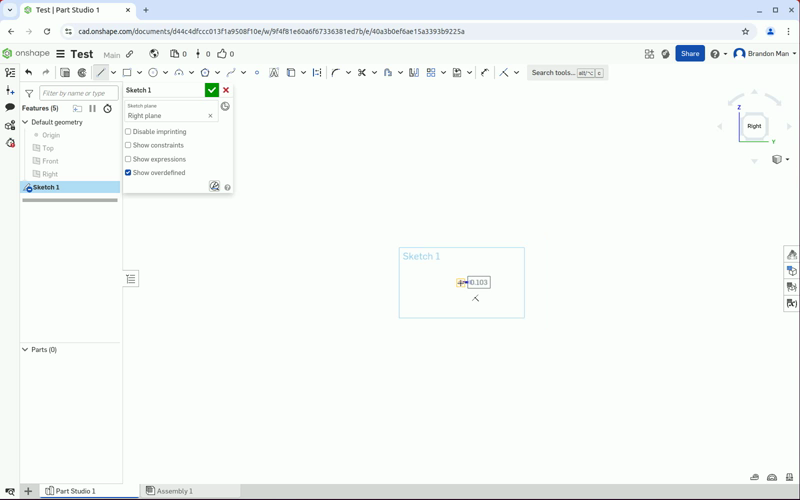
scroll(-6)
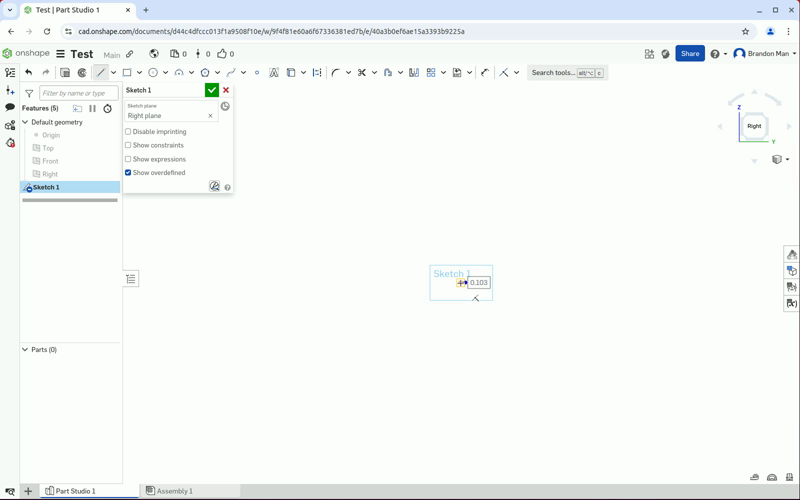
key(esc)
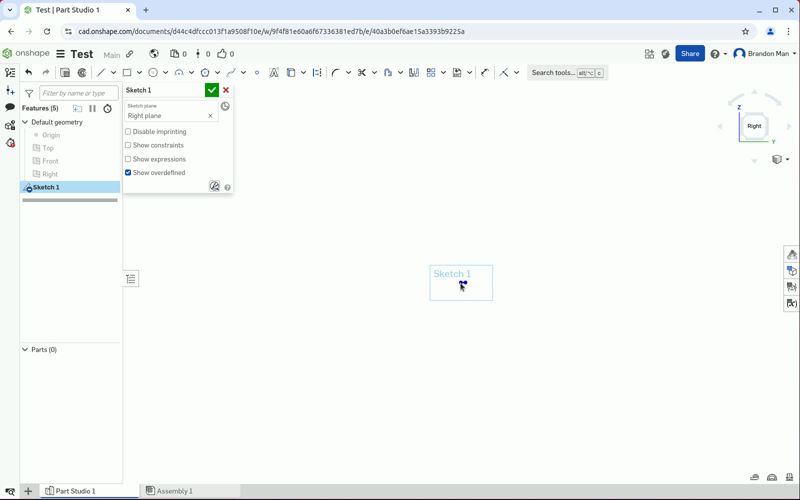
mouse_move(463, 282)
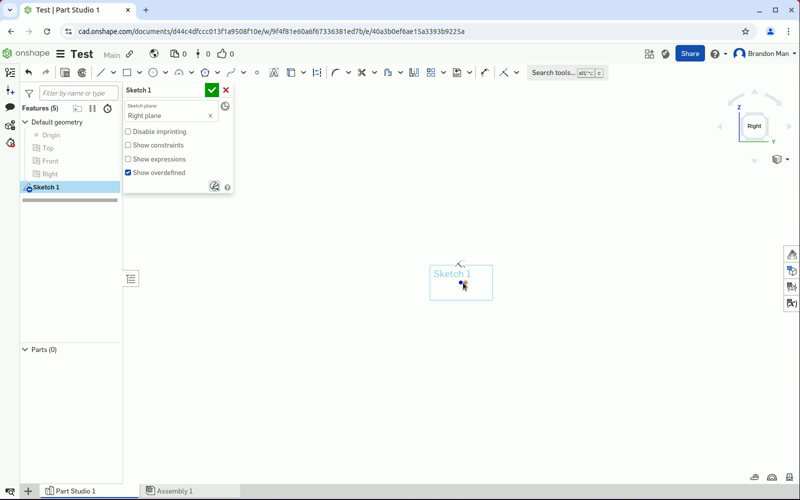
scroll(6)
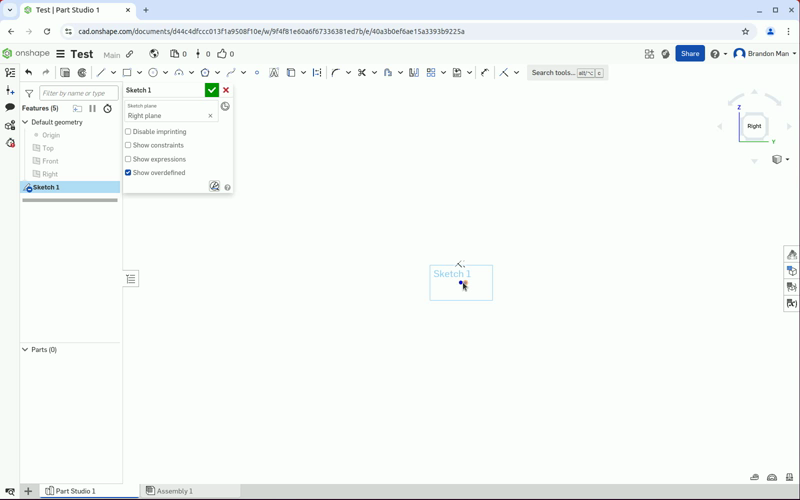
scroll(6)
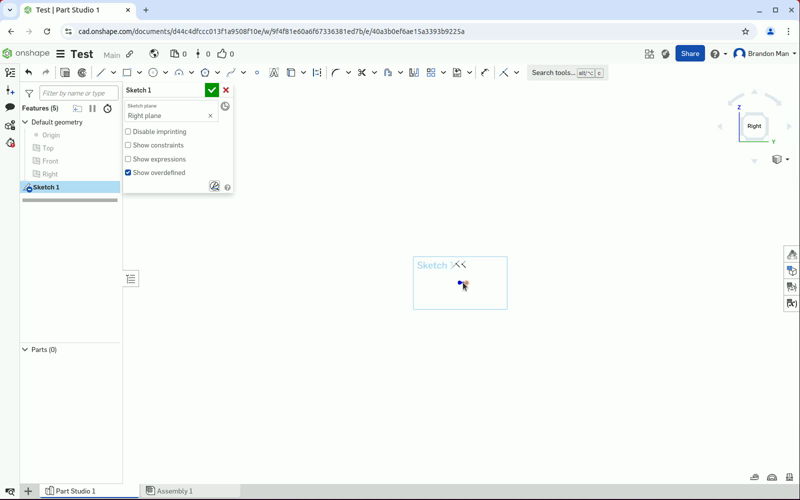
scroll(6)
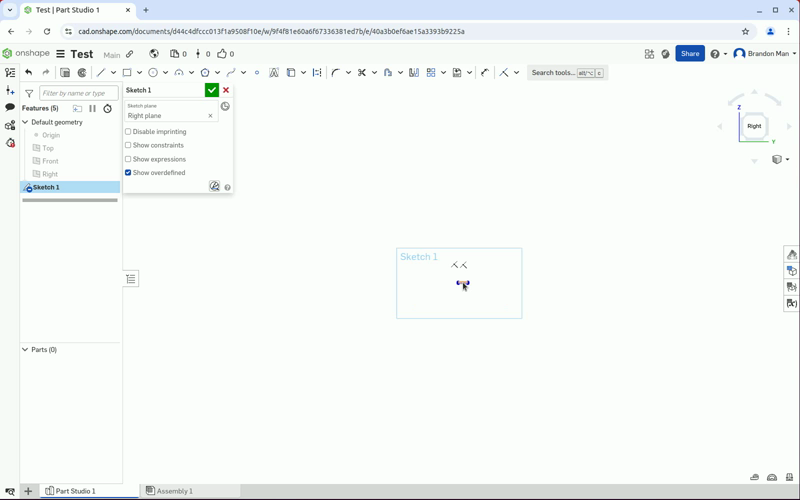
scroll(6)
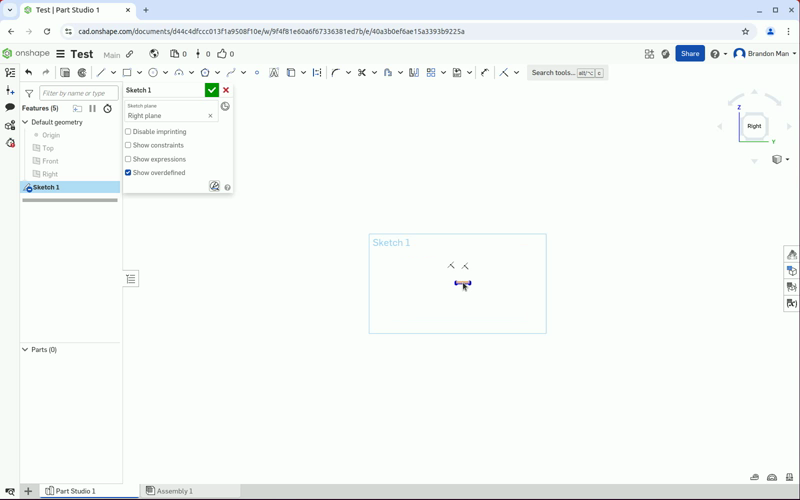
scroll(6)
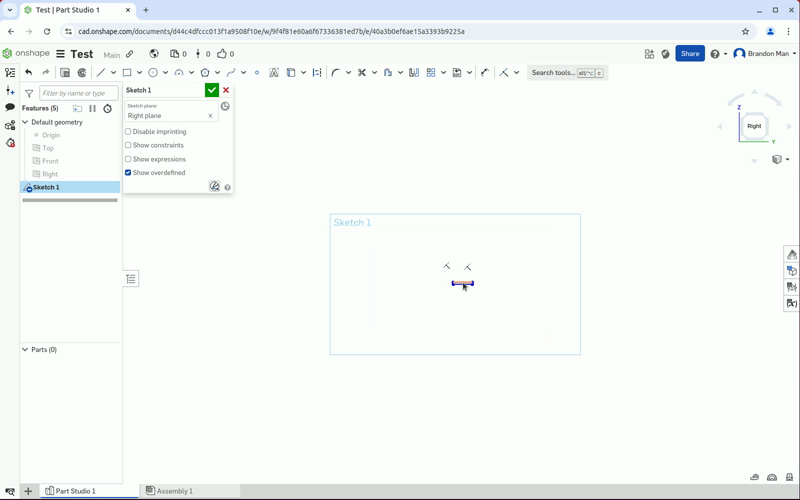
scroll(6)
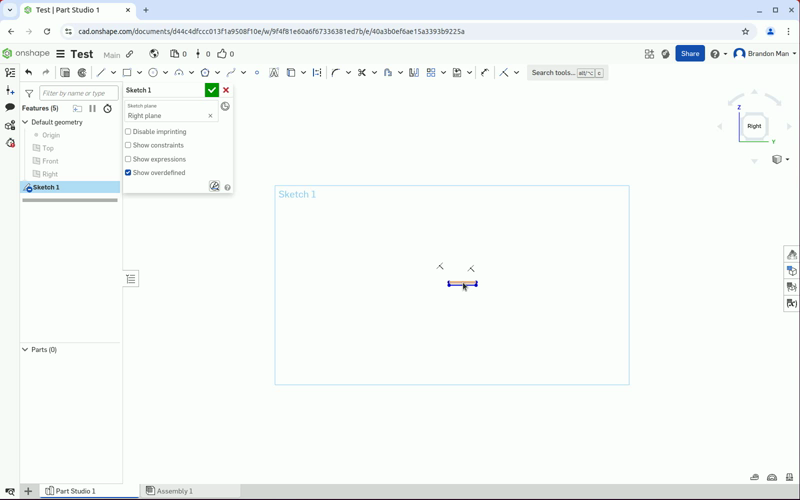
scroll(6)
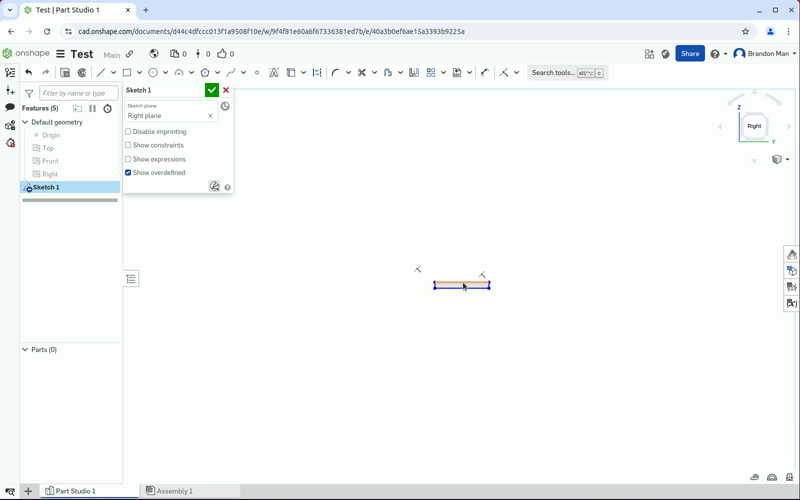
click(463, 282)
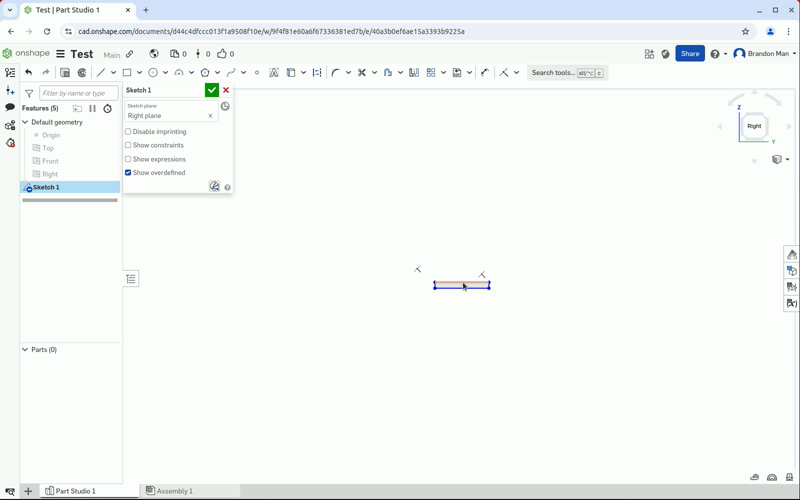
scroll(-6)
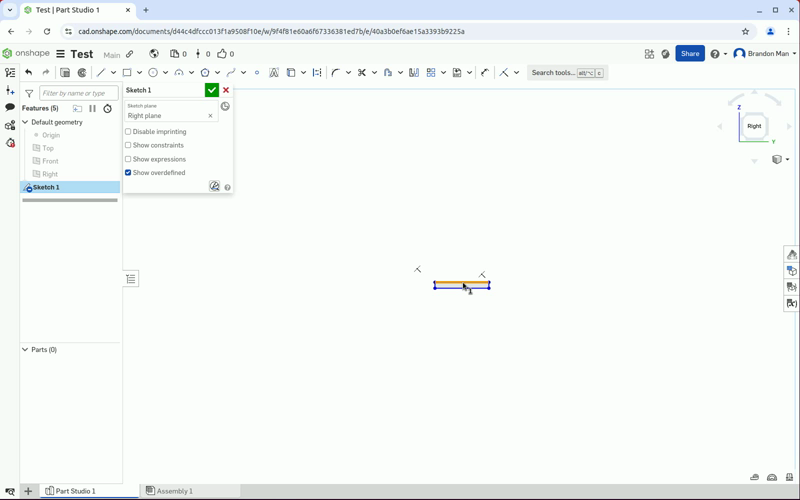
scroll(-6)
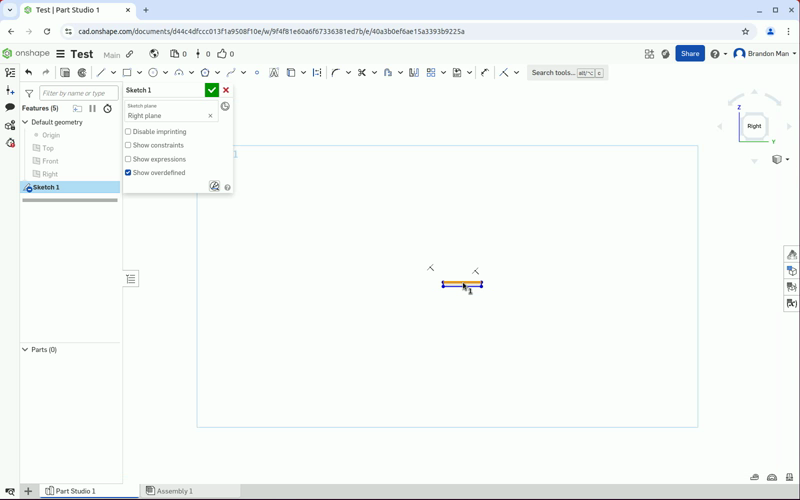
scroll(-6)
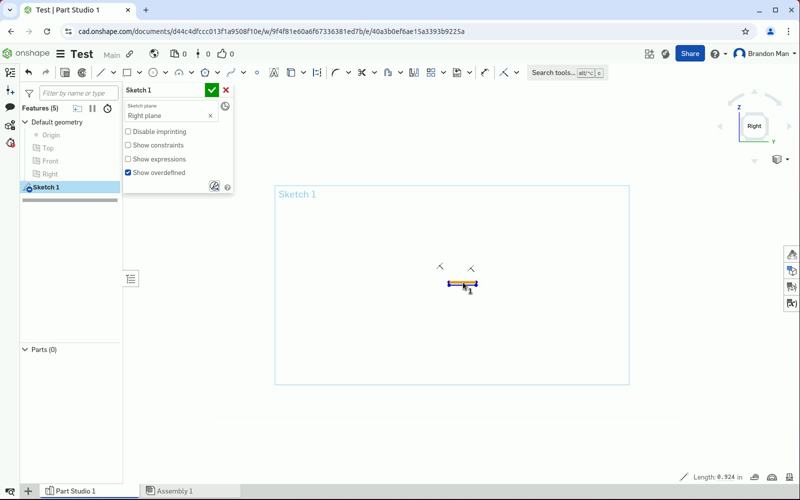
scroll(-6)
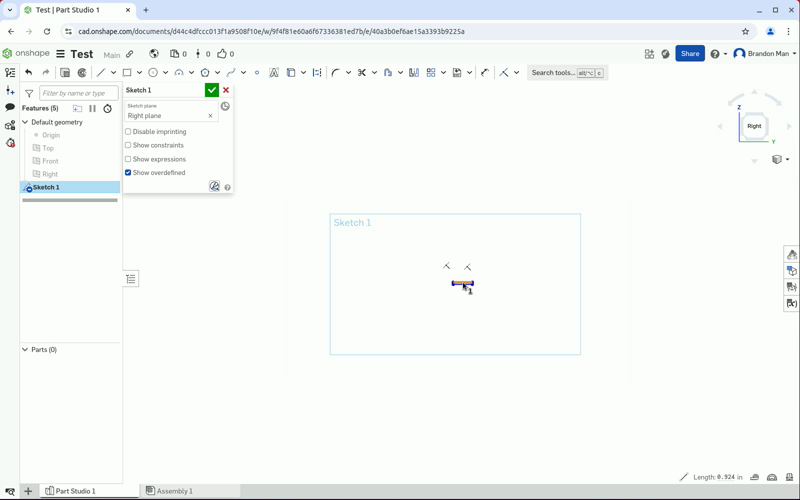
scroll(-6)
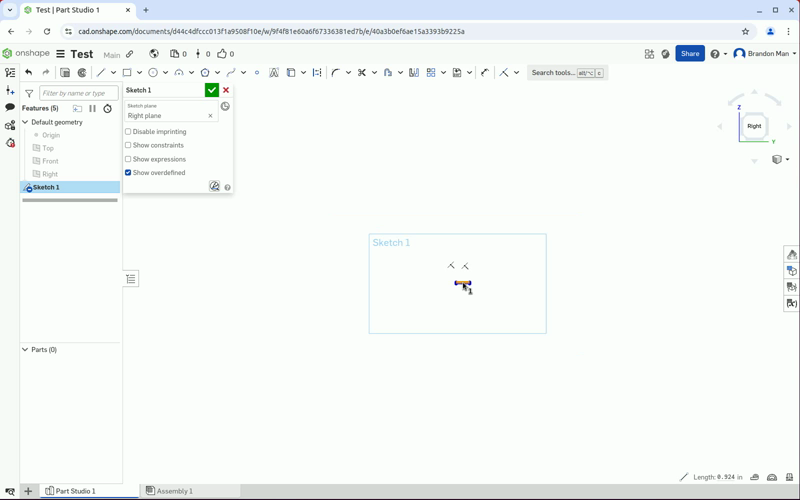
scroll(-6)
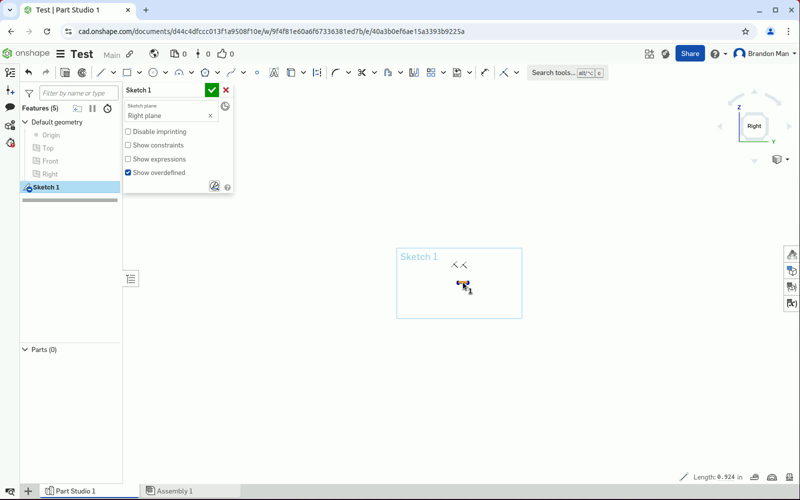
scroll(-6)
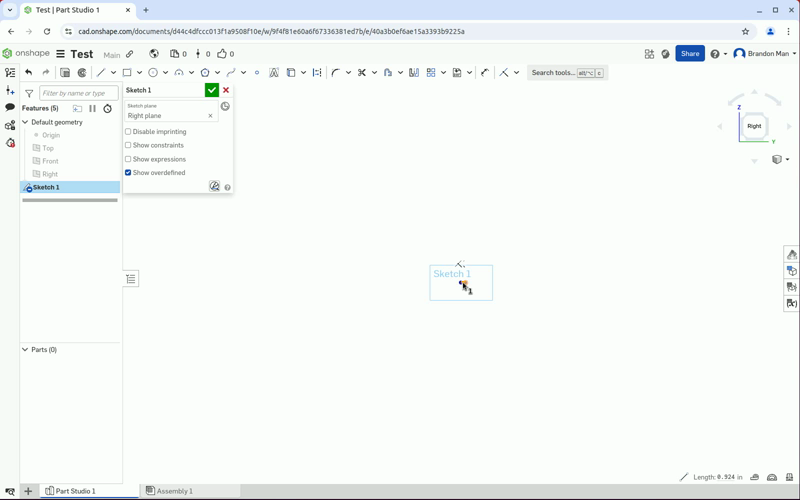
mouse_move(73, 352)
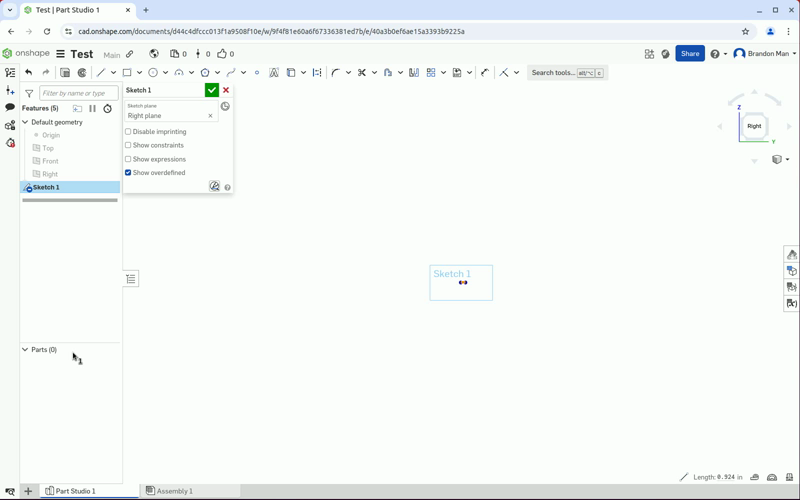
key(shift+y)
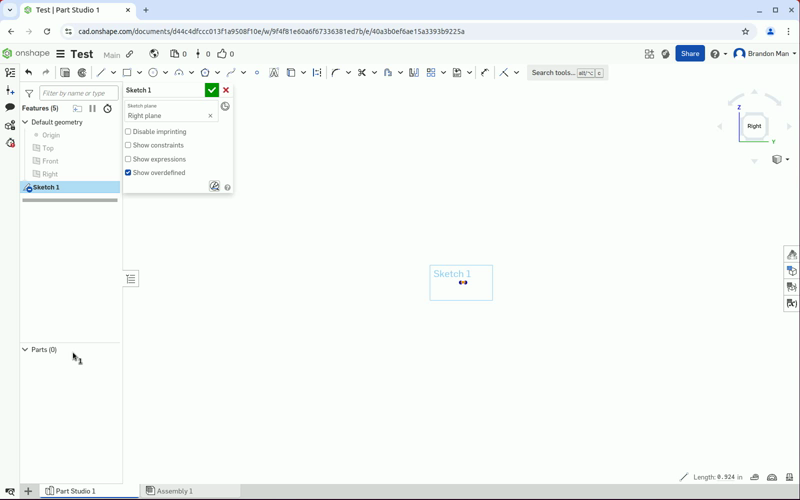
key(shift+e)
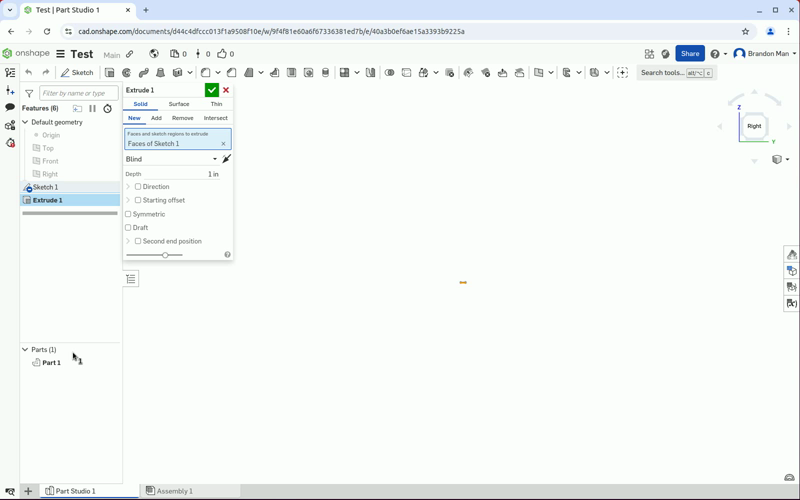
mouse_move(143, 106)
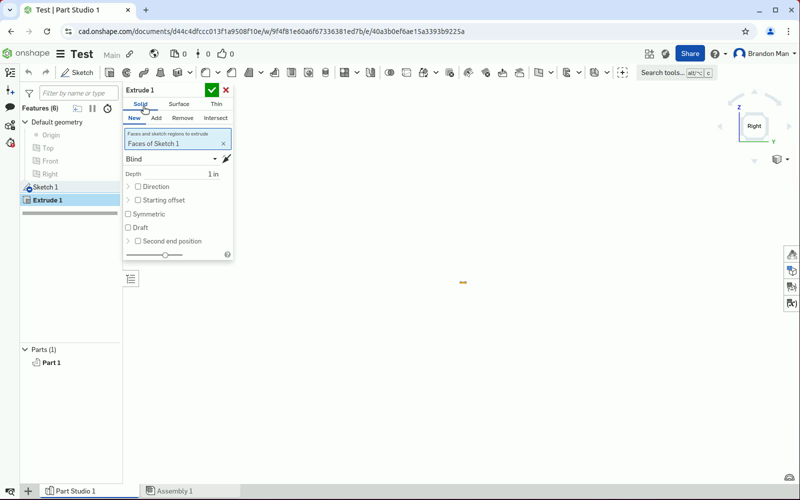
click(143, 106)
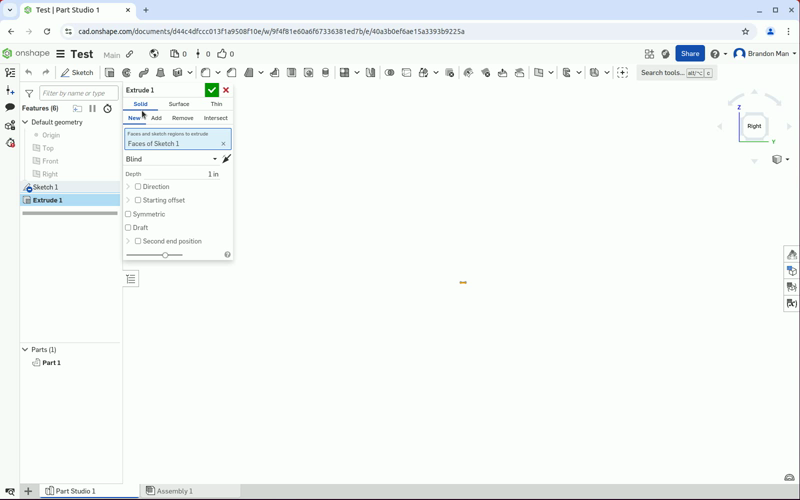
mouse_move(137, 120)
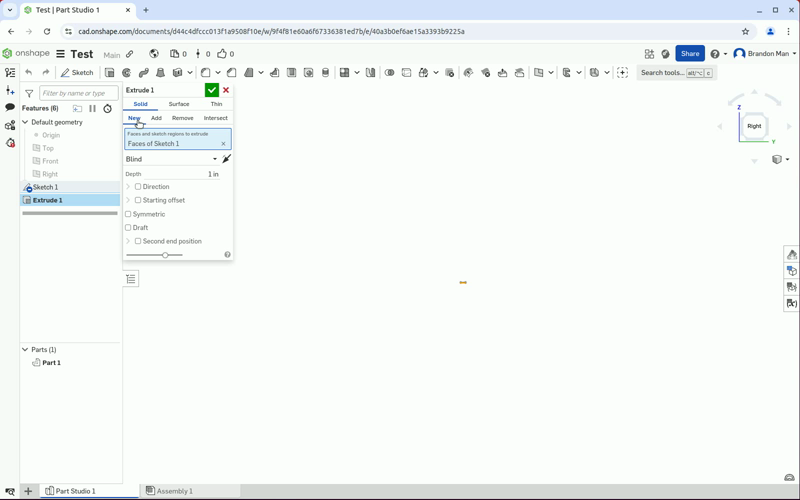
click(137, 120)
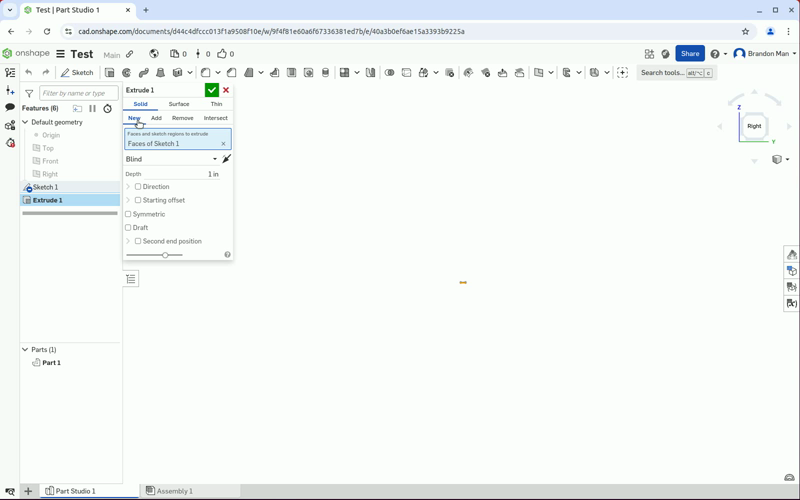
key(tab, 4)
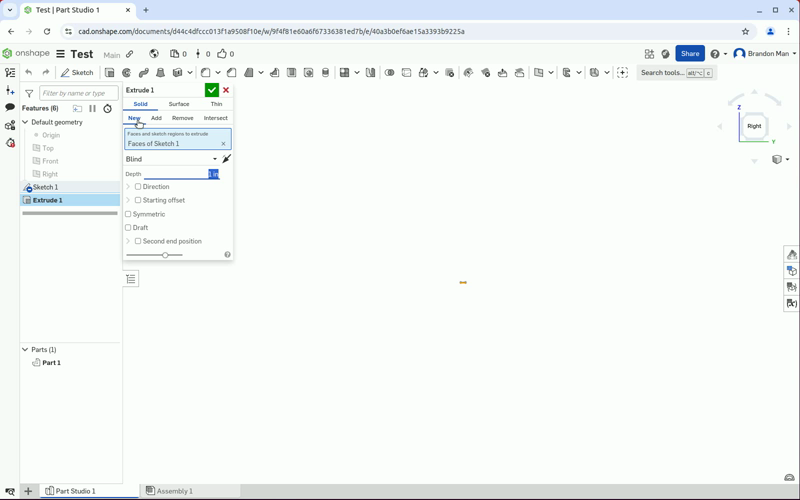
text(-23.108)
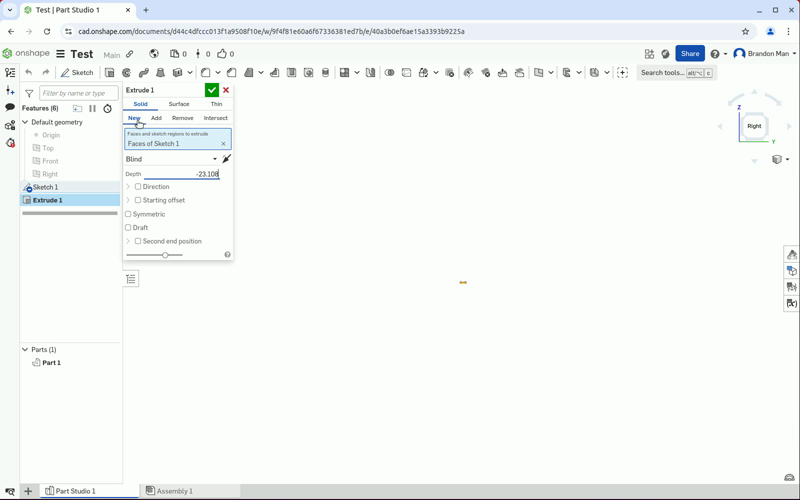
key(enter)
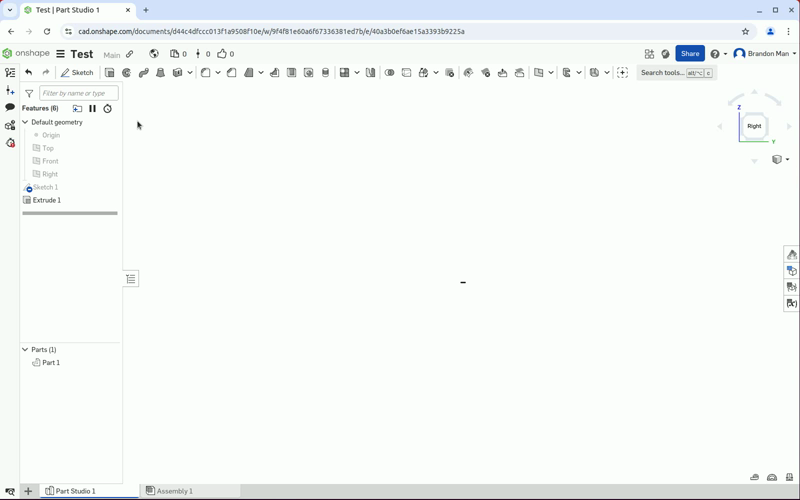
key(shift+h)
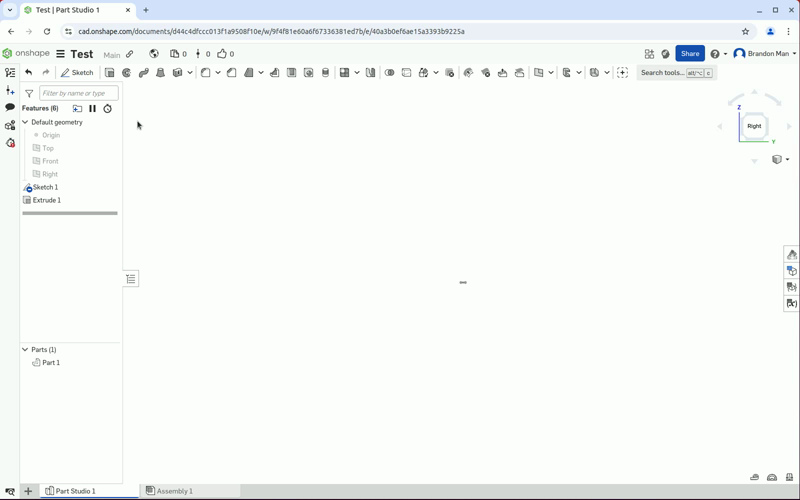
key(shift+h)
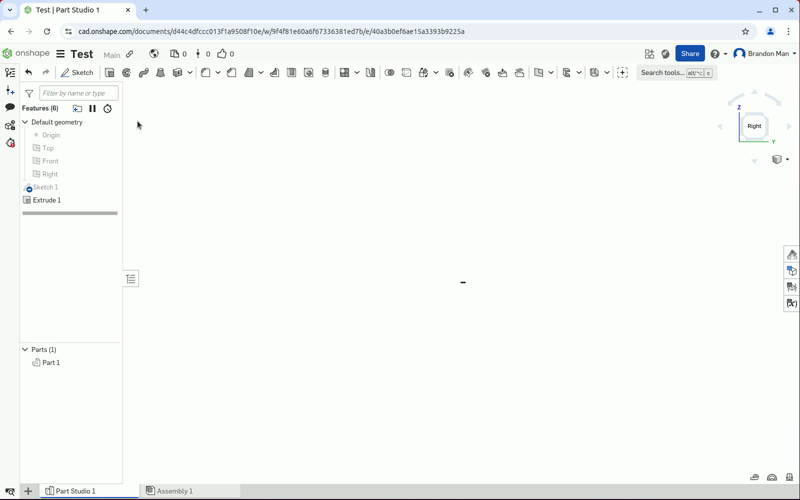
mouse_move(73, 189)
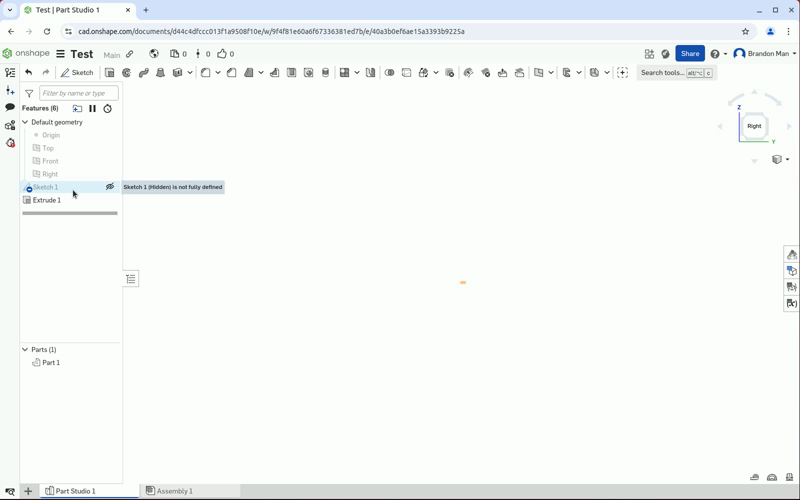
click(73, 189)
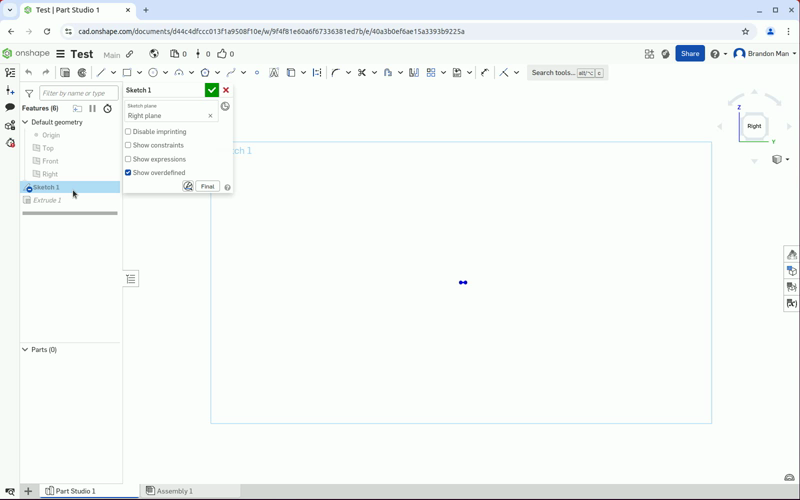
mouse_move(229, 92)
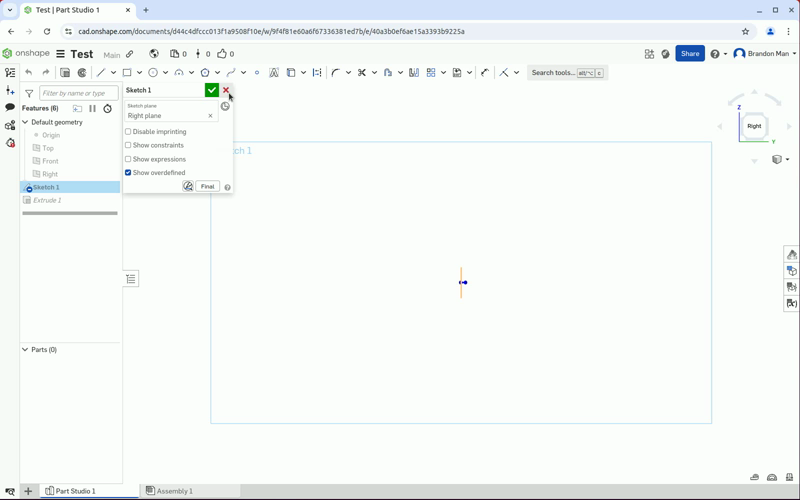
click(229, 92)
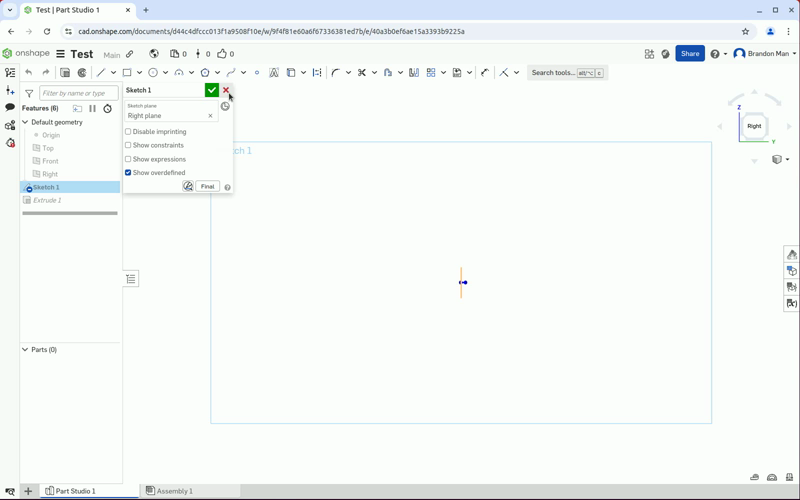
key(shift+s)
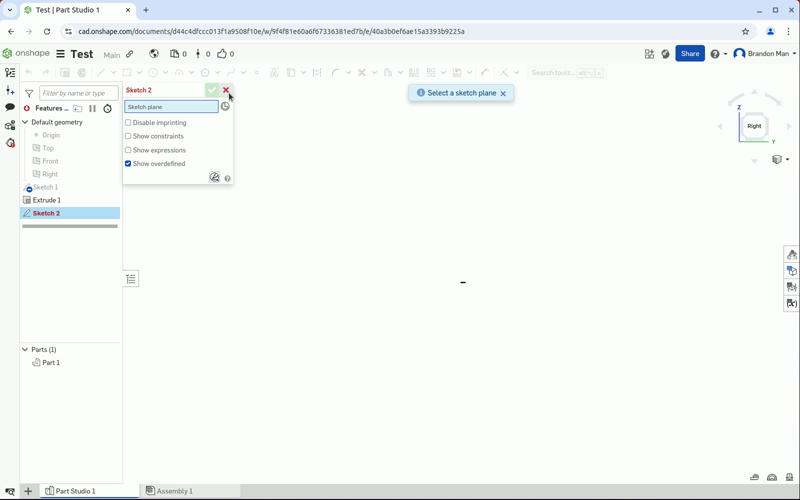
mouse_move(73, 176)
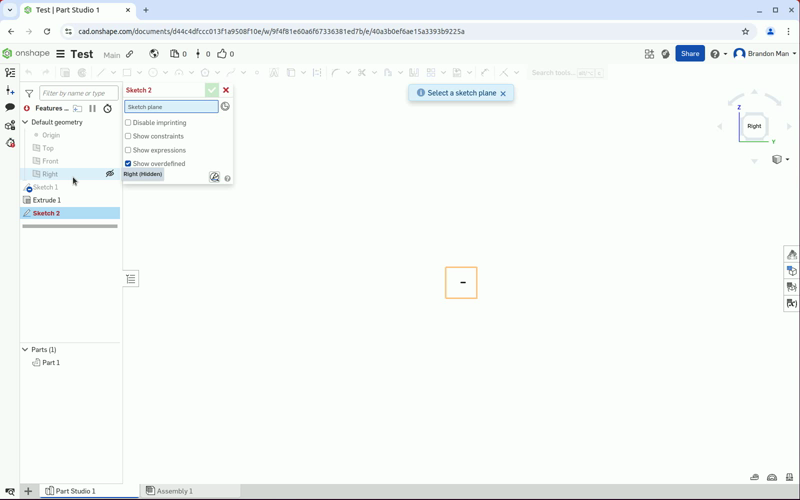
click(73, 176)
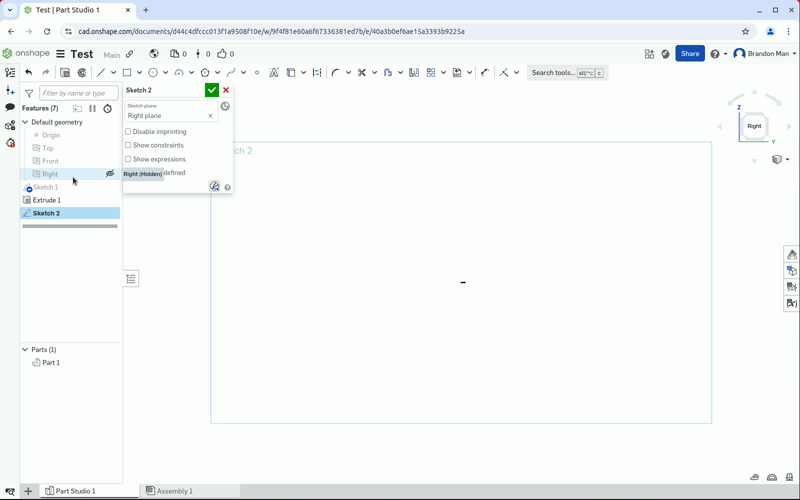
mouse_move(73, 352)
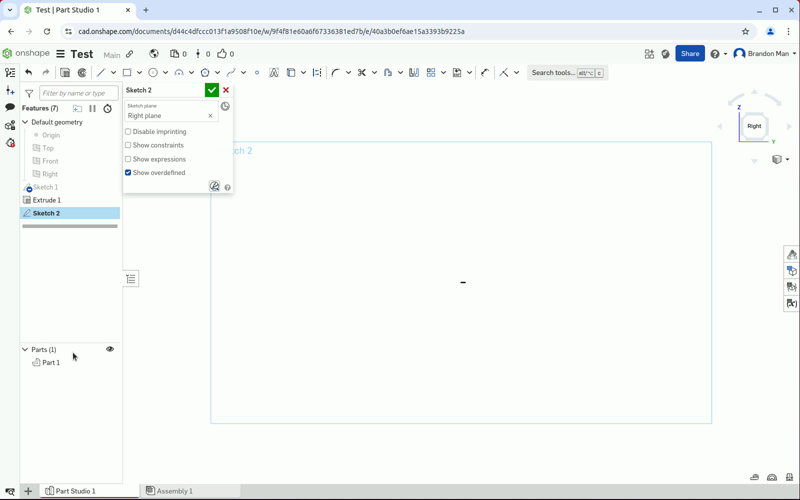
key(y)
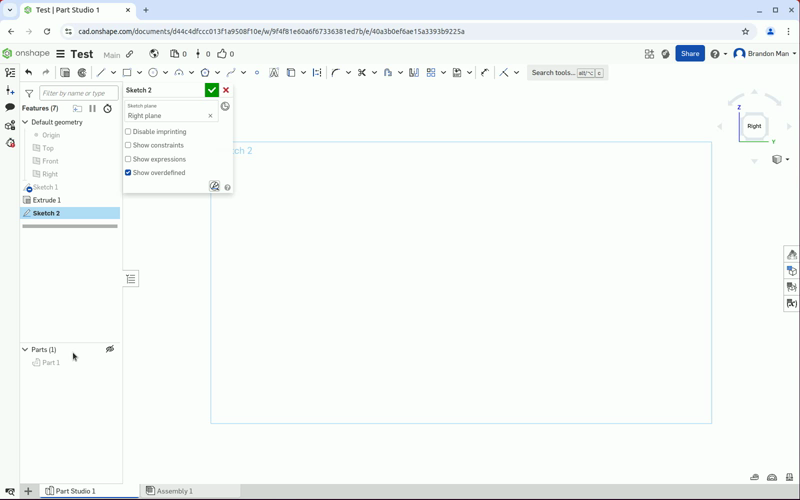
key(l)
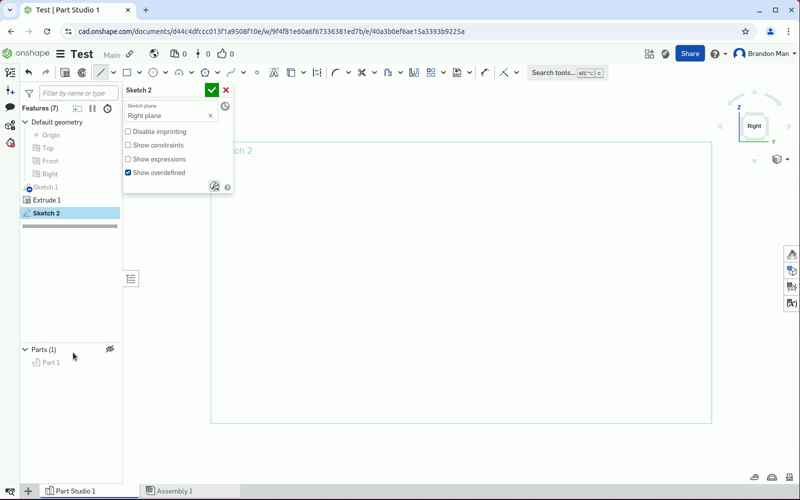
key_down(shift)
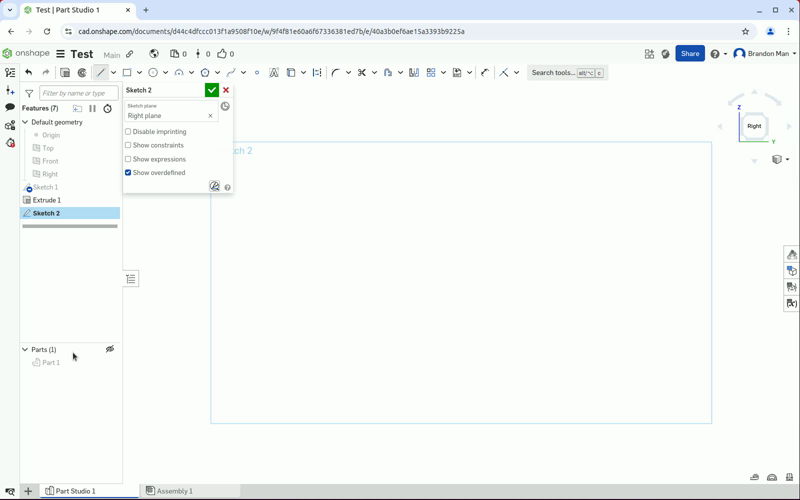
mouse_move(460, 282)
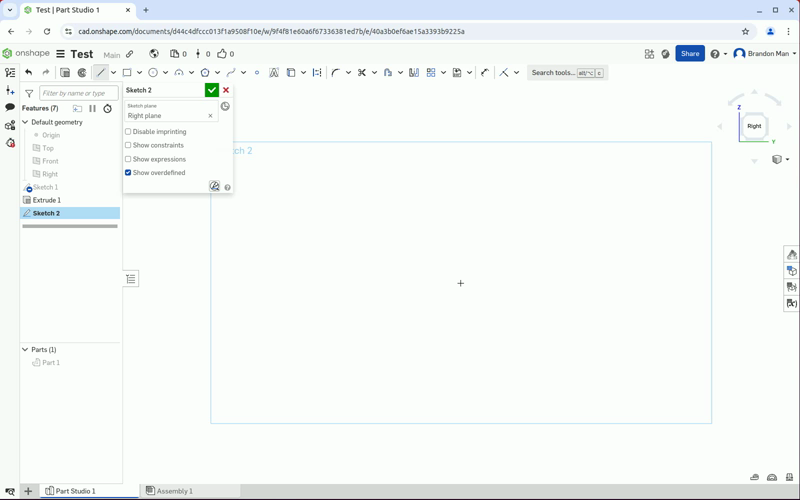
click(460, 282)
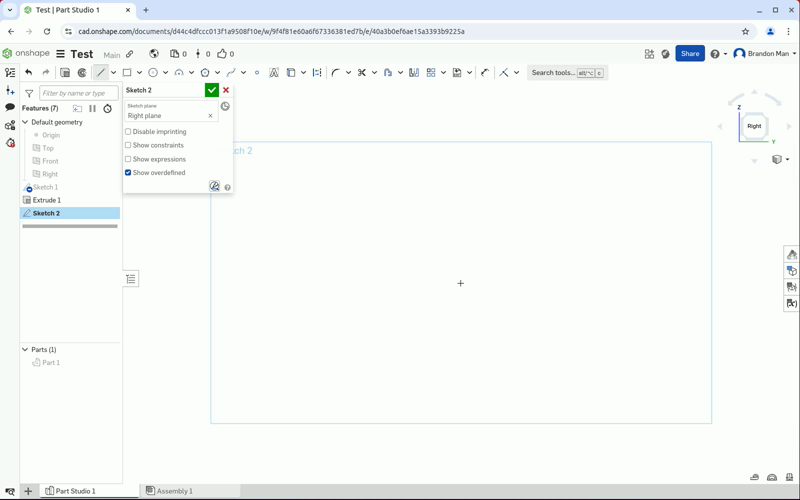
key_up(shift)
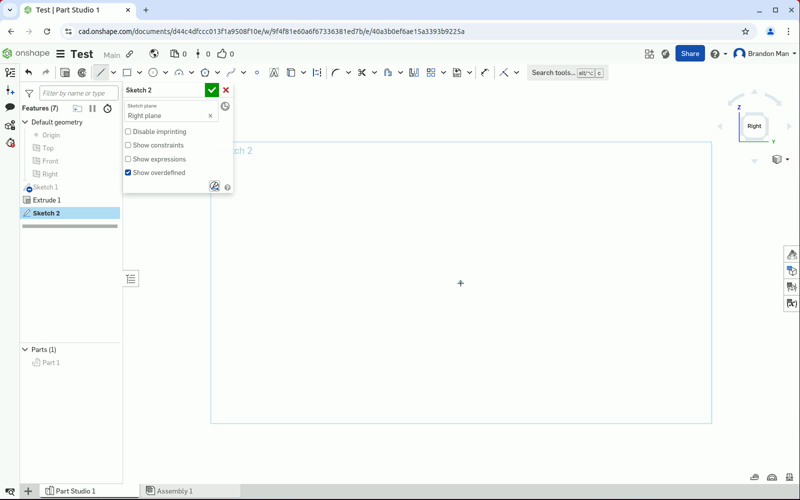
key_down(shift)
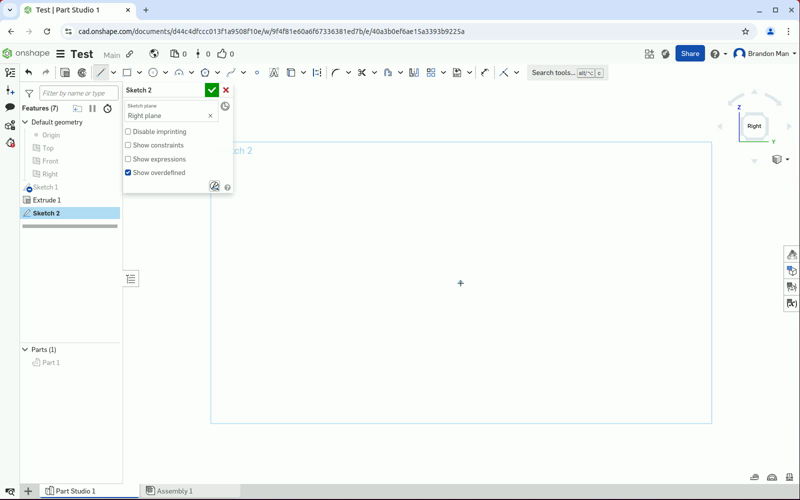
mouse_move(490, 282)
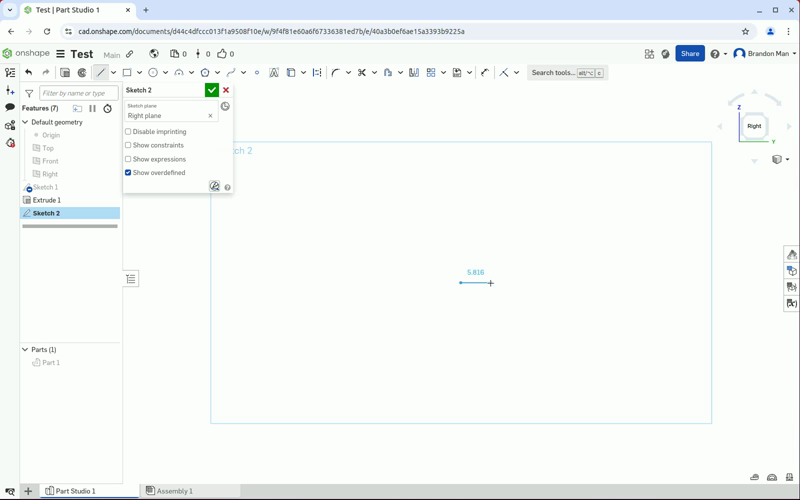
mouse_move(465, 282)
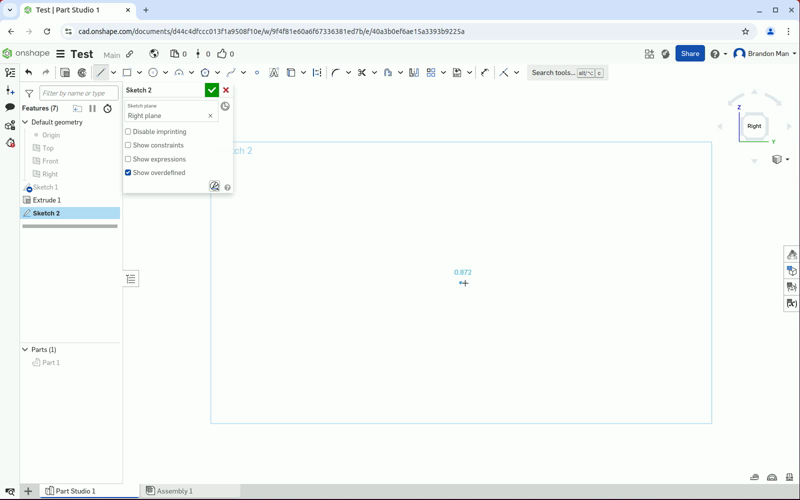
scroll(6)
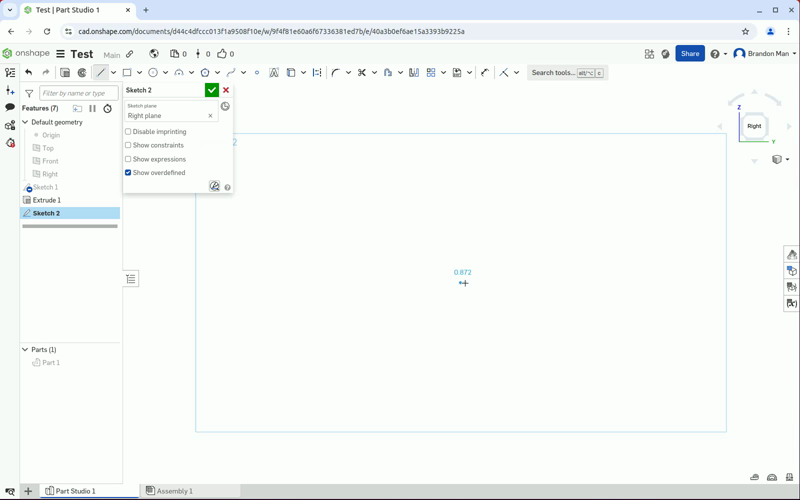
scroll(6)
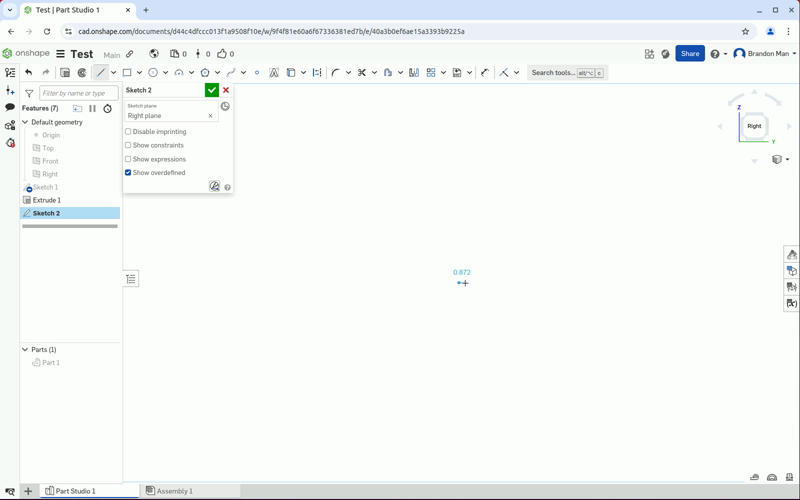
scroll(6)
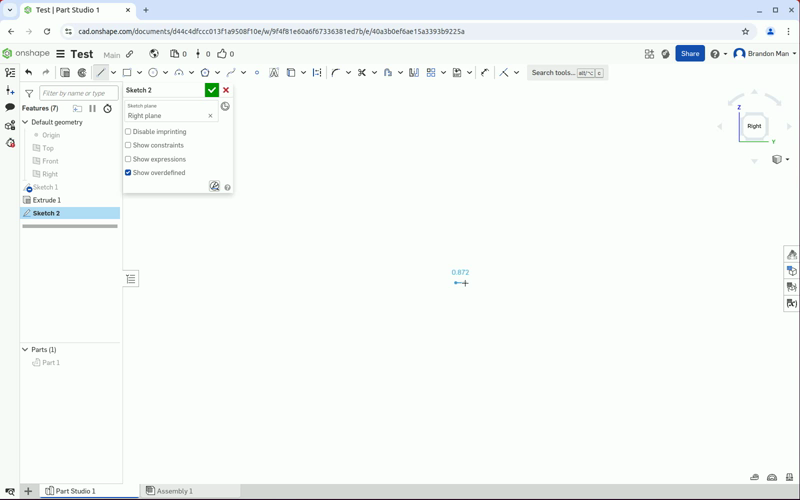
scroll(6)
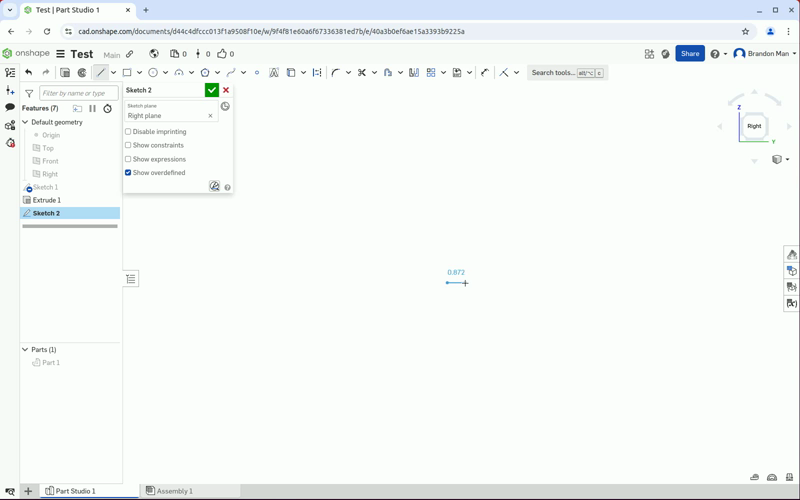
scroll(6)
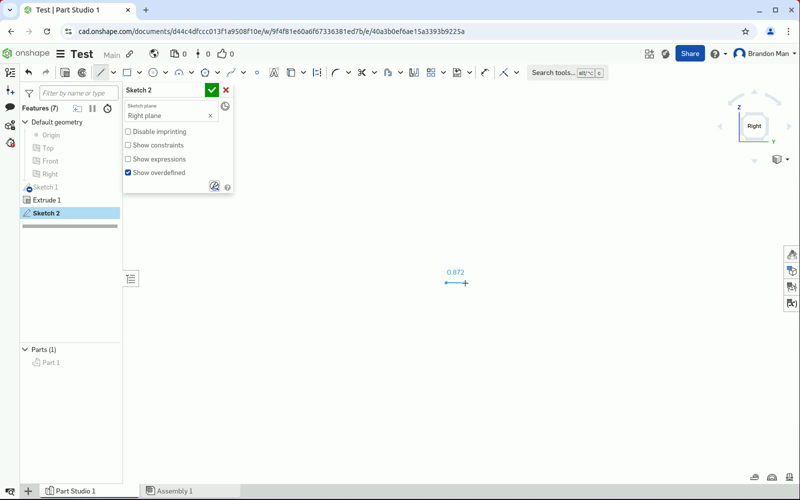
scroll(6)
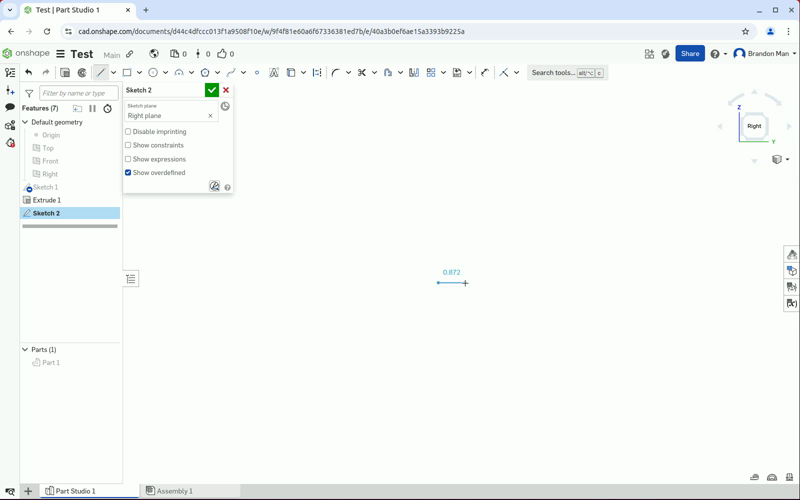
scroll(6)
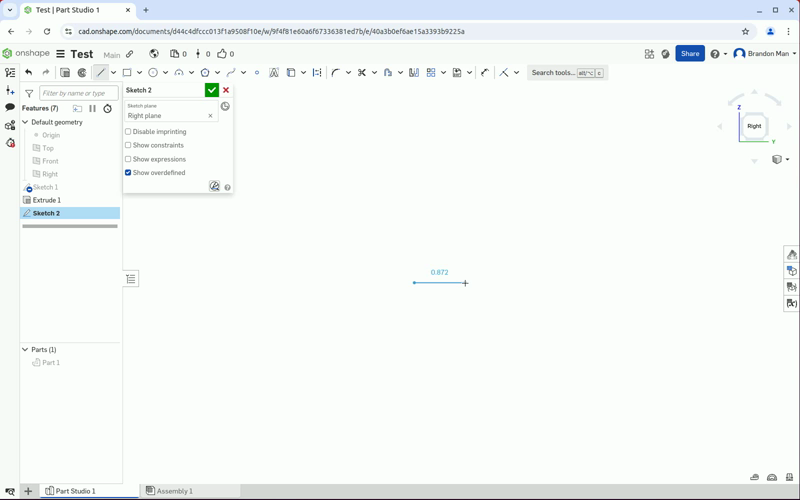
click(465, 282)
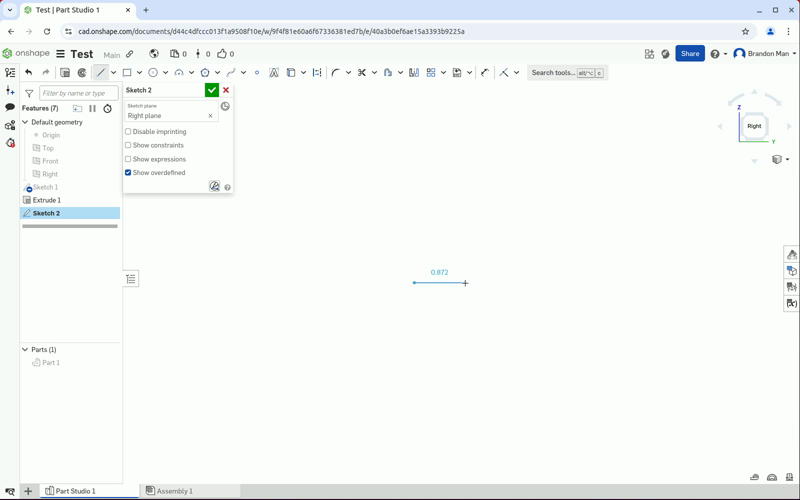
scroll(-6)
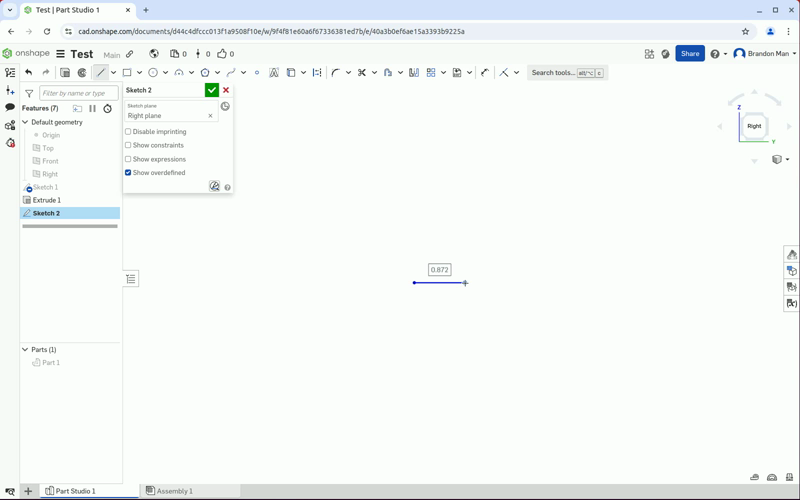
scroll(-6)
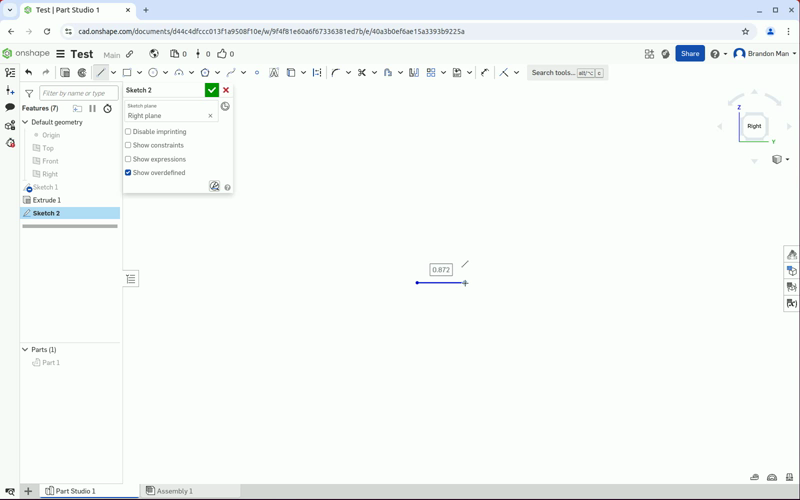
scroll(-6)
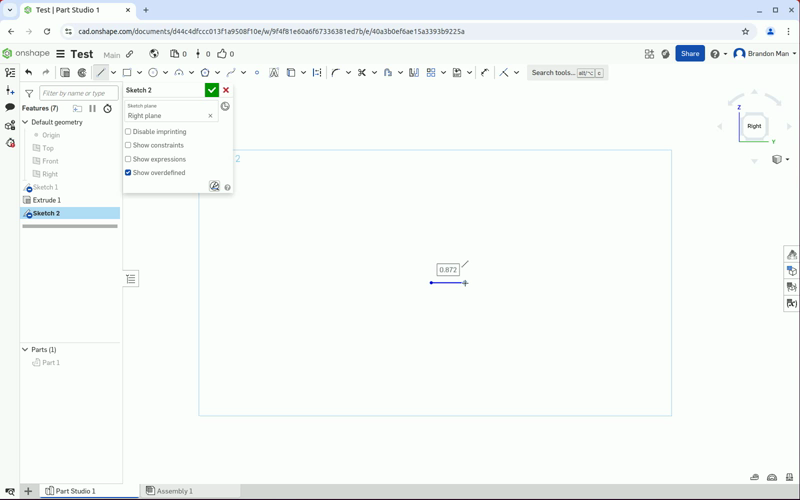
scroll(-6)
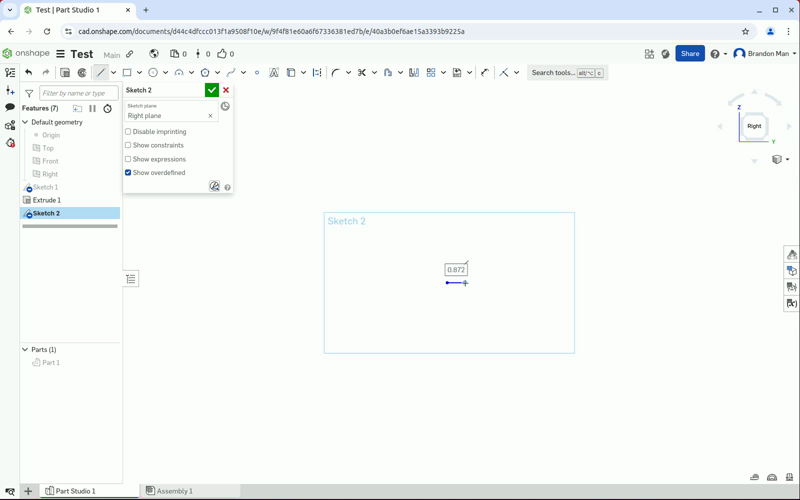
scroll(-6)
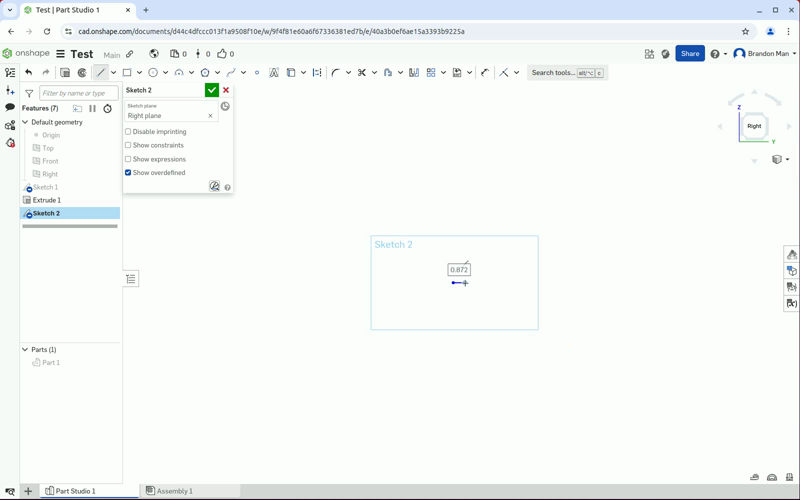
scroll(-6)
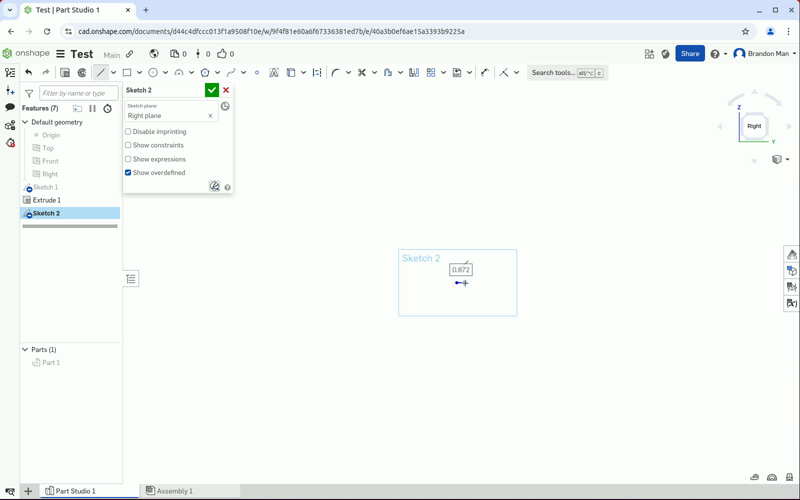
scroll(-6)
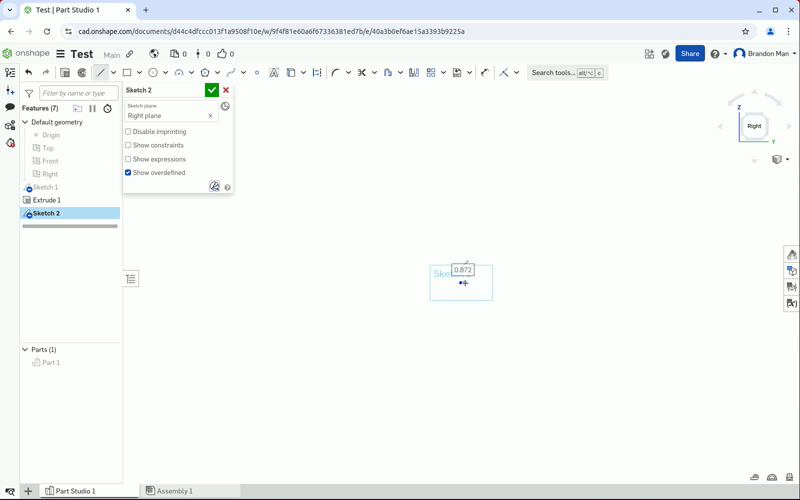
key_up(shift)
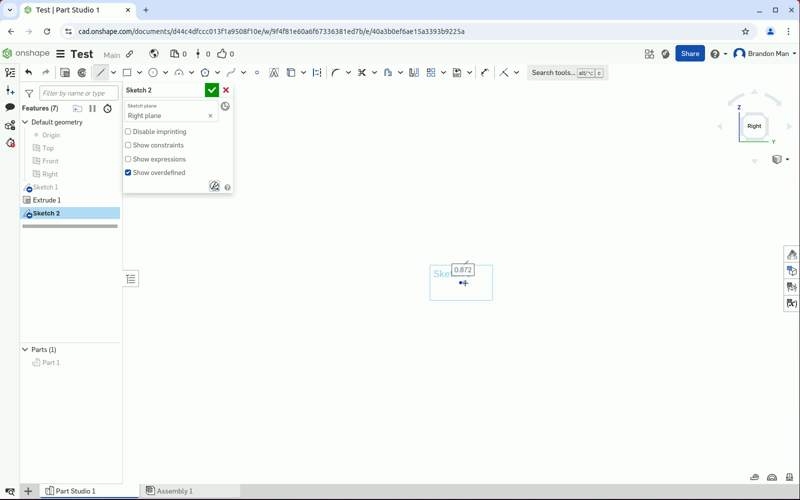
key_down(shift)
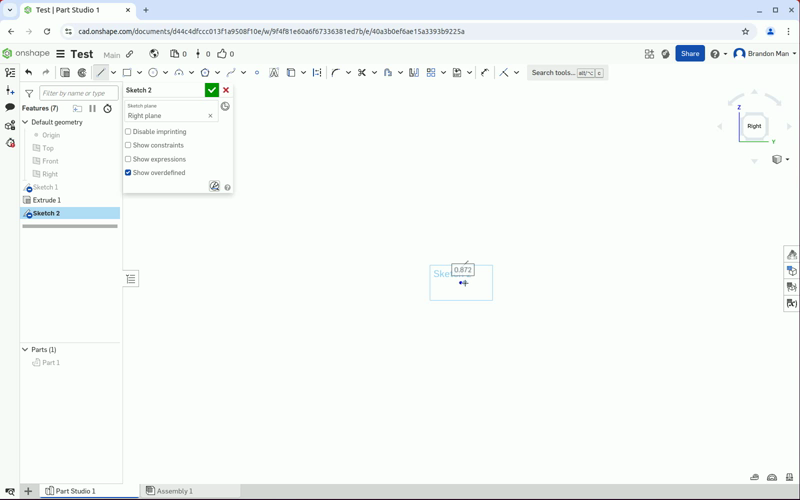
mouse_move(495, 282)
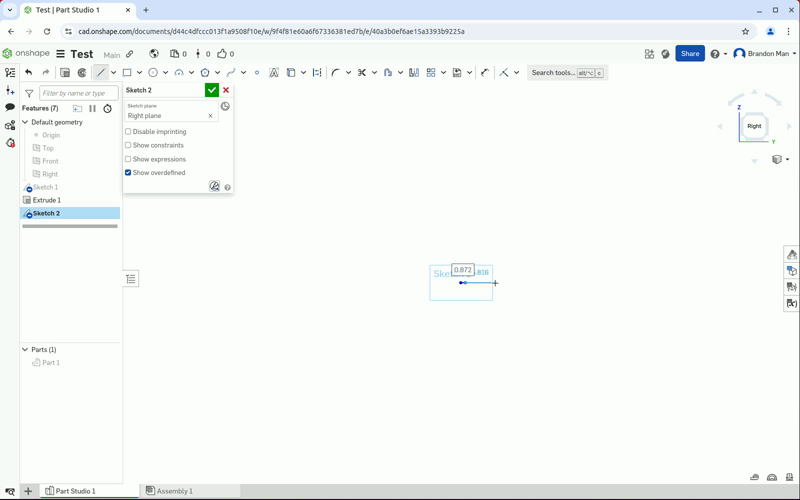
mouse_move(465, 282)
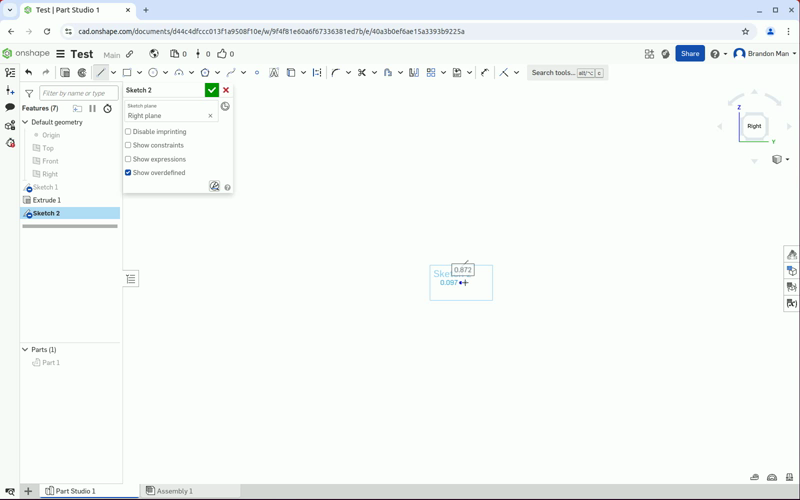
scroll(6)
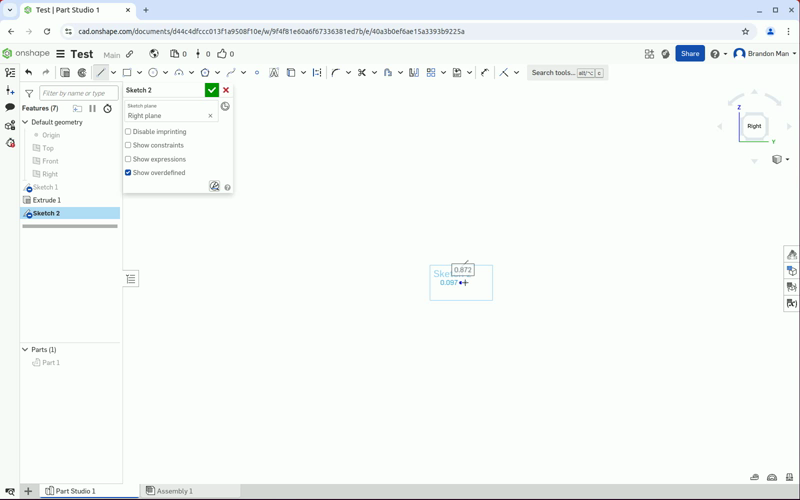
scroll(6)
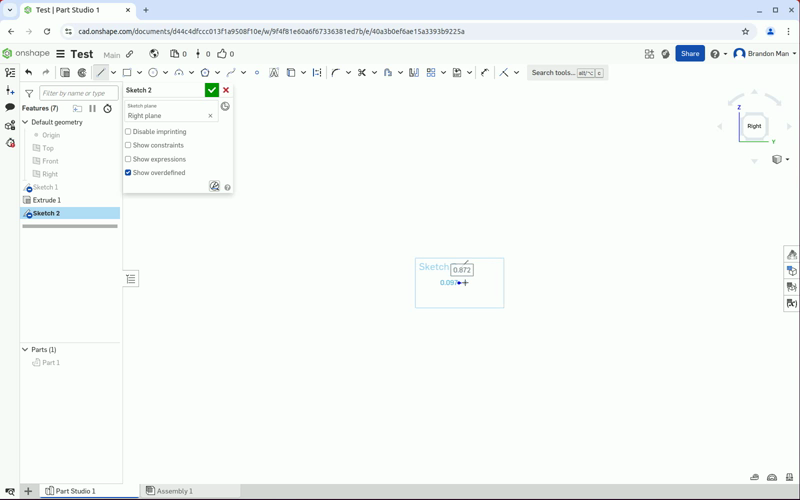
scroll(6)
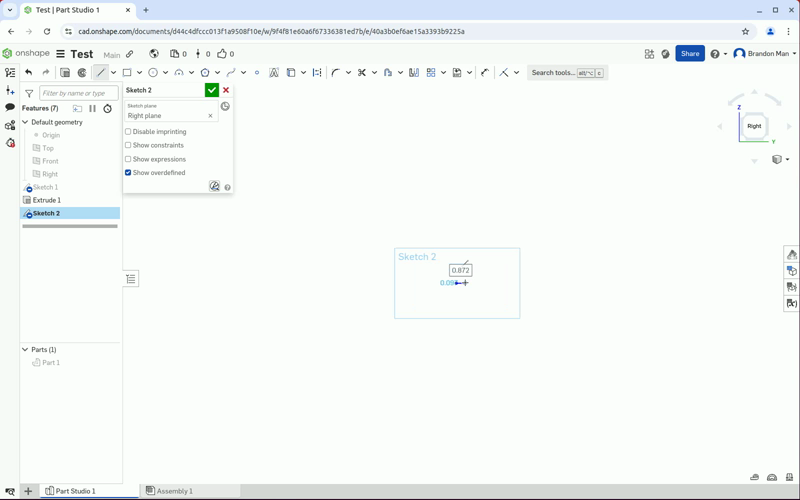
scroll(6)
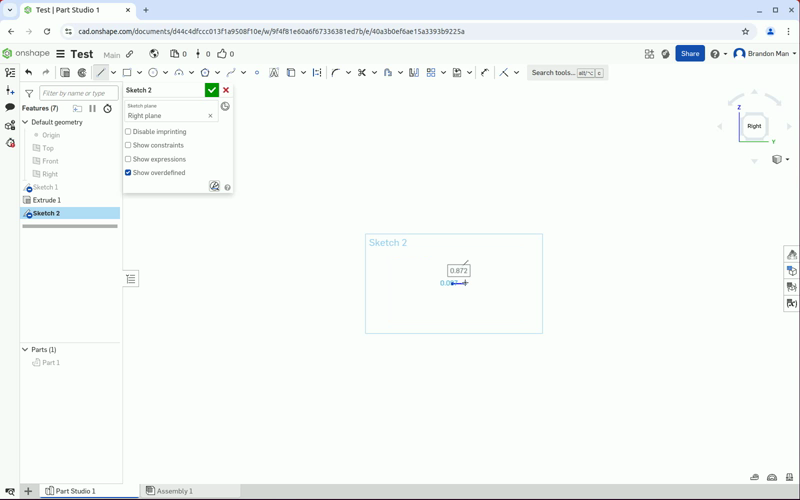
scroll(6)
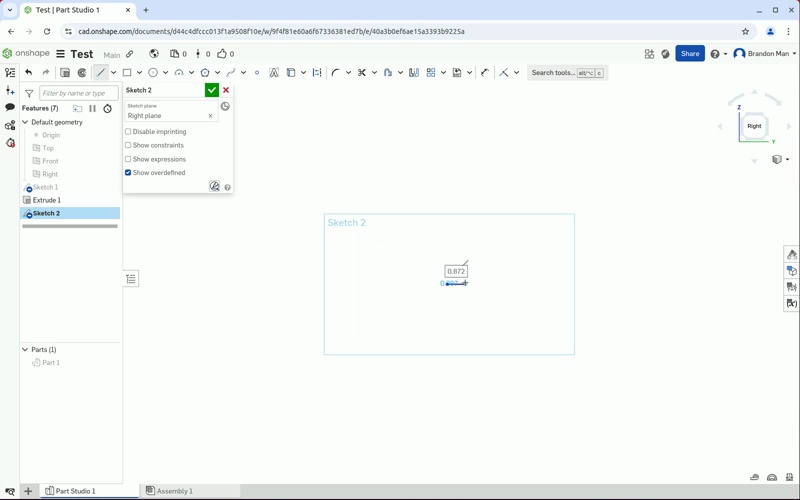
scroll(6)
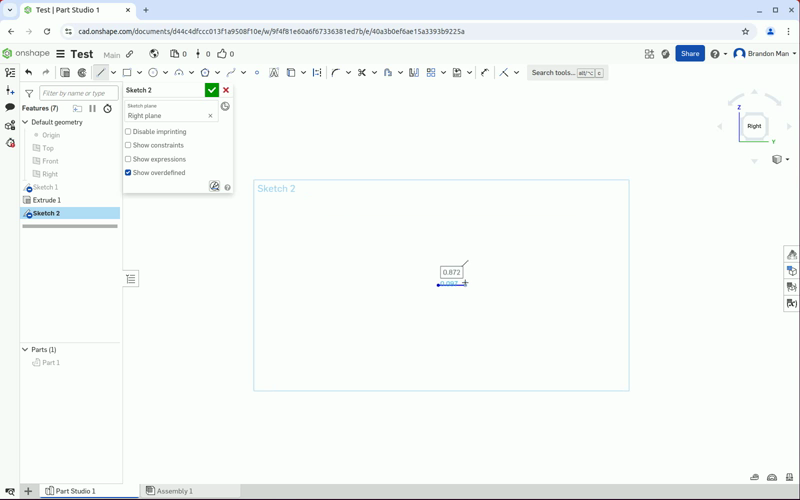
scroll(6)
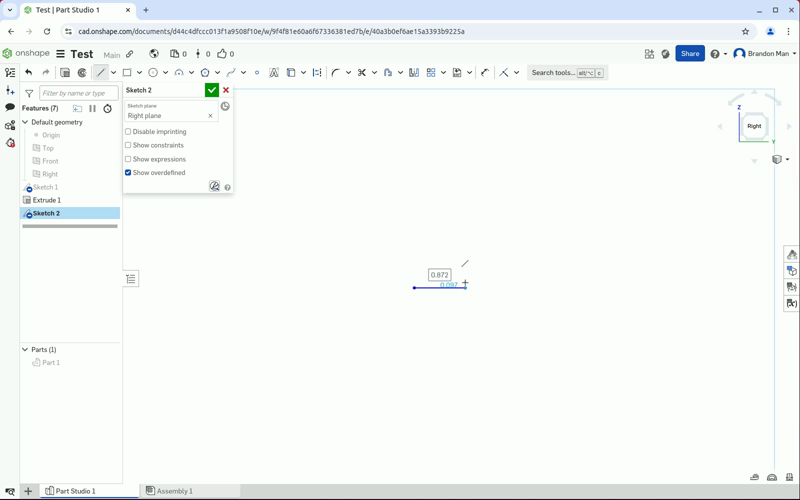
click(465, 282)
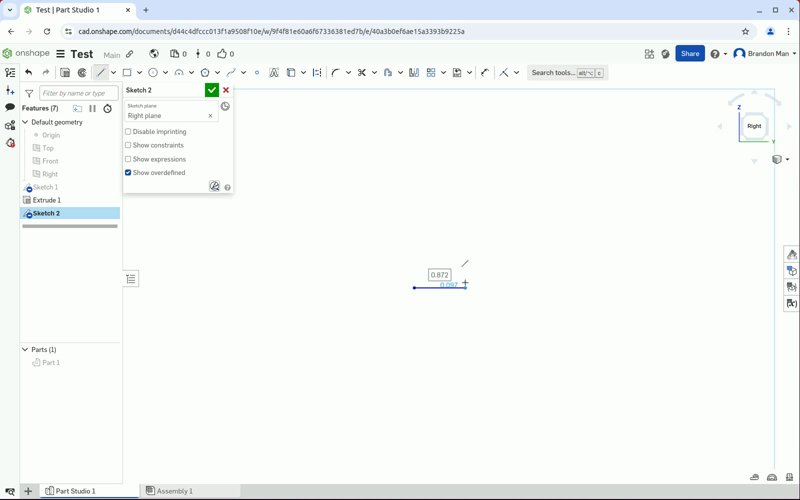
scroll(-6)
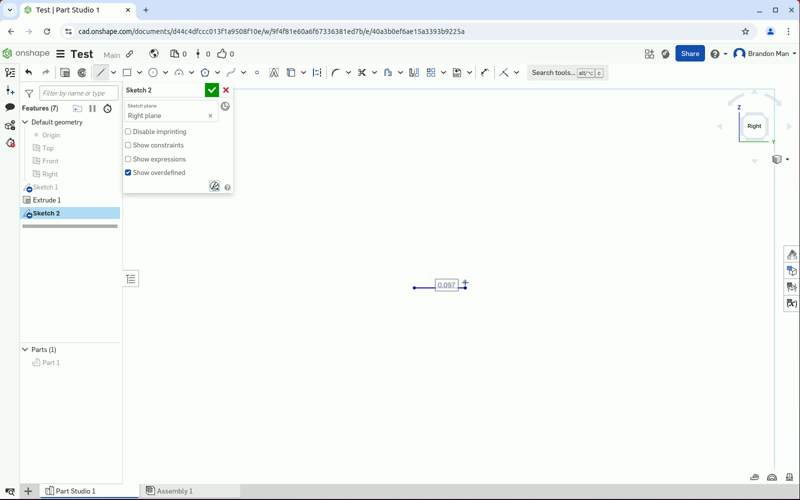
scroll(-6)
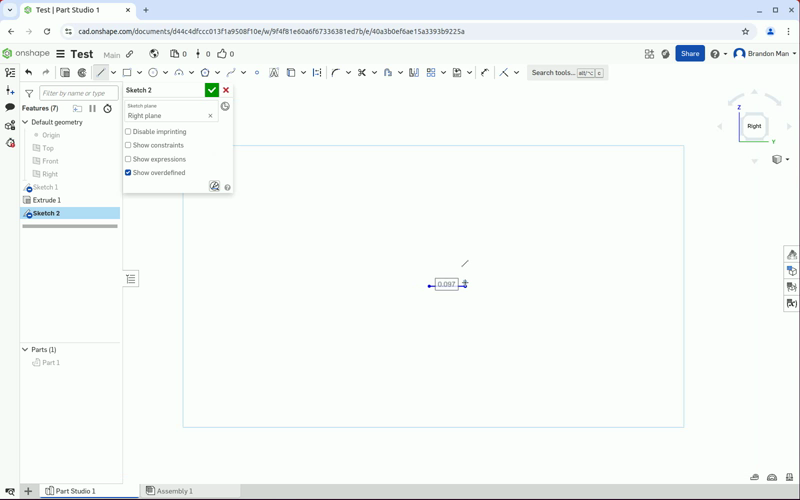
scroll(-6)
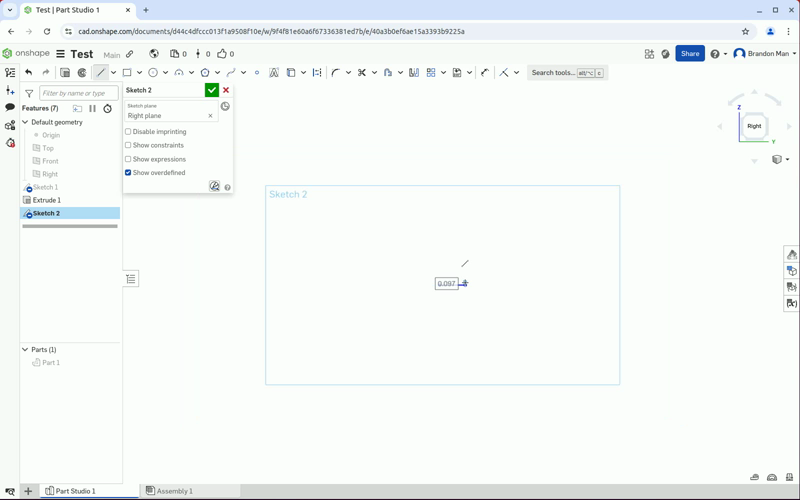
scroll(-6)
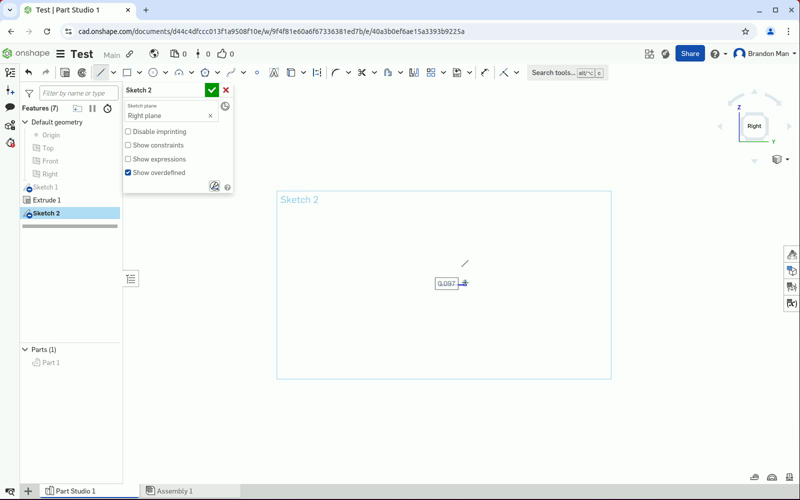
scroll(-6)
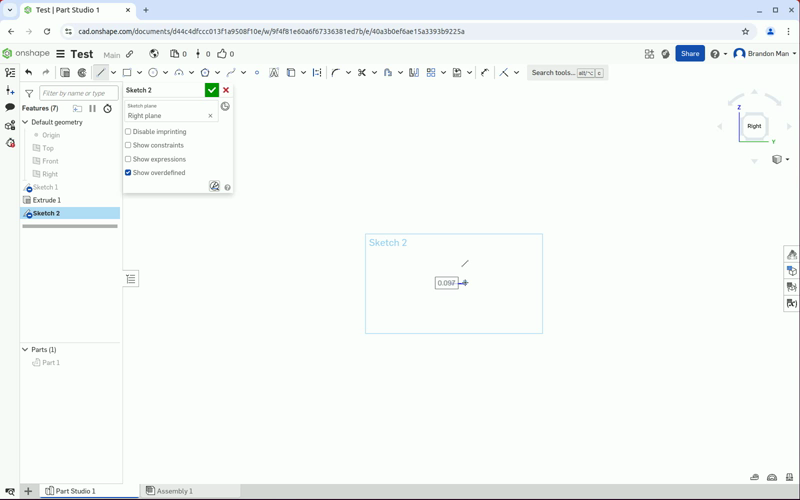
scroll(-6)
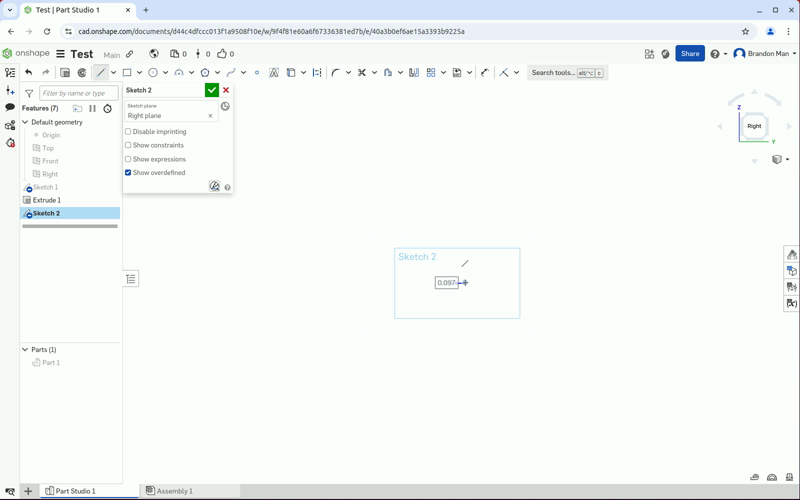
scroll(-6)
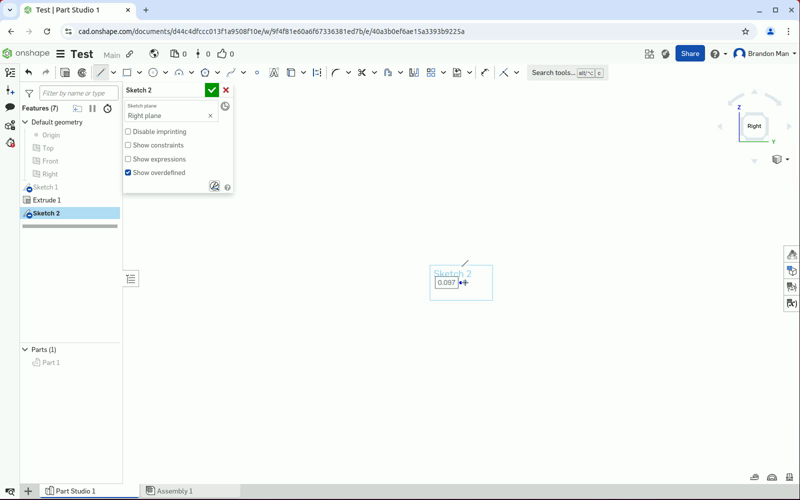
key_up(shift)
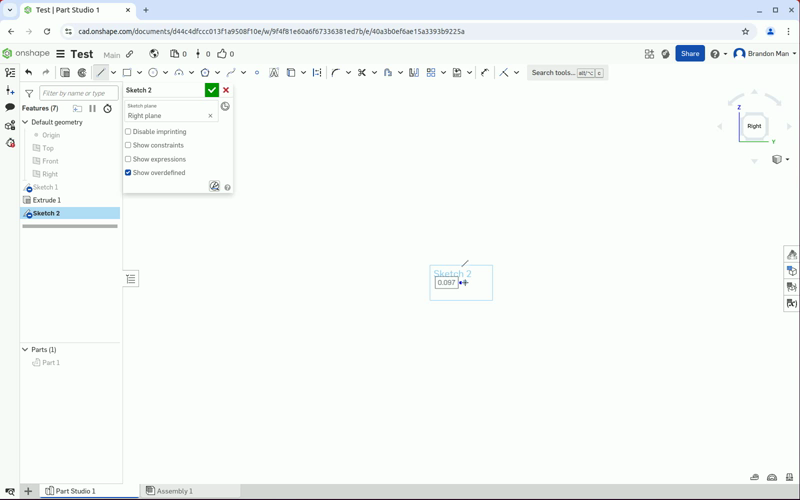
key_down(shift)
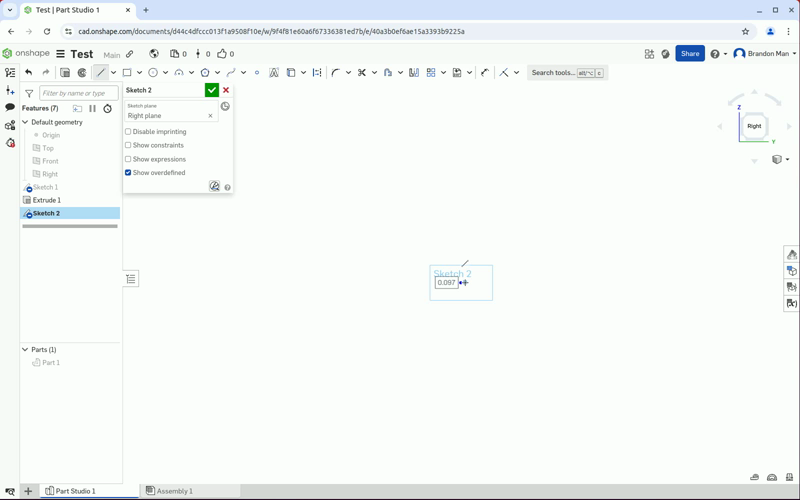
mouse_move(495, 282)
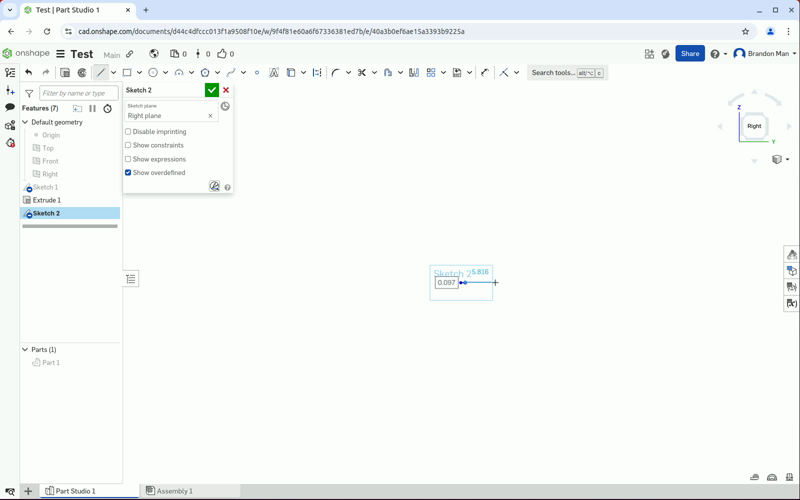
mouse_move(460, 282)
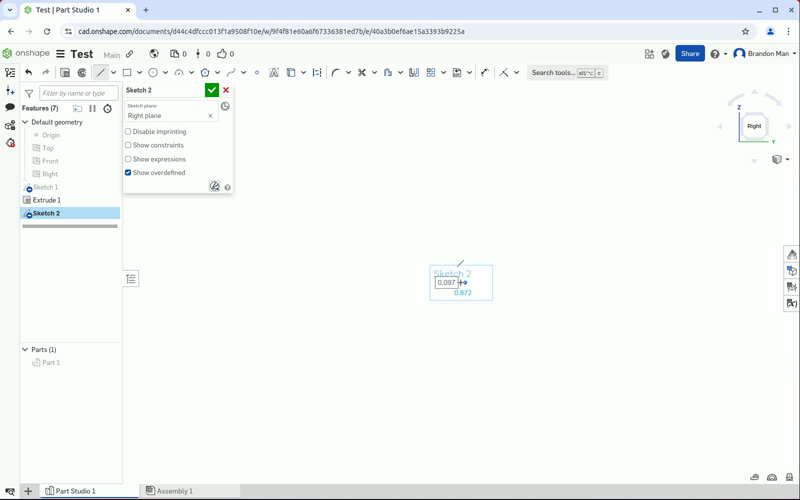
scroll(6)
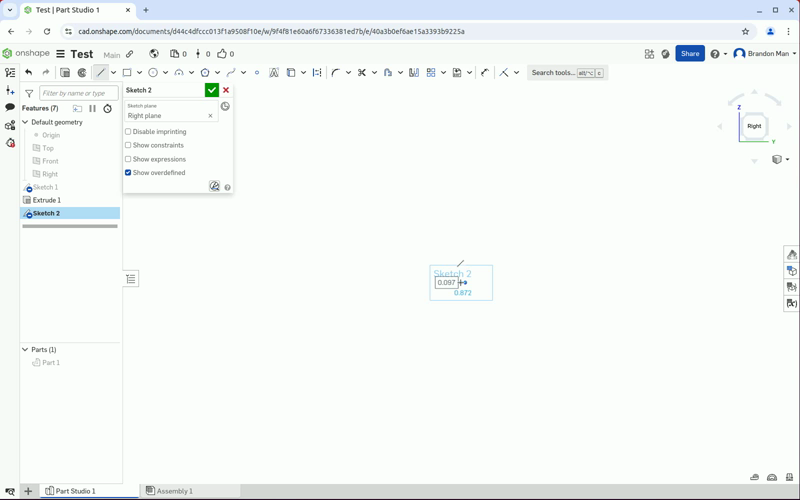
scroll(6)
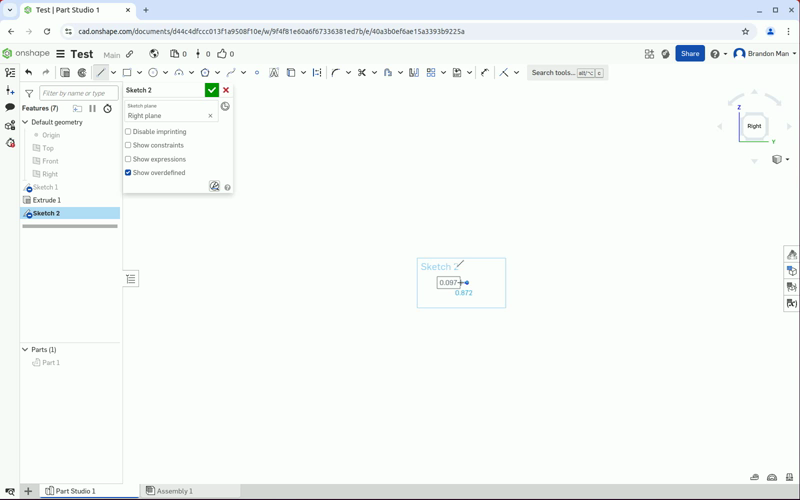
scroll(6)
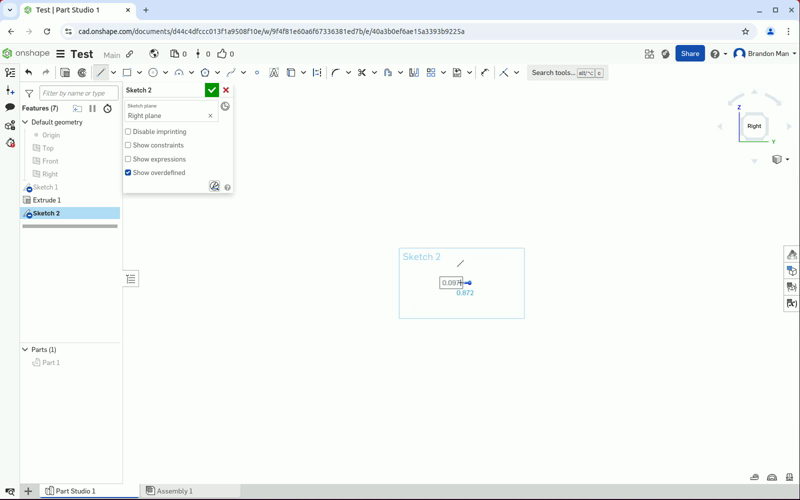
scroll(6)
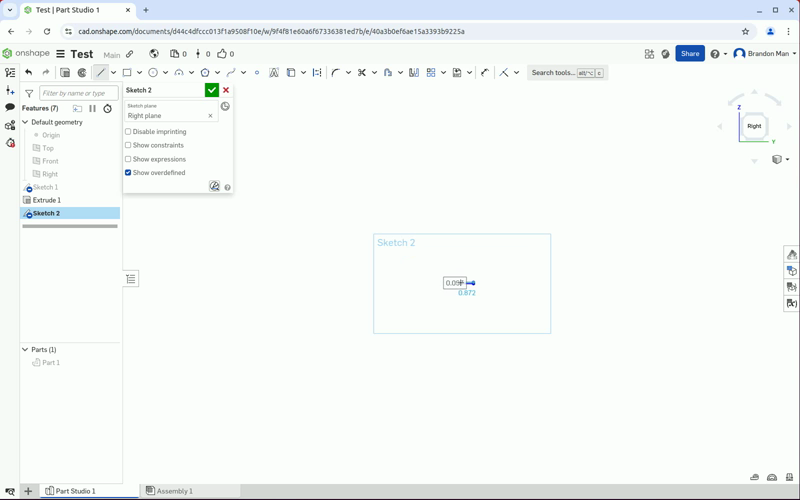
scroll(6)
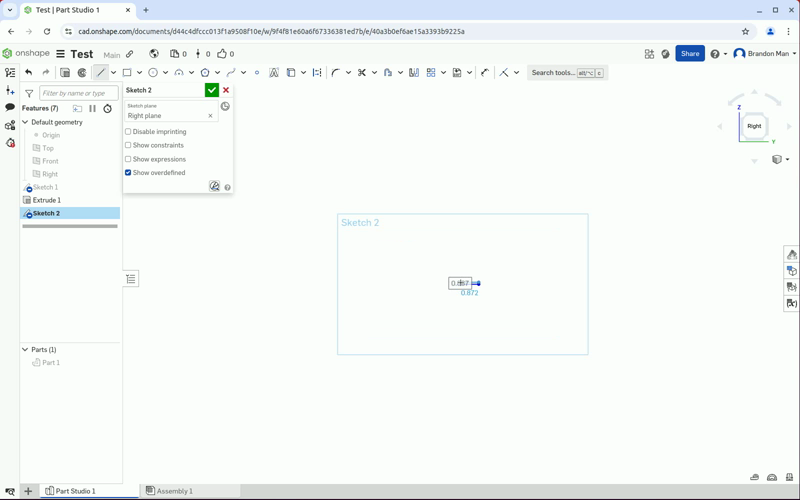
scroll(6)
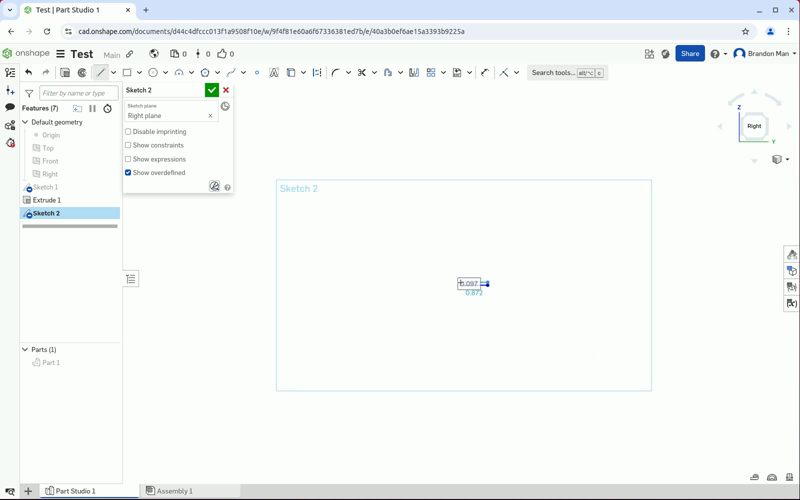
scroll(6)
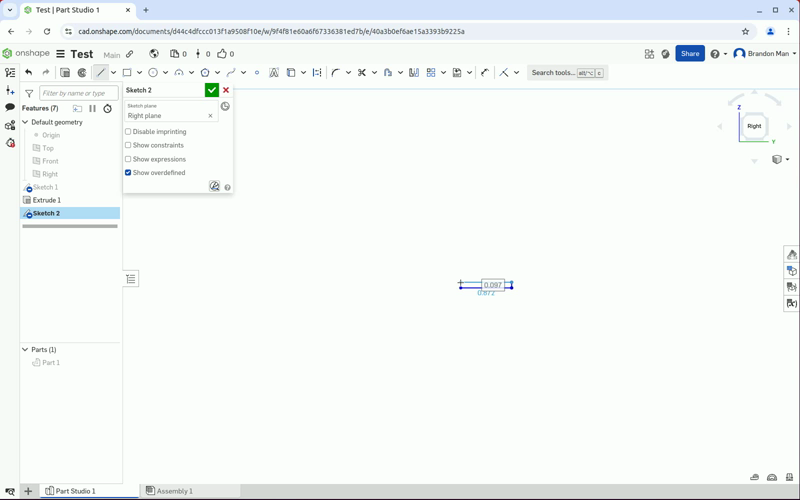
click(460, 282)
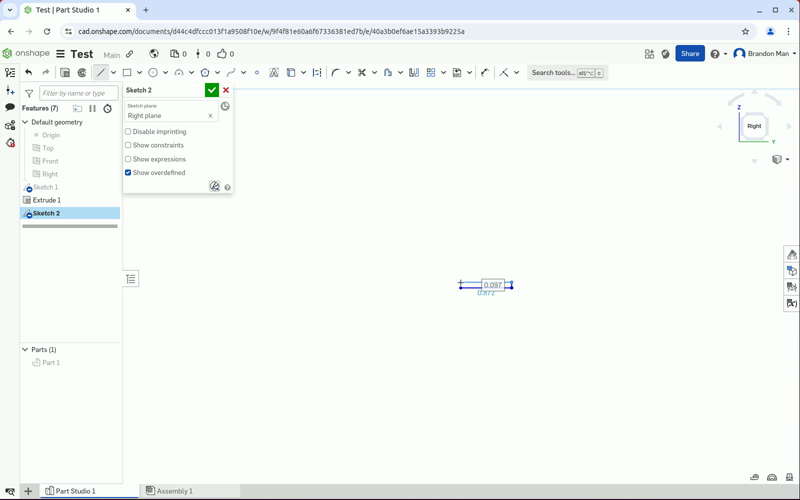
scroll(-6)
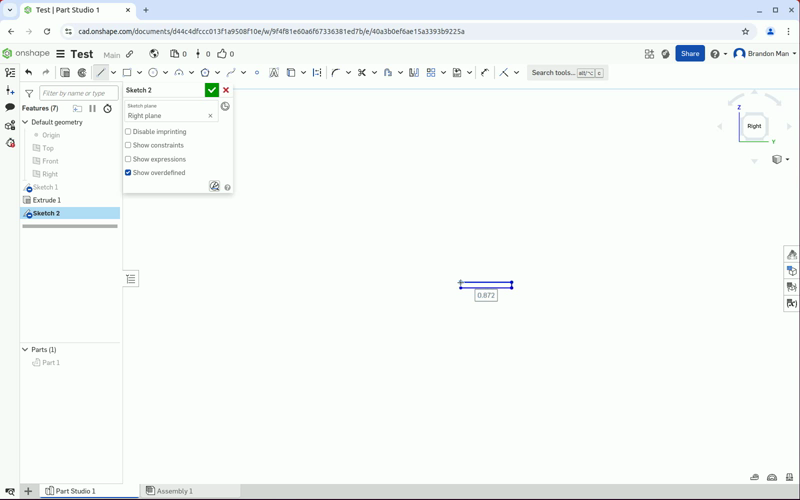
scroll(-6)
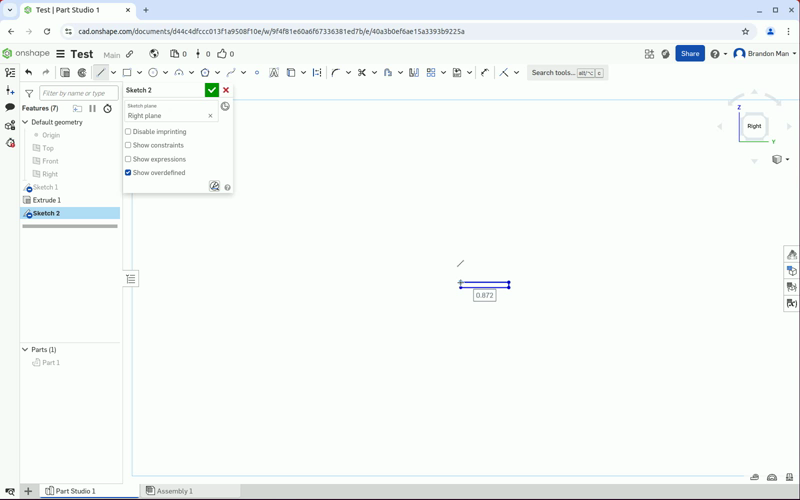
scroll(-6)
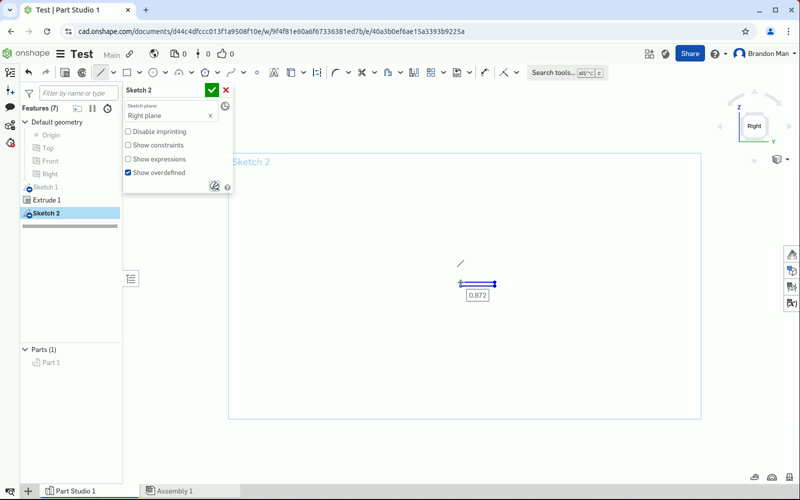
scroll(-6)
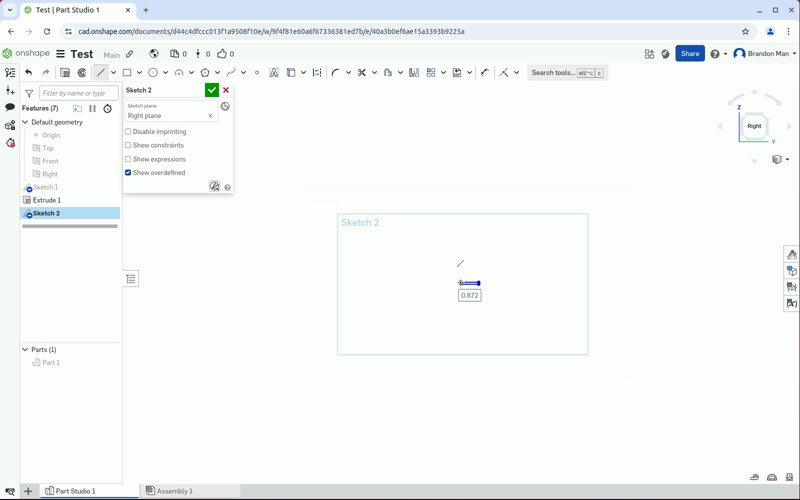
scroll(-6)
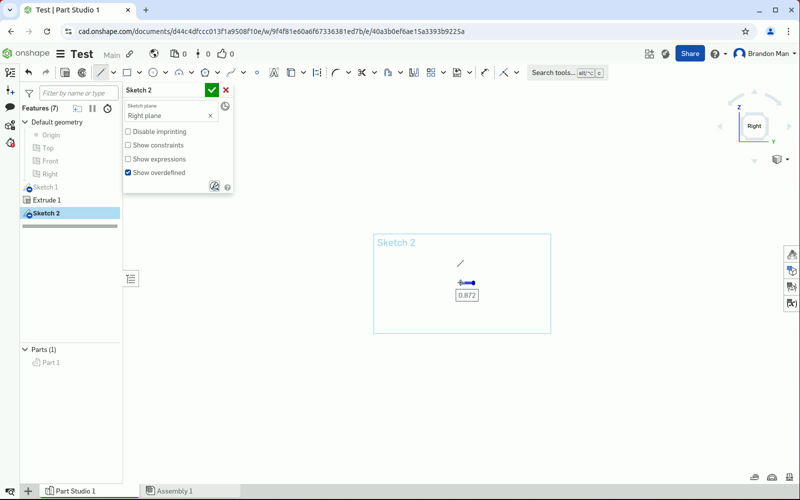
scroll(-6)
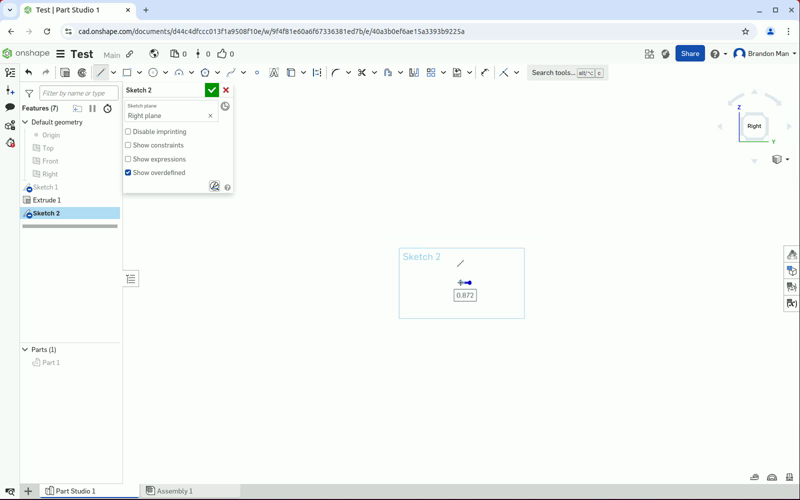
scroll(-6)
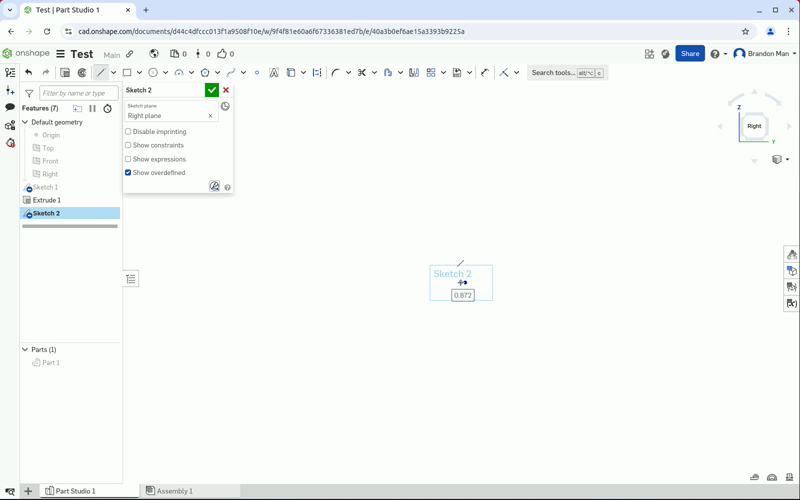
key_up(shift)
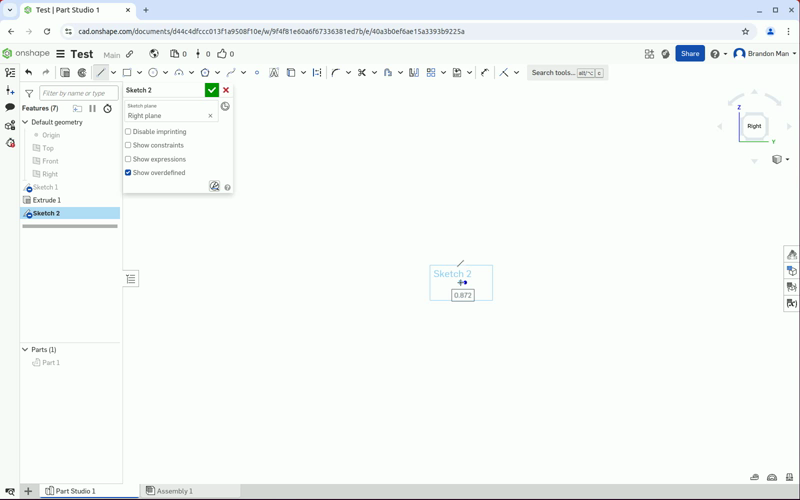
mouse_move(490, 282)
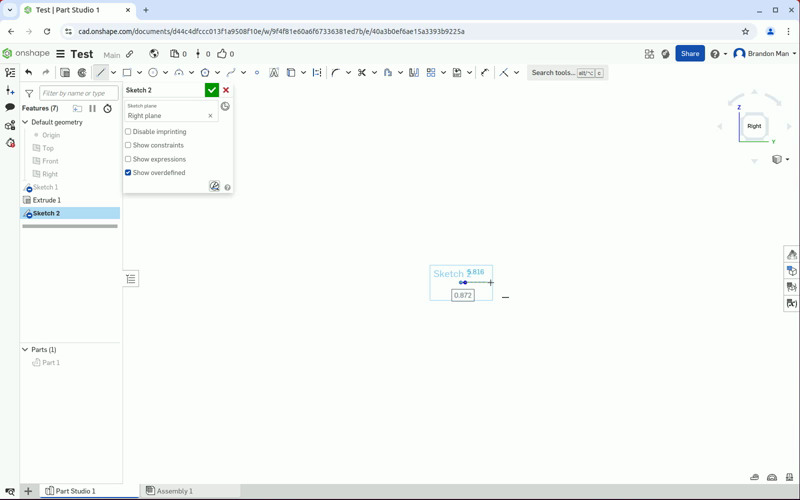
key_down(shift)
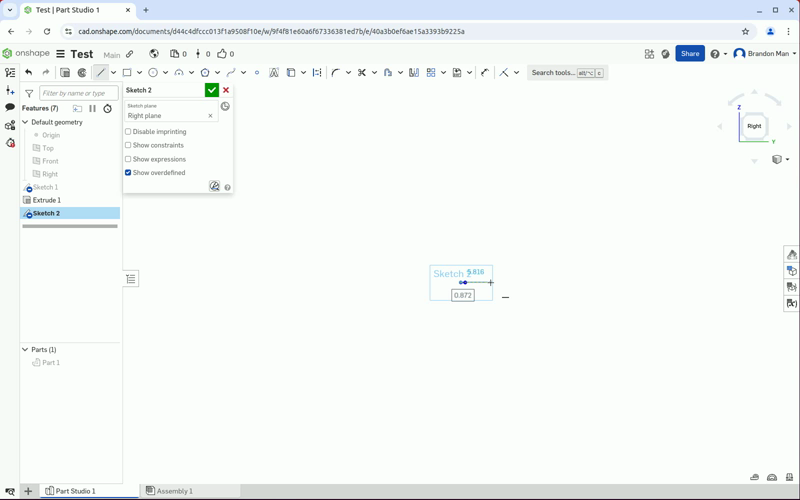
mouse_move(460, 282)
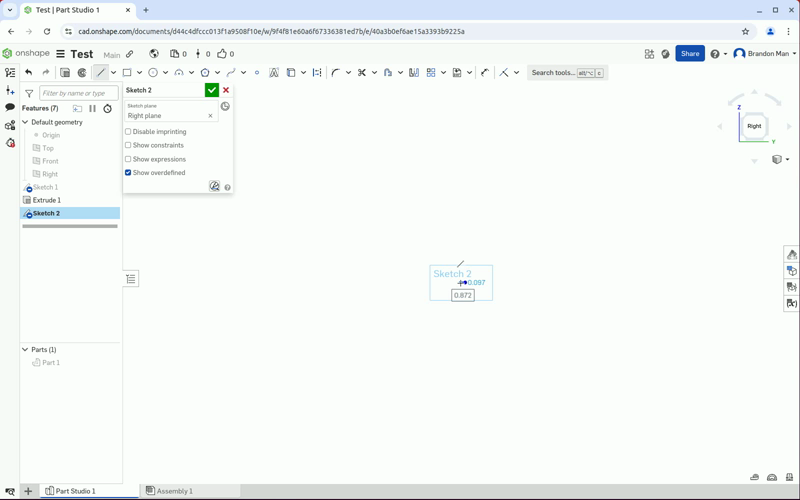
scroll(6)
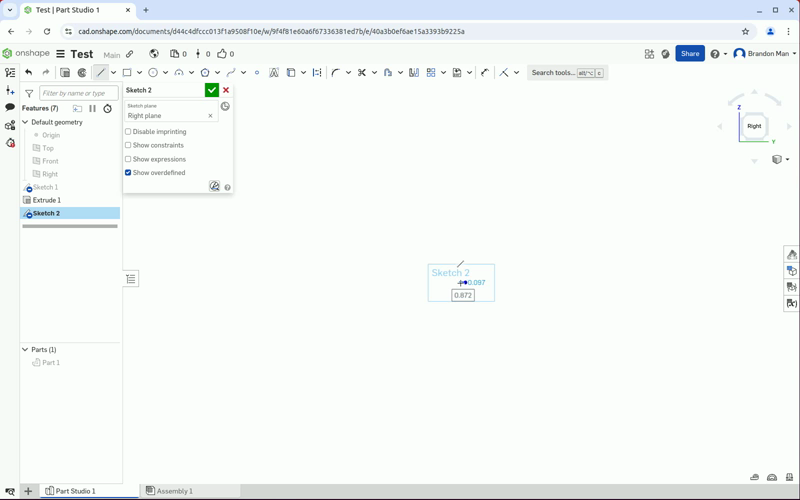
scroll(6)
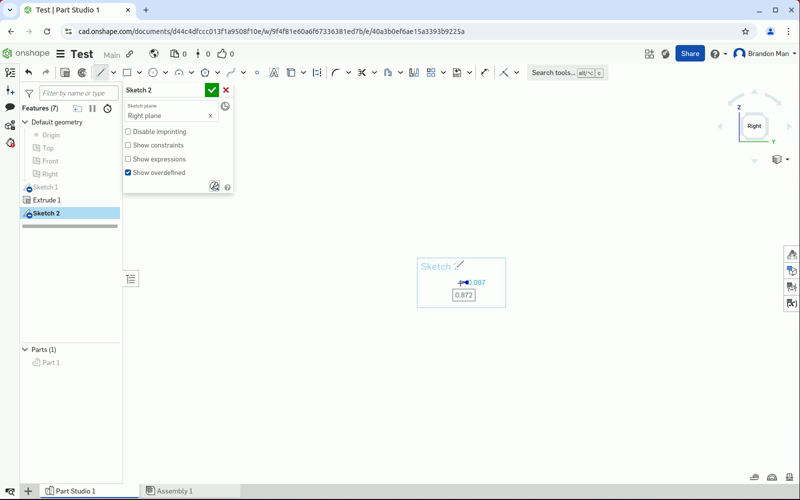
scroll(6)
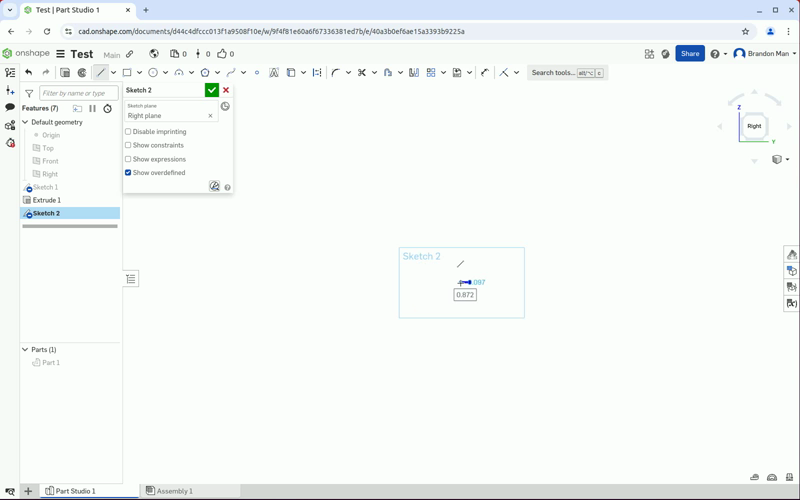
scroll(6)
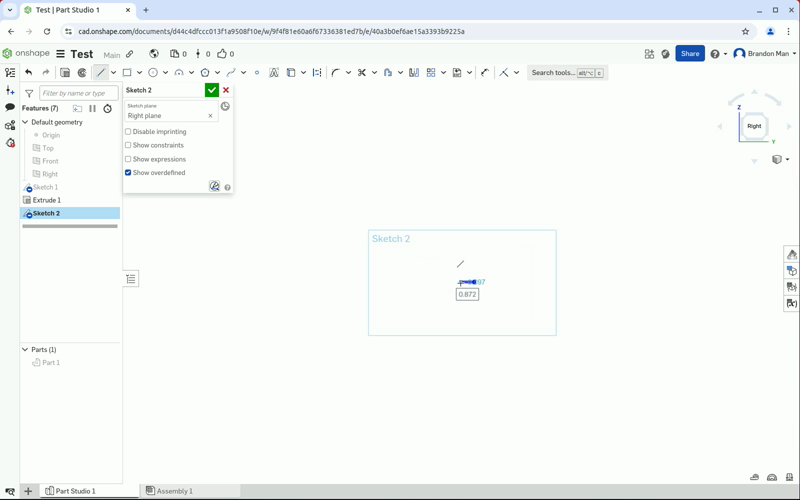
scroll(6)
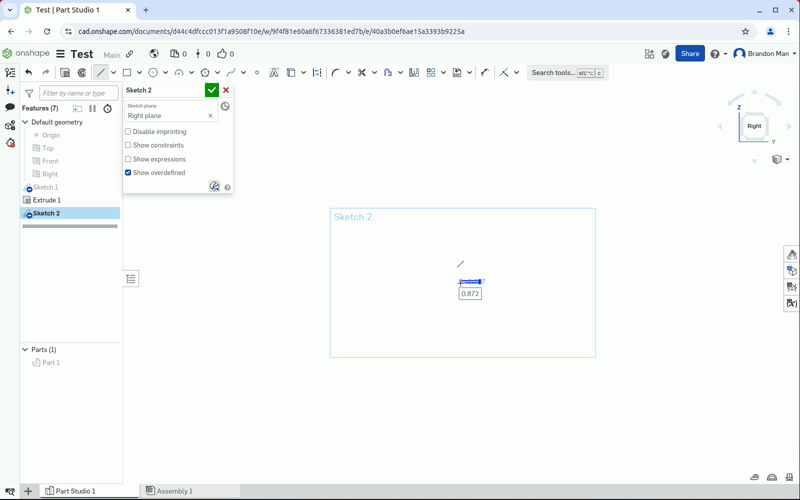
scroll(6)
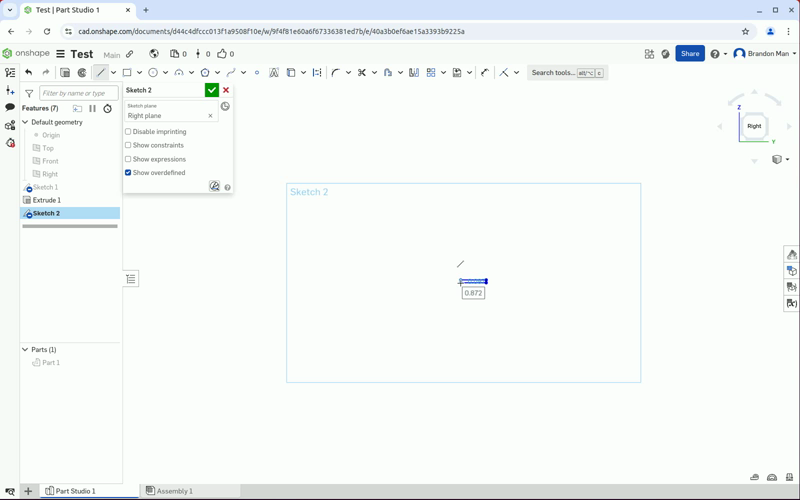
scroll(6)
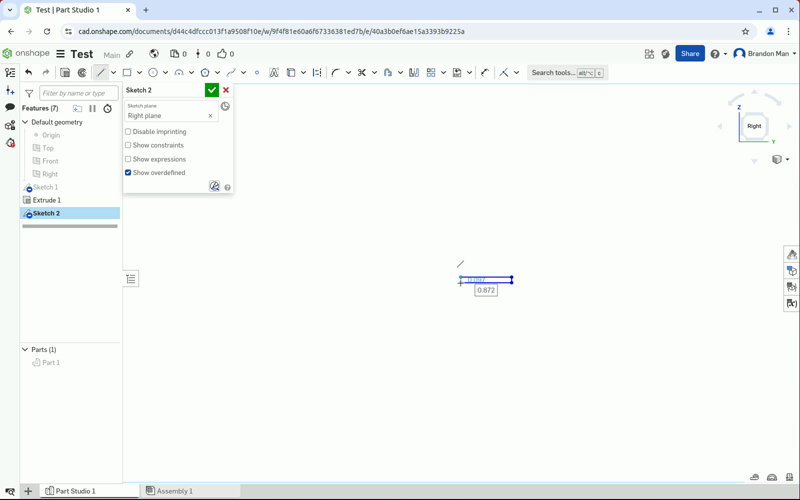
key_up(shift)
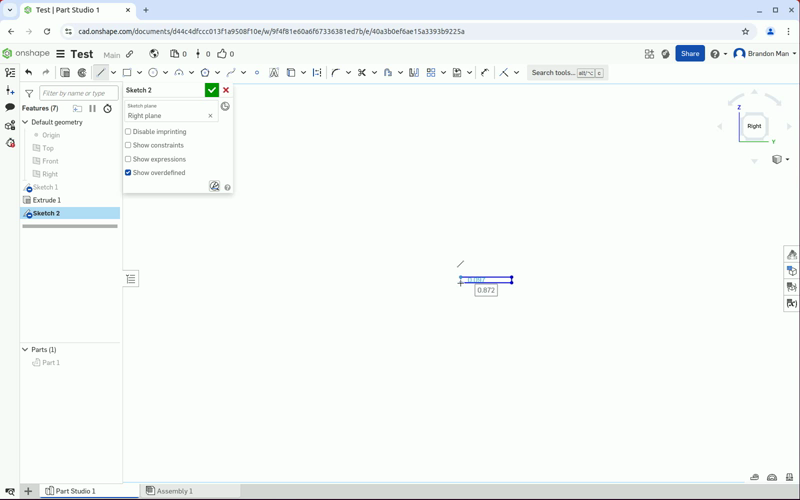
click(460, 282)
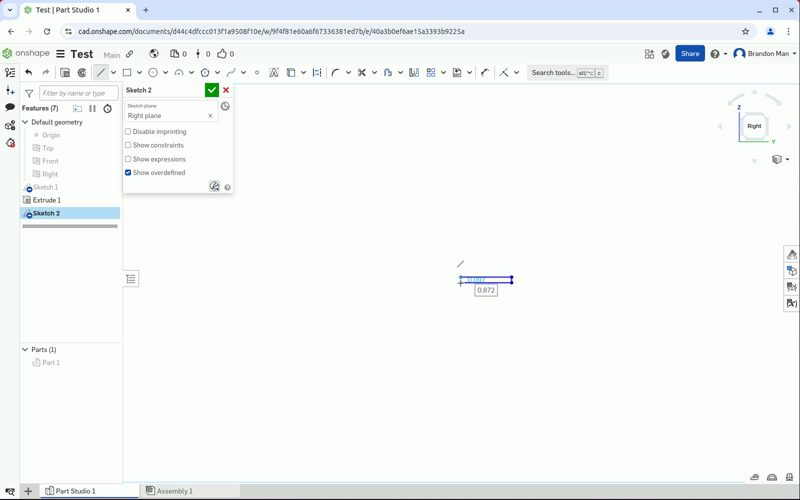
scroll(-6)
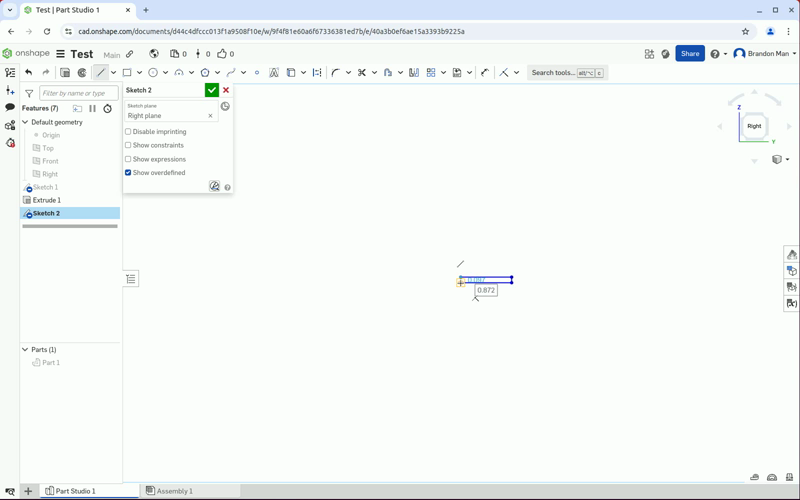
scroll(-6)
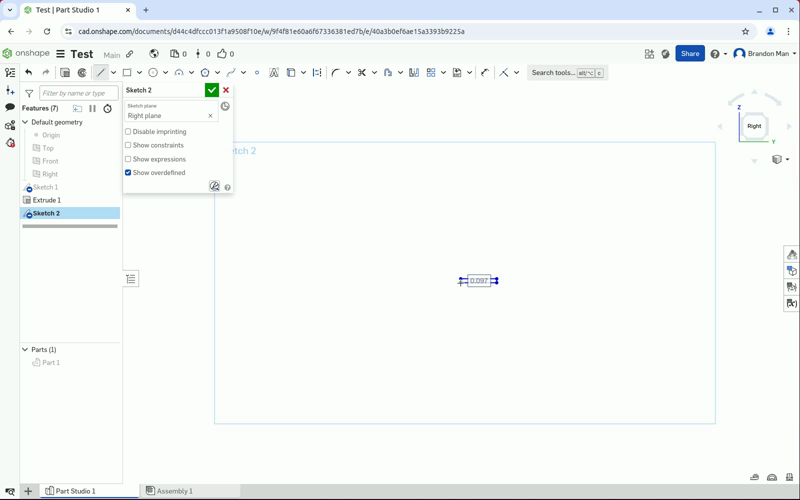
scroll(-6)
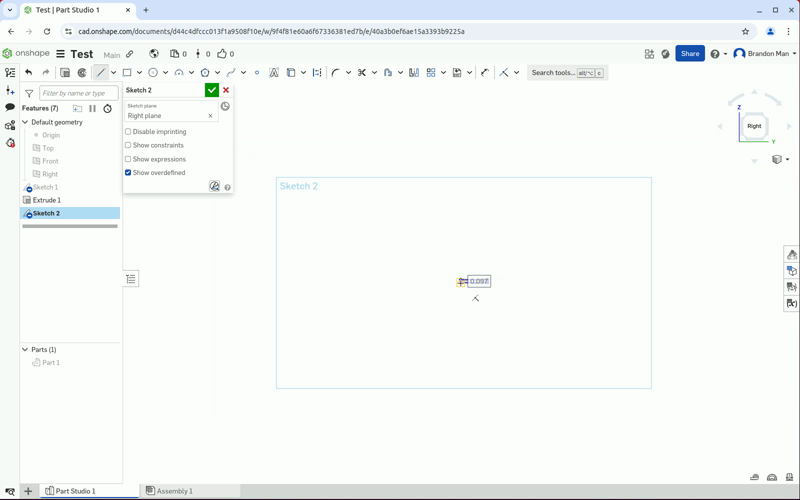
scroll(-6)
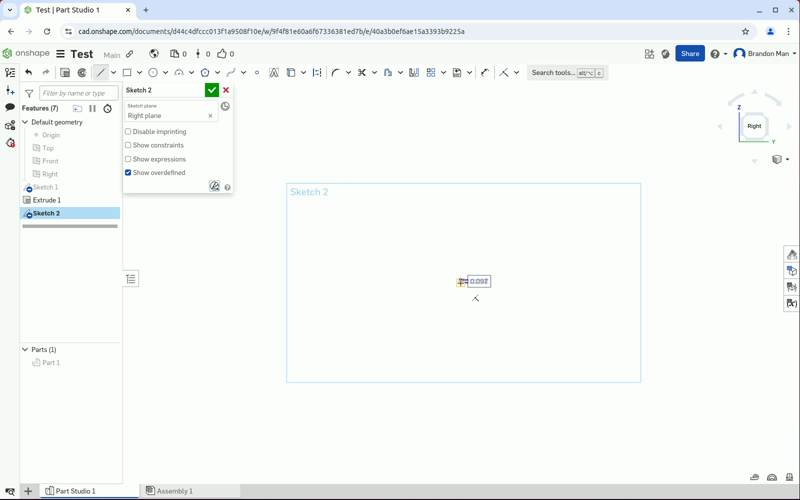
scroll(-6)
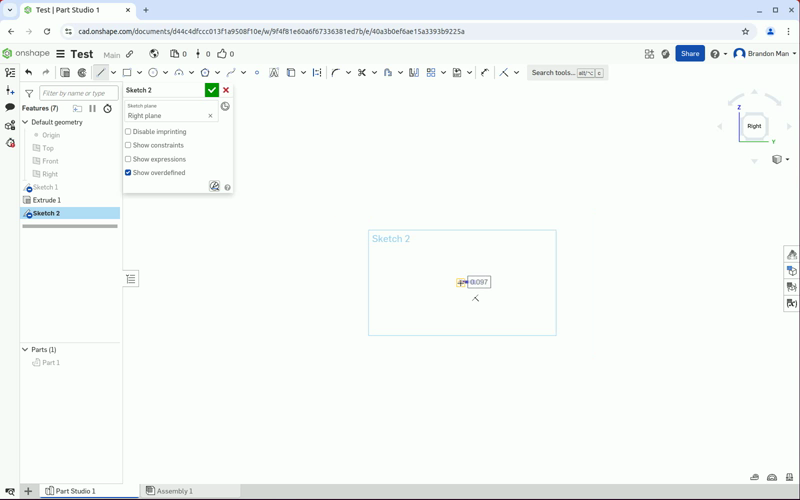
scroll(-6)
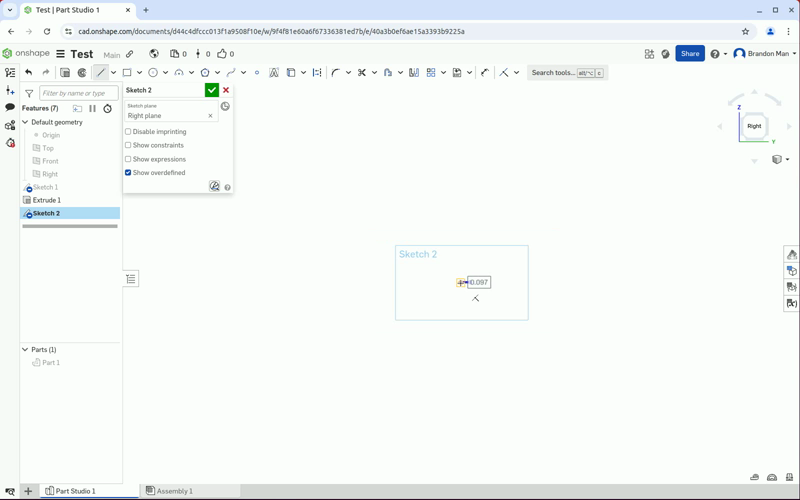
scroll(-6)
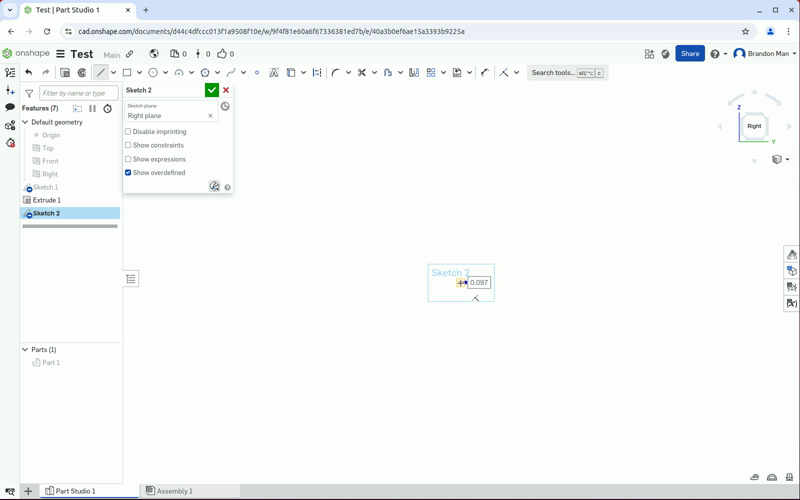
key(esc)
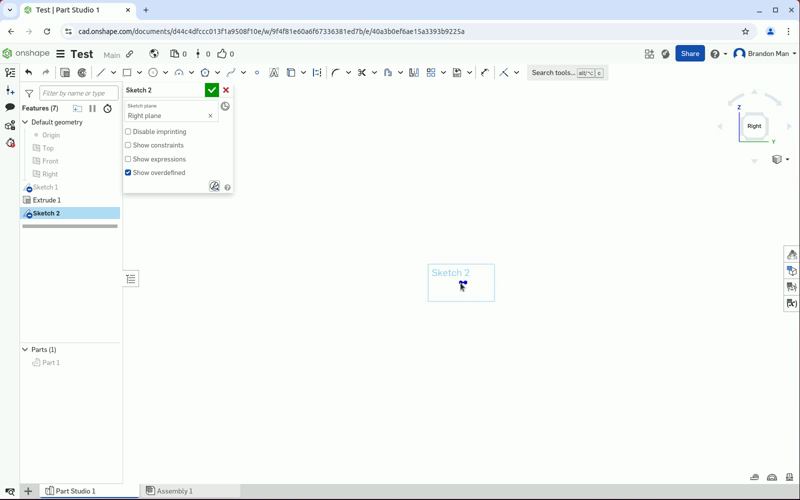
mouse_move(464, 282)
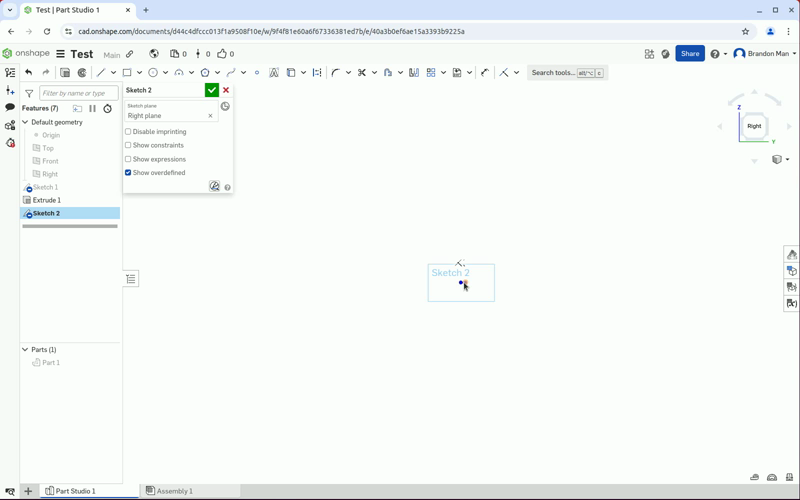
scroll(6)
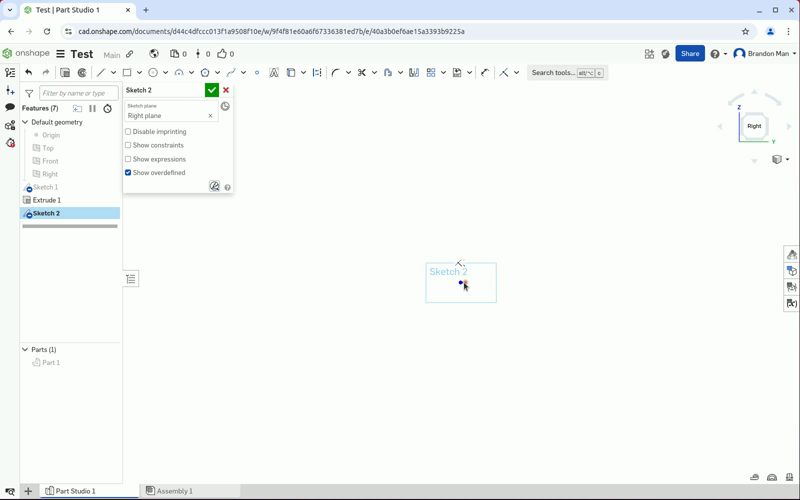
scroll(6)
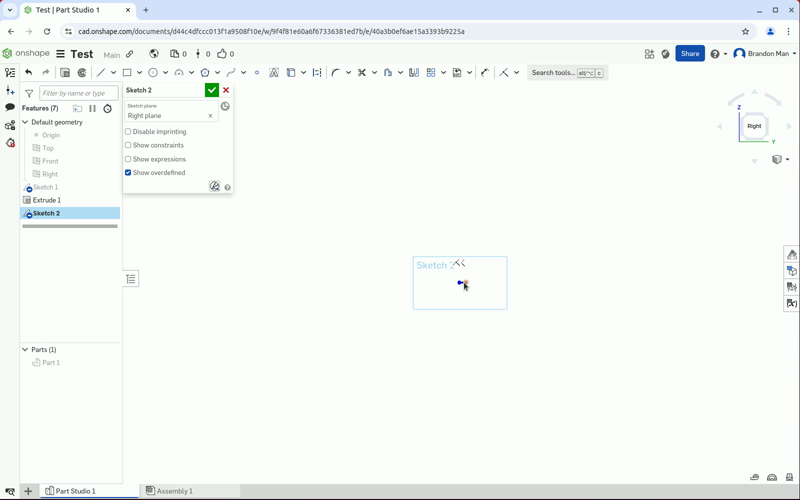
scroll(6)
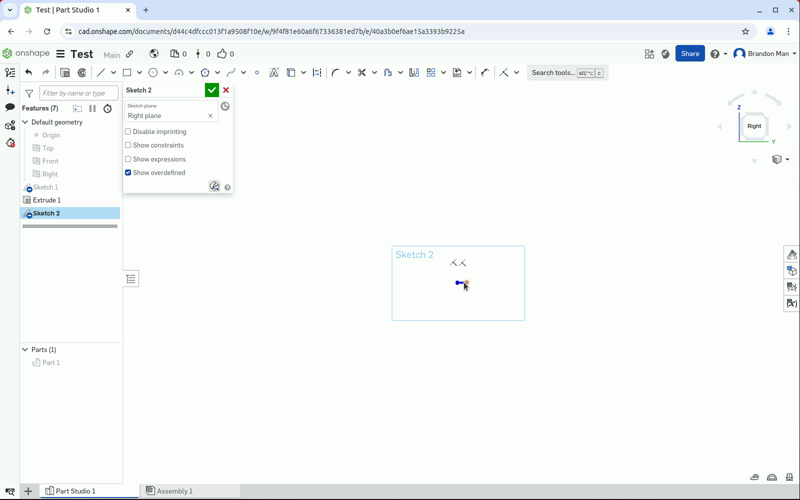
scroll(6)
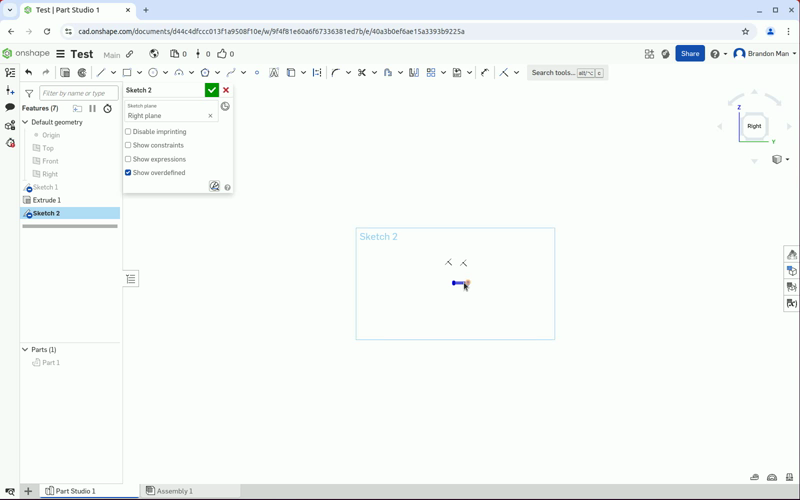
scroll(6)
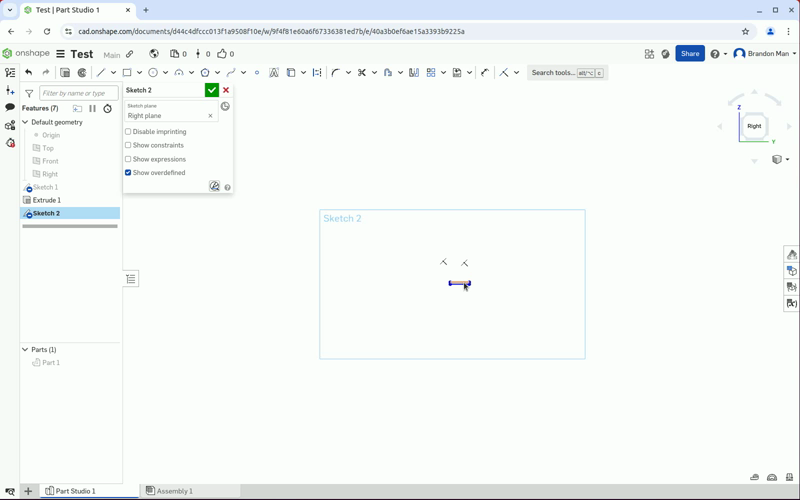
scroll(6)
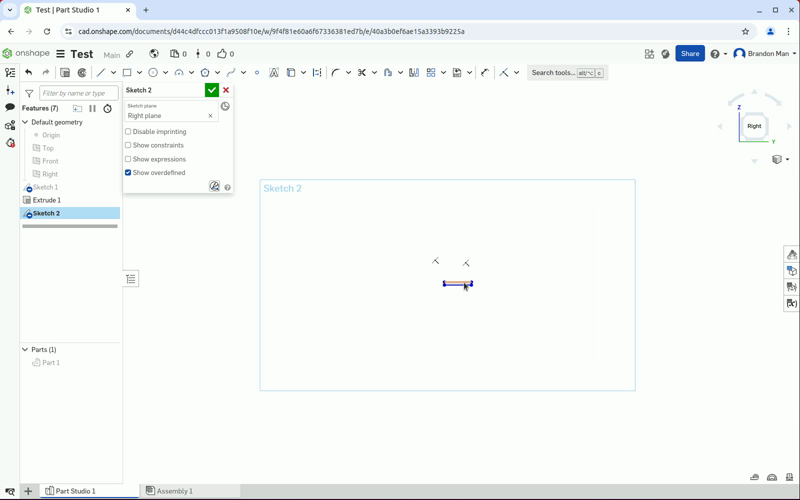
scroll(6)
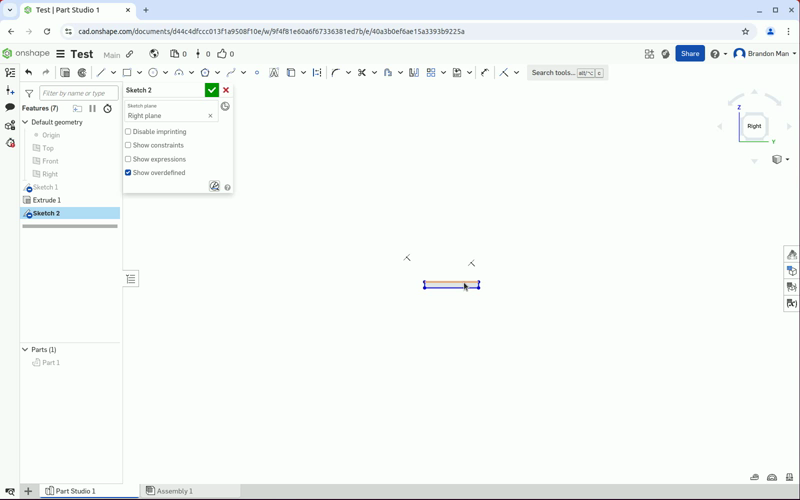
click(464, 282)
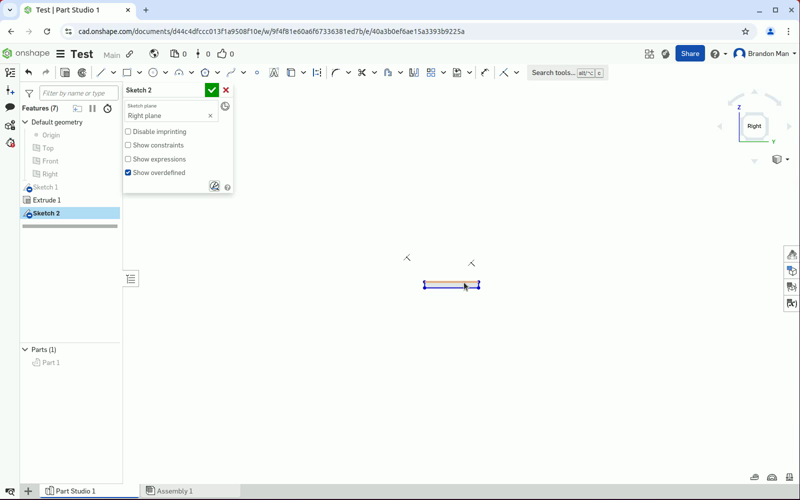
scroll(-6)
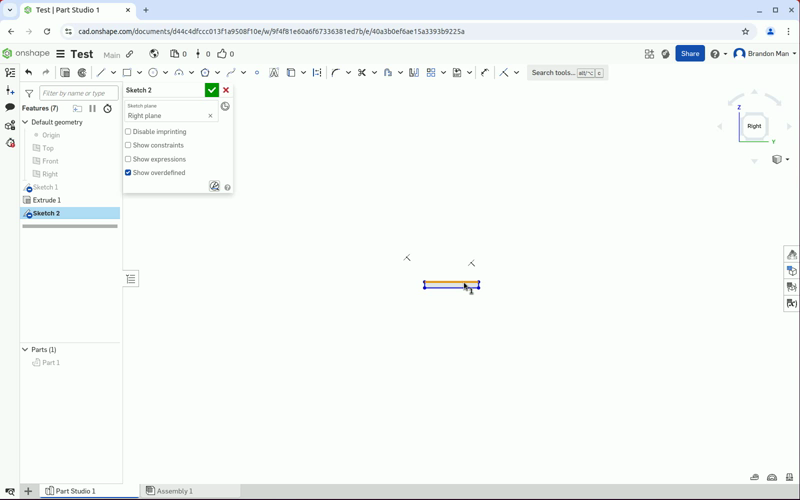
scroll(-6)
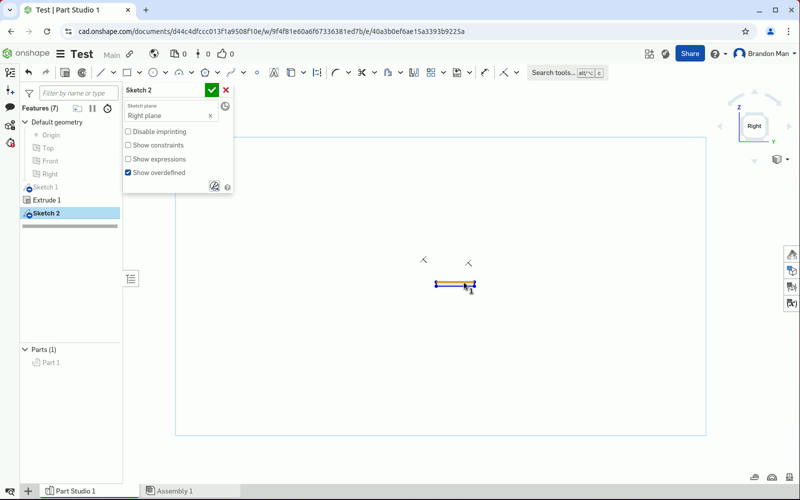
scroll(-6)
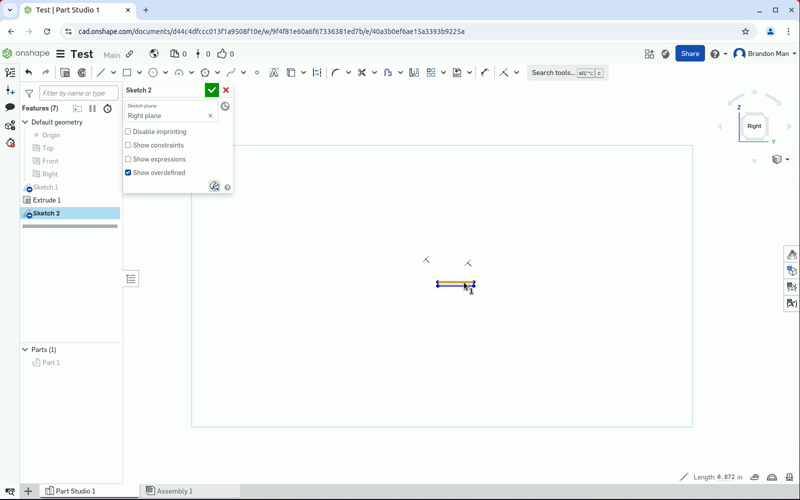
scroll(-6)
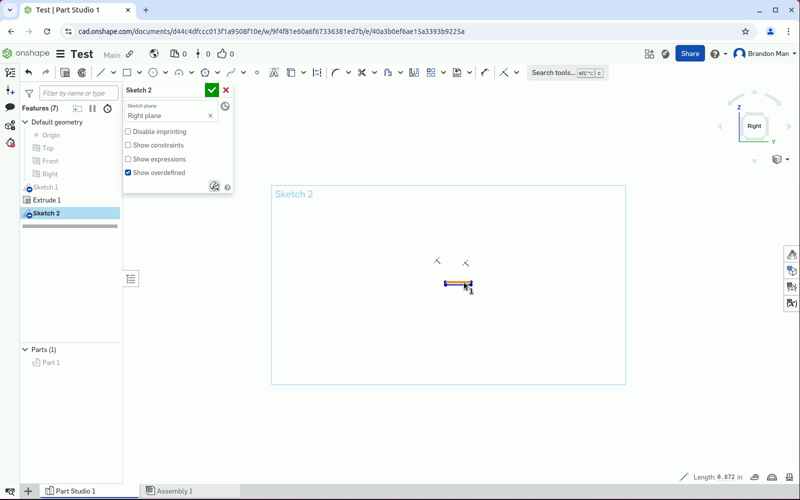
scroll(-6)
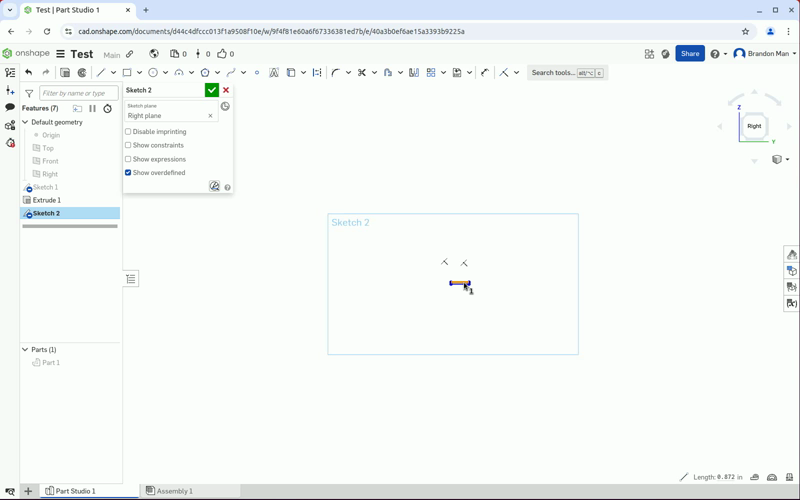
scroll(-6)
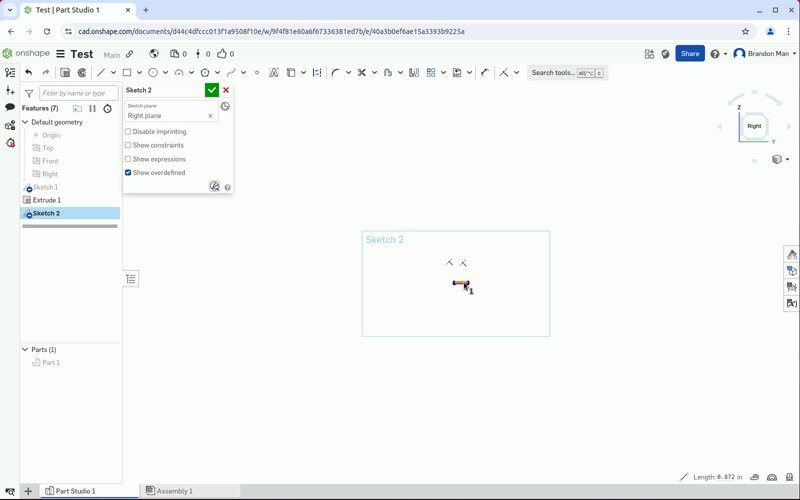
scroll(-6)
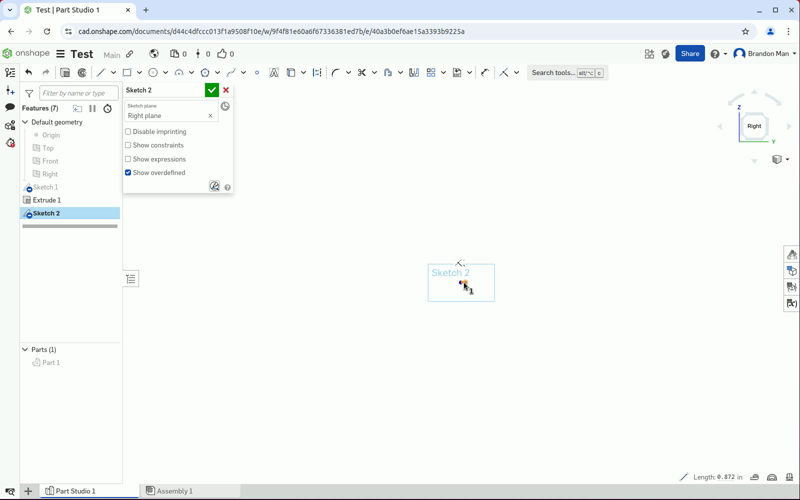
mouse_move(73, 352)
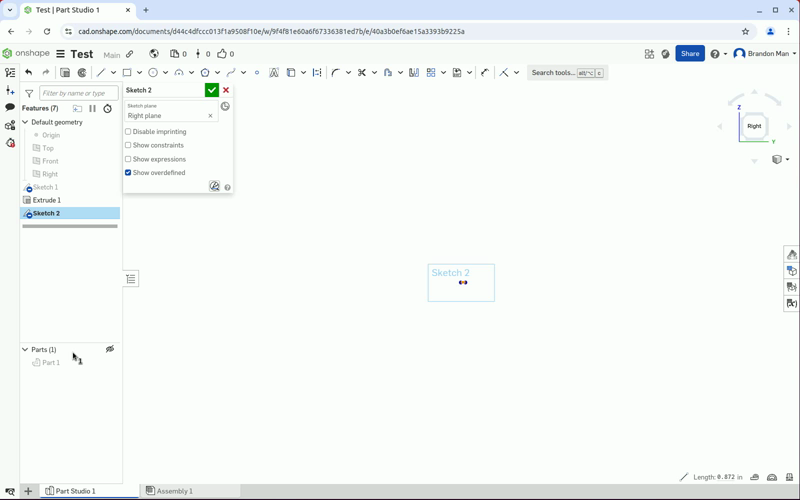
key(shift+y)
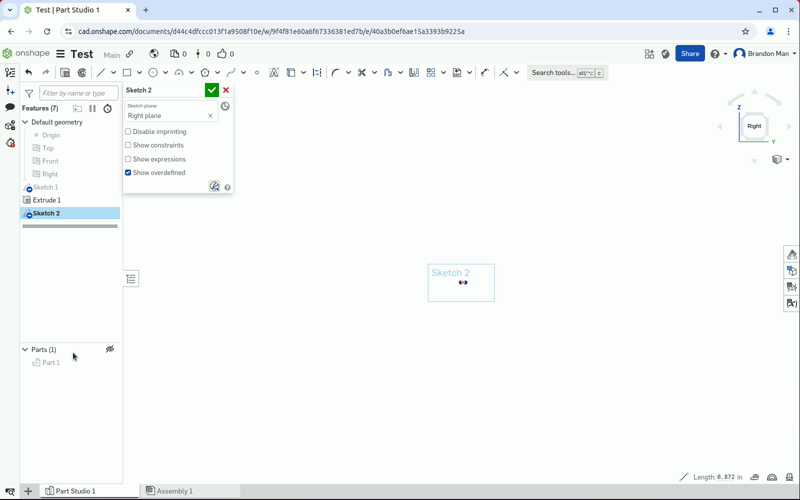
key(shift+e)
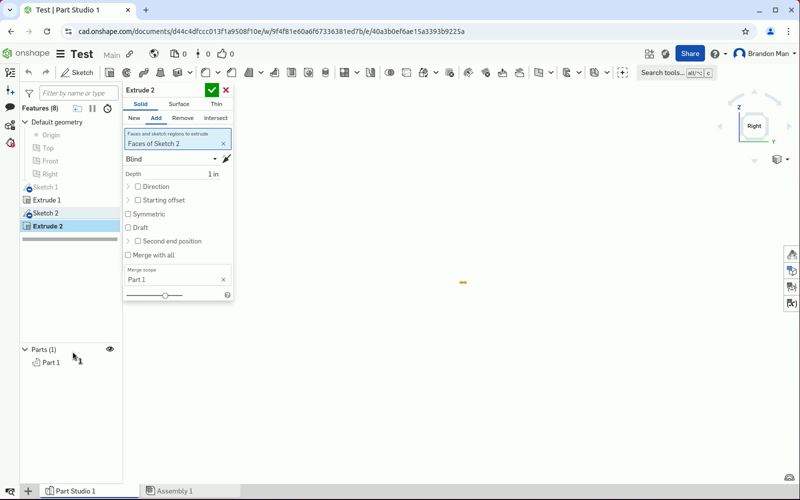
mouse_move(143, 106)
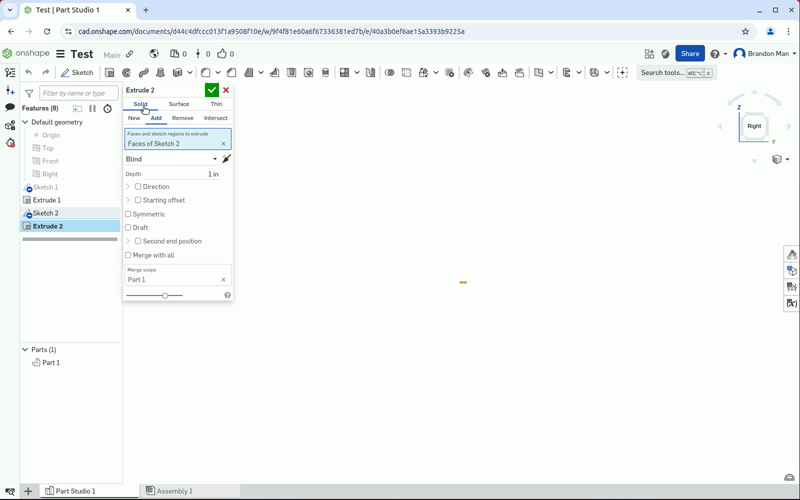
click(143, 106)
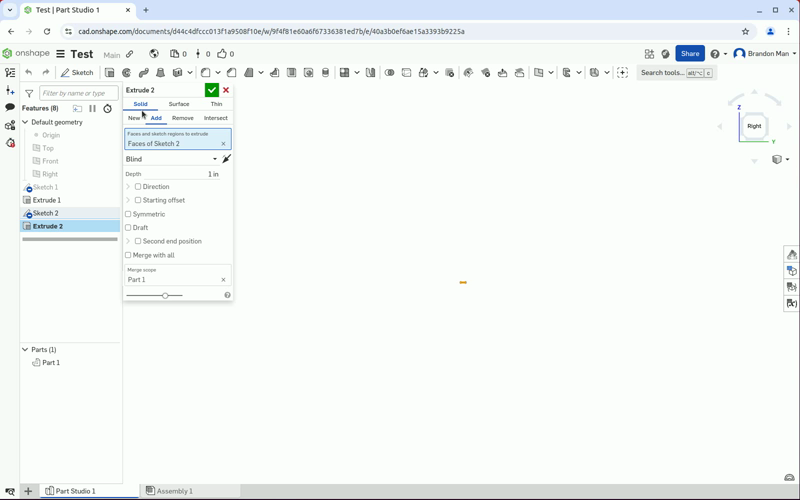
mouse_move(137, 120)
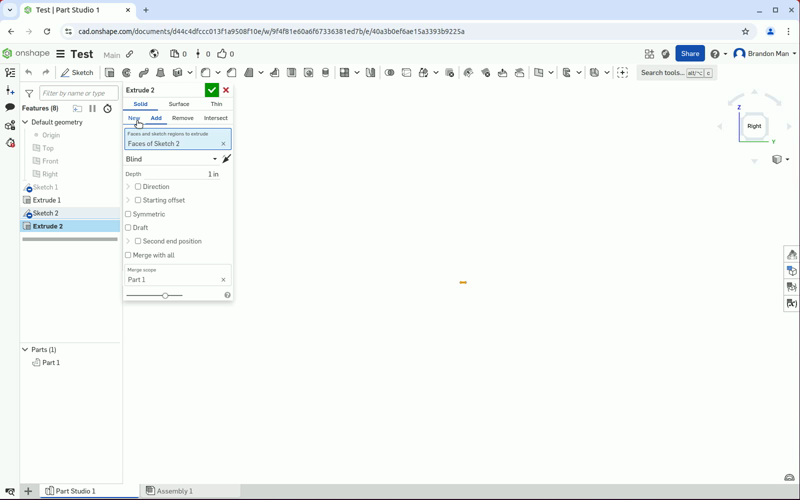
click(137, 120)
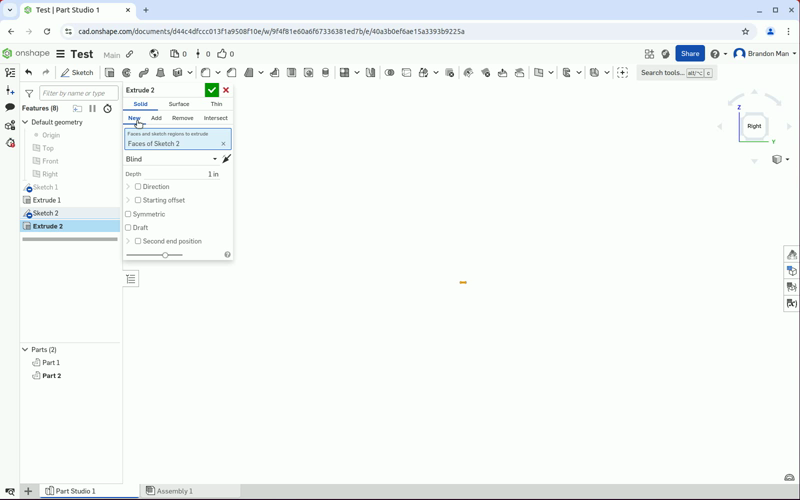
key(tab, 4)
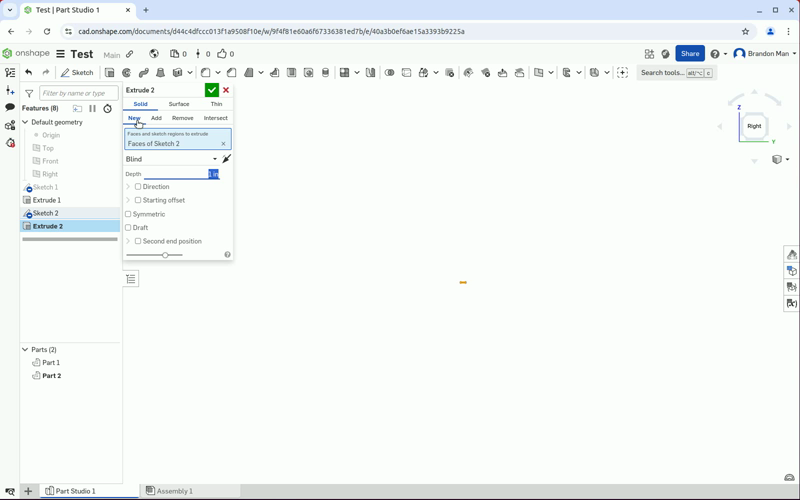
text(-5.777)
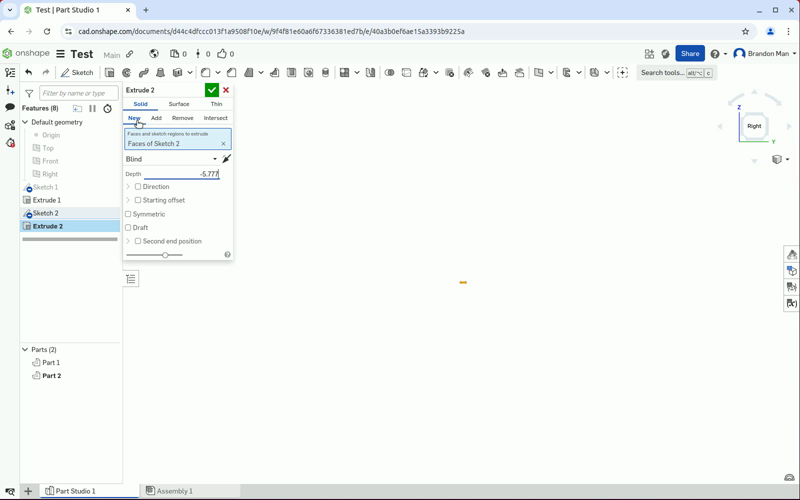
key(enter)
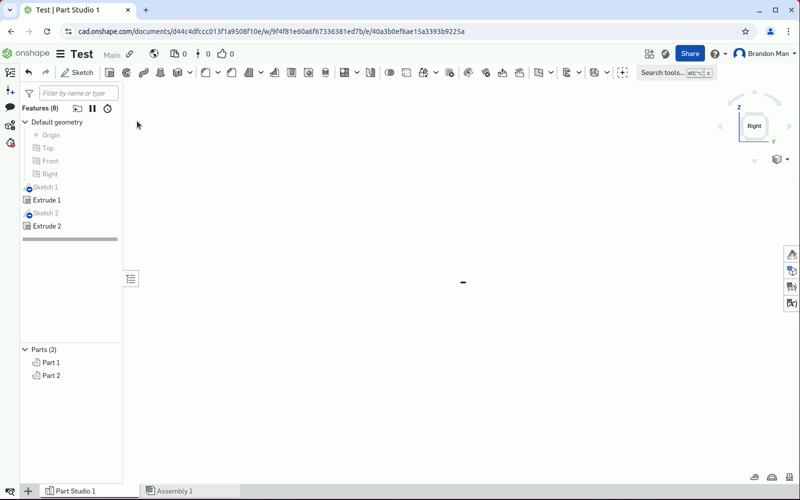
key(shift+h)
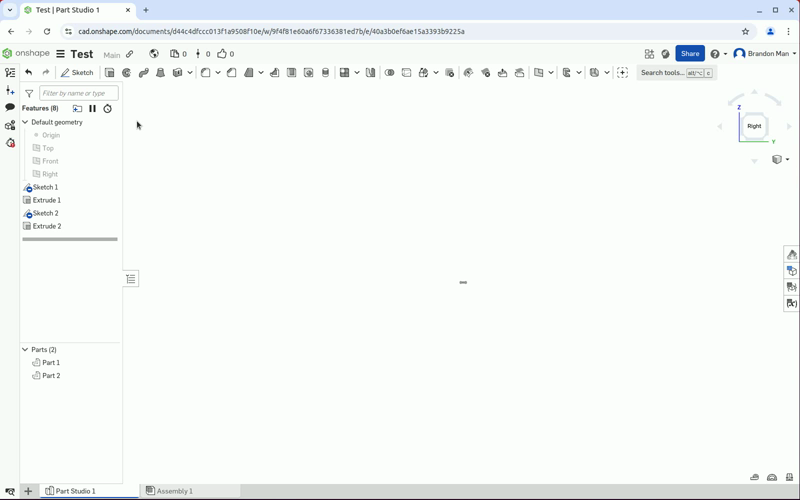
key(shift+h)
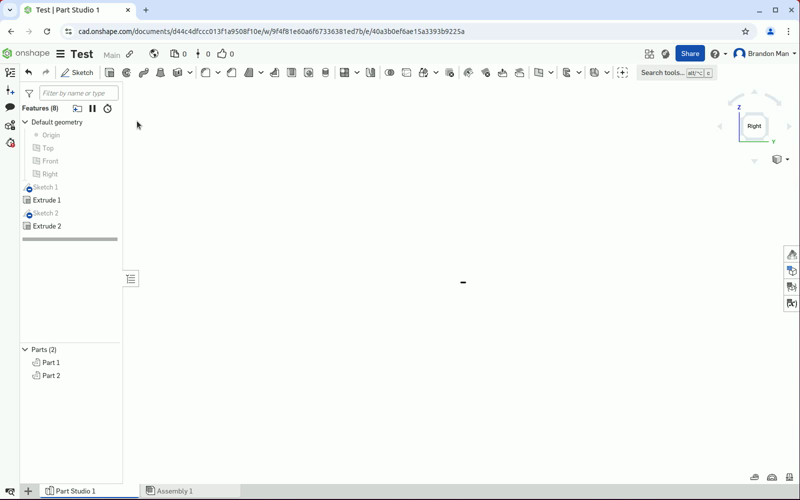
mouse_move(73, 189)
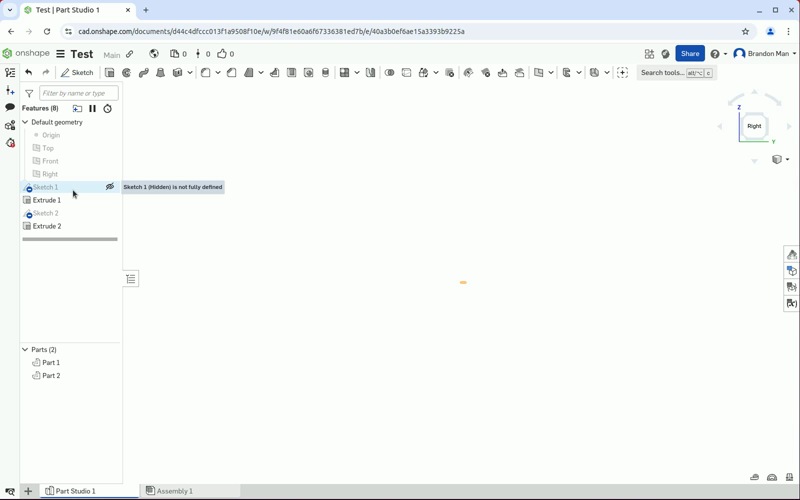
click(73, 189)
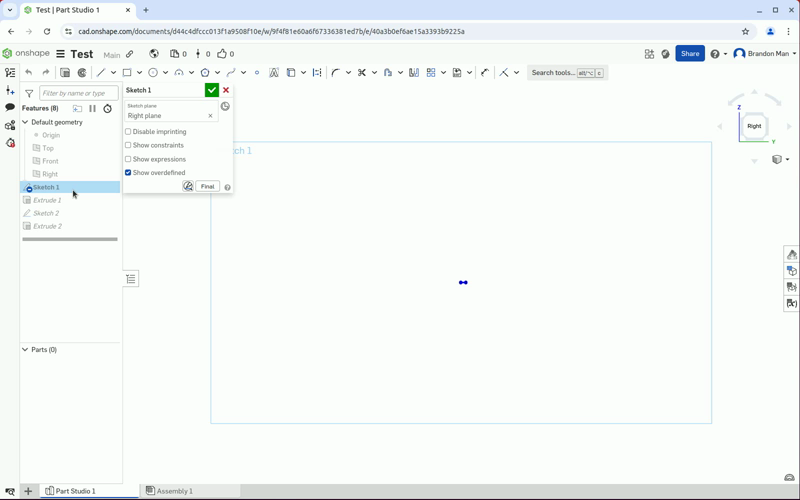
mouse_move(229, 92)
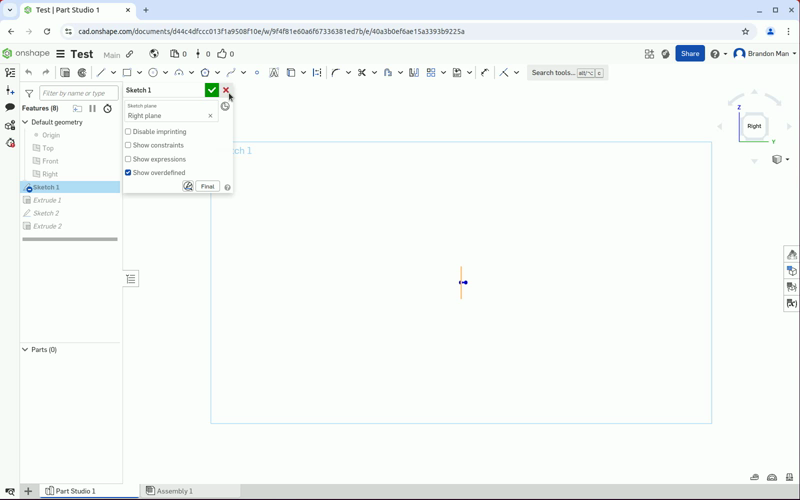
click(229, 92)
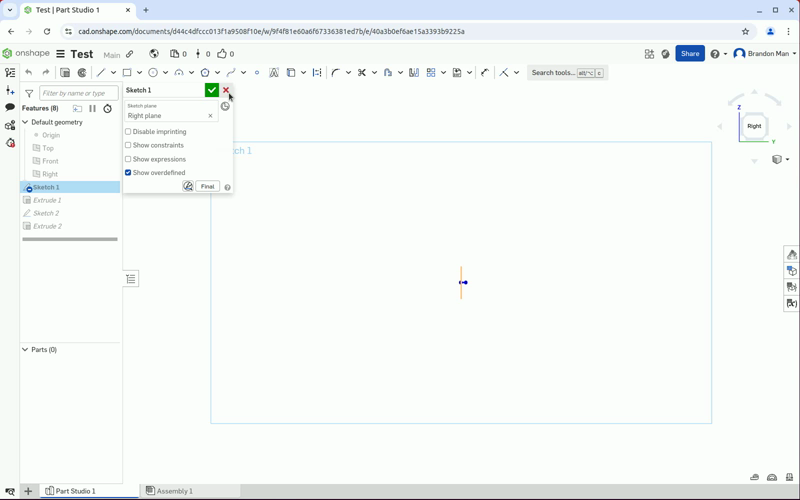
key(shift+s)
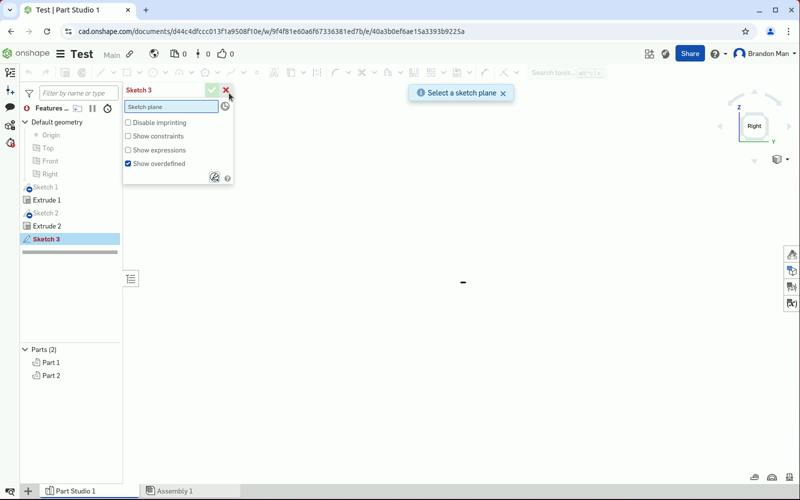
mouse_move(73, 176)
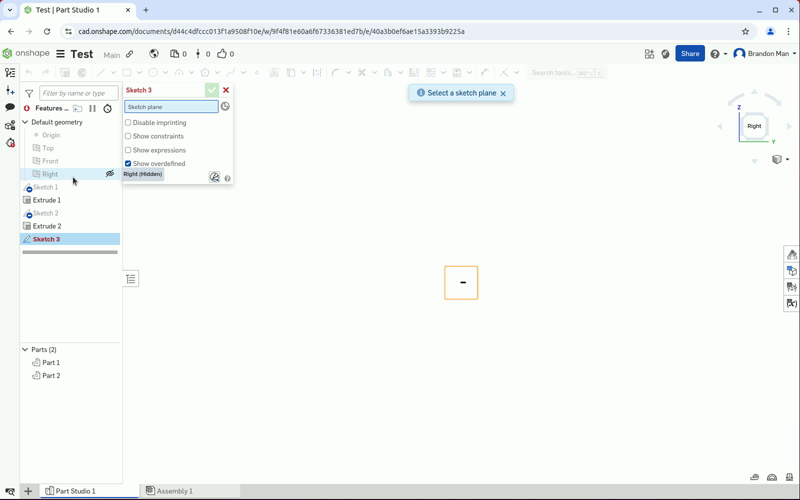
click(73, 176)
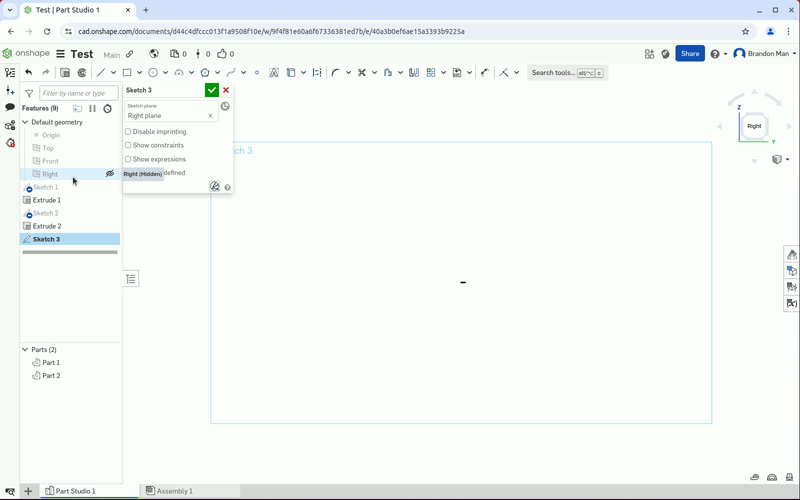
mouse_move(73, 352)
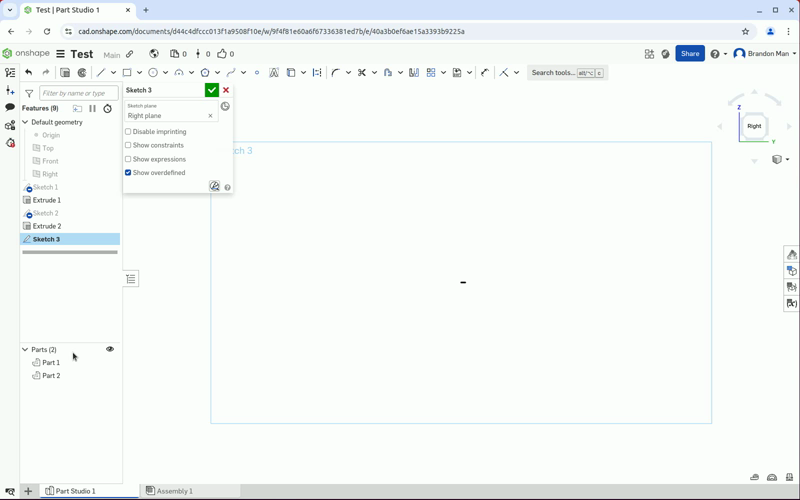
key(y)
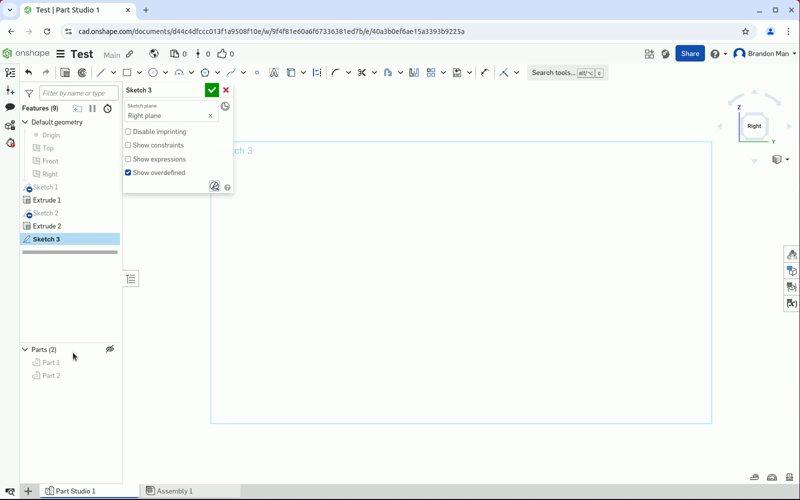
key(l)
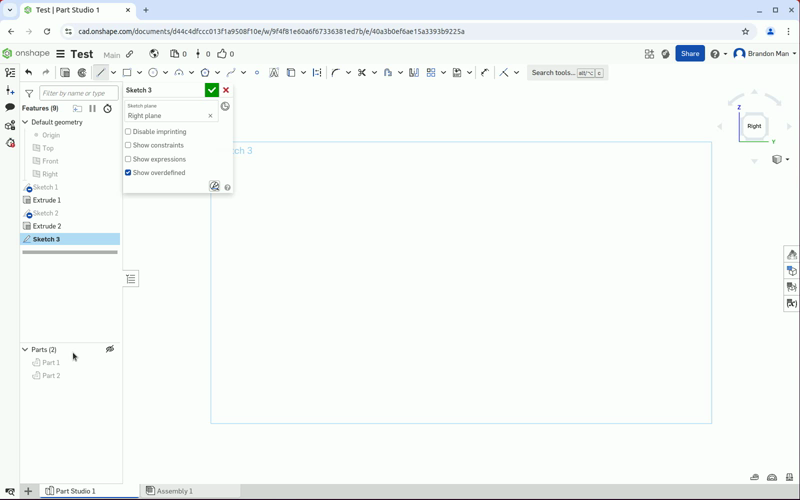
key_down(shift)
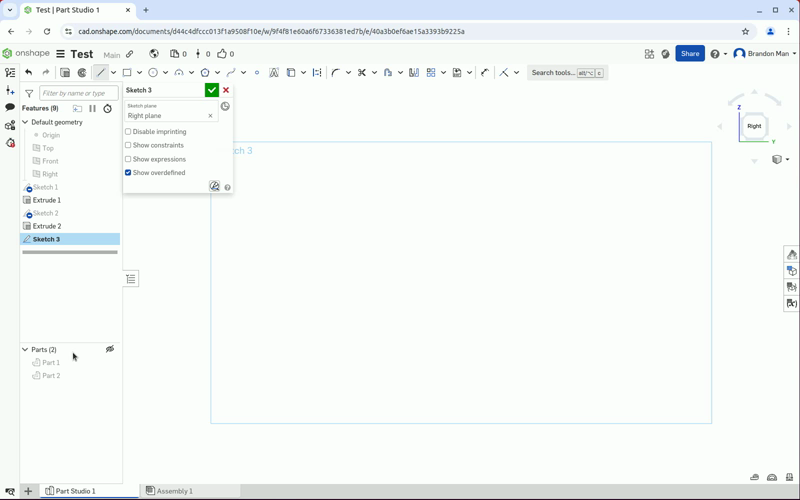
mouse_move(460, 281)
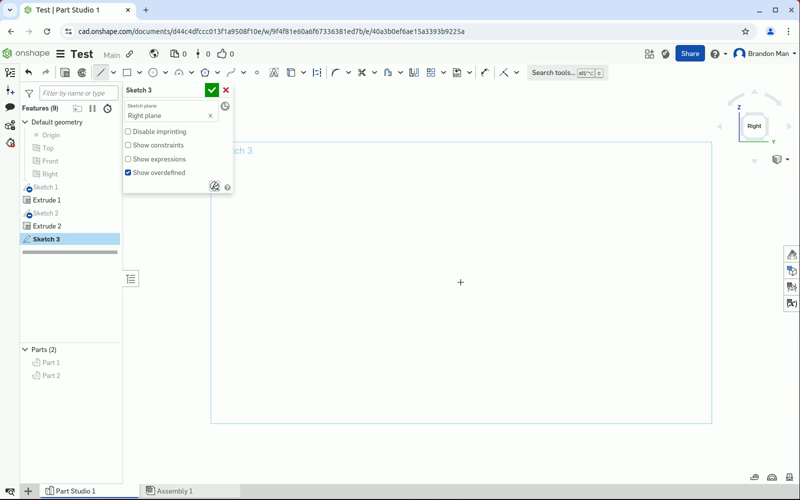
click(460, 281)
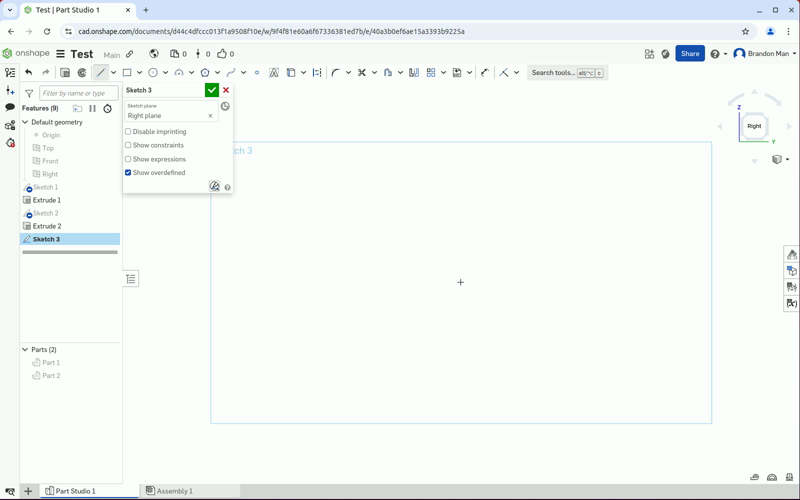
key_up(shift)
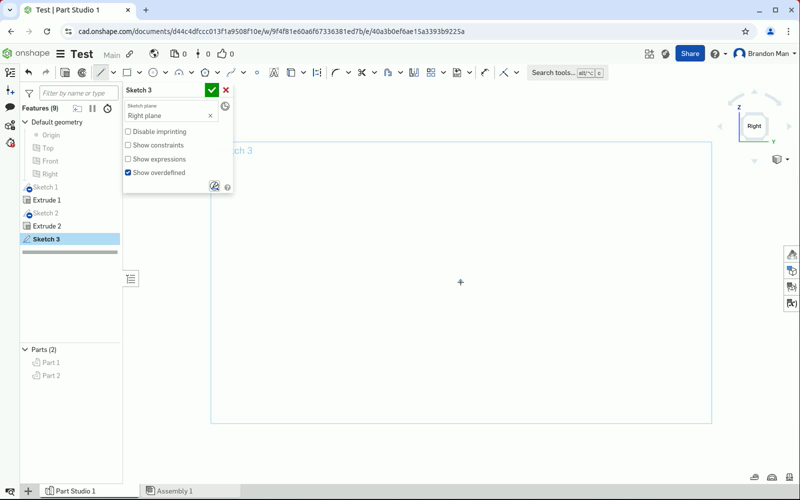
key_down(shift)
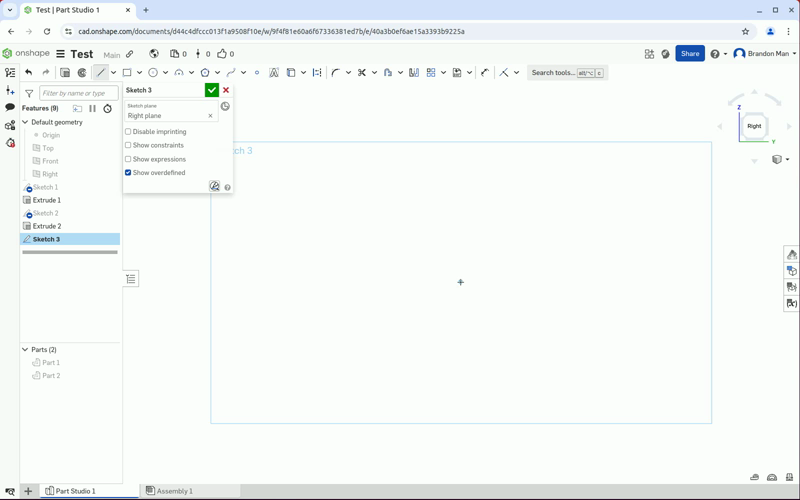
mouse_move(490, 281)
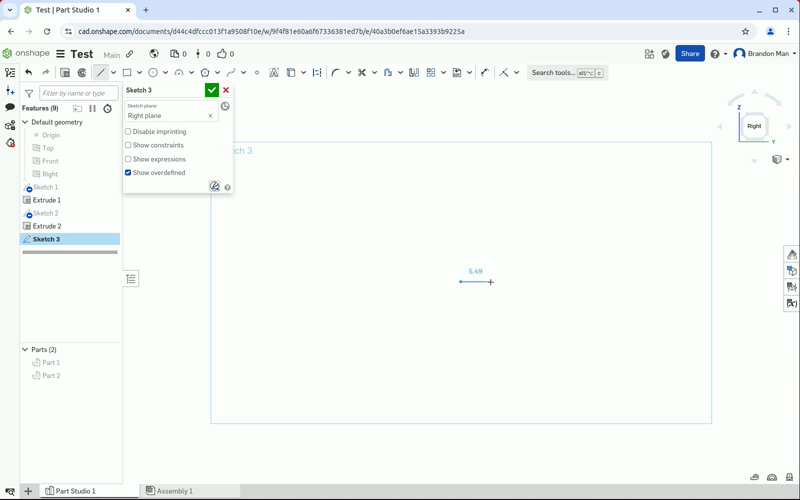
mouse_move(465, 281)
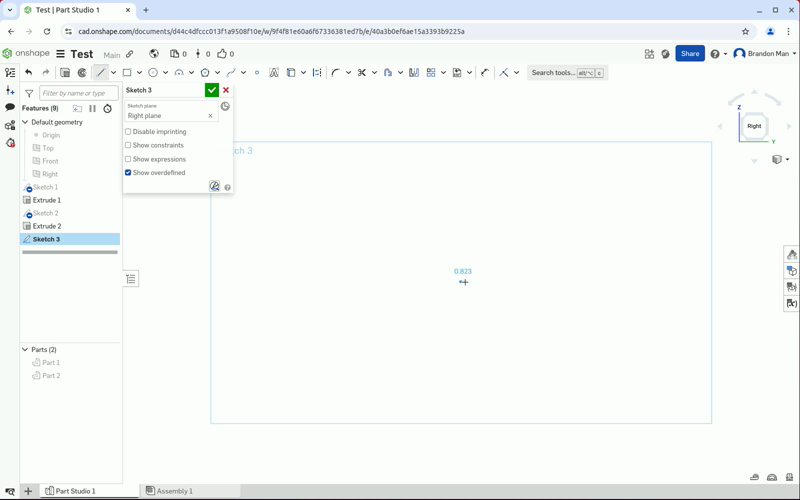
scroll(6)
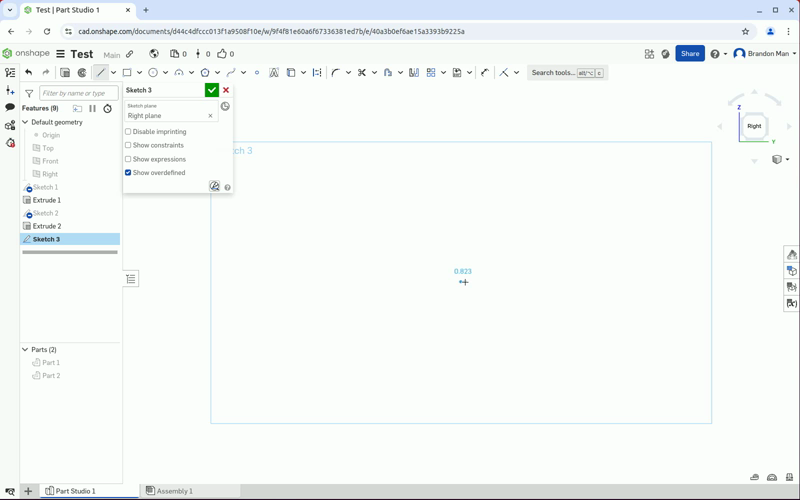
scroll(6)
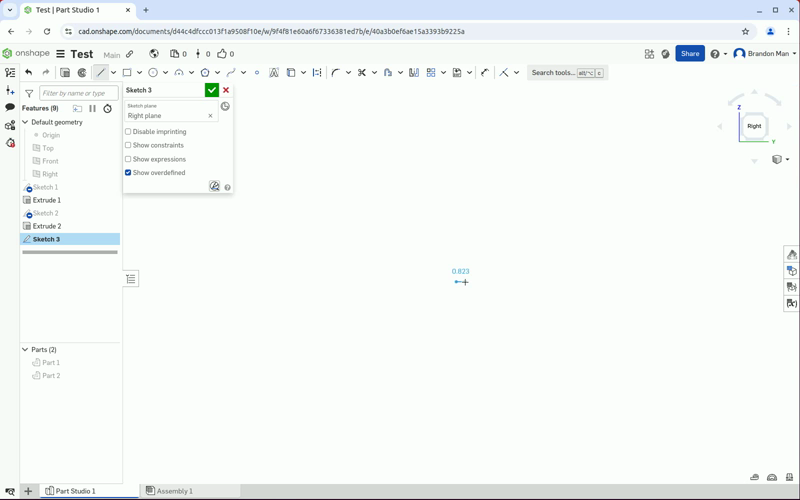
scroll(6)
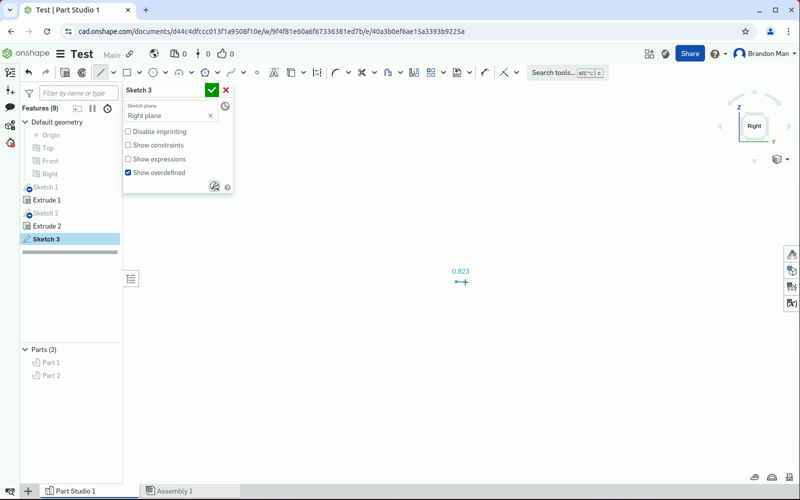
scroll(6)
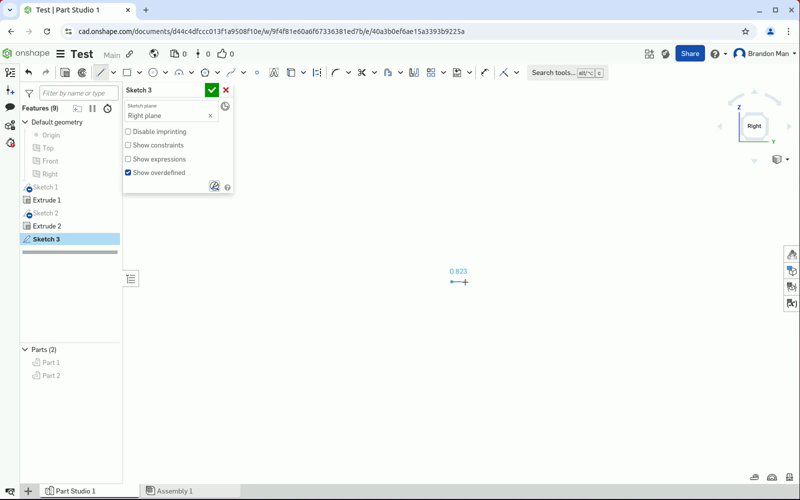
scroll(6)
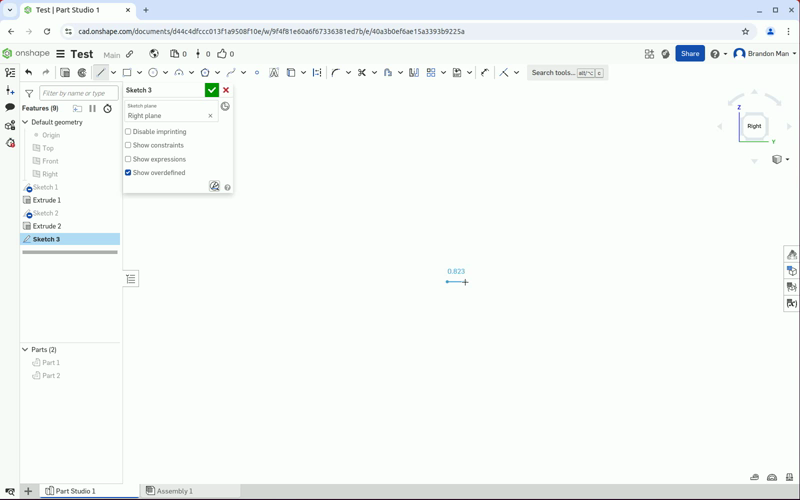
scroll(6)
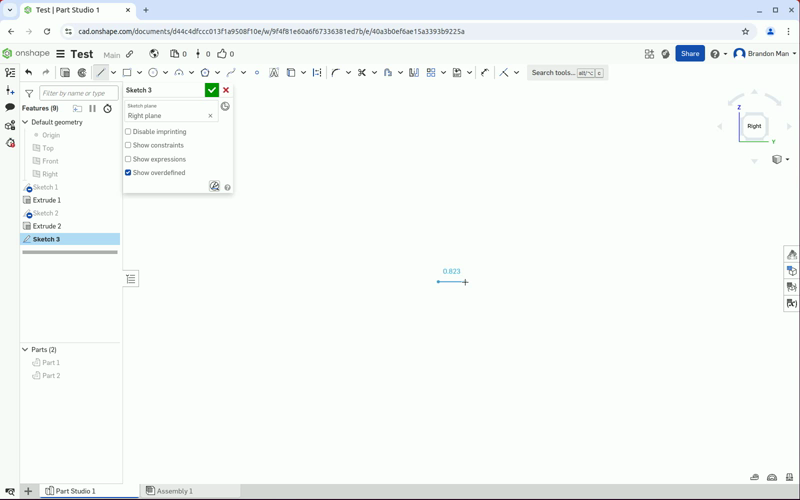
scroll(6)
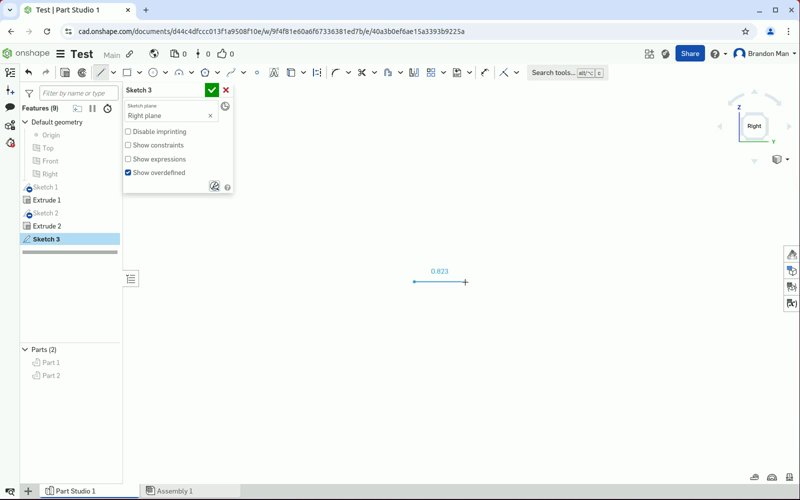
click(465, 281)
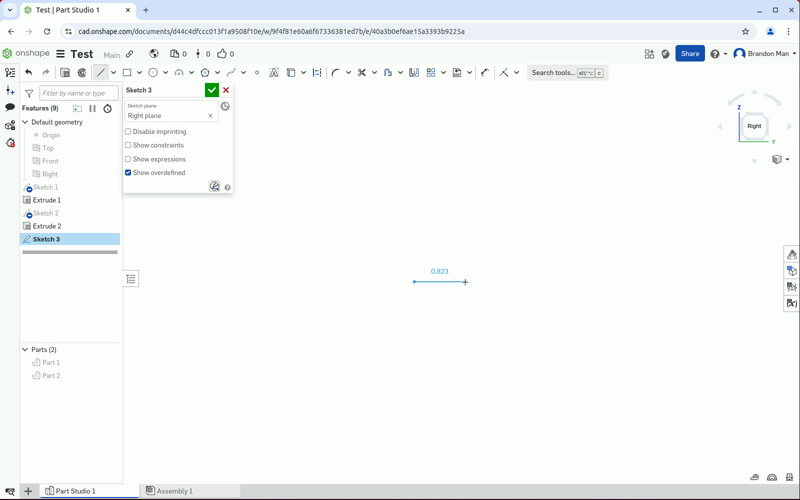
scroll(-6)
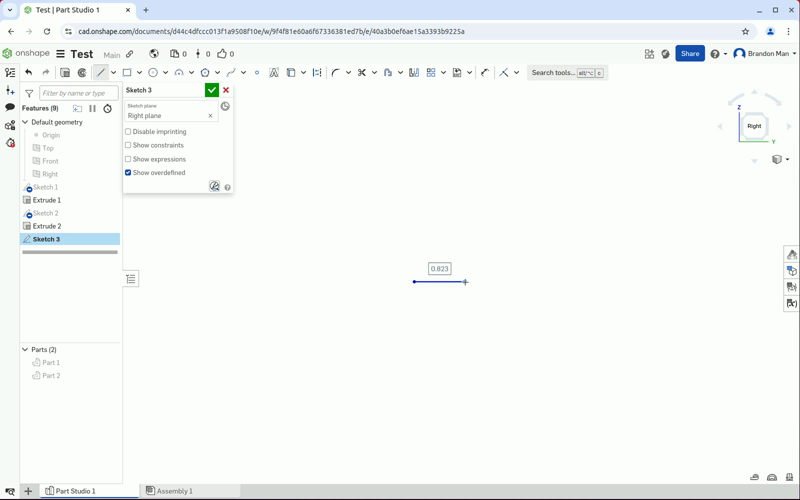
scroll(-6)
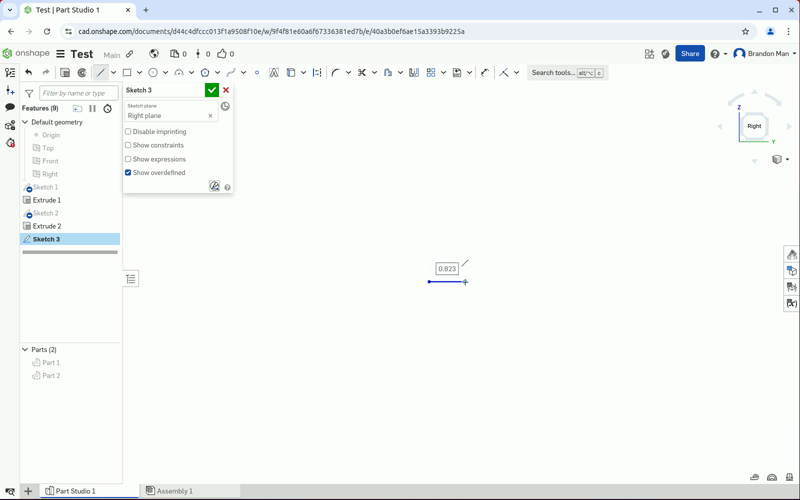
scroll(-6)
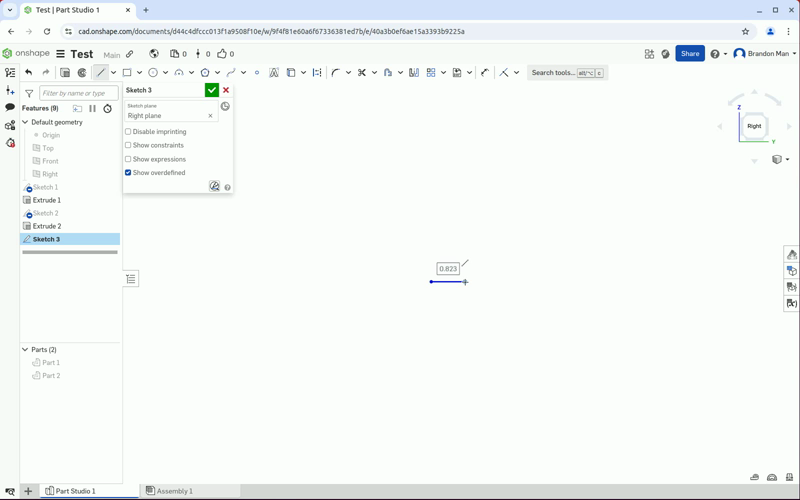
scroll(-6)
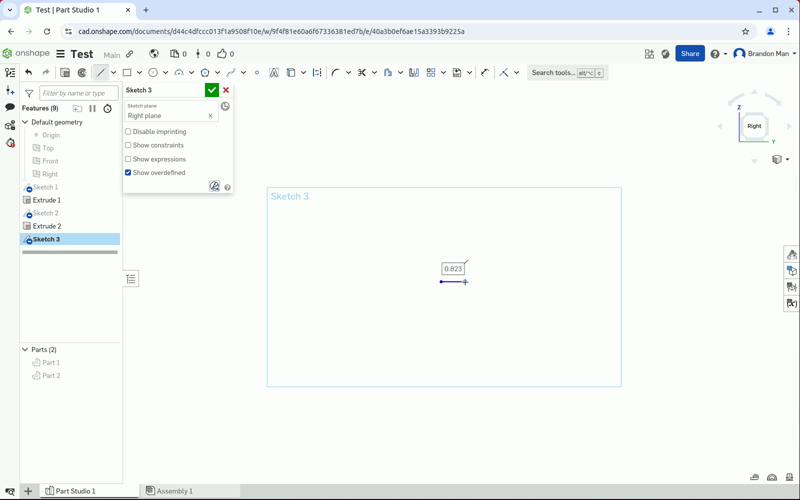
scroll(-6)
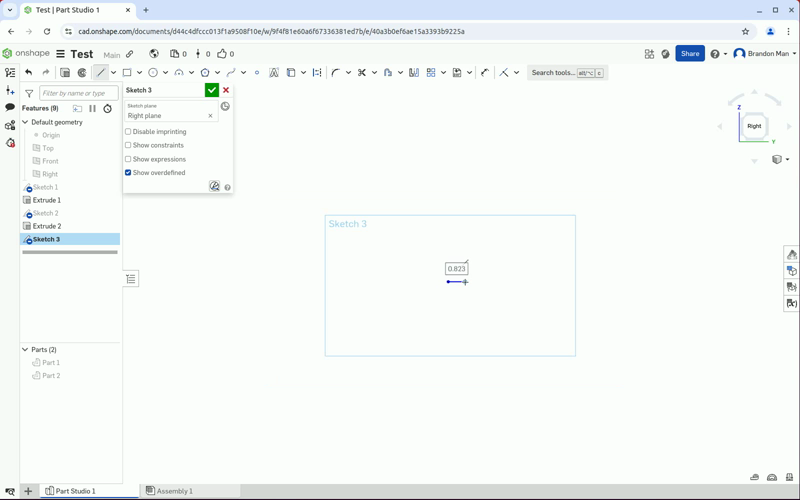
scroll(-6)
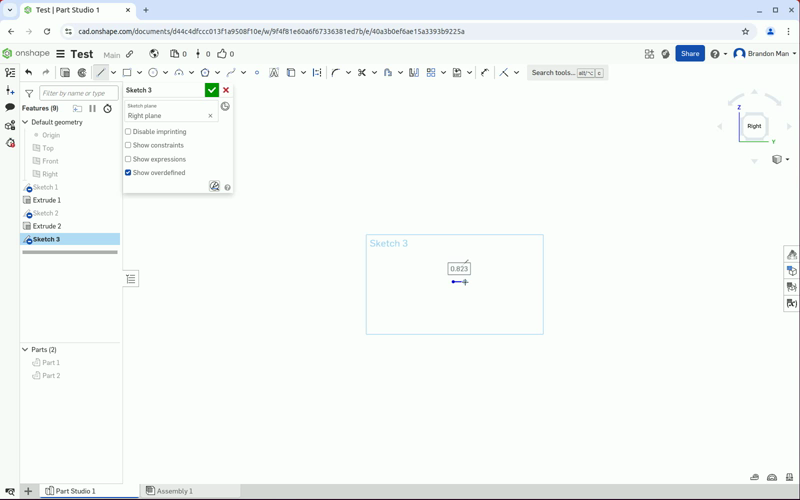
scroll(-6)
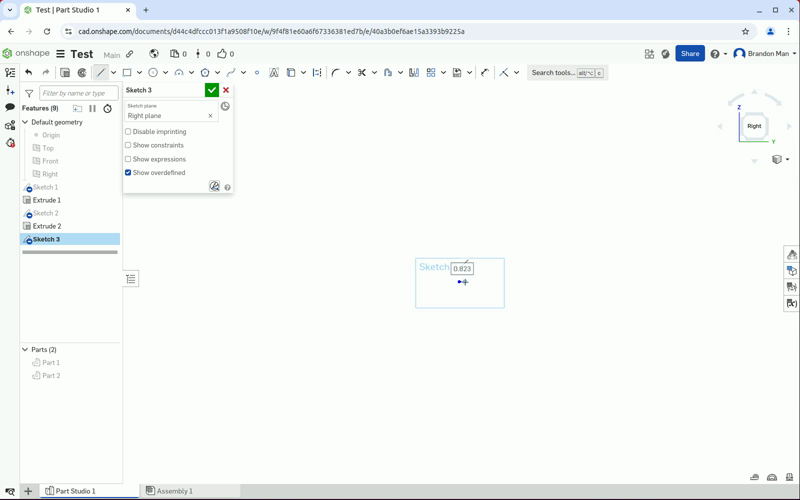
key_up(shift)
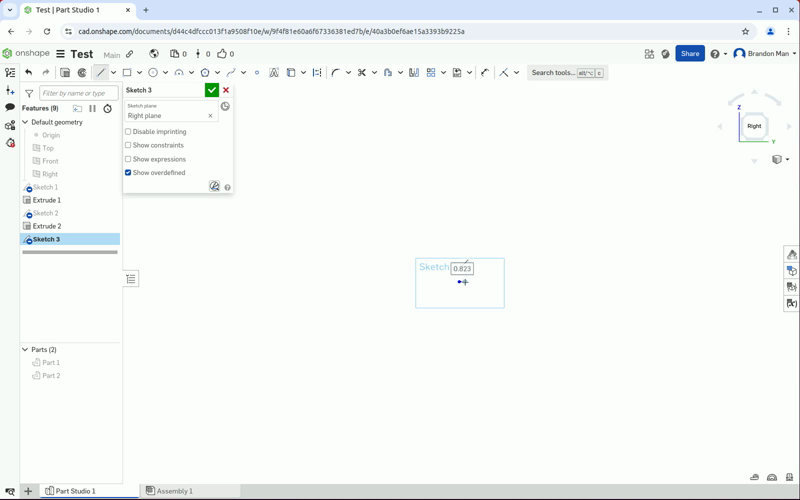
key_down(shift)
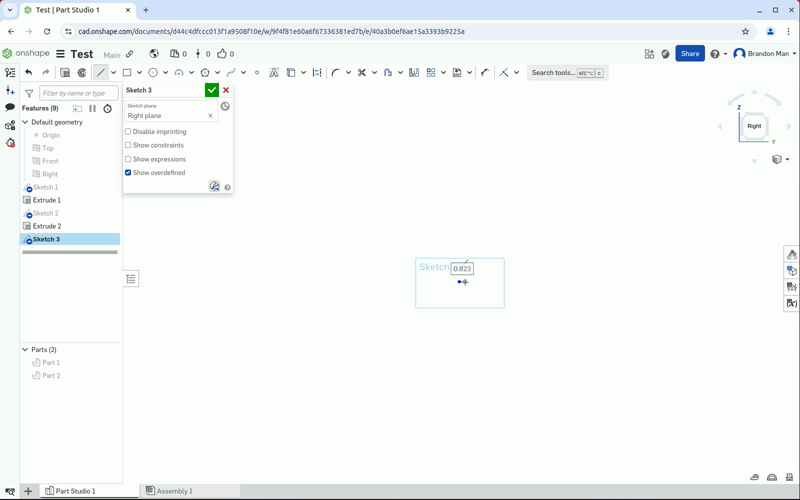
mouse_move(495, 281)
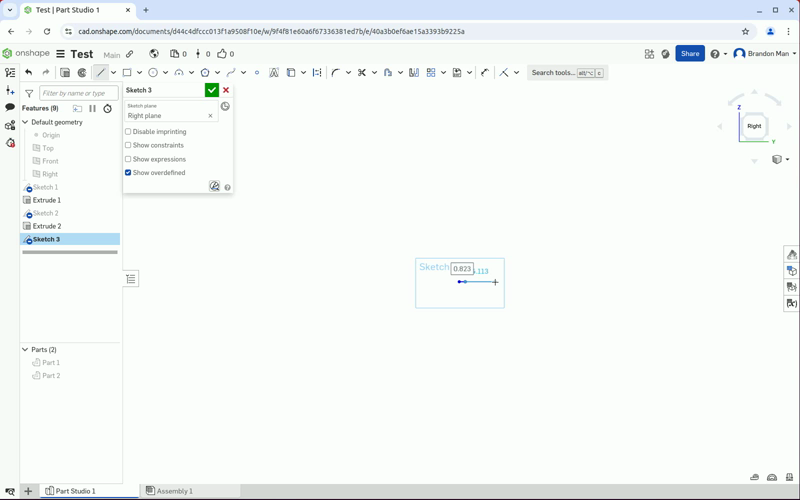
mouse_move(465, 280)
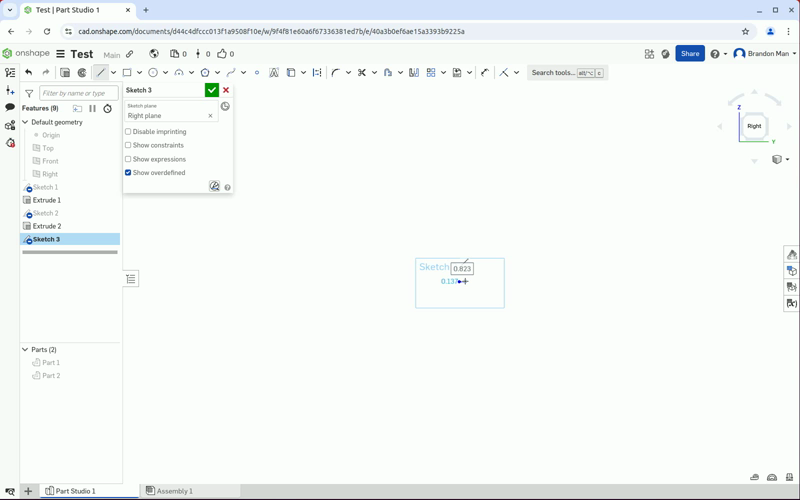
scroll(6)
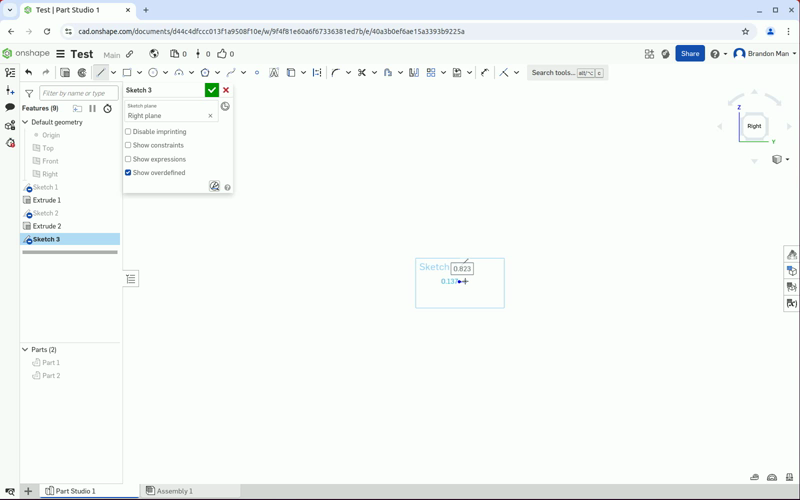
scroll(6)
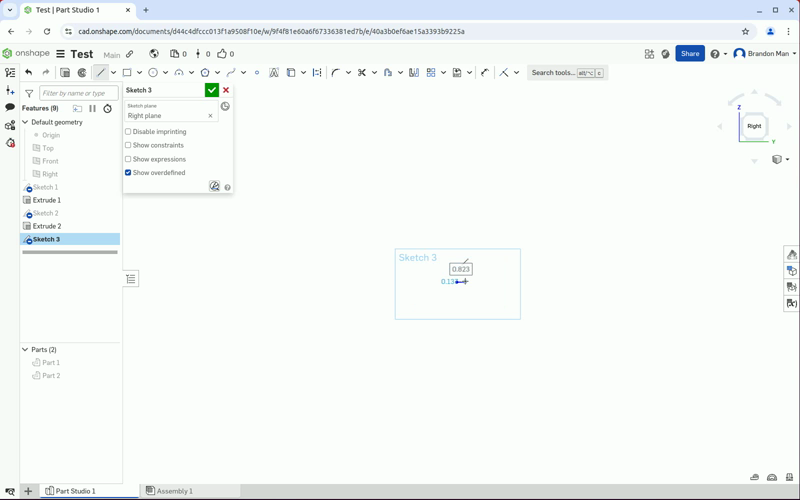
scroll(6)
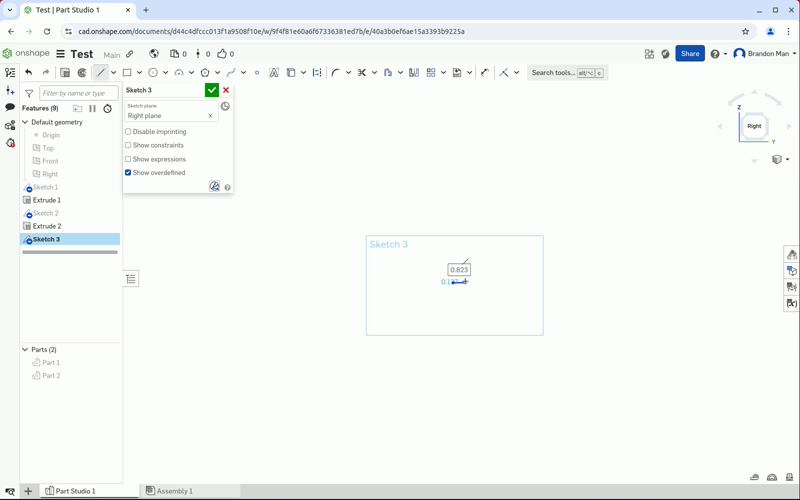
scroll(6)
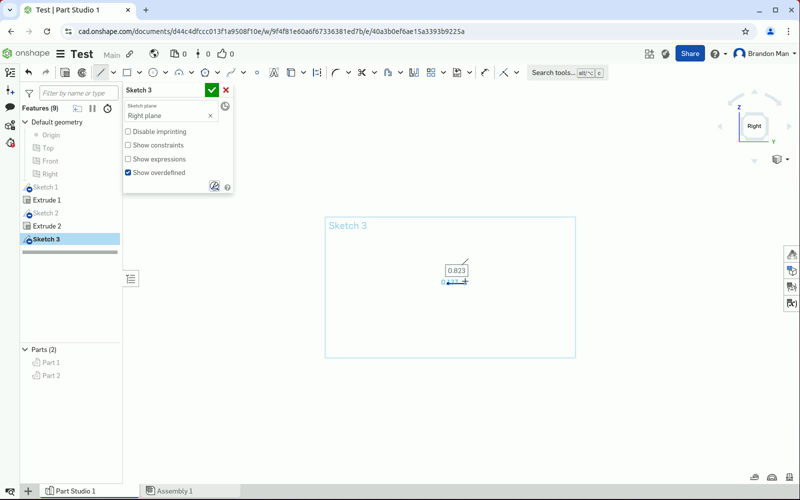
scroll(6)
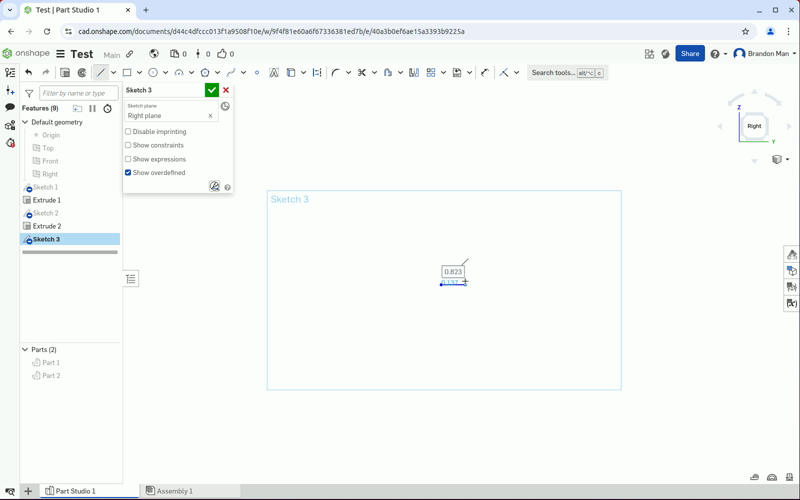
scroll(6)
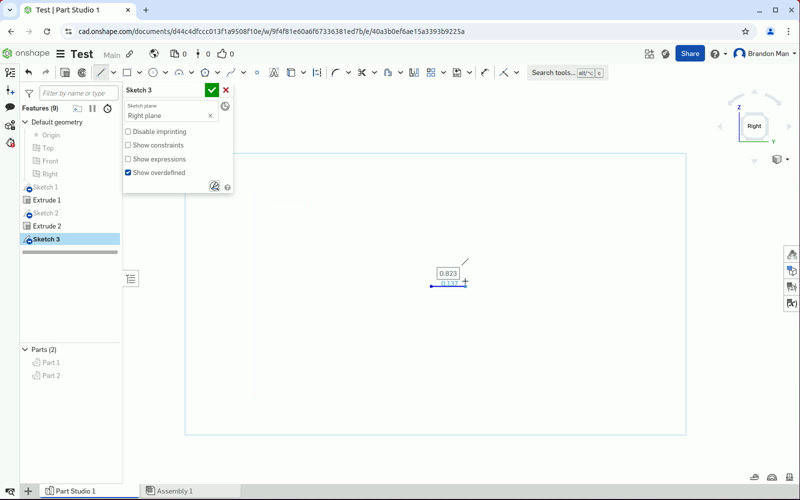
scroll(6)
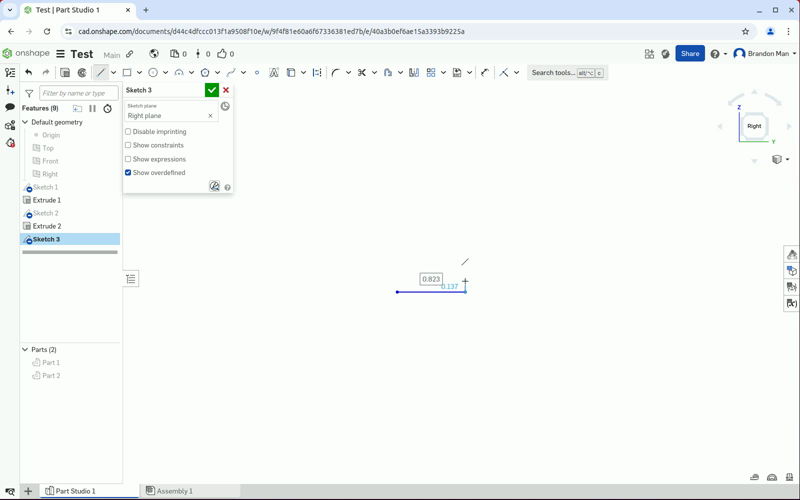
click(465, 280)
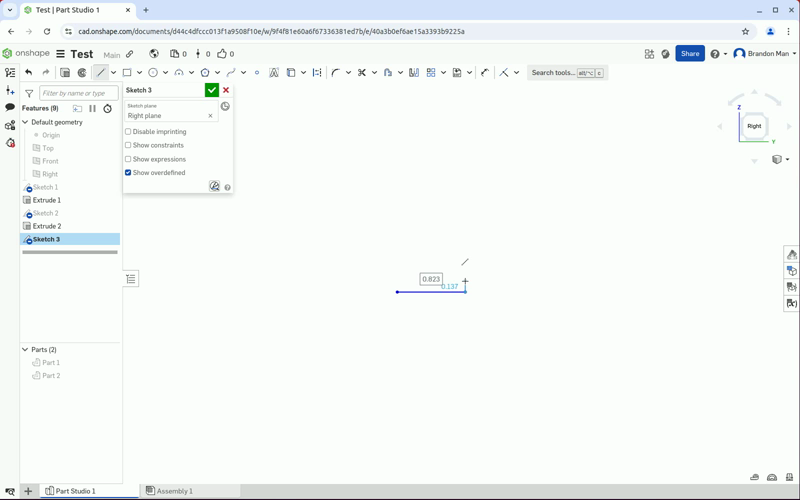
scroll(-6)
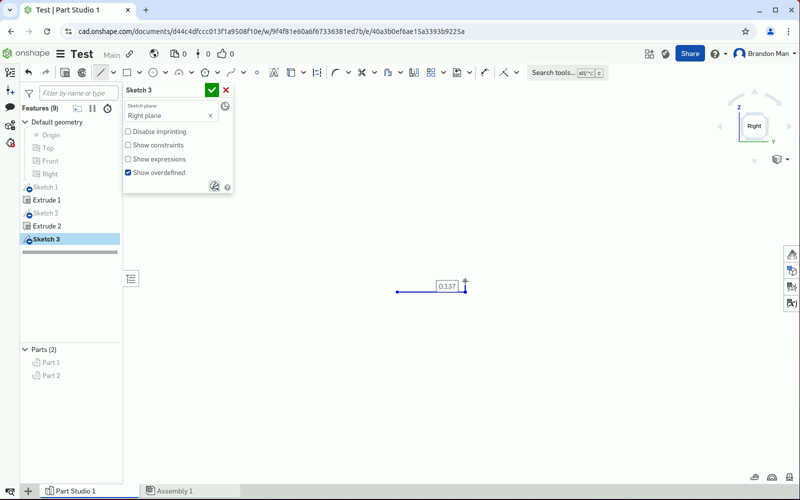
scroll(-6)
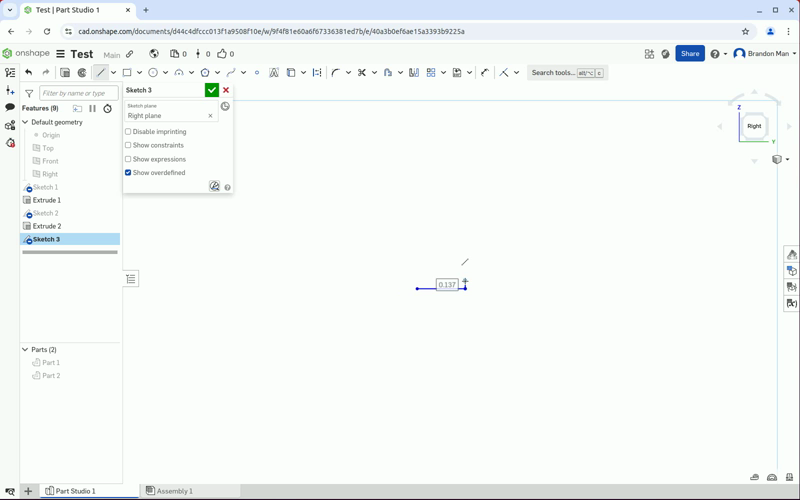
scroll(-6)
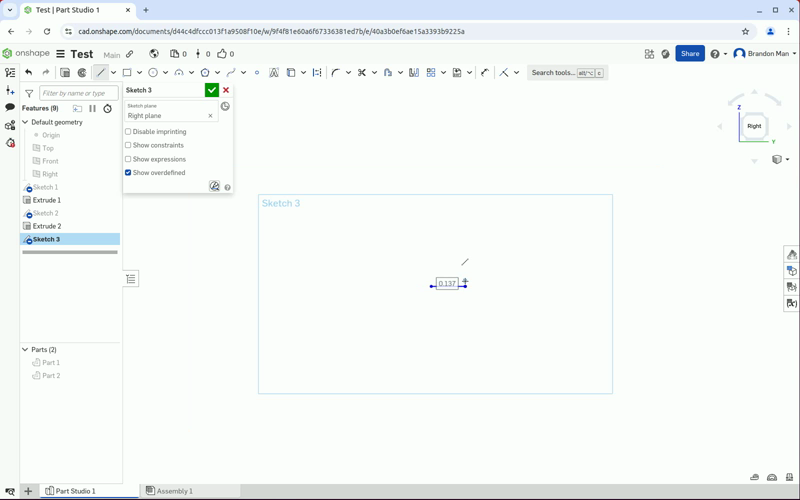
scroll(-6)
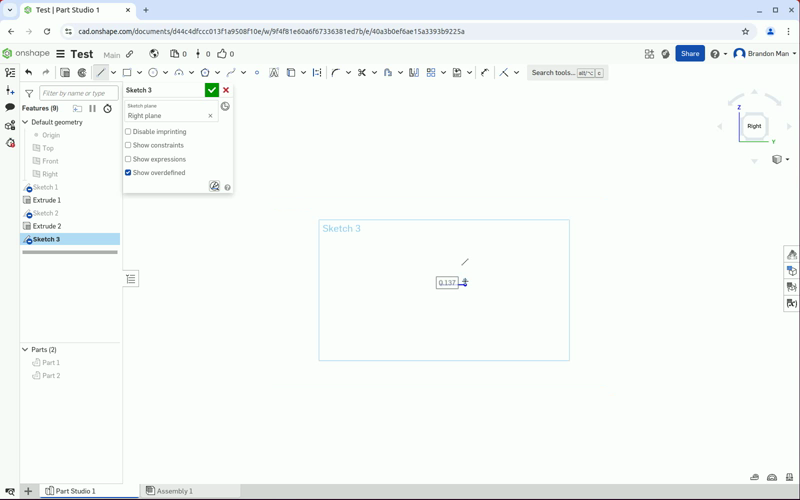
scroll(-6)
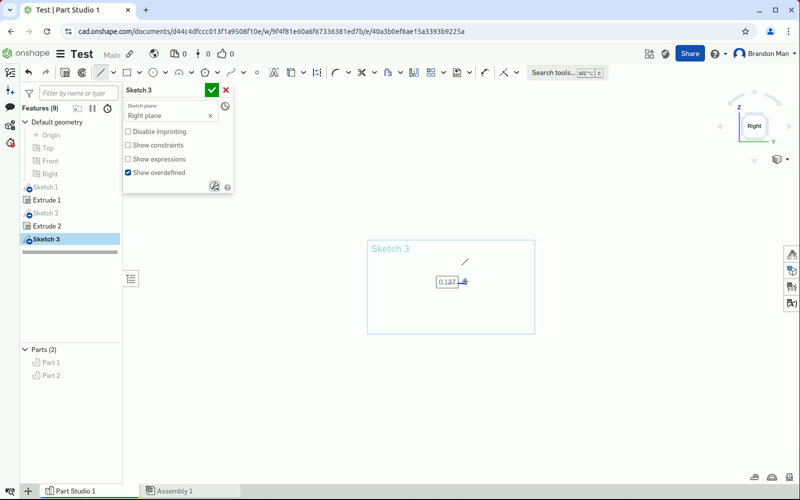
scroll(-6)
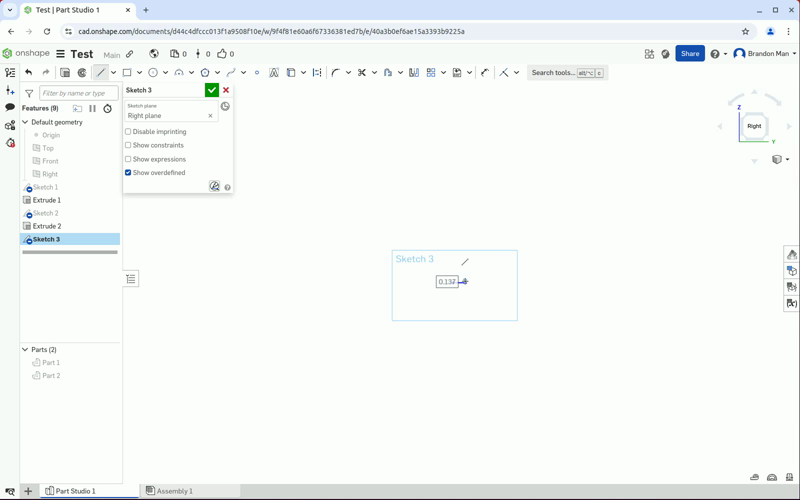
scroll(-6)
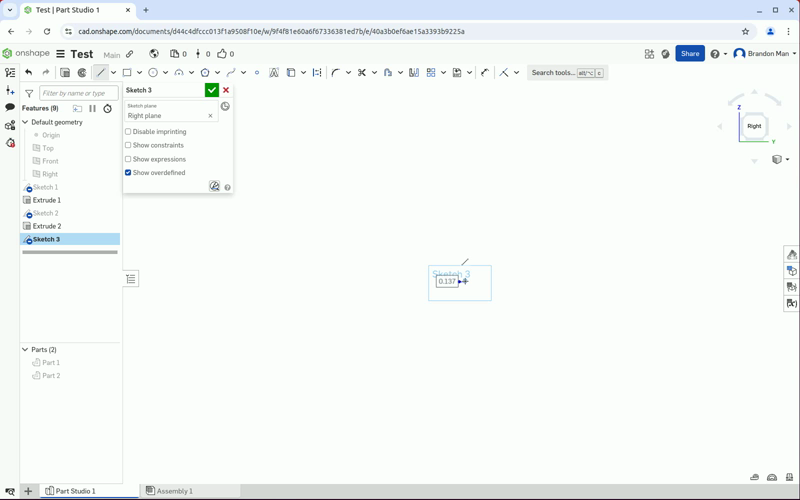
key_up(shift)
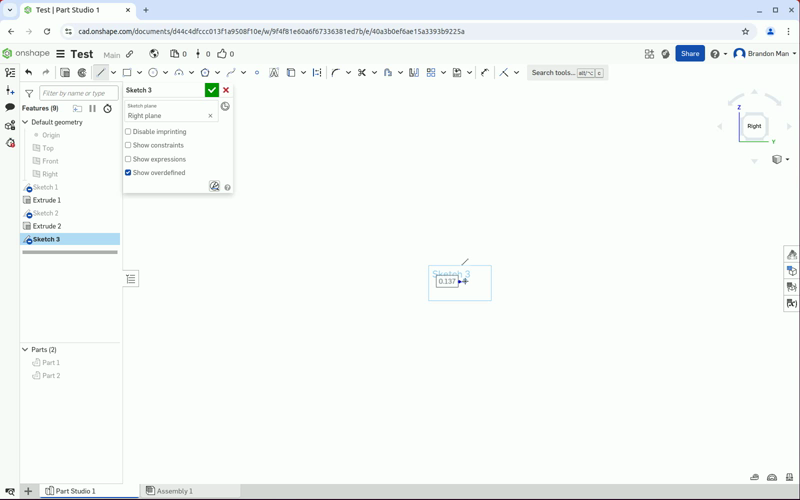
key_down(shift)
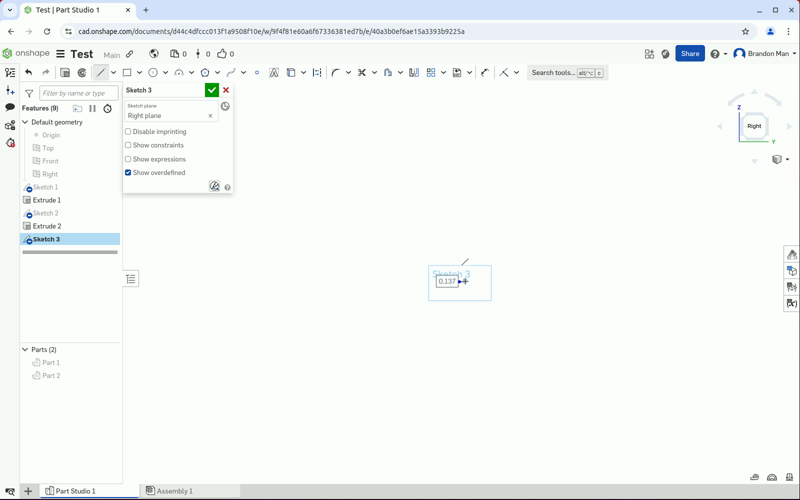
mouse_move(495, 280)
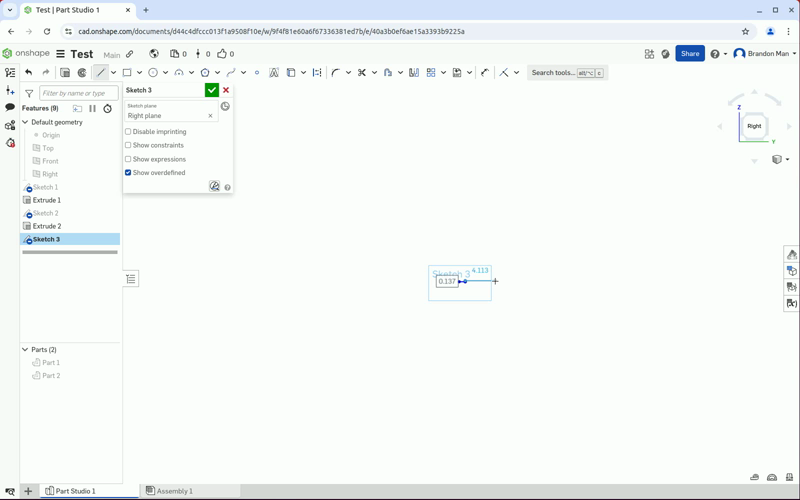
mouse_move(460, 280)
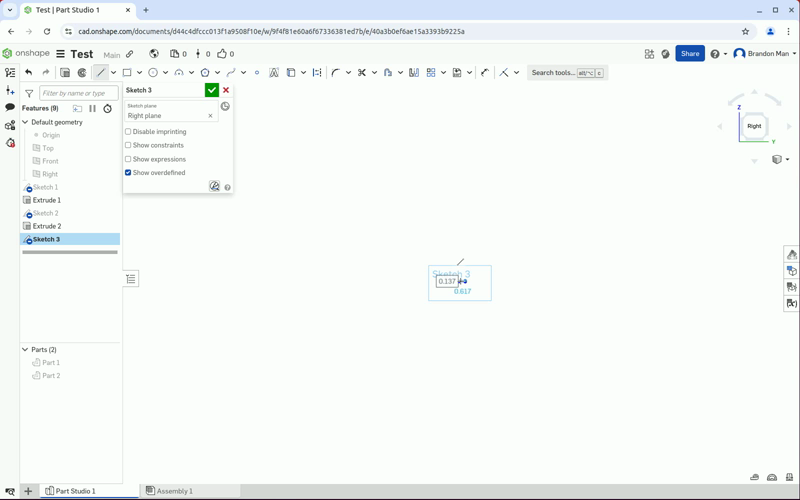
scroll(6)
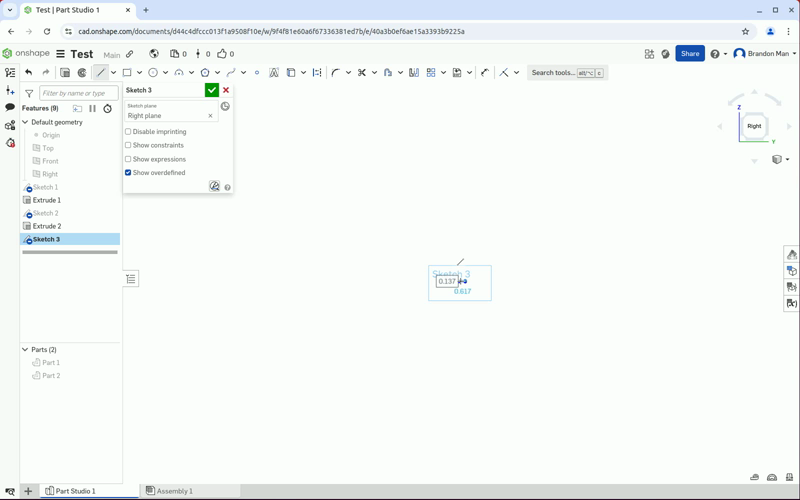
scroll(6)
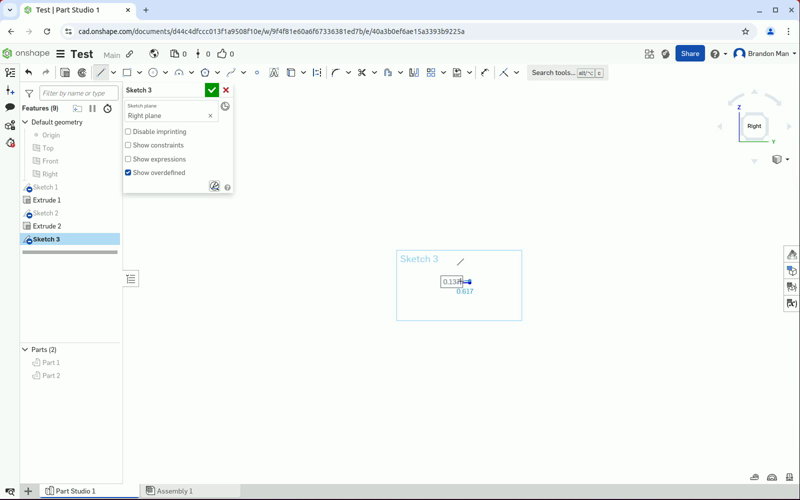
scroll(6)
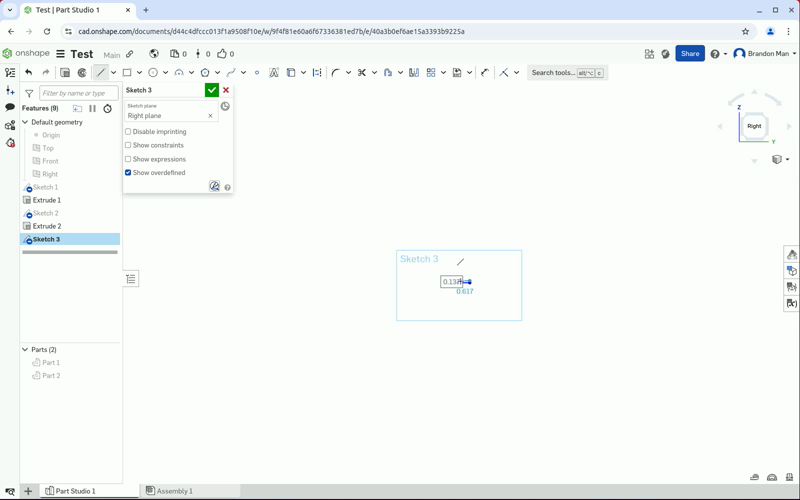
scroll(6)
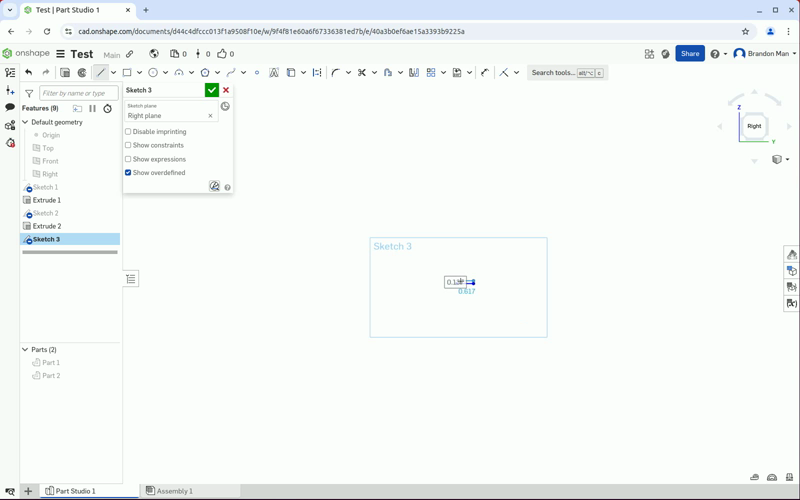
scroll(6)
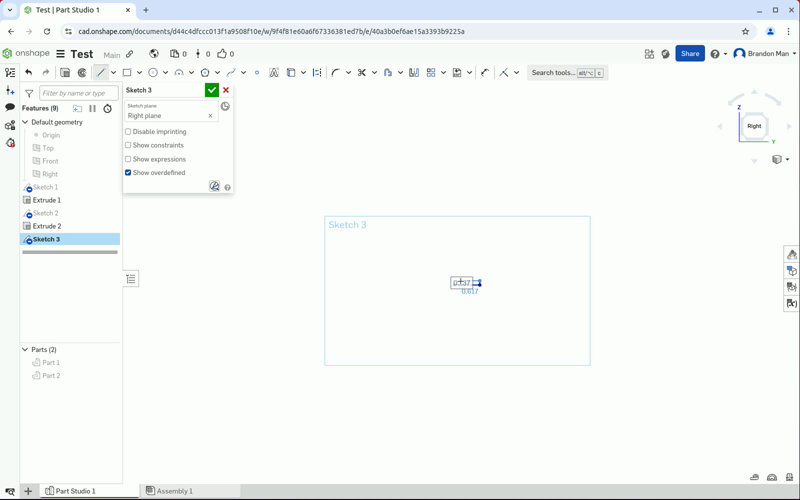
scroll(6)
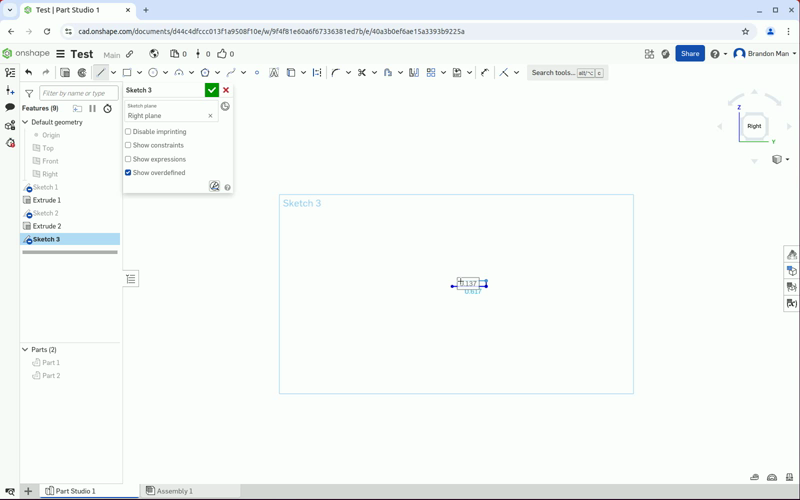
scroll(6)
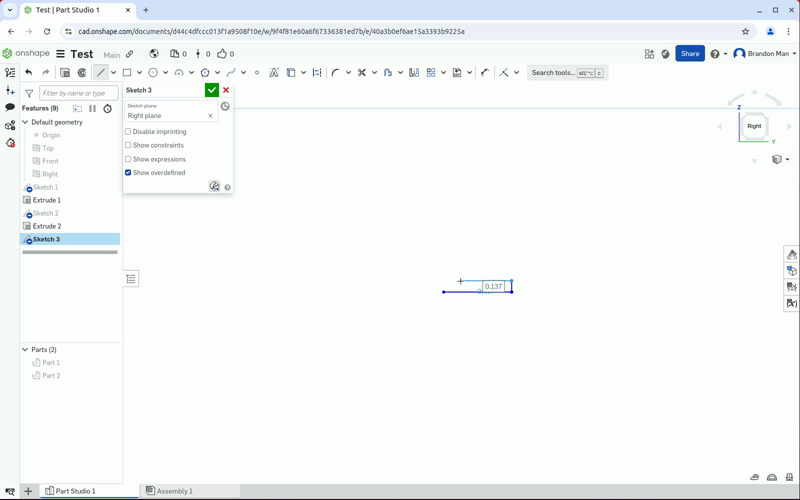
click(460, 280)
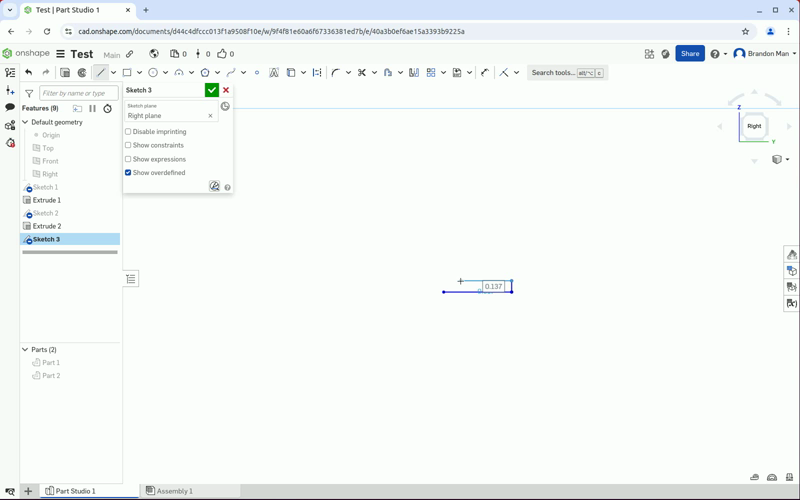
scroll(-6)
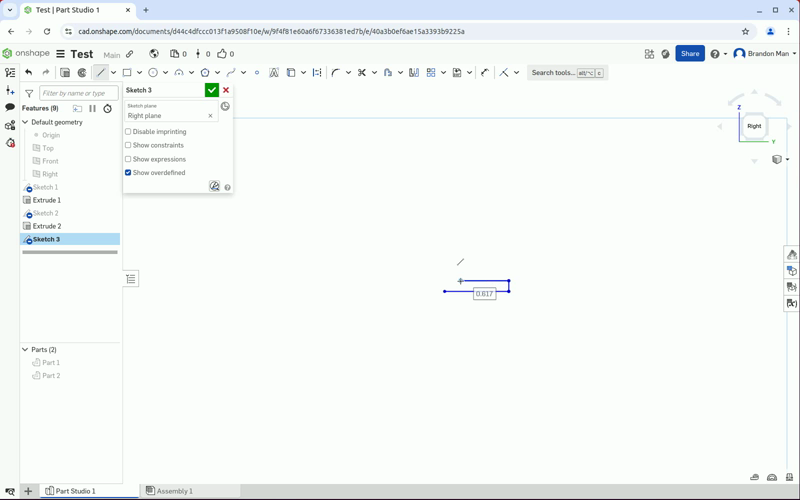
scroll(-6)
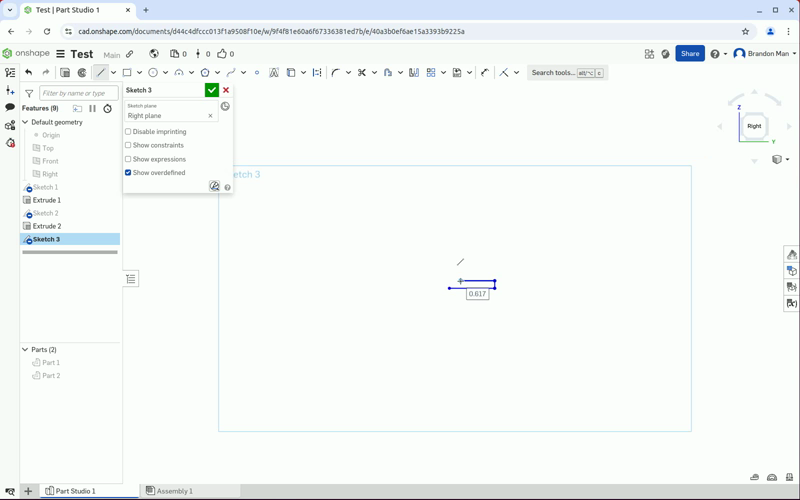
scroll(-6)
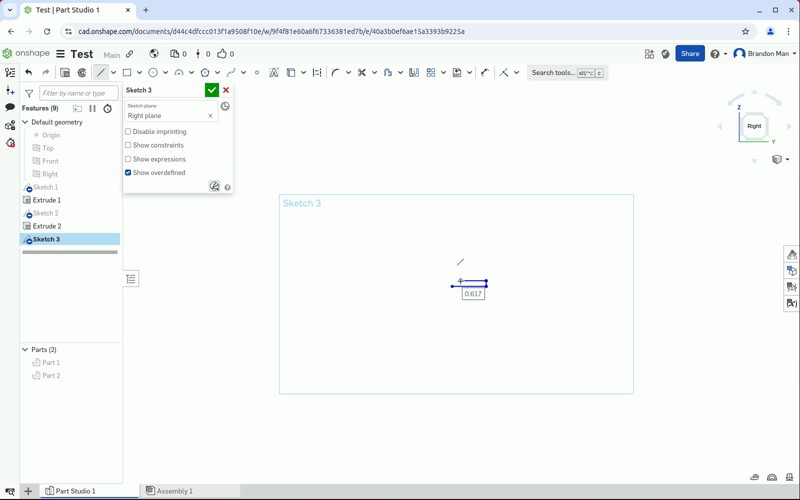
scroll(-6)
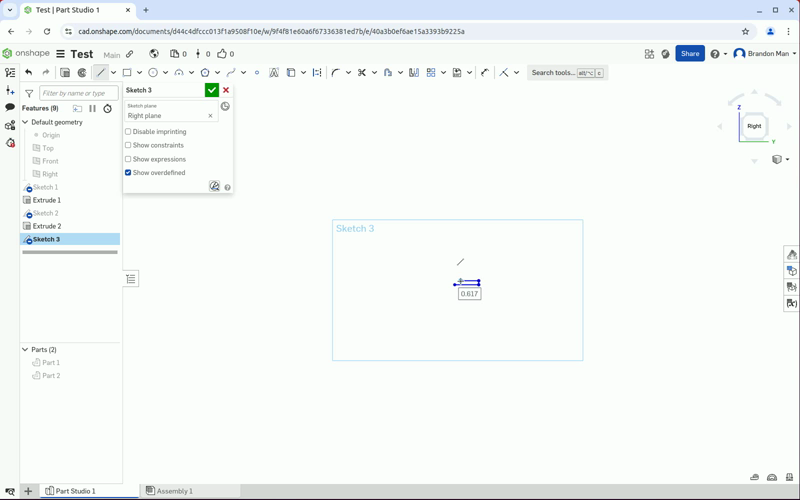
scroll(-6)
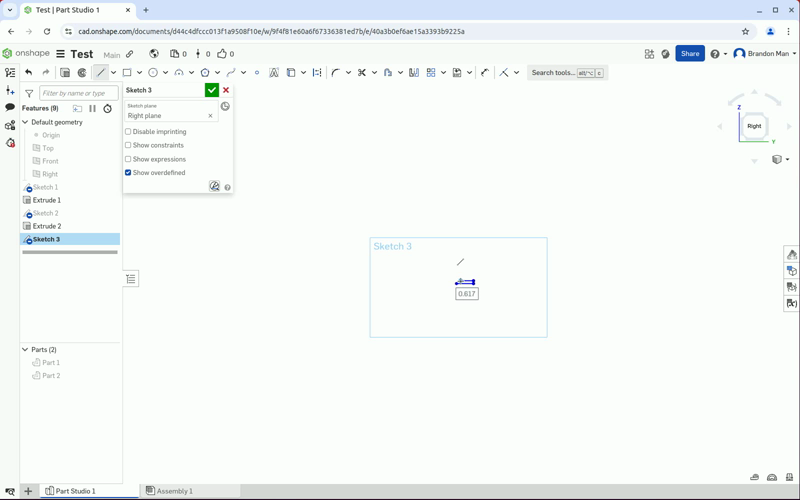
scroll(-6)
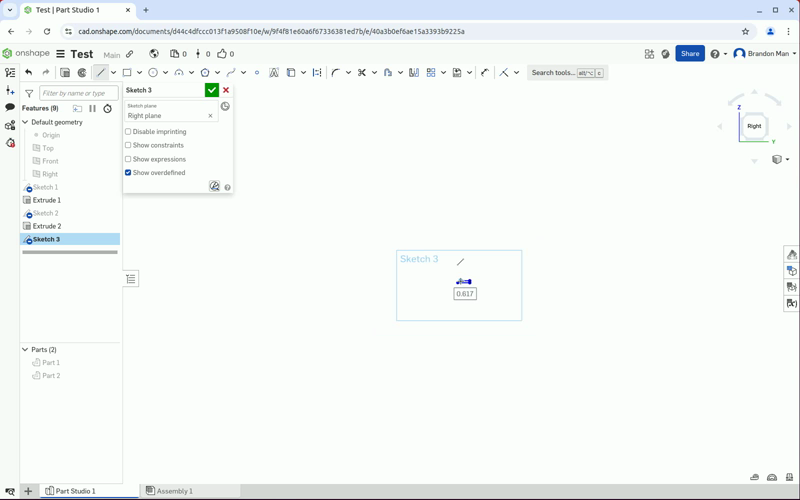
scroll(-6)
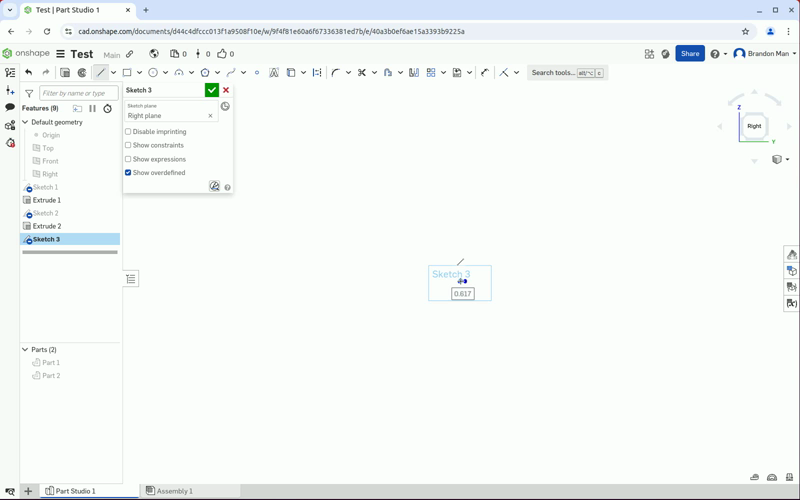
key_up(shift)
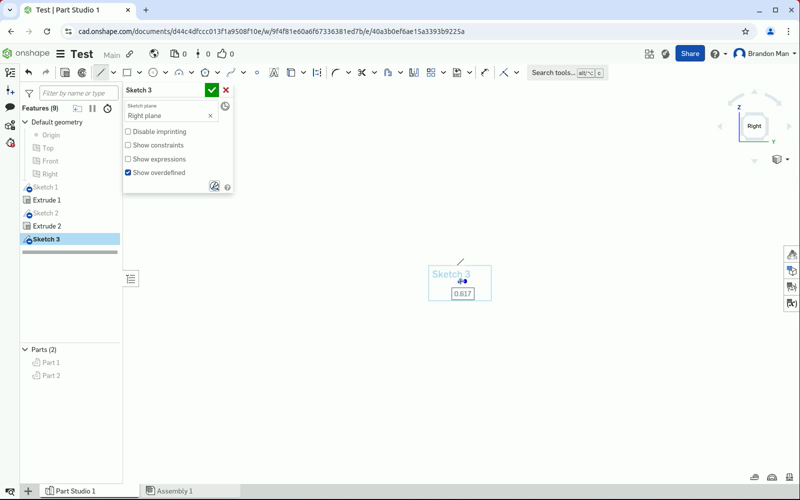
mouse_move(490, 280)
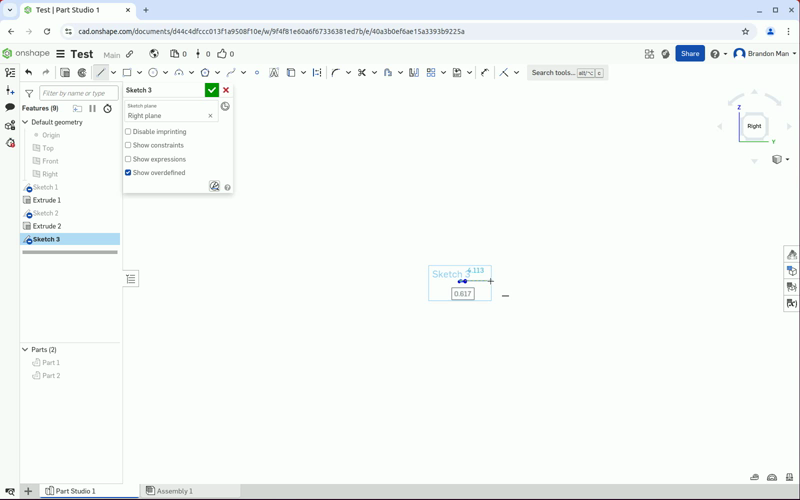
key_down(shift)
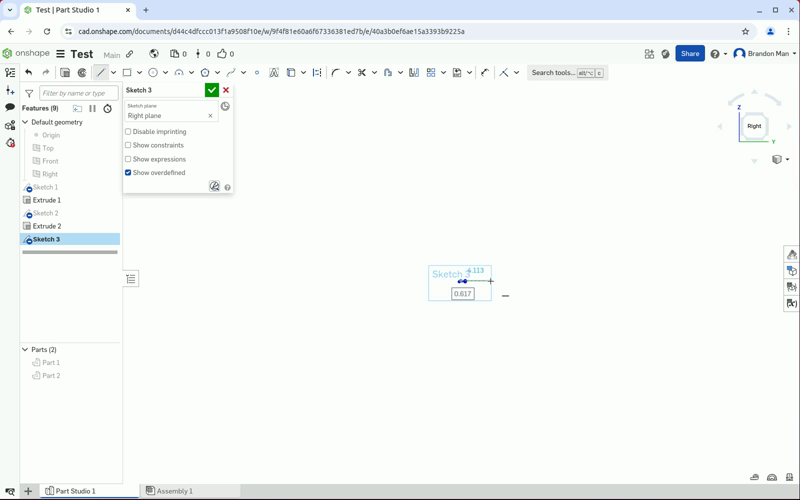
mouse_move(460, 281)
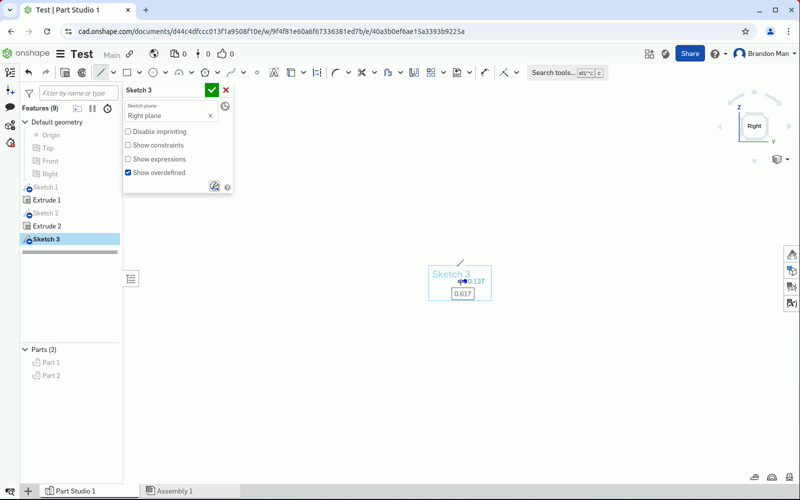
scroll(6)
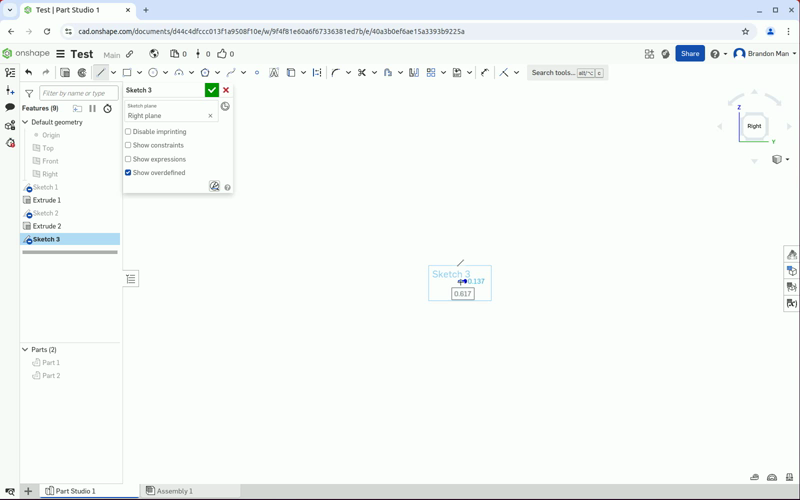
scroll(6)
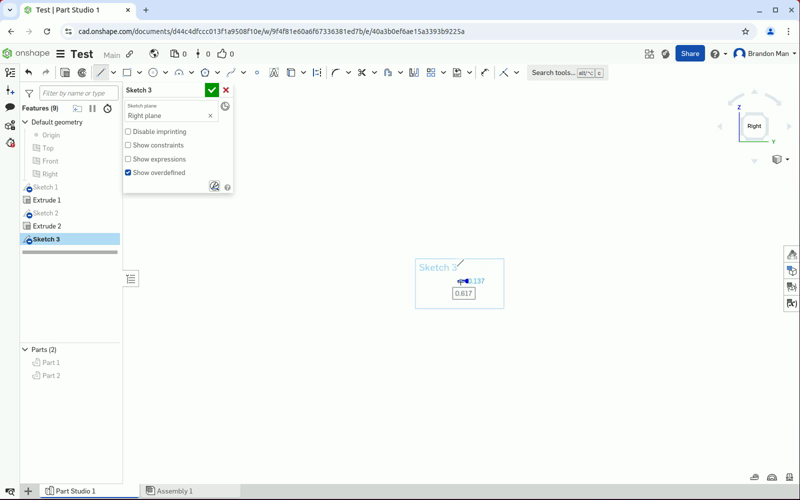
scroll(6)
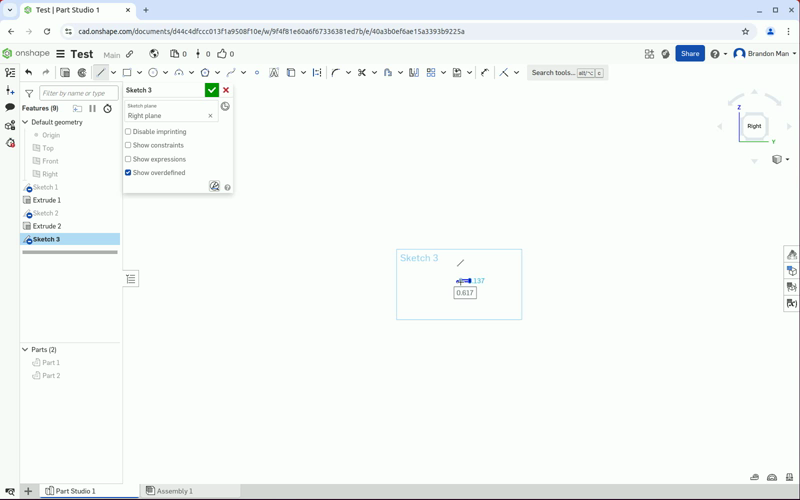
scroll(6)
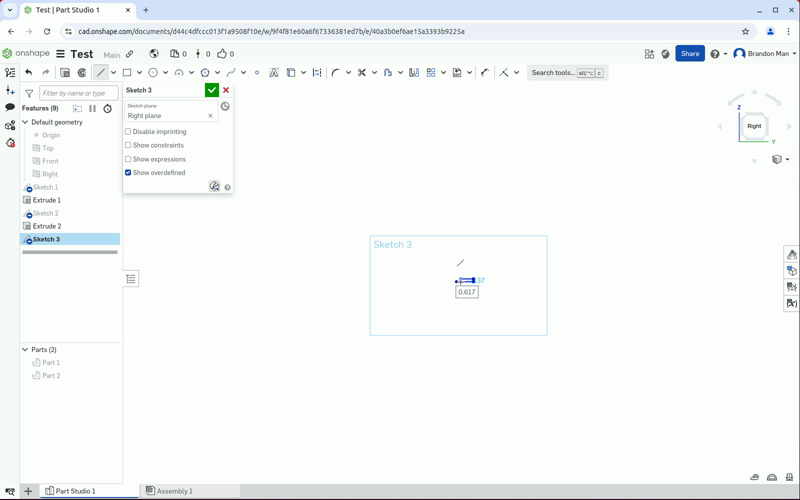
scroll(6)
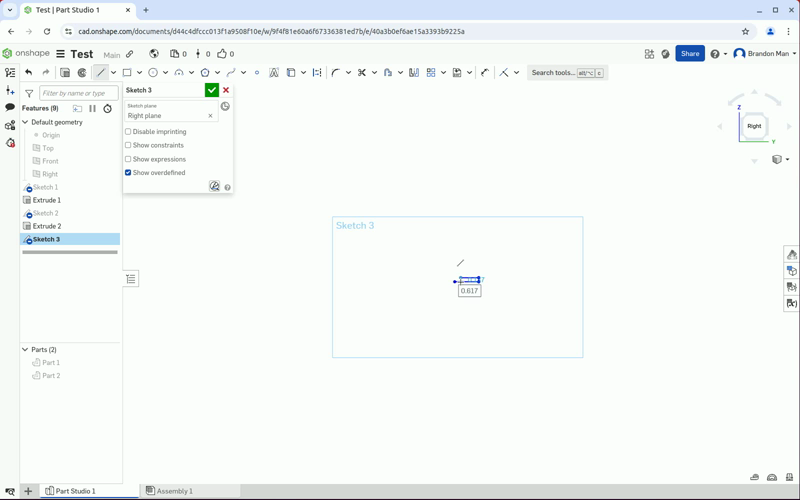
scroll(6)
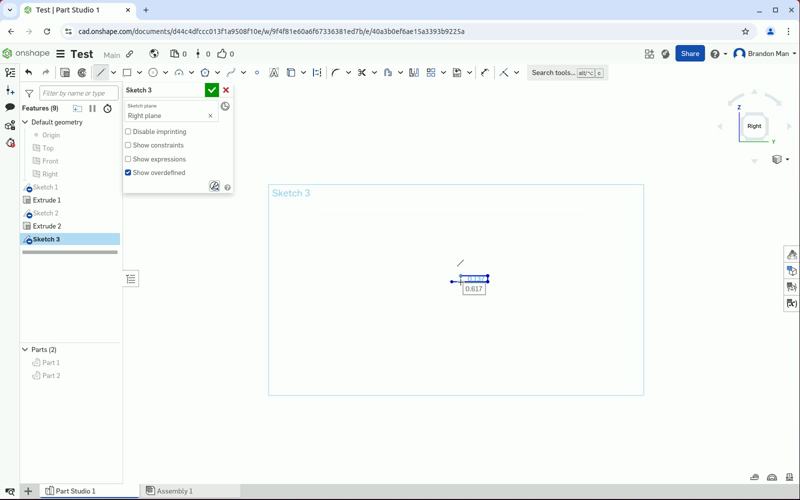
scroll(6)
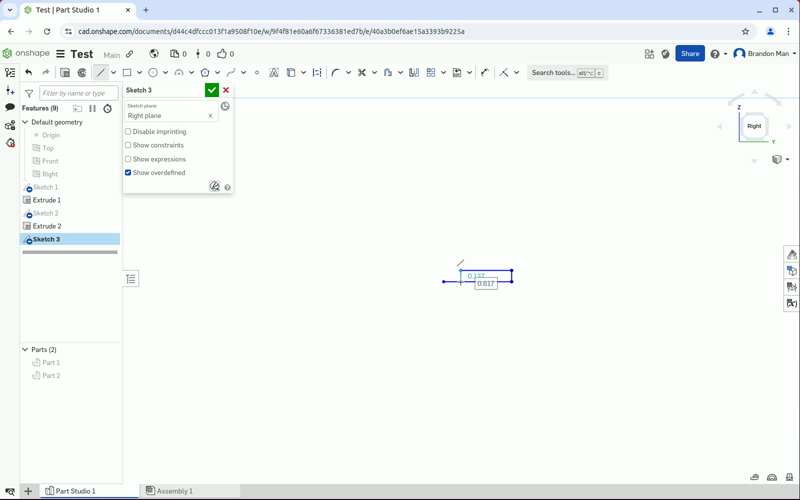
key_up(shift)
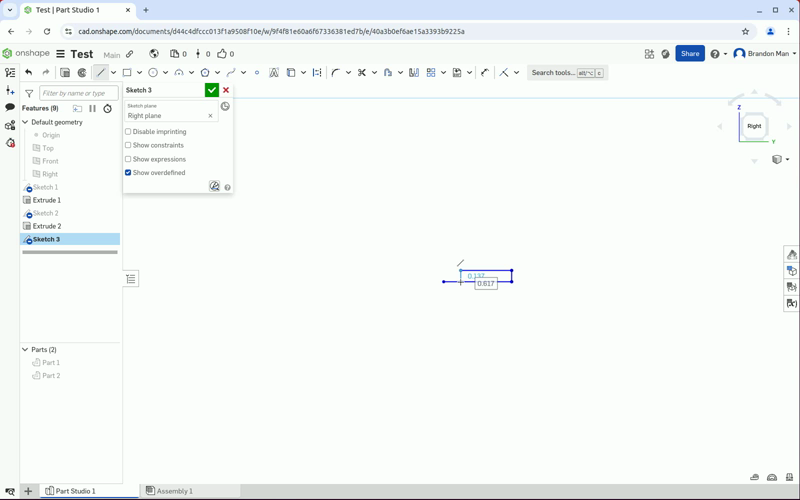
click(460, 281)
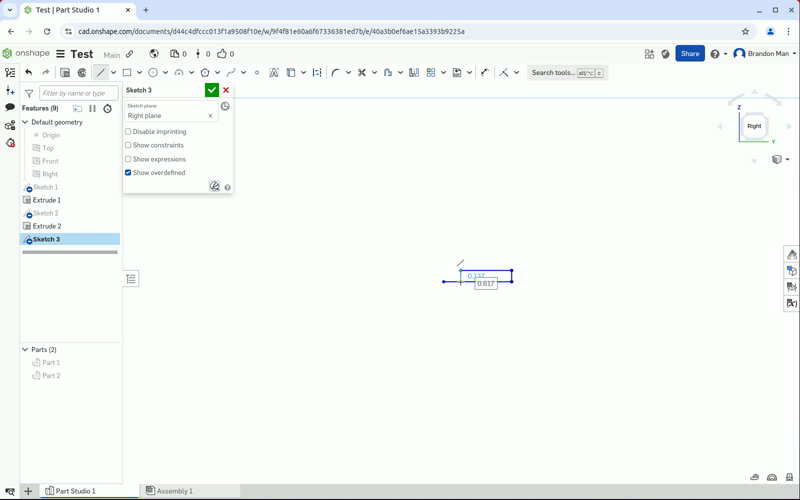
scroll(-6)
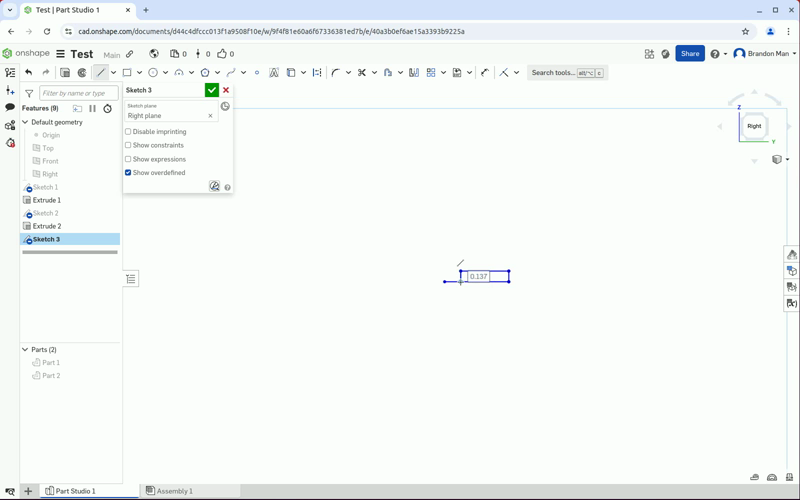
scroll(-6)
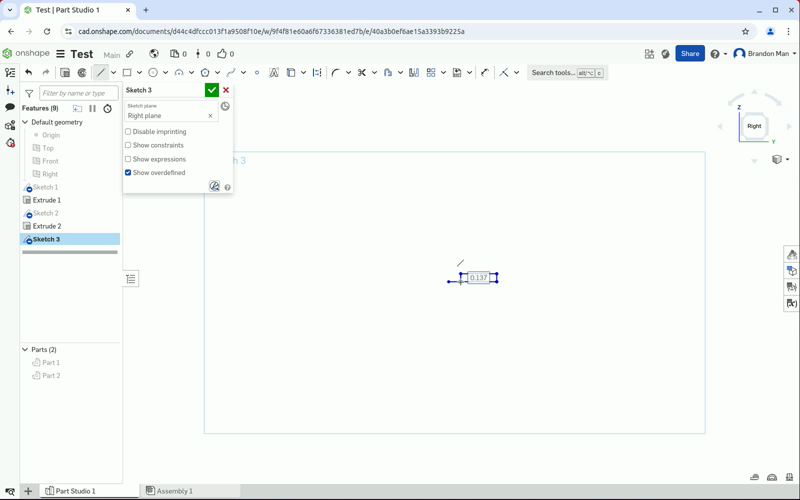
scroll(-6)
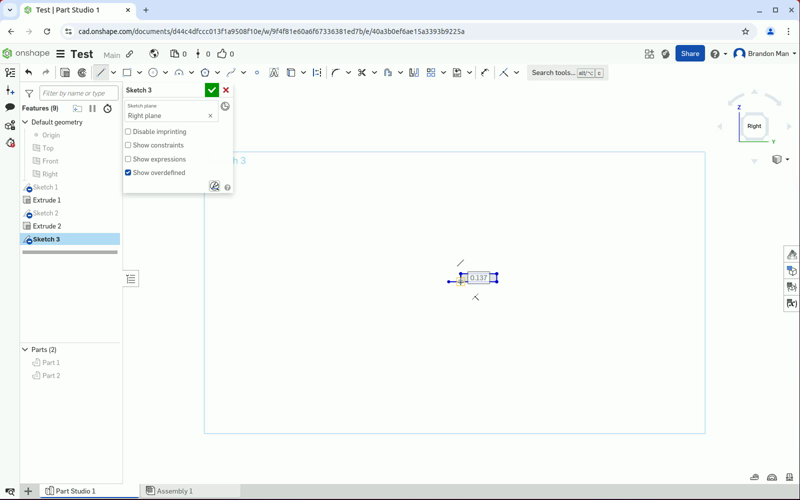
scroll(-6)
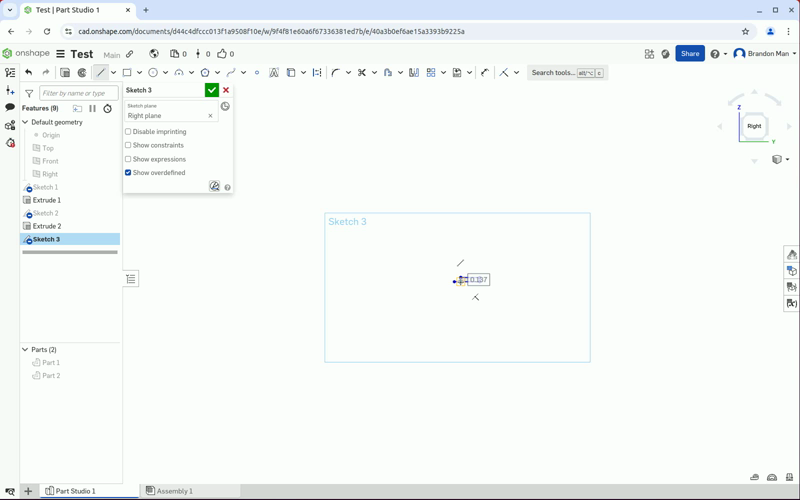
scroll(-6)
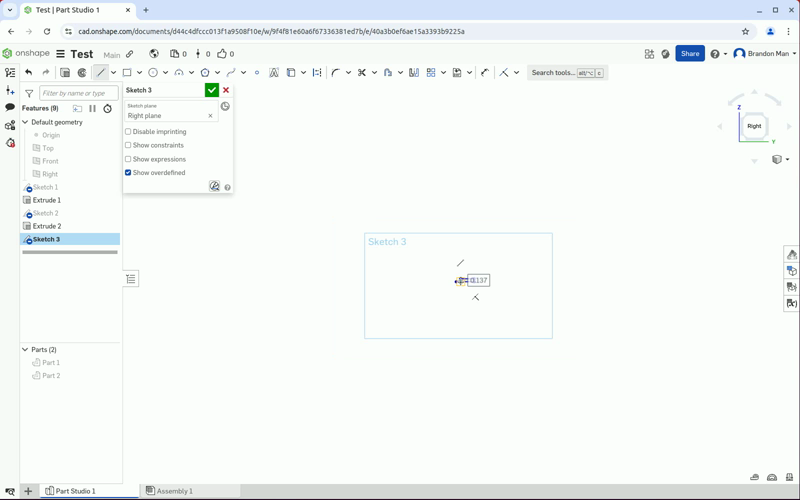
scroll(-6)
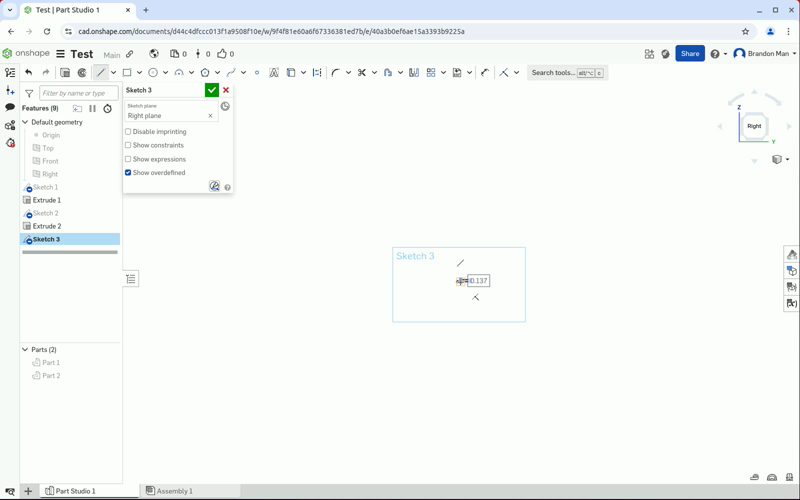
scroll(-6)
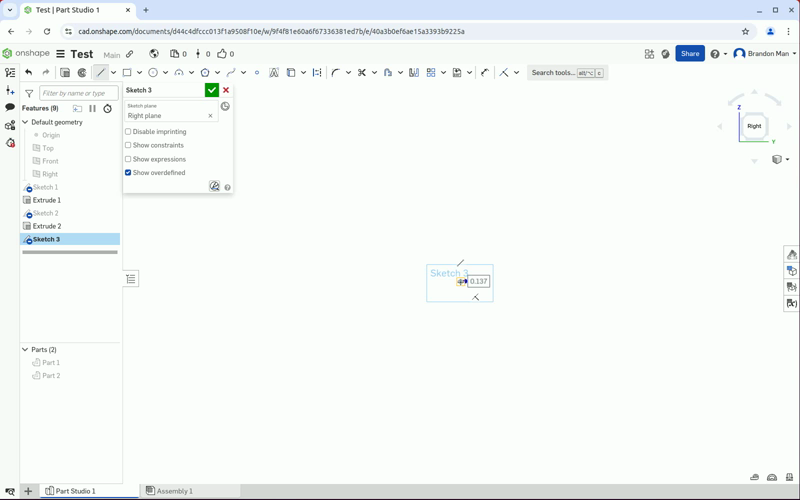
key(esc)
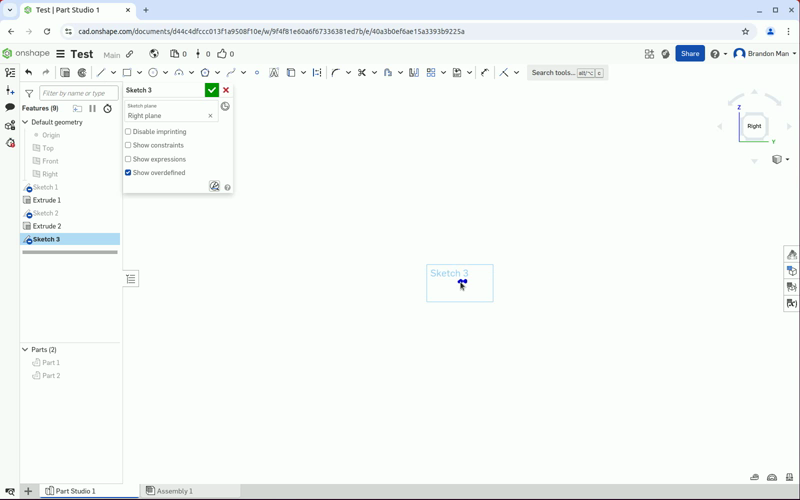
mouse_move(463, 281)
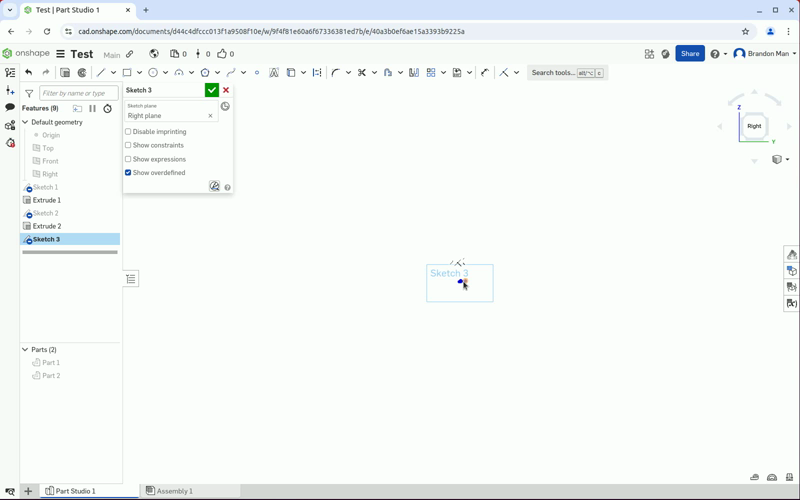
scroll(6)
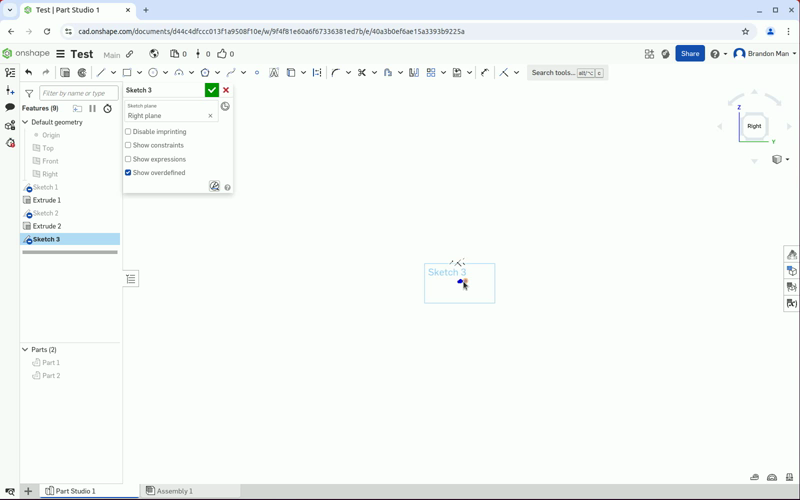
scroll(6)
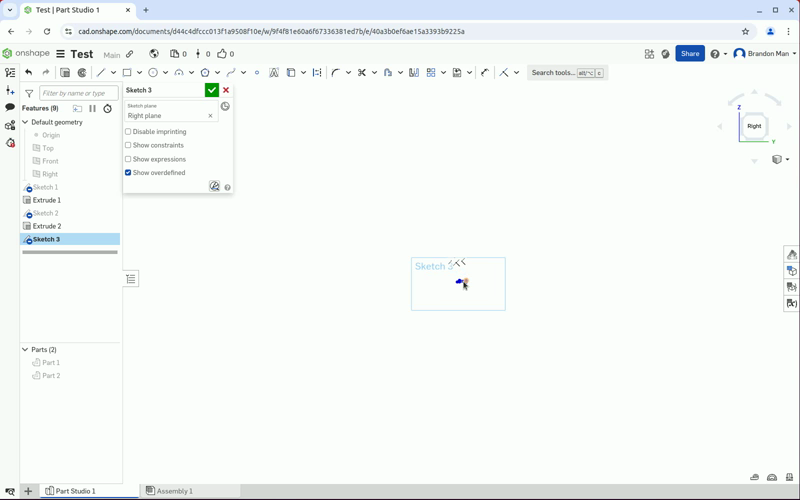
scroll(6)
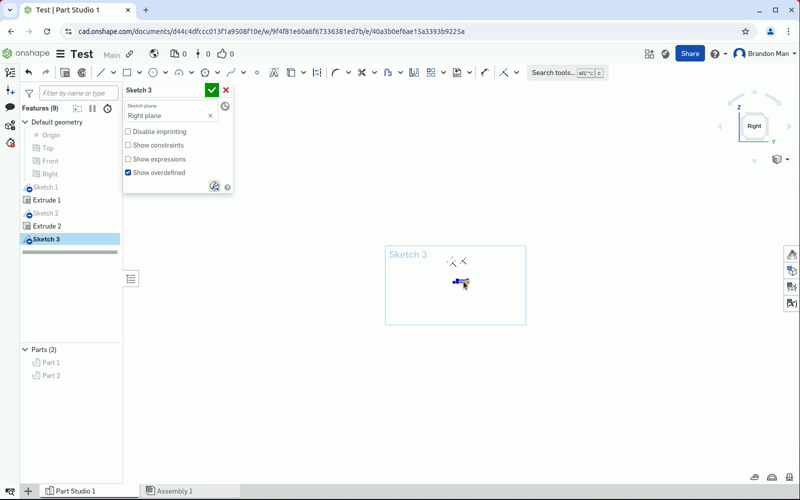
scroll(6)
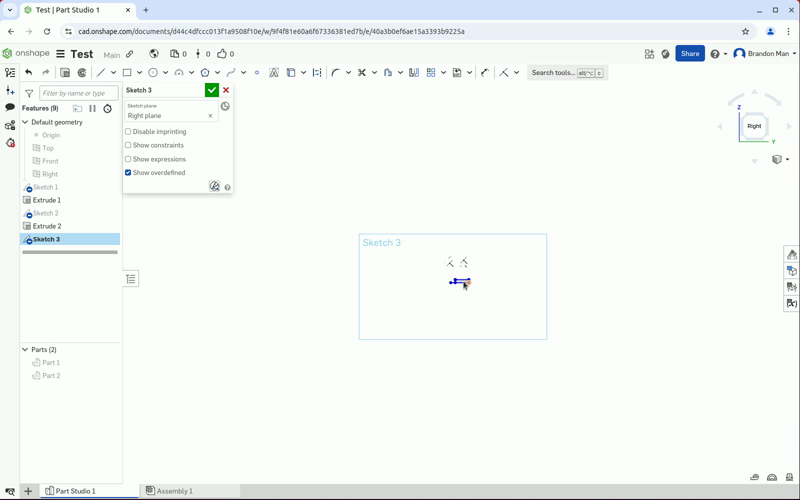
scroll(6)
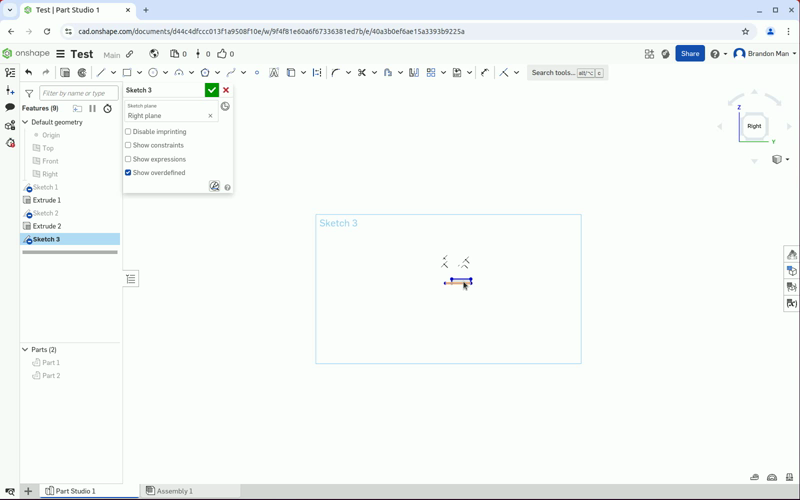
scroll(6)
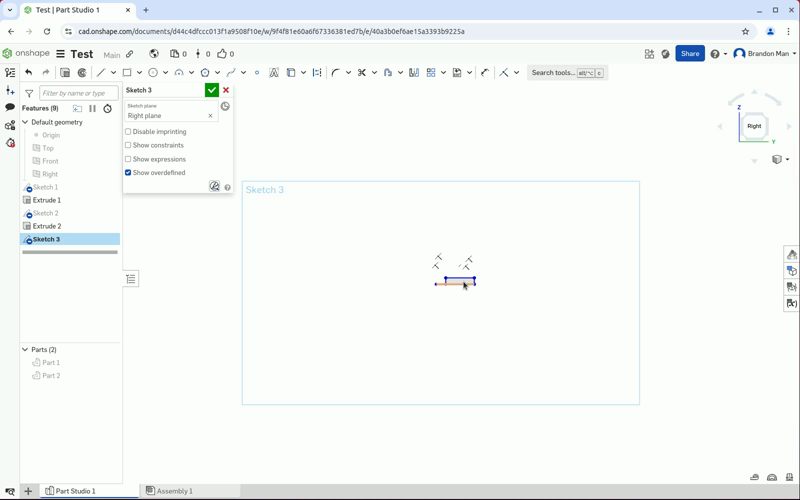
scroll(6)
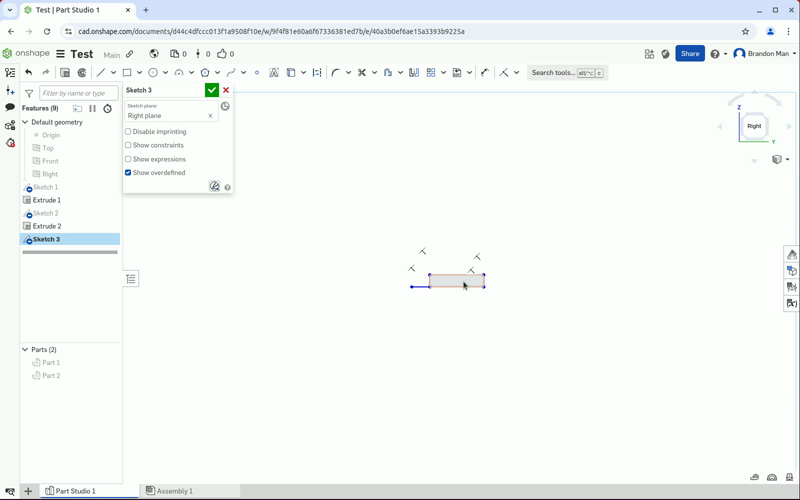
click(463, 281)
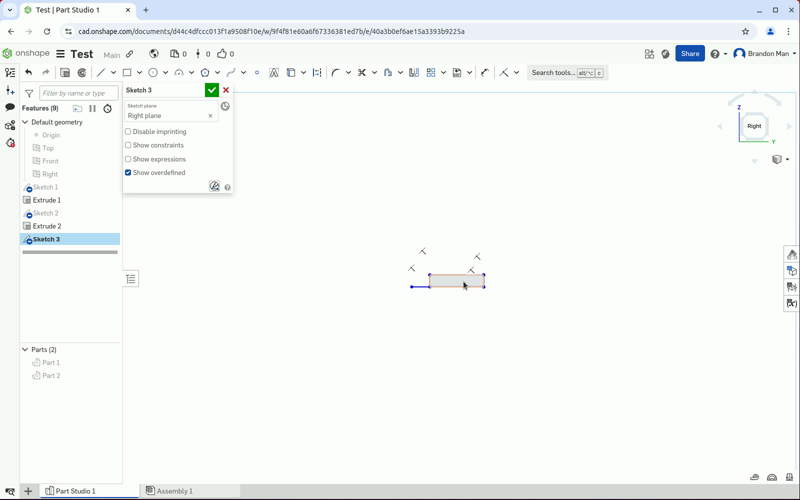
scroll(-6)
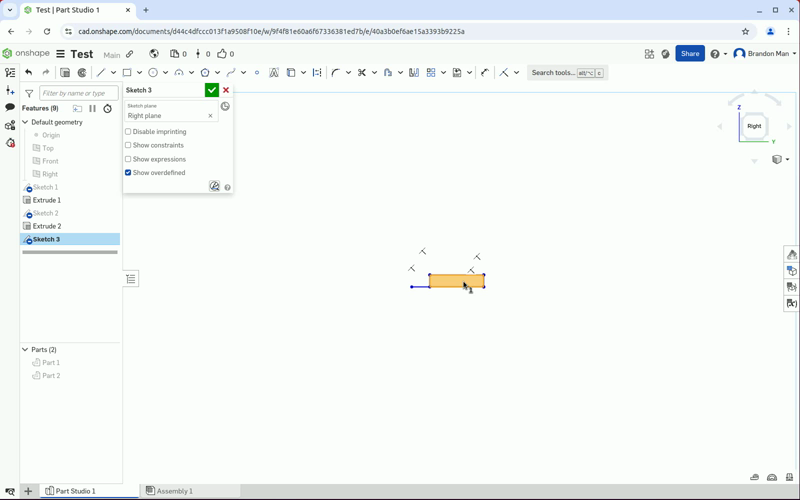
scroll(-6)
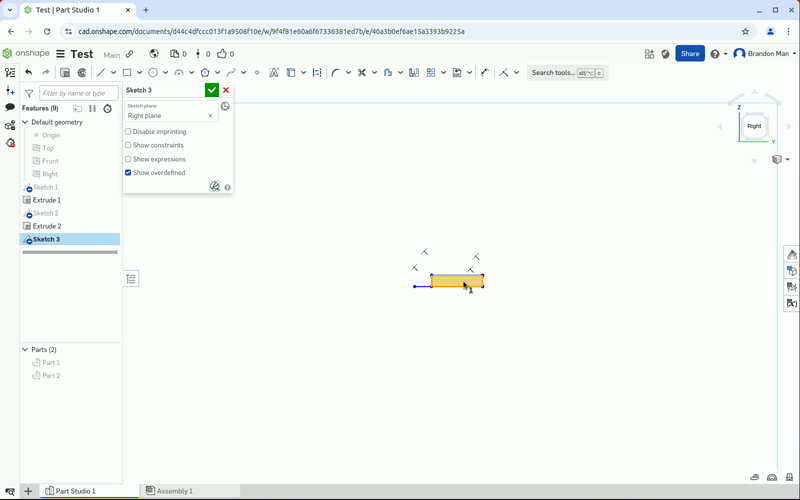
scroll(-6)
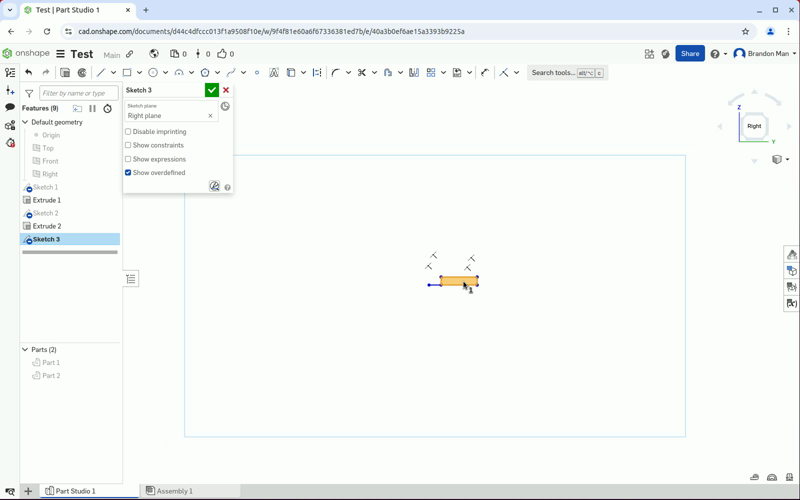
scroll(-6)
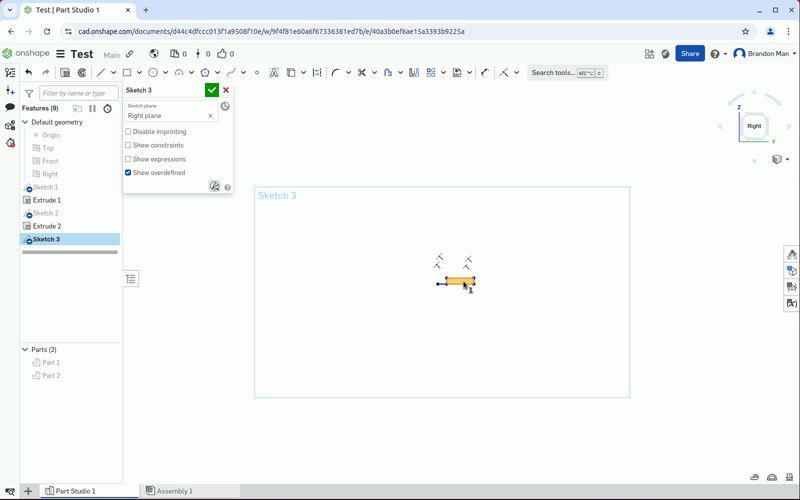
scroll(-6)
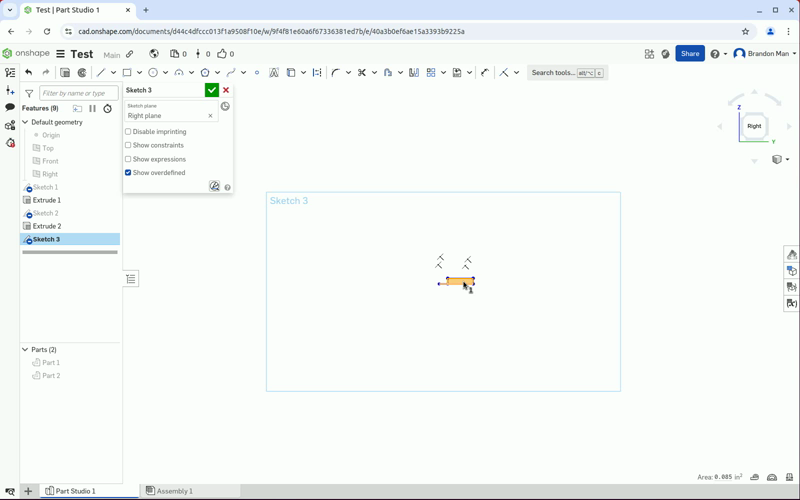
scroll(-6)
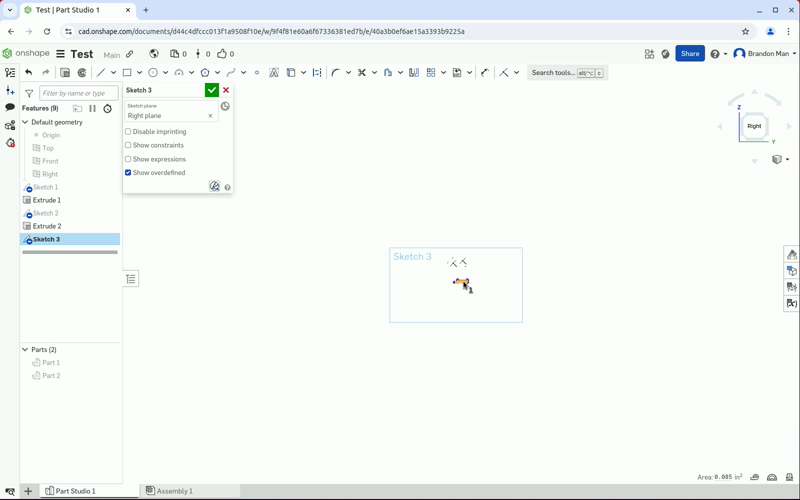
scroll(-6)
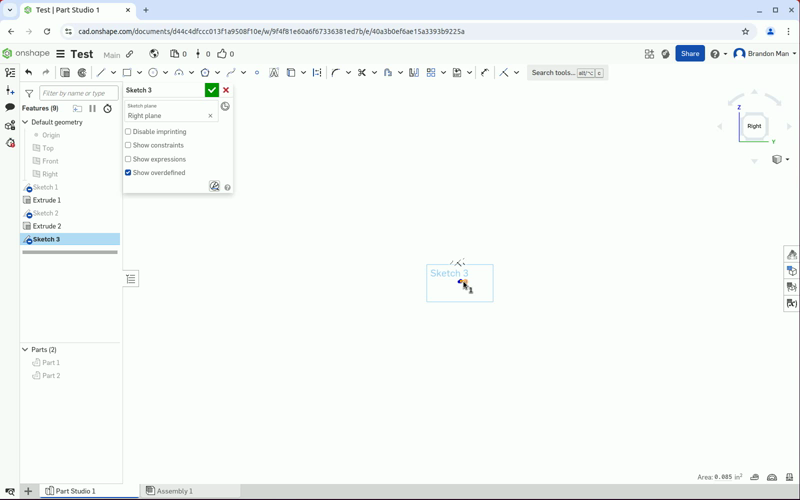
mouse_move(73, 352)
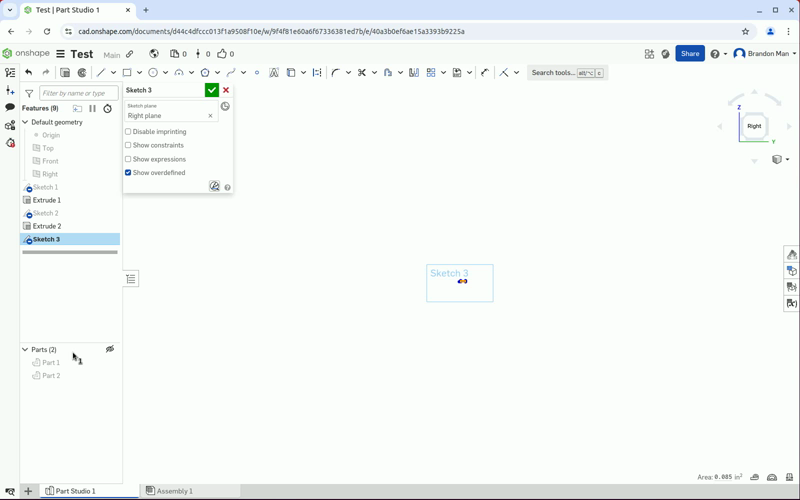
key(shift+y)
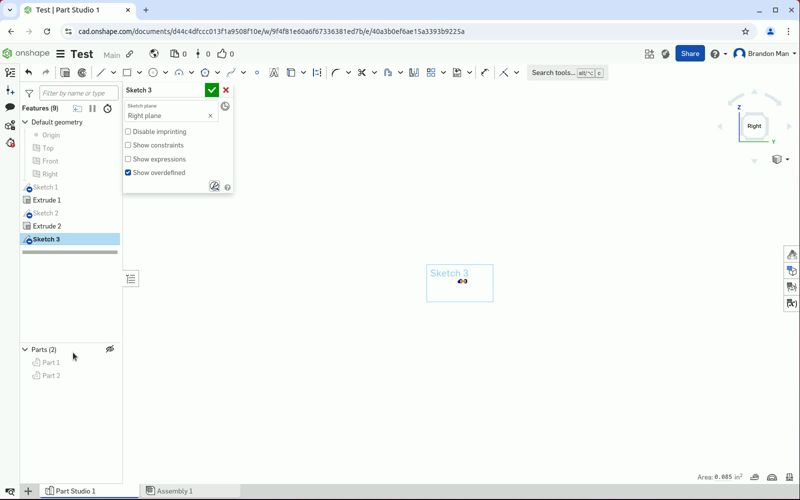
key(shift+e)
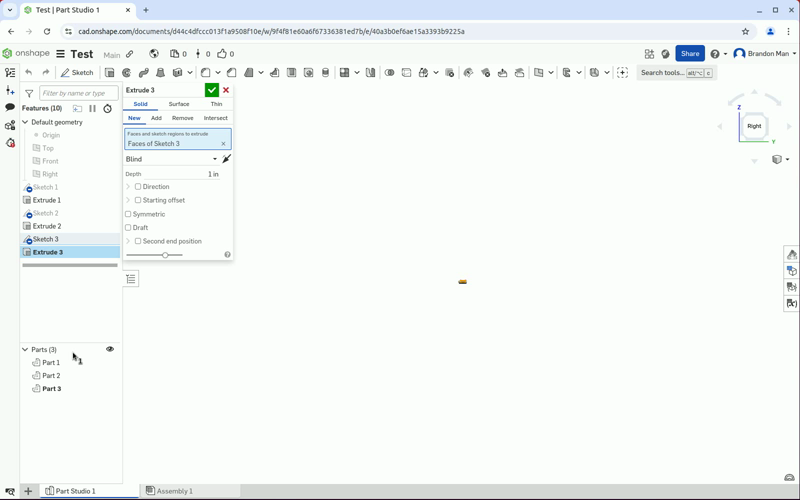
mouse_move(143, 106)
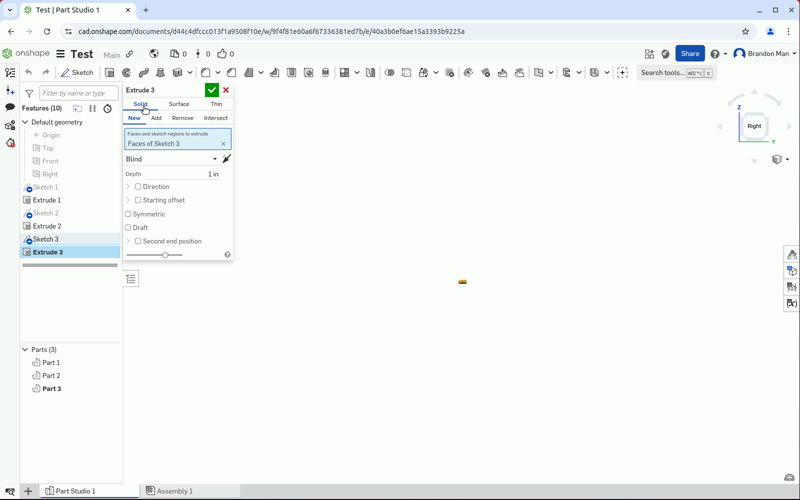
click(143, 106)
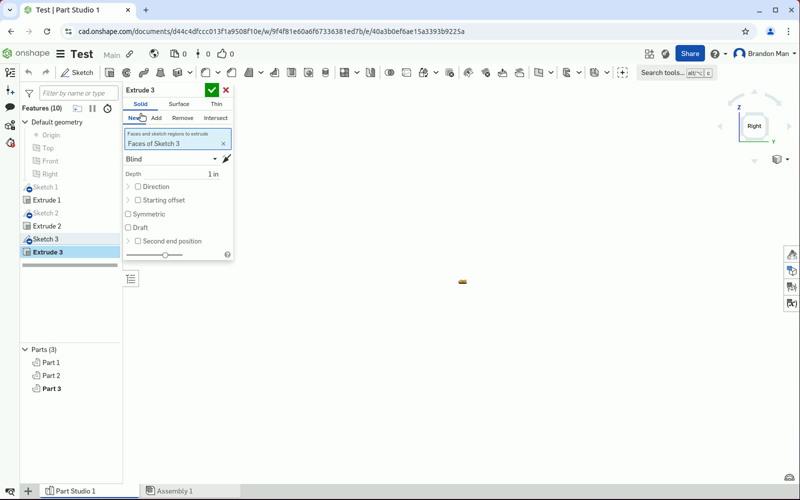
mouse_move(137, 120)
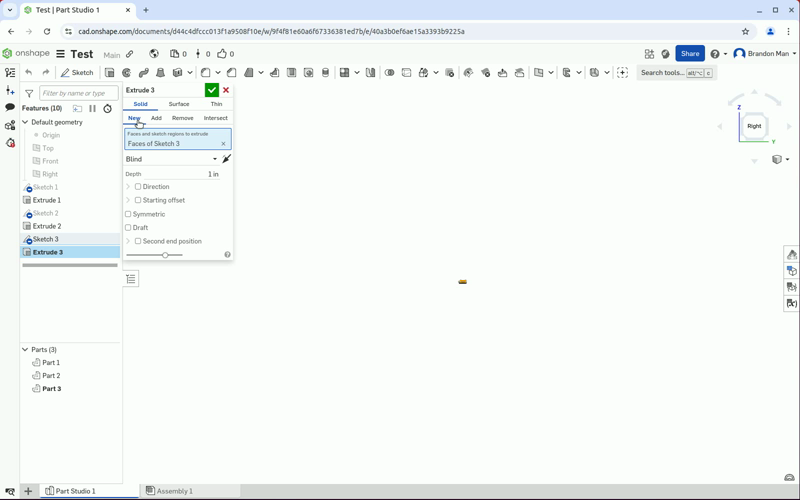
click(137, 120)
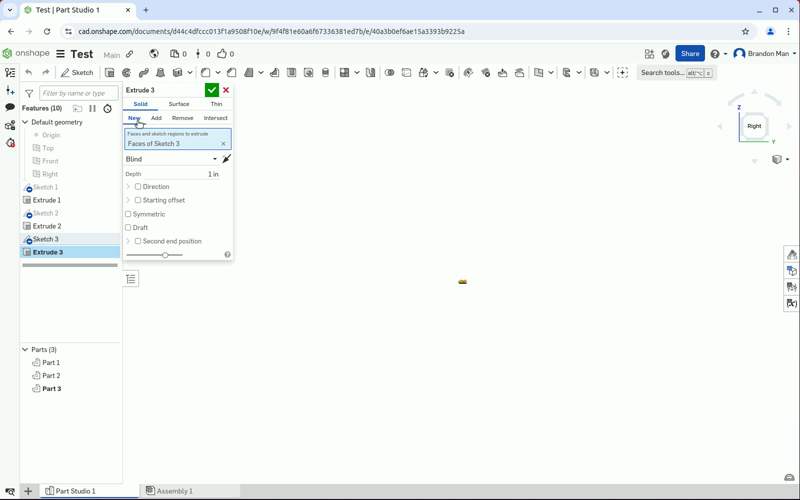
key(tab, 4)
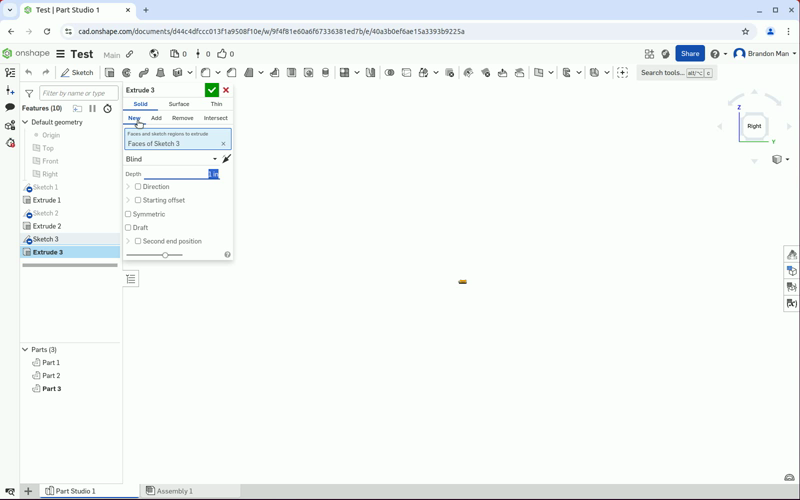
text(-22.145)
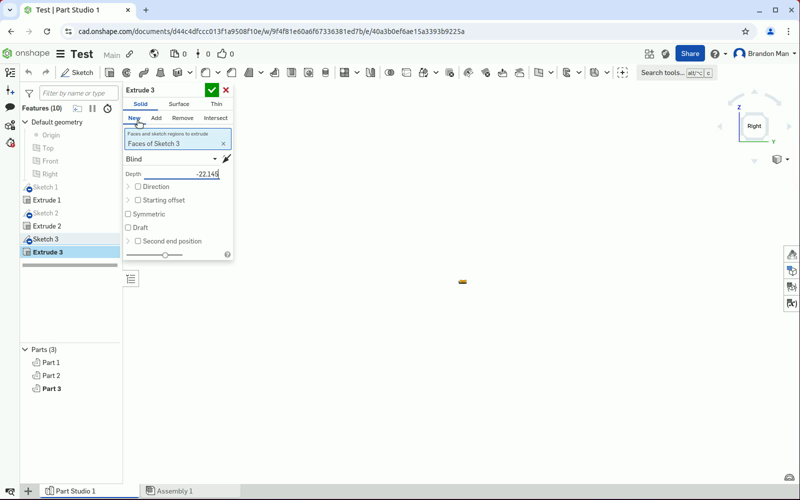
key(enter)
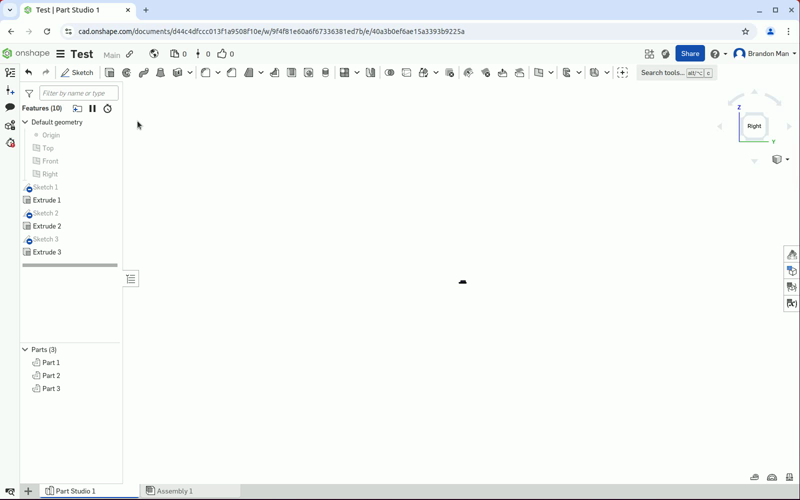
key(shift+h)
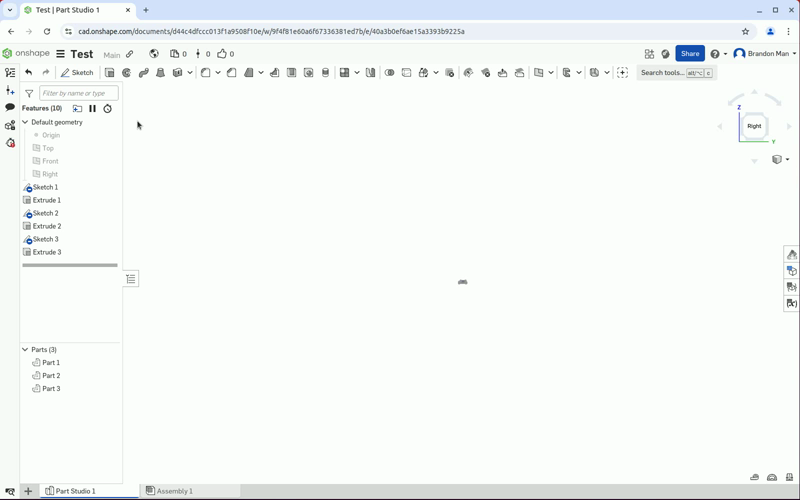
key(shift+h)
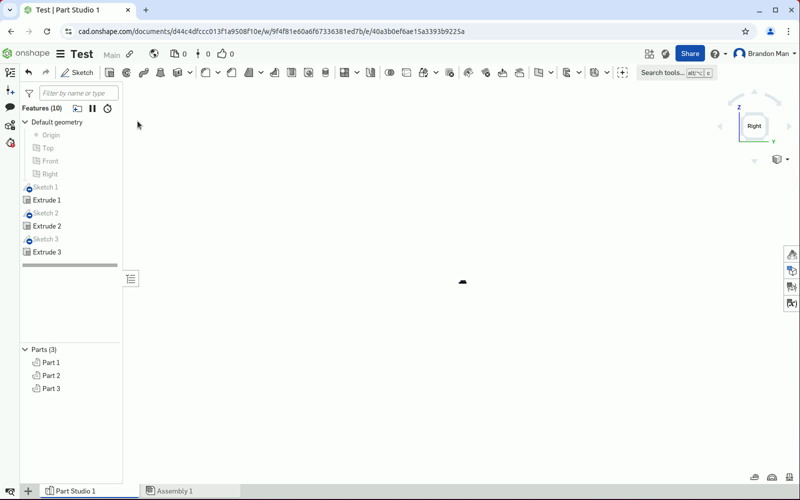
mouse_move(73, 189)
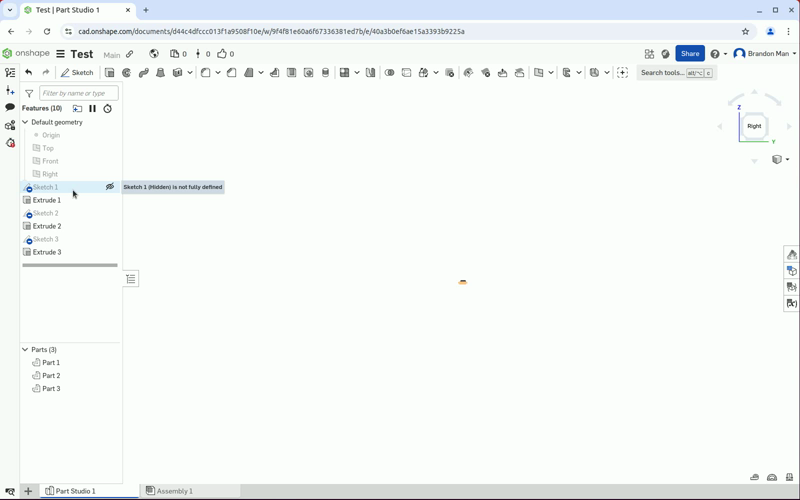
click(73, 189)
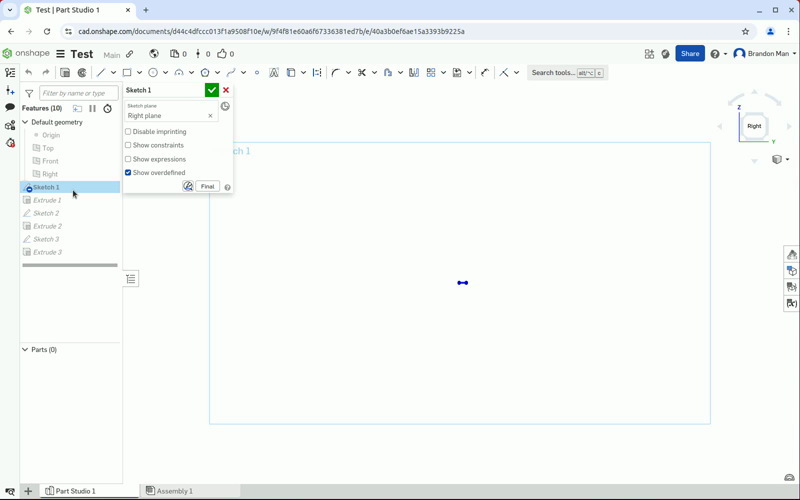
mouse_move(229, 92)
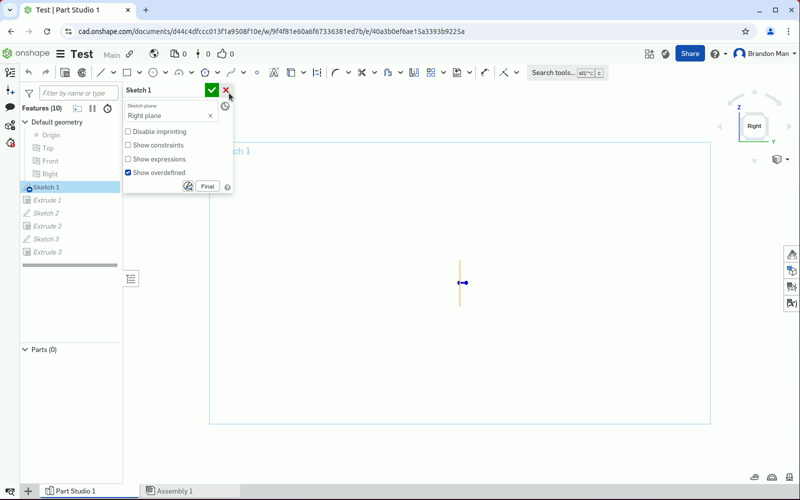
click(229, 92)
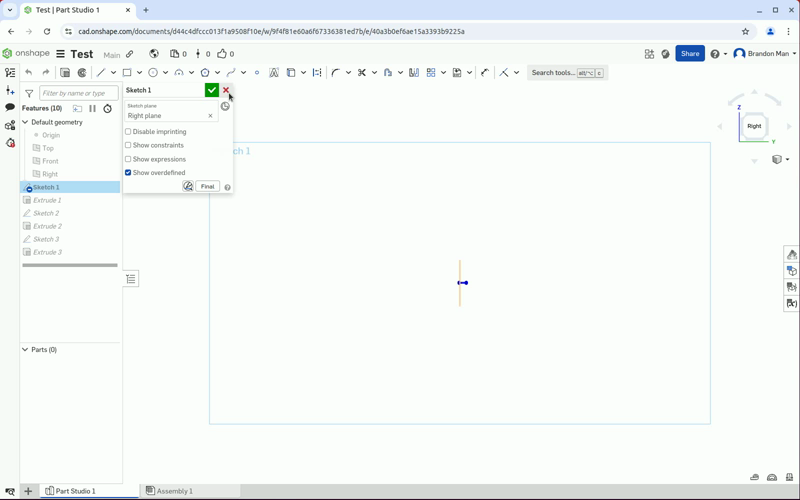
key(shift+s)
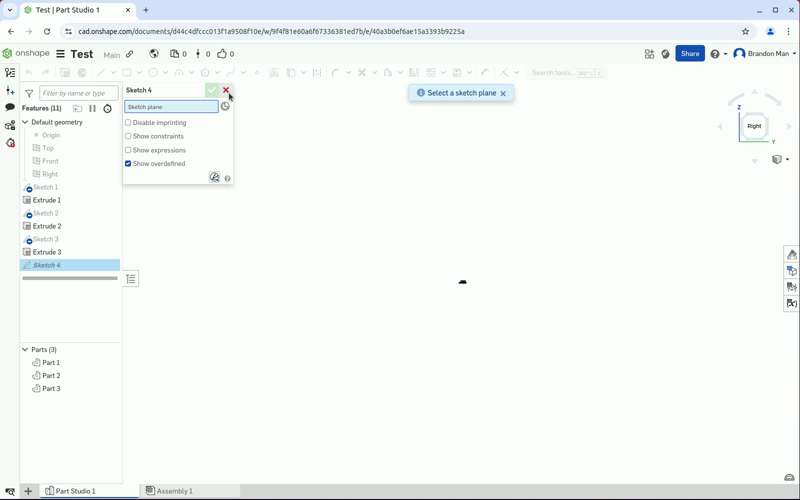
mouse_move(73, 176)
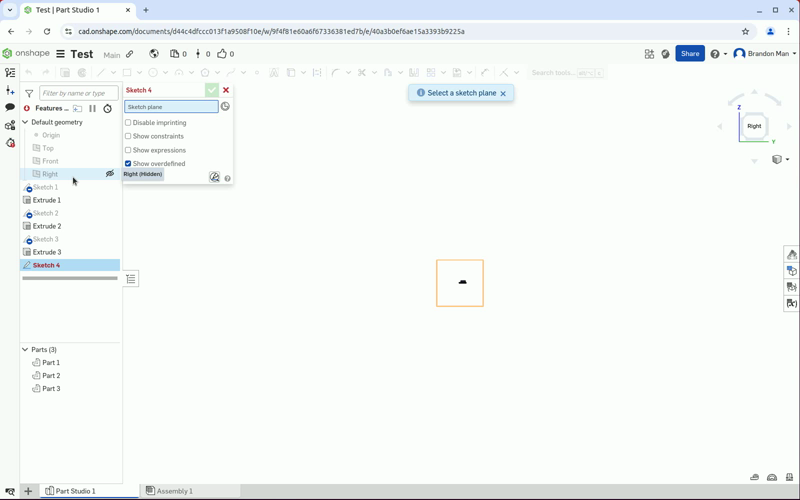
click(73, 176)
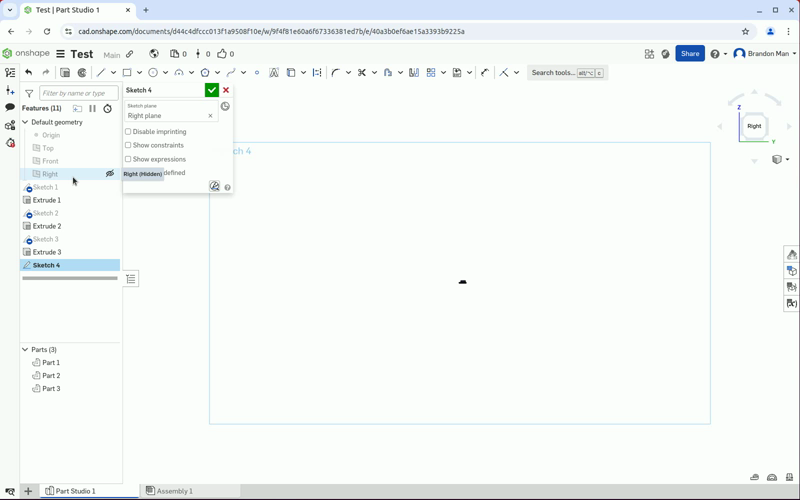
mouse_move(73, 352)
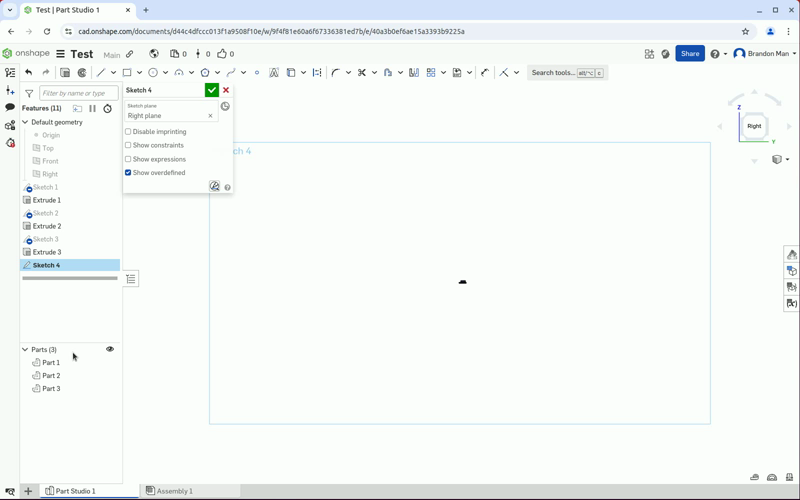
key(y)
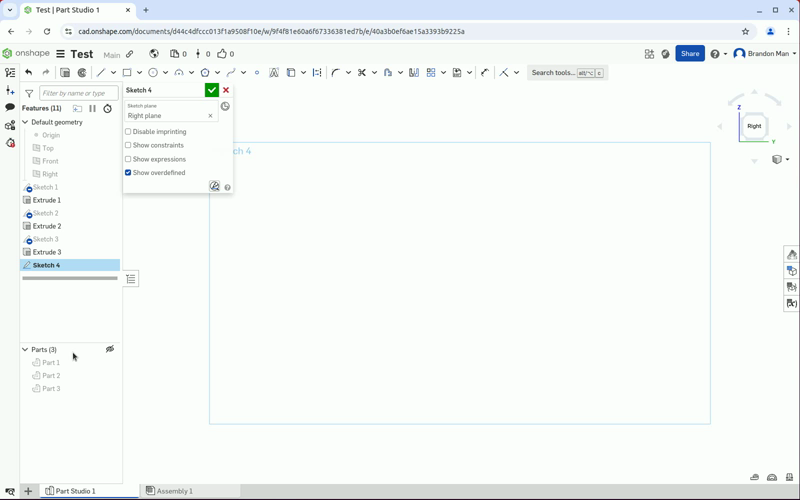
key(l)
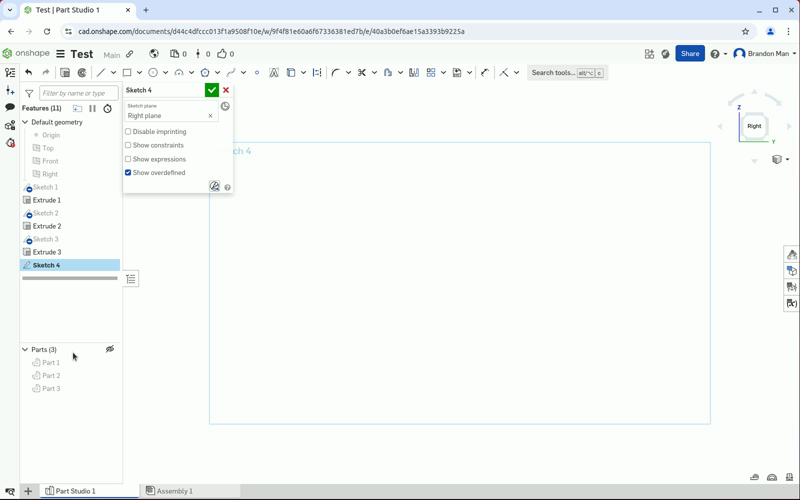
key_down(shift)
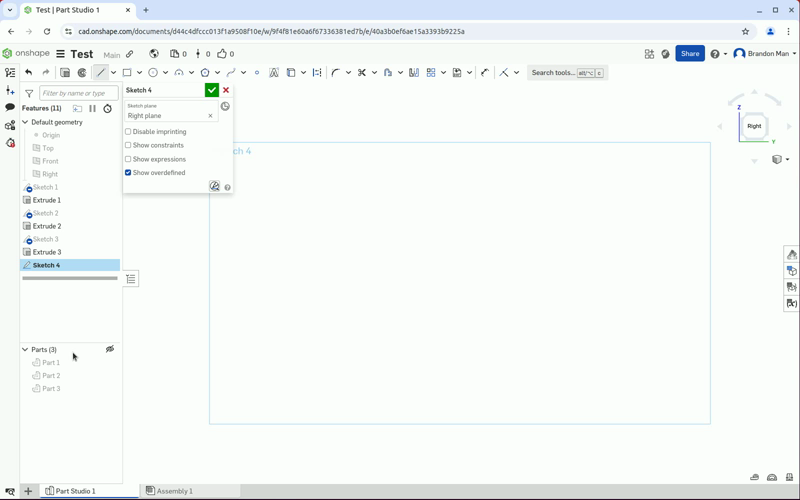
mouse_move(460, 281)
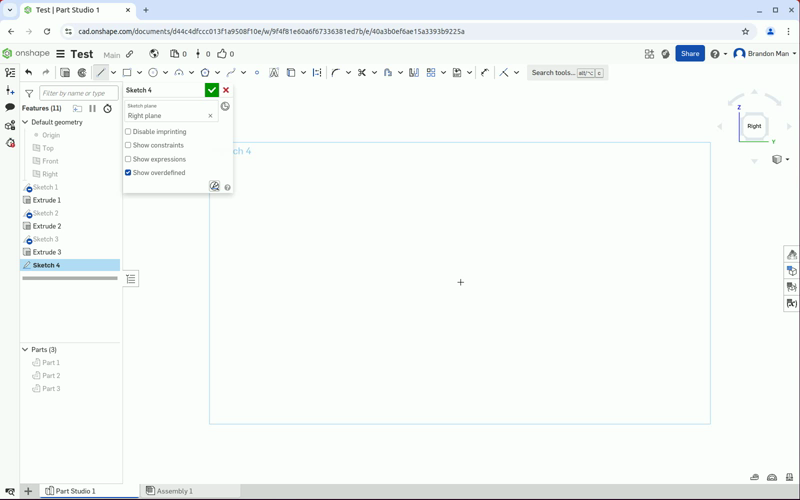
click(460, 281)
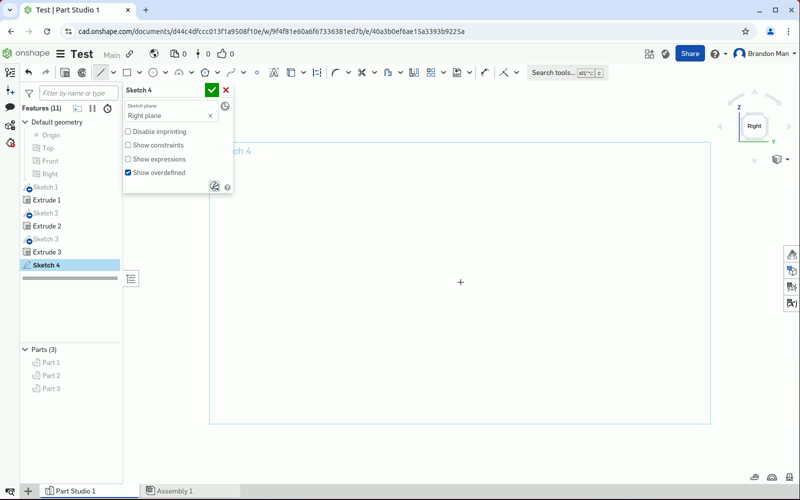
key_up(shift)
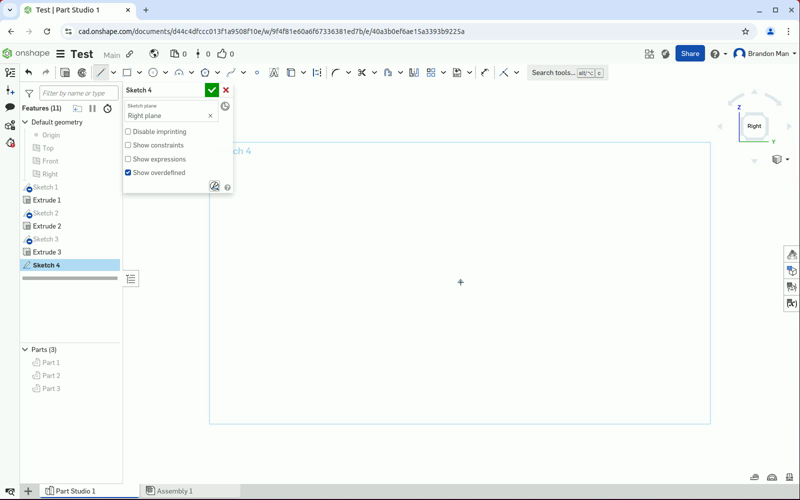
key_down(shift)
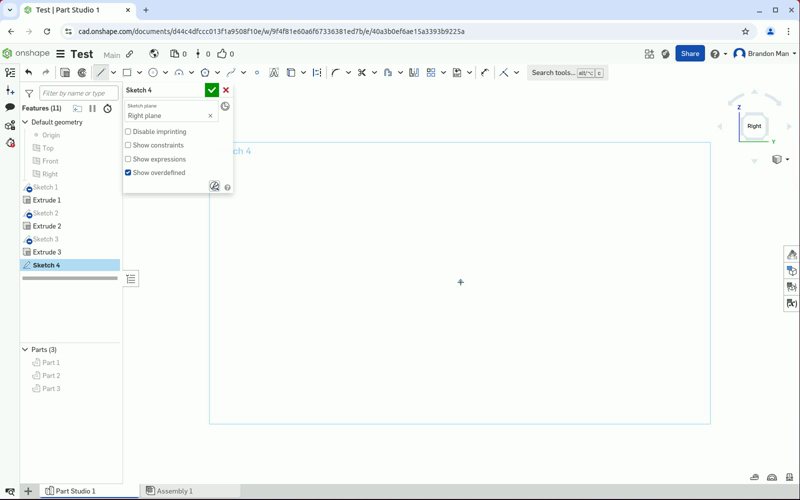
mouse_move(490, 281)
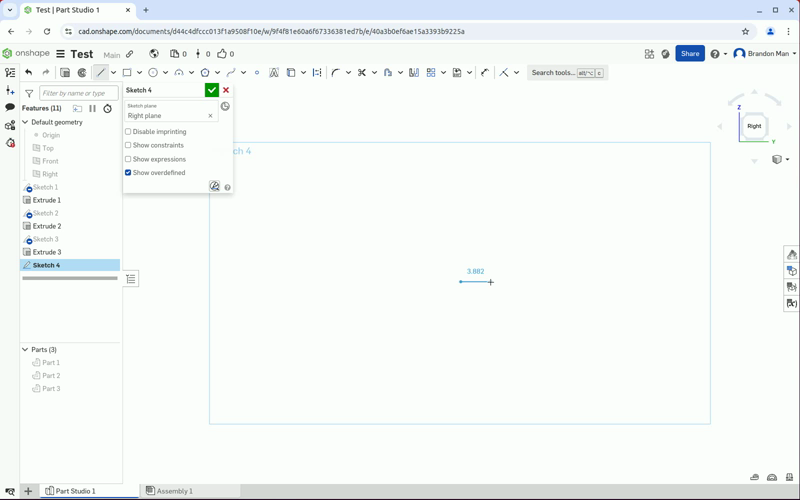
mouse_move(465, 281)
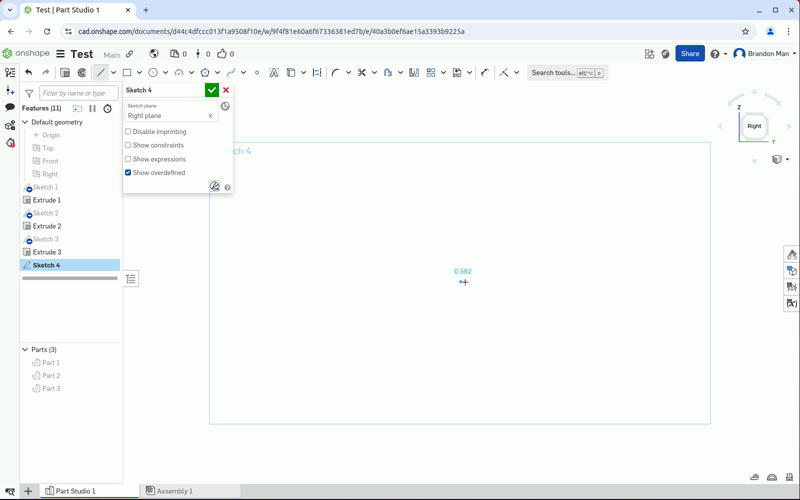
scroll(6)
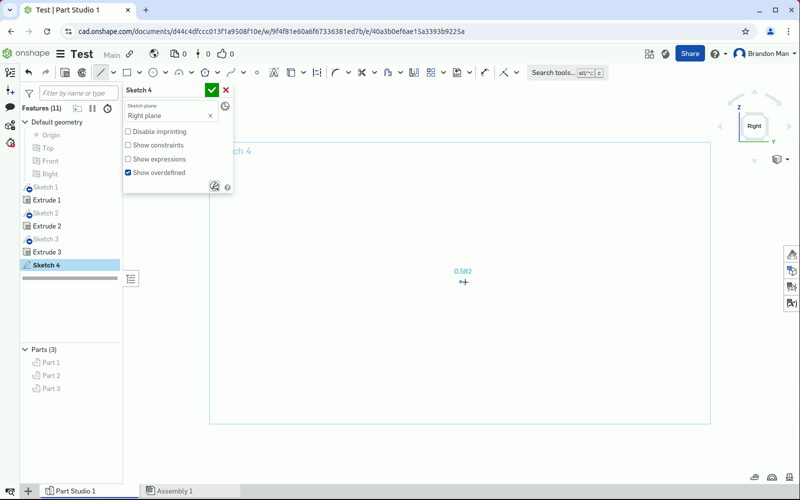
scroll(6)
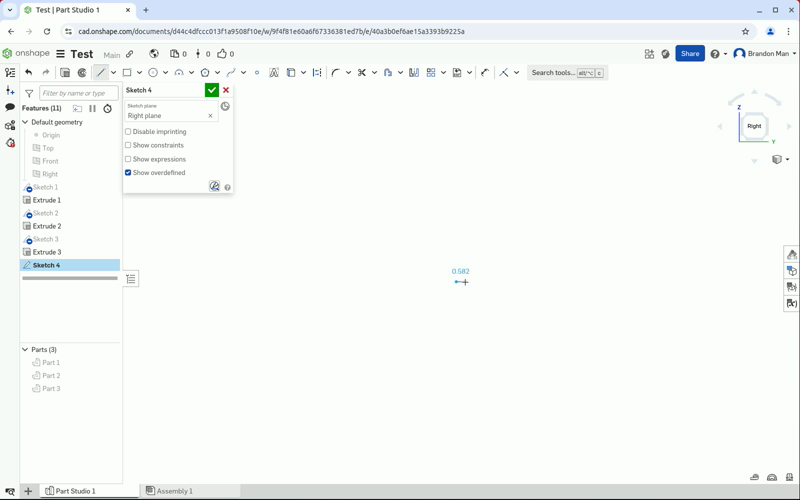
scroll(6)
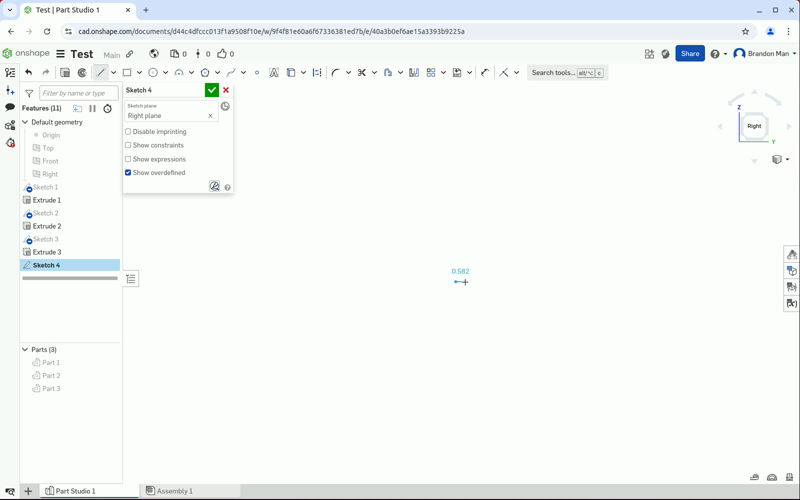
scroll(6)
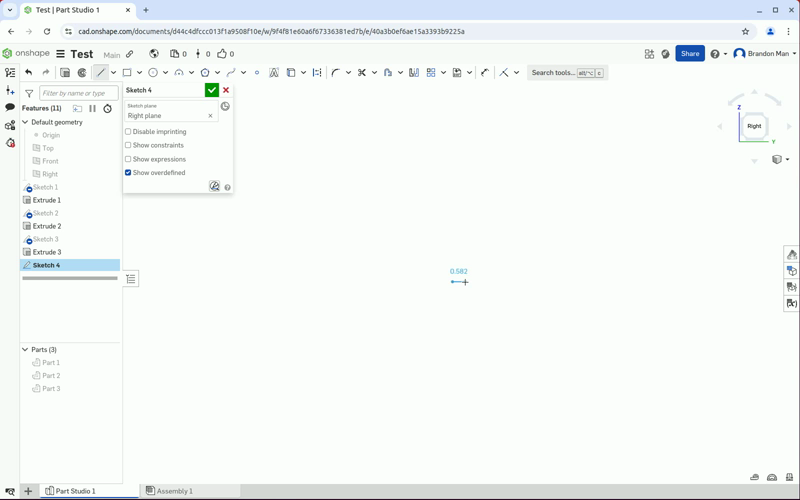
scroll(6)
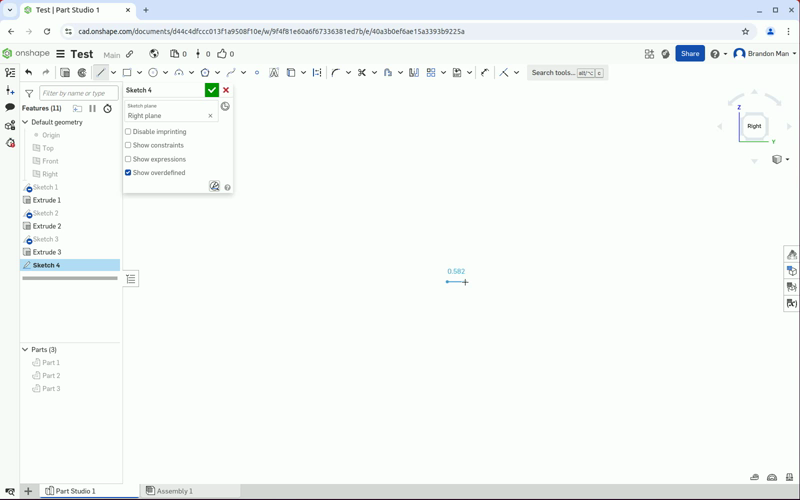
scroll(6)
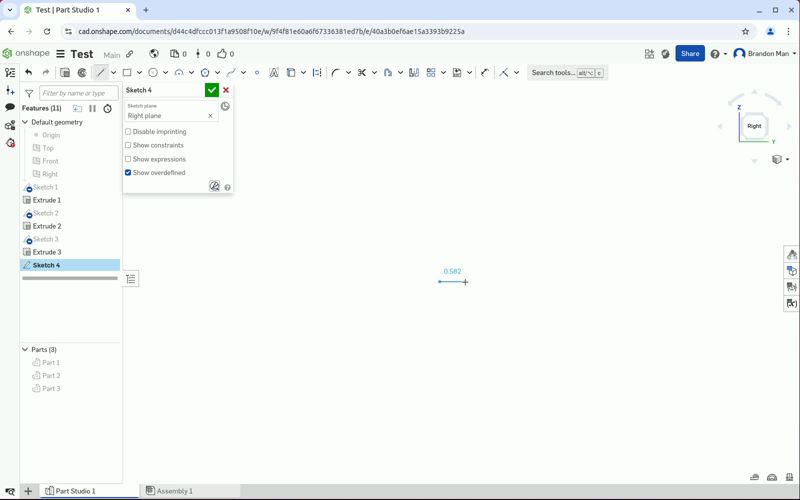
scroll(6)
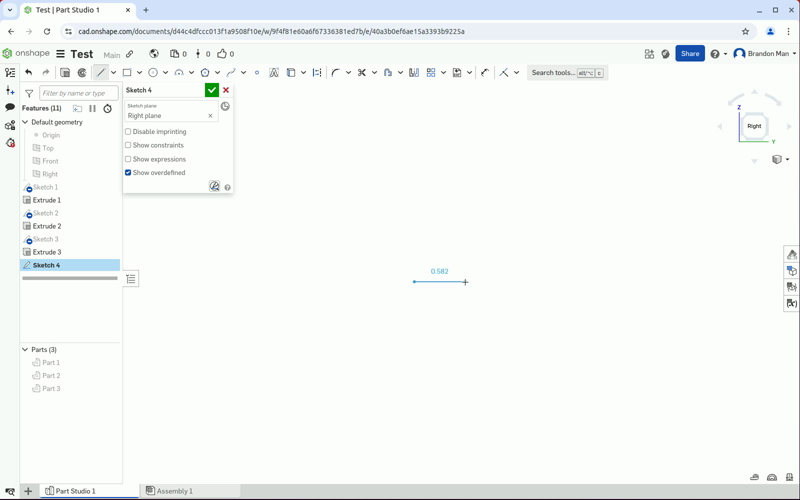
click(465, 281)
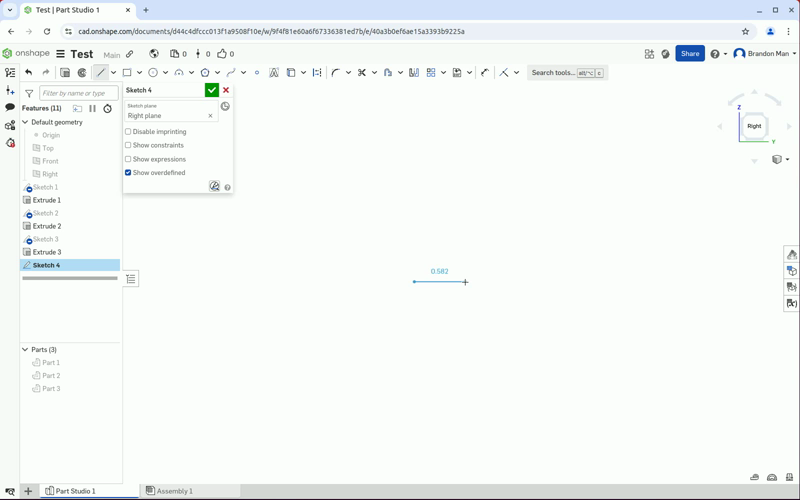
scroll(-6)
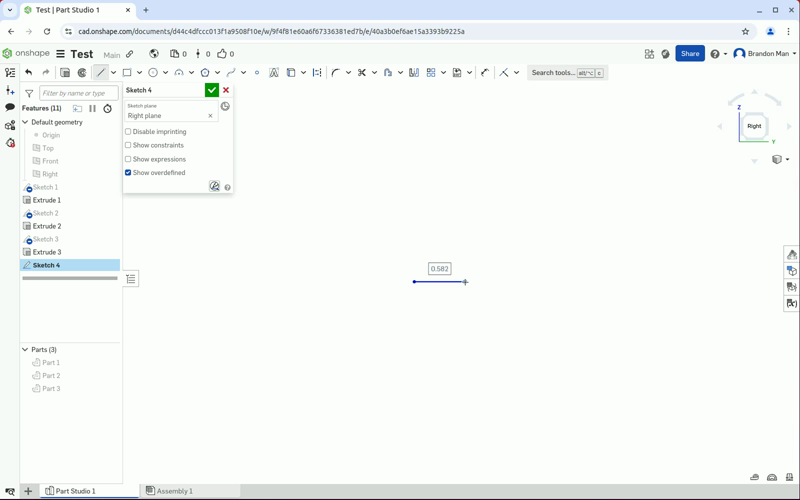
scroll(-6)
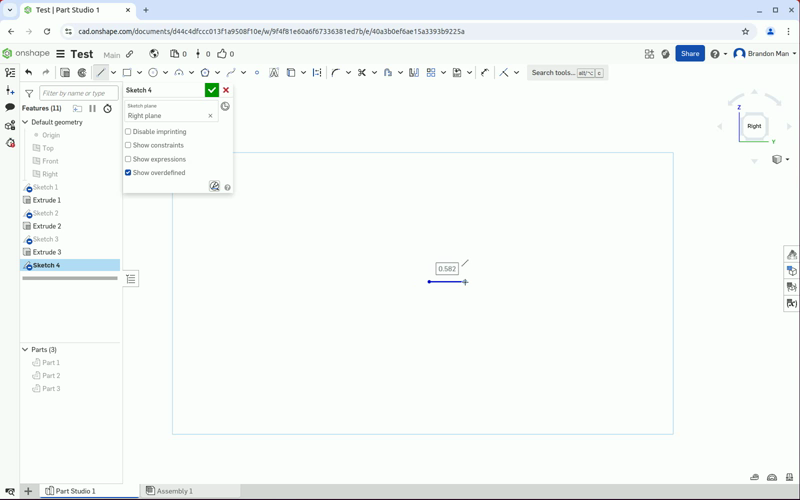
scroll(-6)
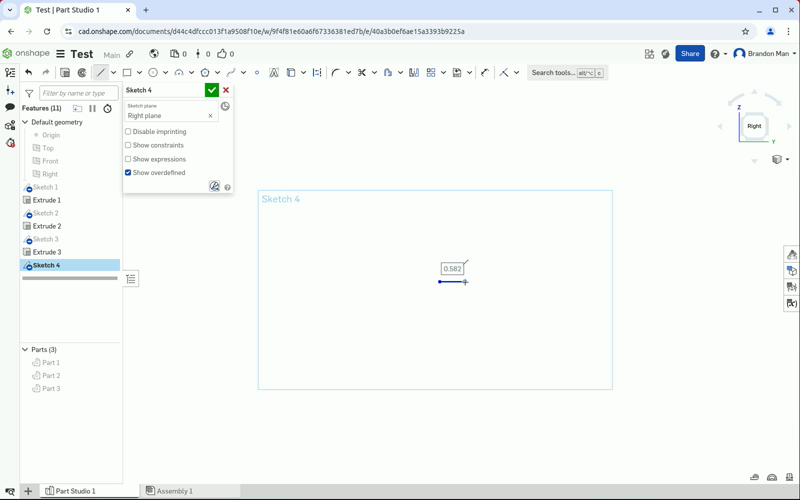
scroll(-6)
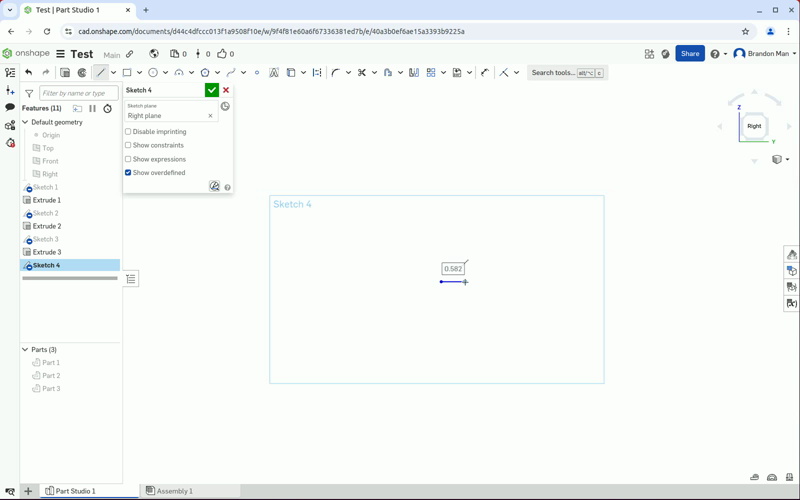
scroll(-6)
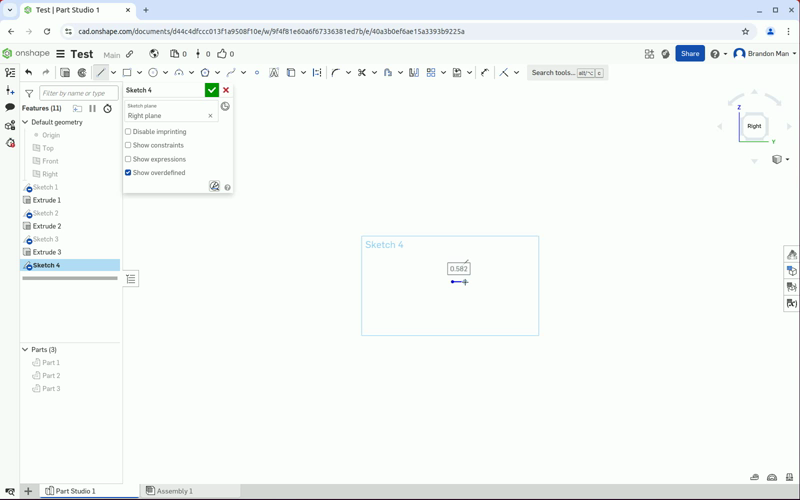
scroll(-6)
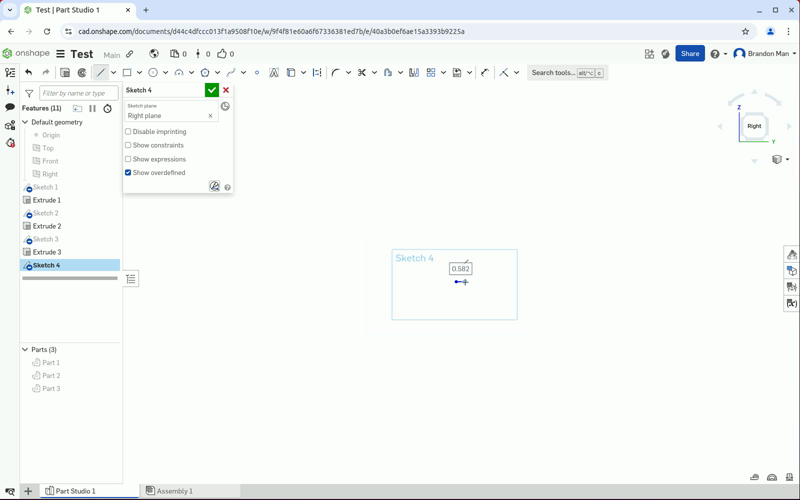
scroll(-6)
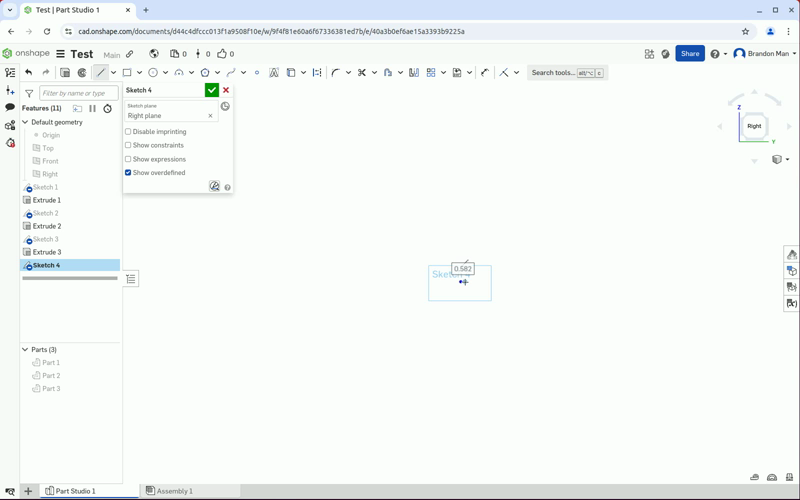
key_up(shift)
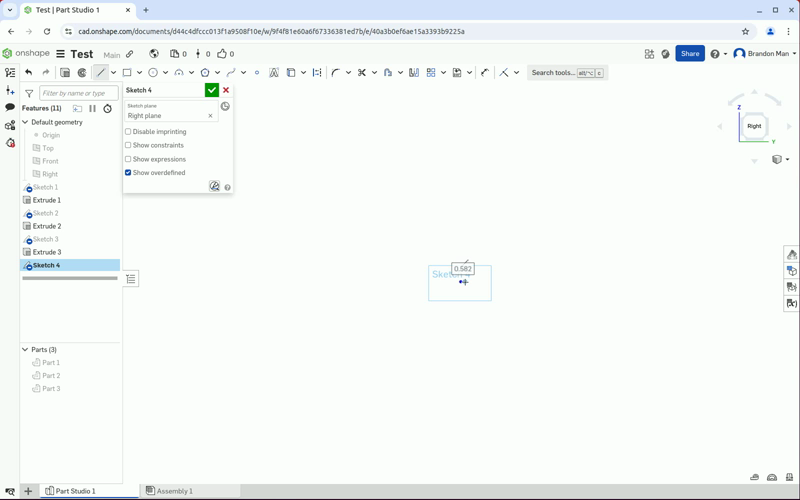
key_down(shift)
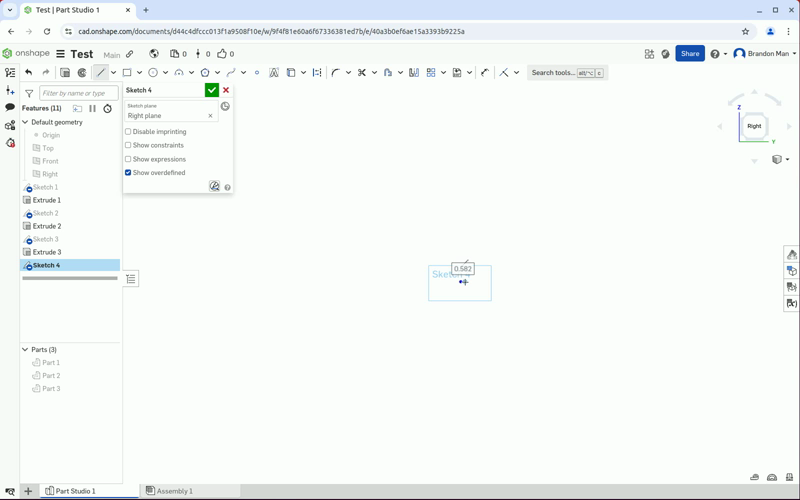
mouse_move(495, 281)
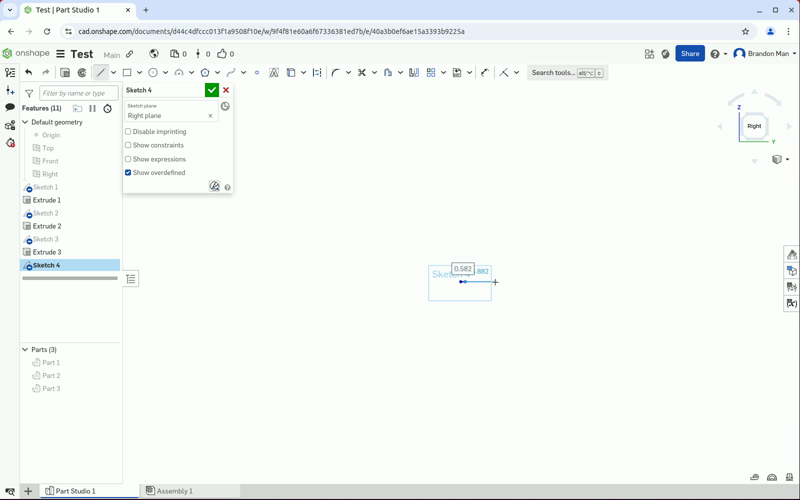
mouse_move(465, 280)
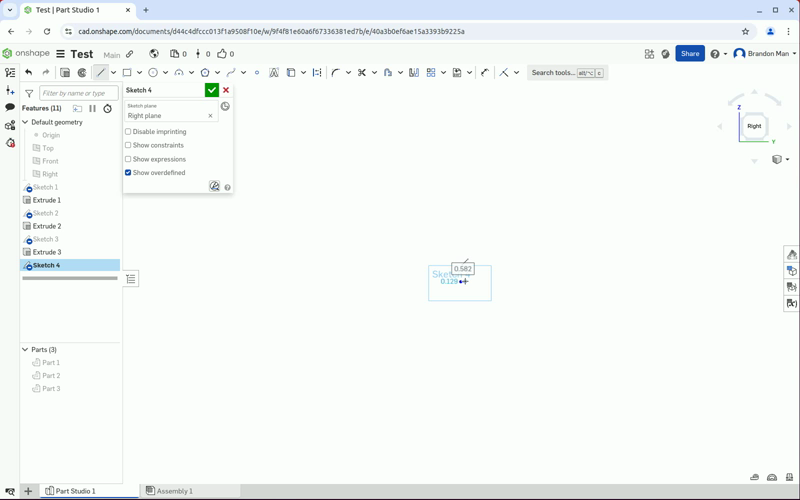
scroll(6)
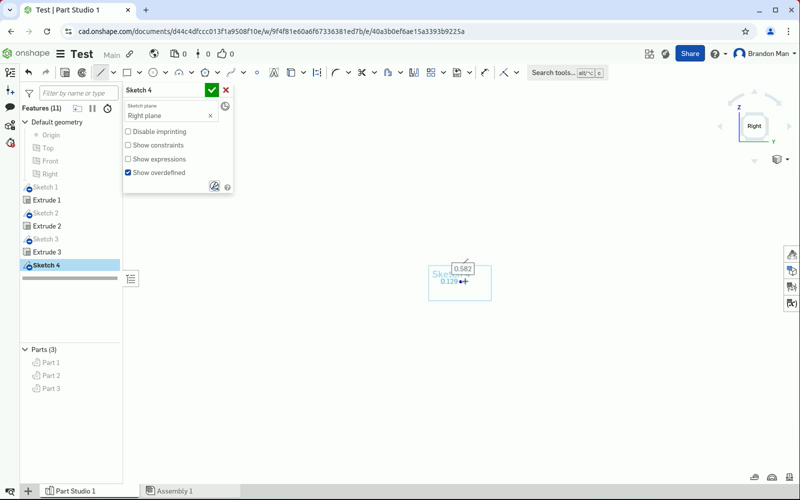
scroll(6)
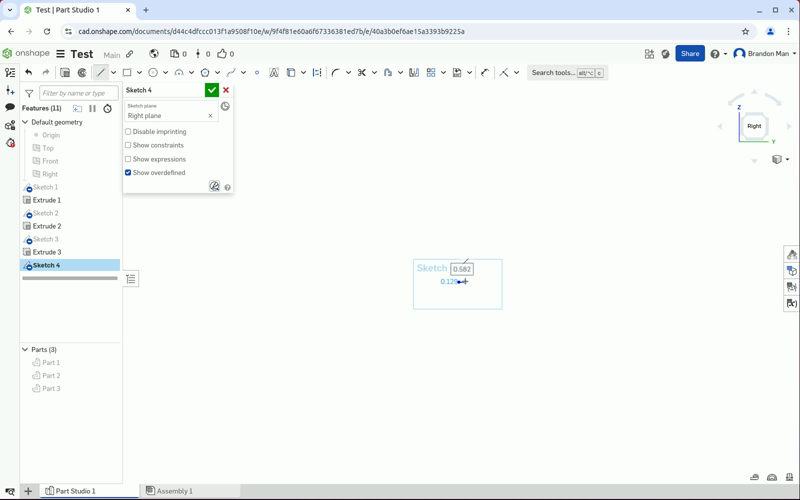
scroll(6)
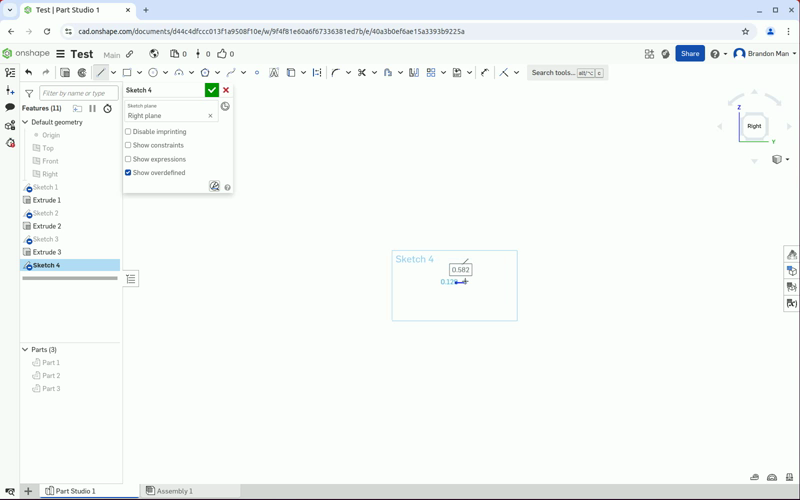
scroll(6)
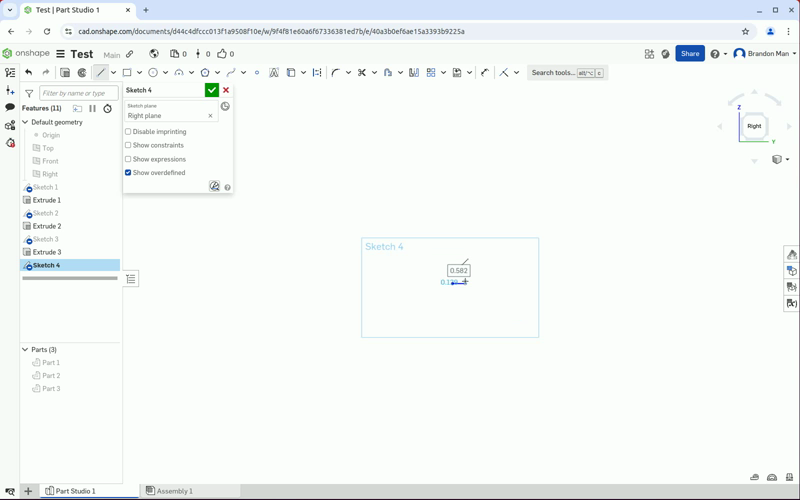
scroll(6)
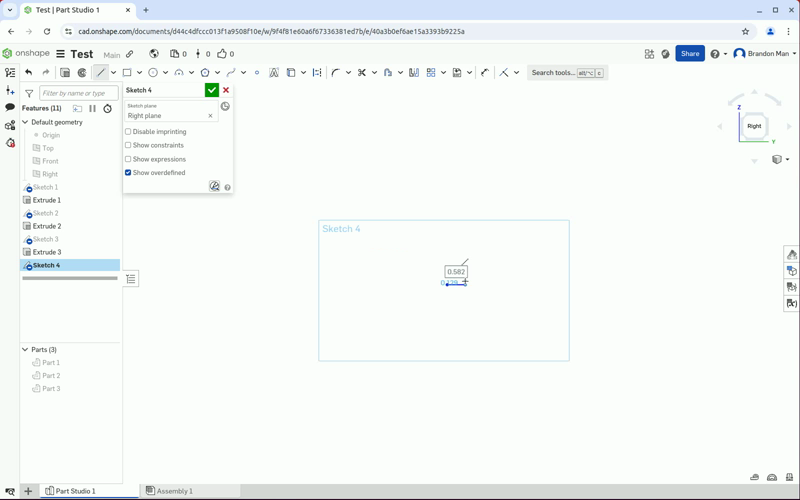
scroll(6)
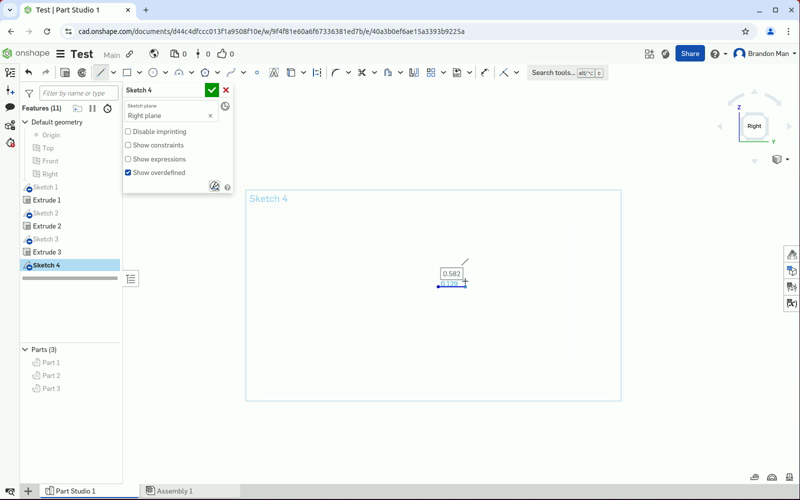
scroll(6)
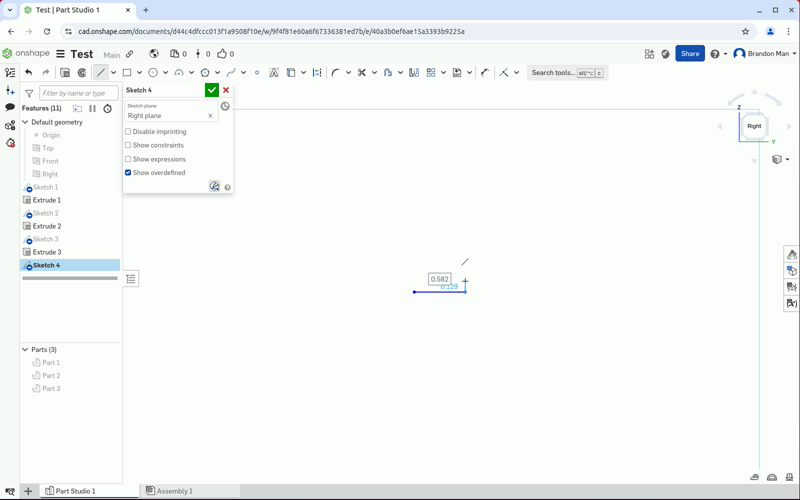
click(465, 280)
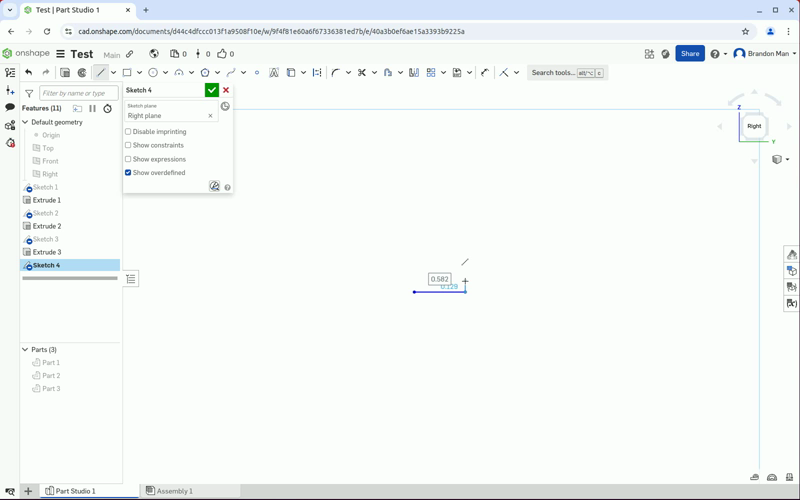
scroll(-6)
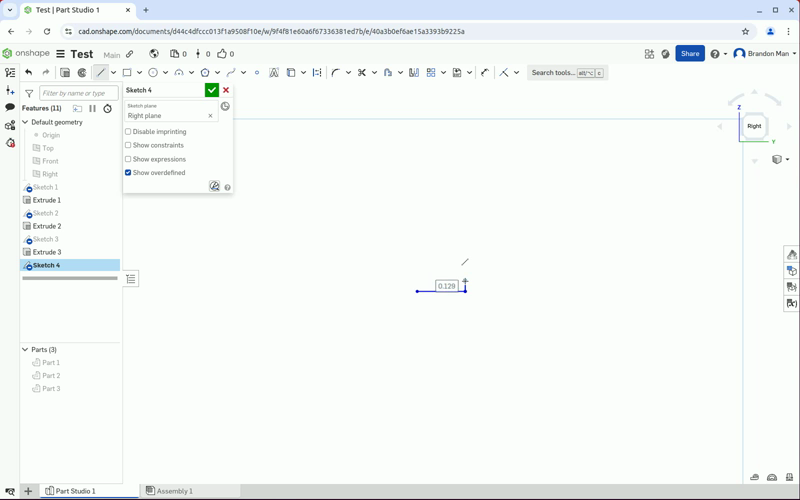
scroll(-6)
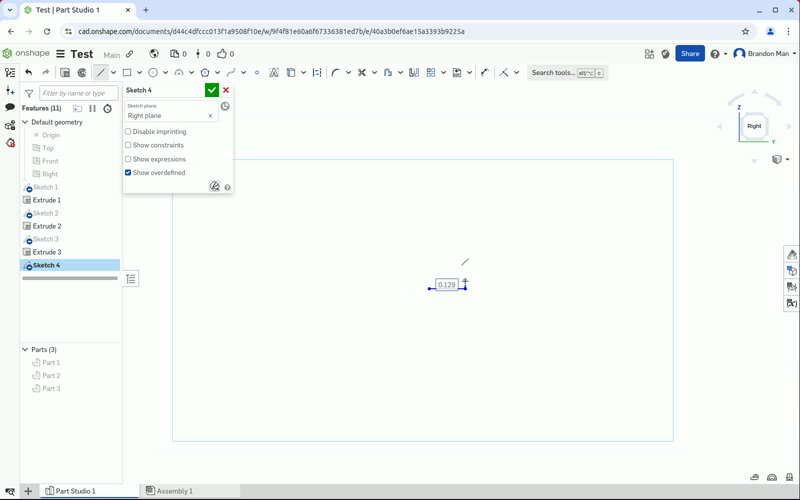
scroll(-6)
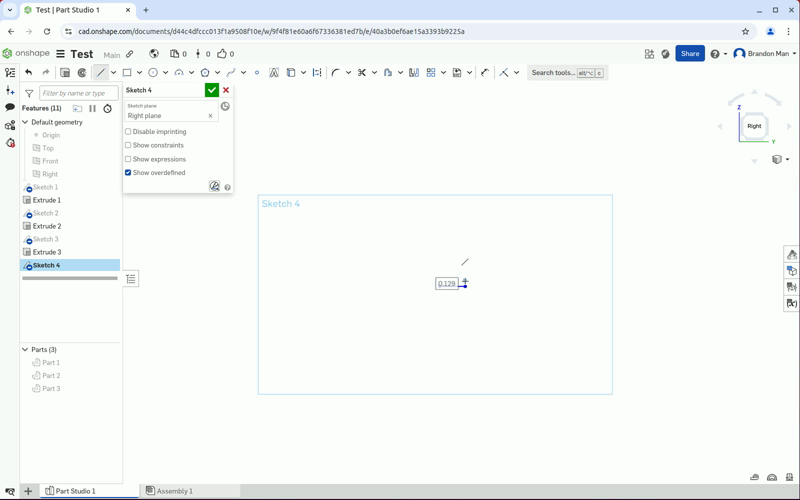
scroll(-6)
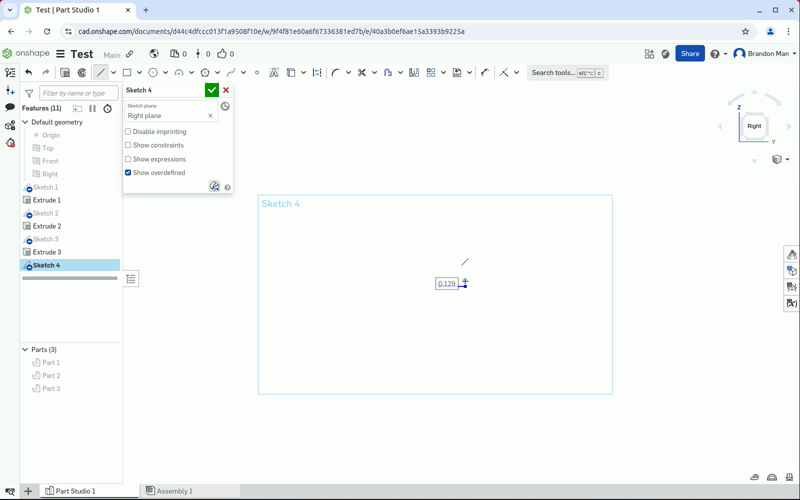
scroll(-6)
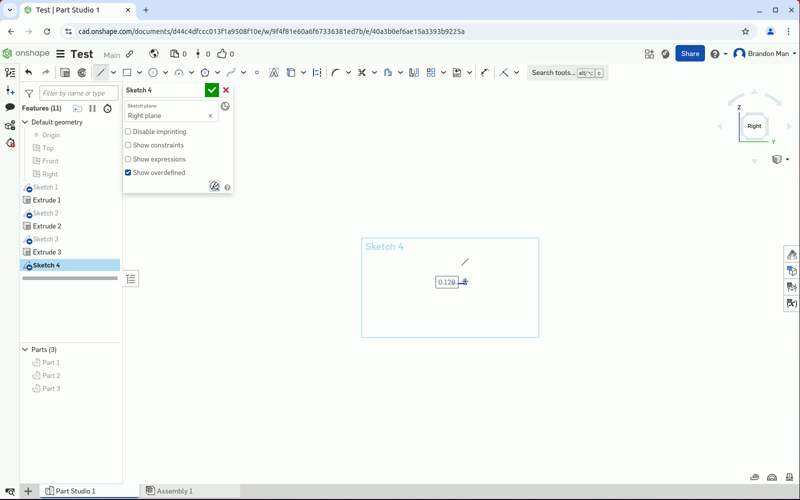
scroll(-6)
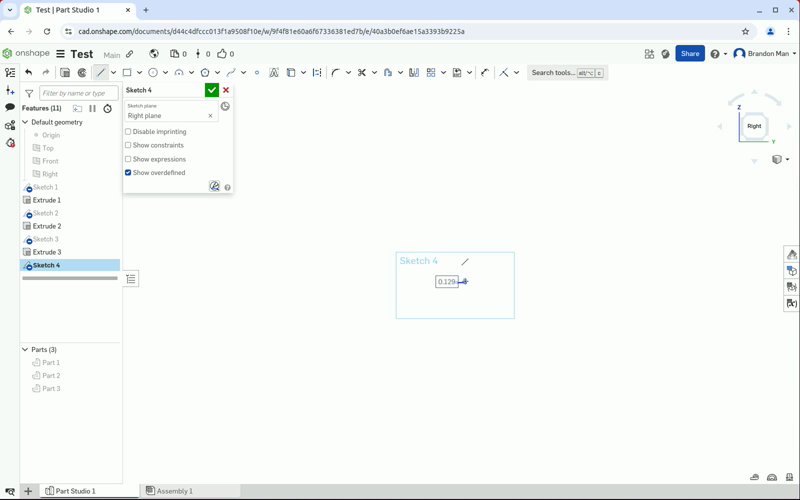
scroll(-6)
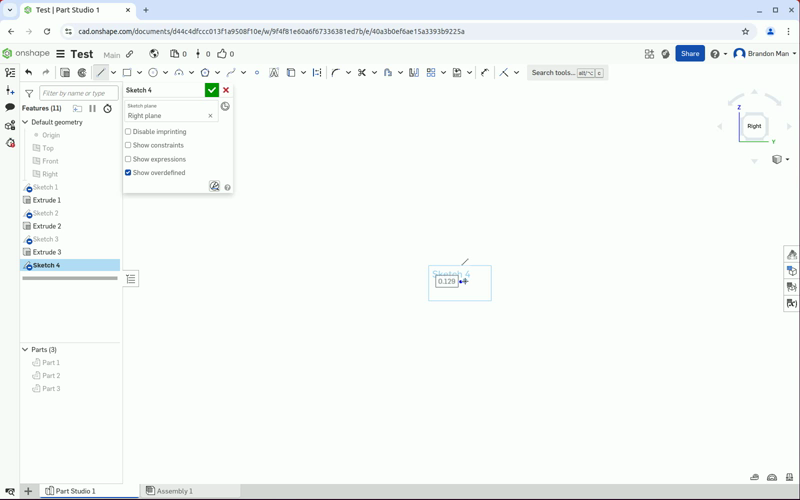
key_up(shift)
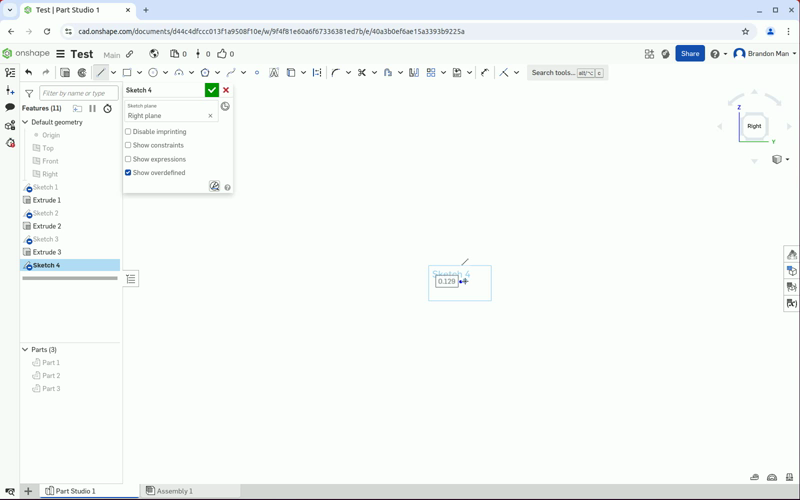
key_down(shift)
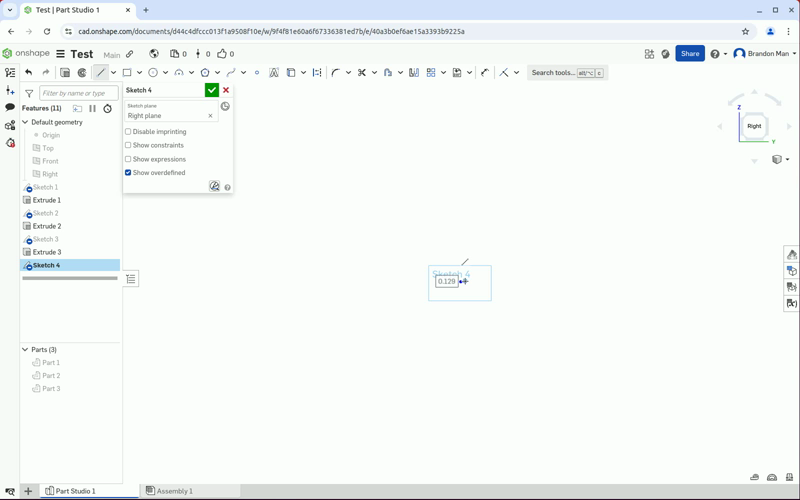
mouse_move(495, 280)
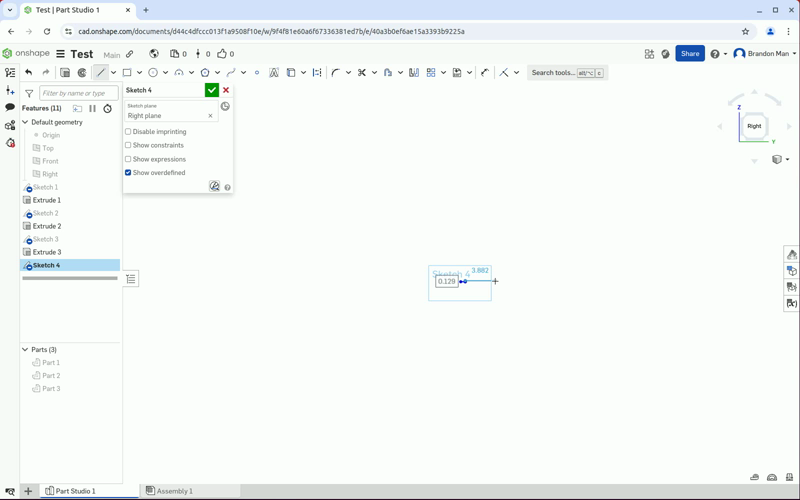
mouse_move(460, 280)
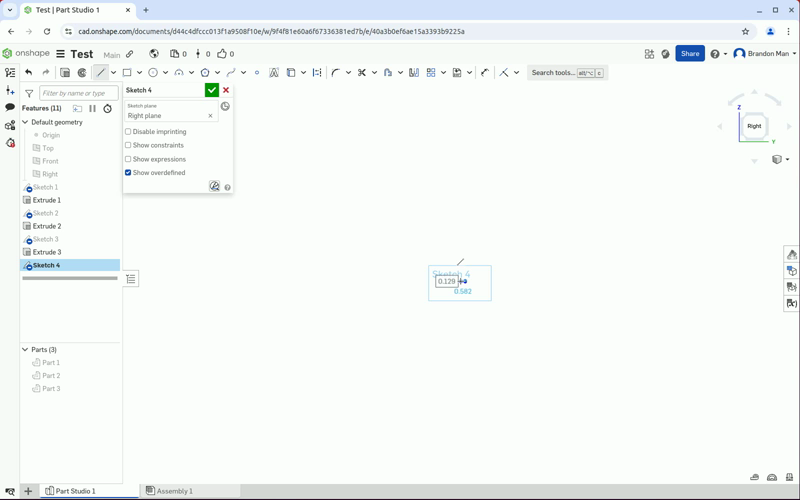
scroll(6)
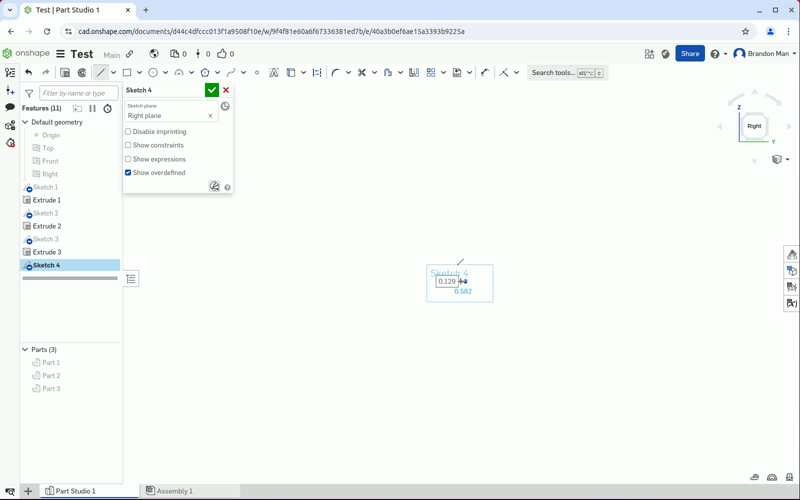
scroll(6)
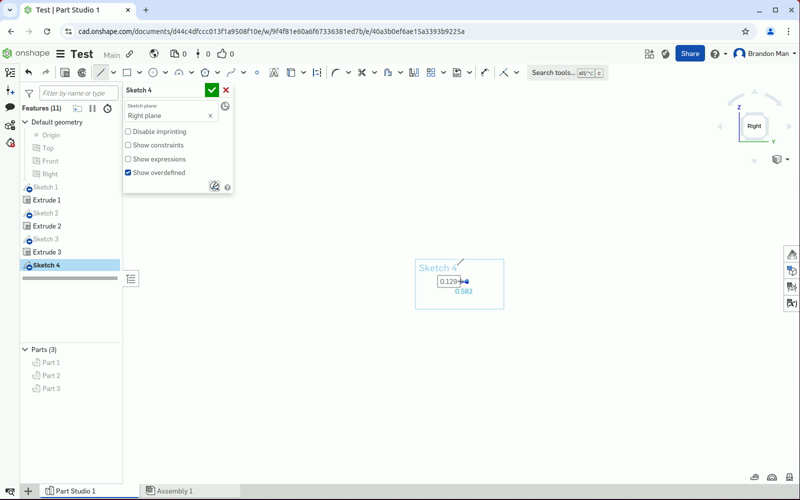
scroll(6)
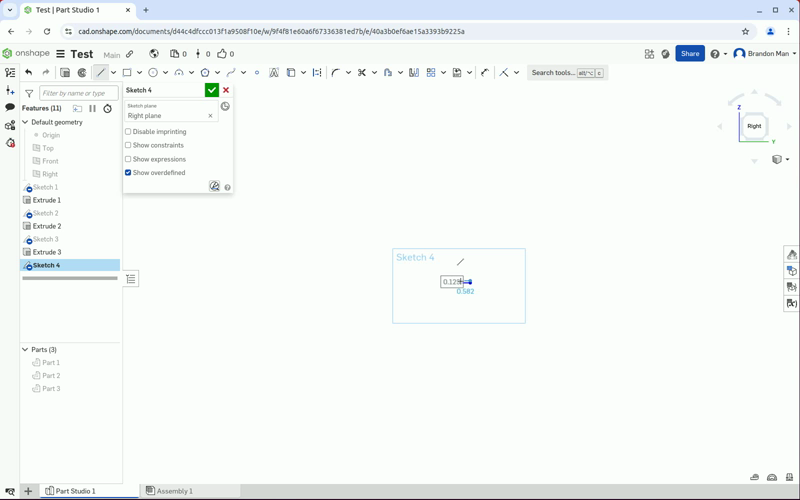
scroll(6)
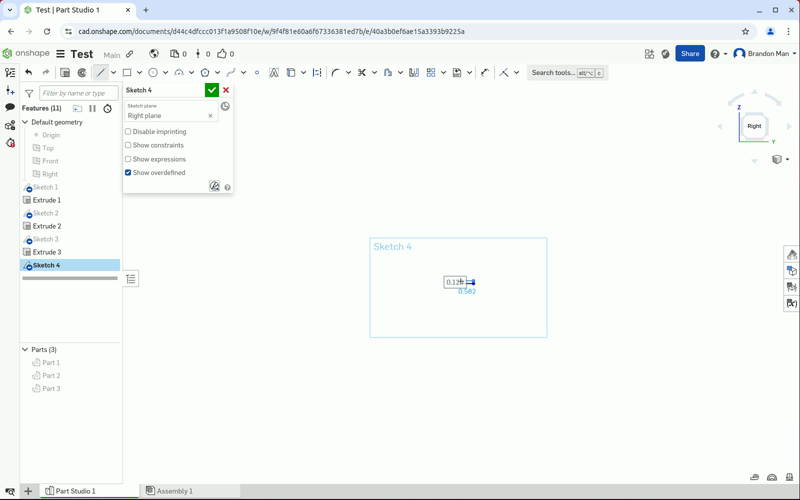
scroll(6)
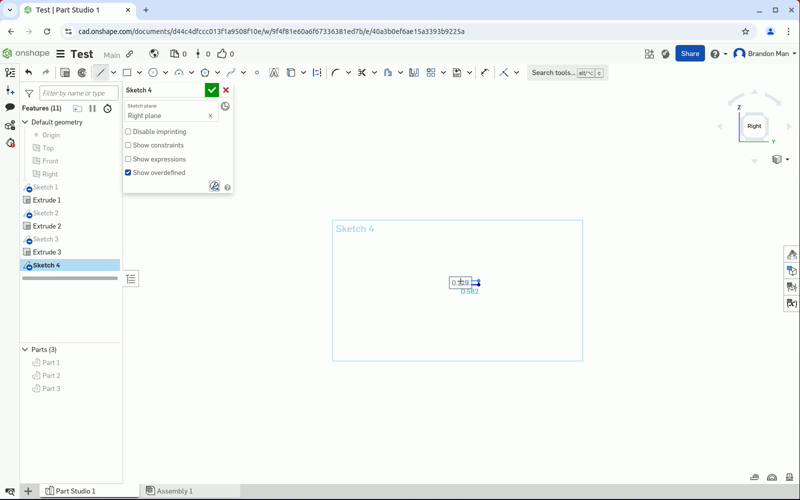
scroll(6)
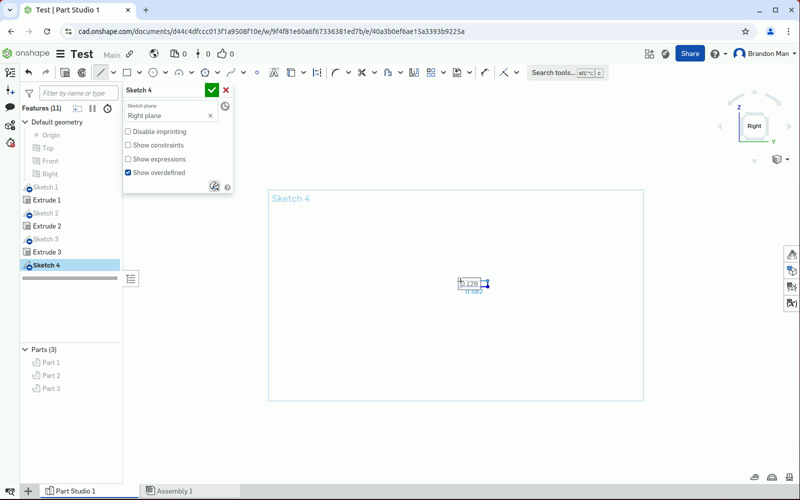
scroll(6)
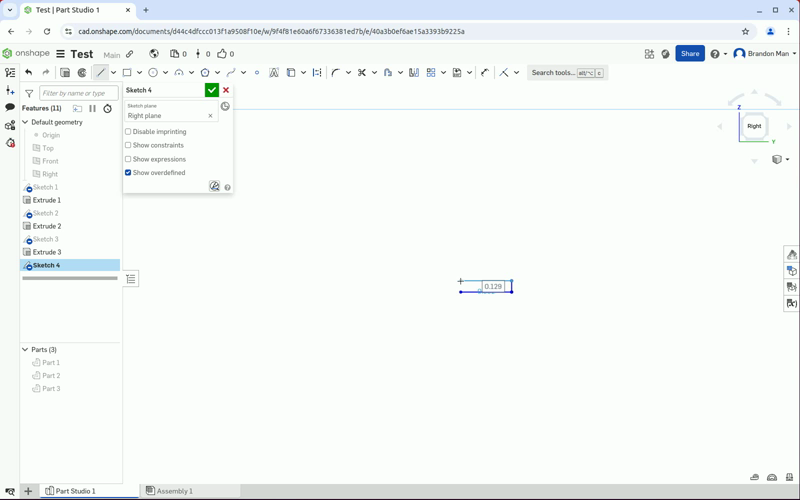
click(460, 280)
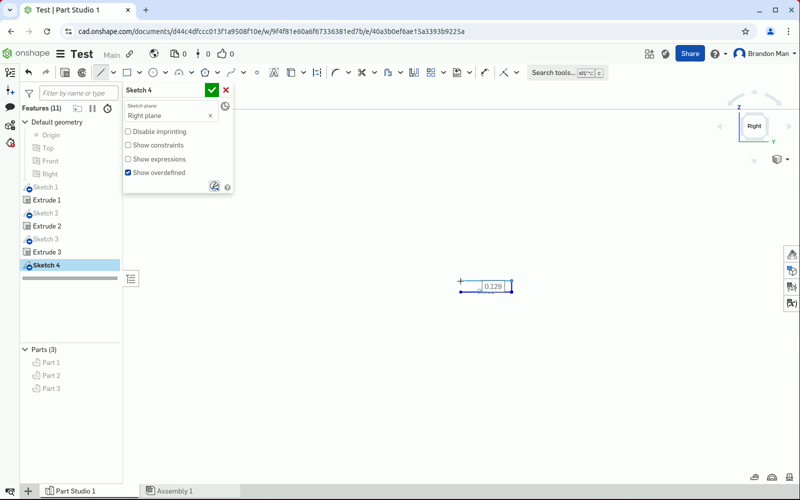
scroll(-6)
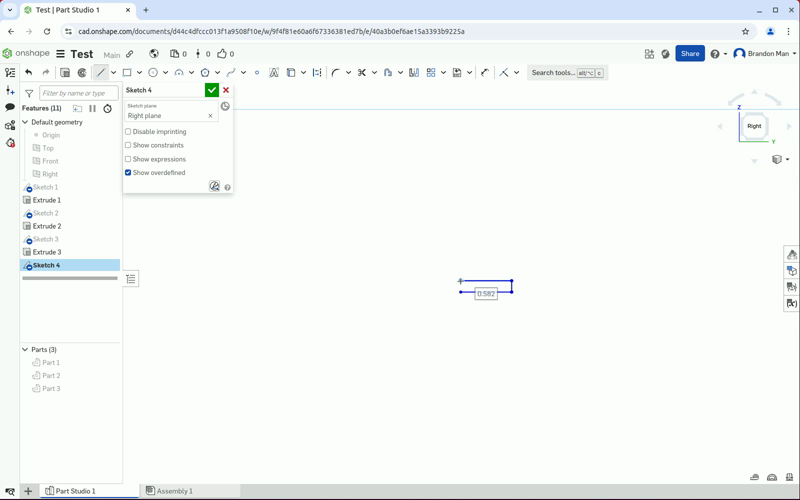
scroll(-6)
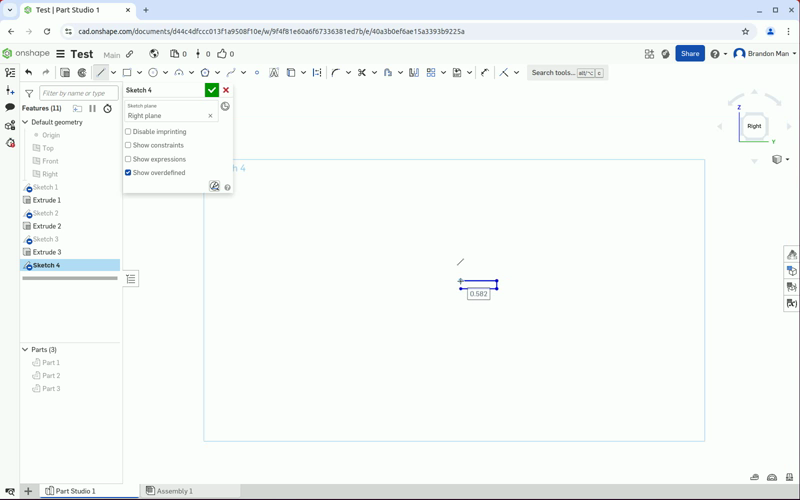
scroll(-6)
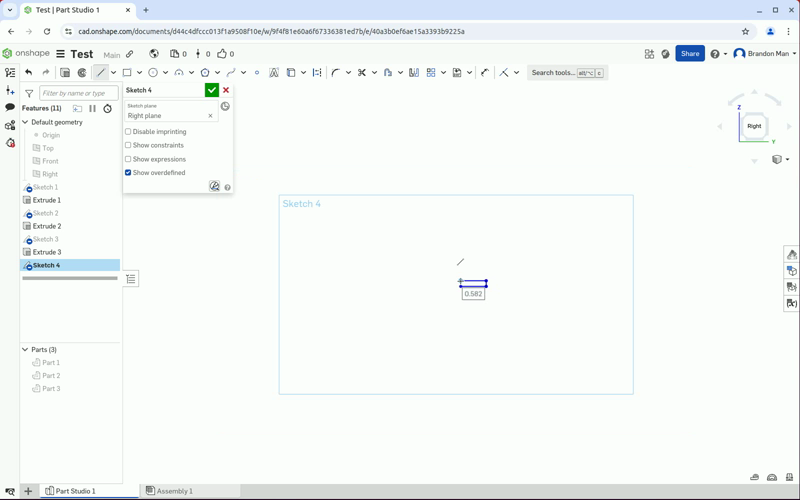
scroll(-6)
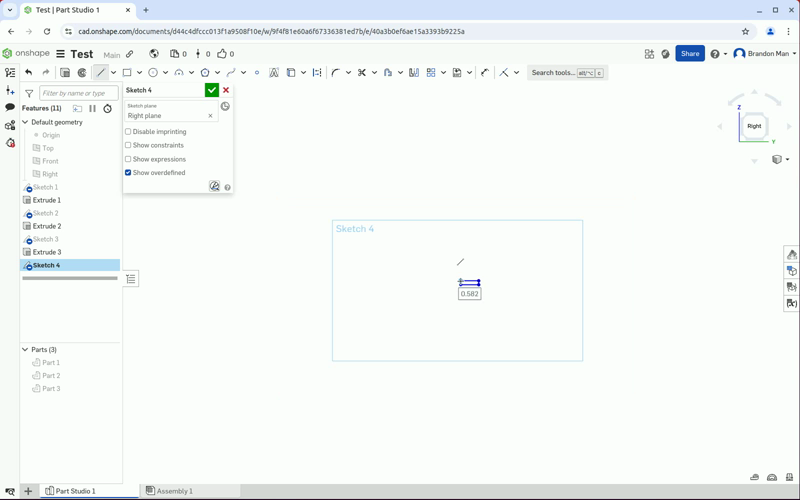
scroll(-6)
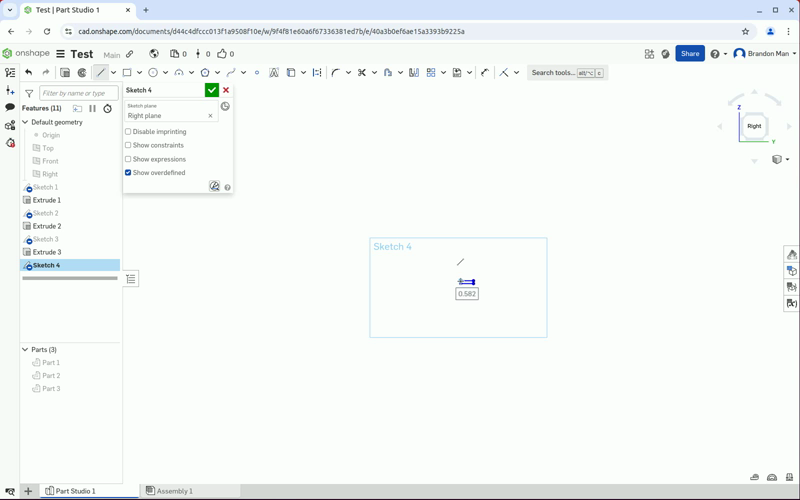
scroll(-6)
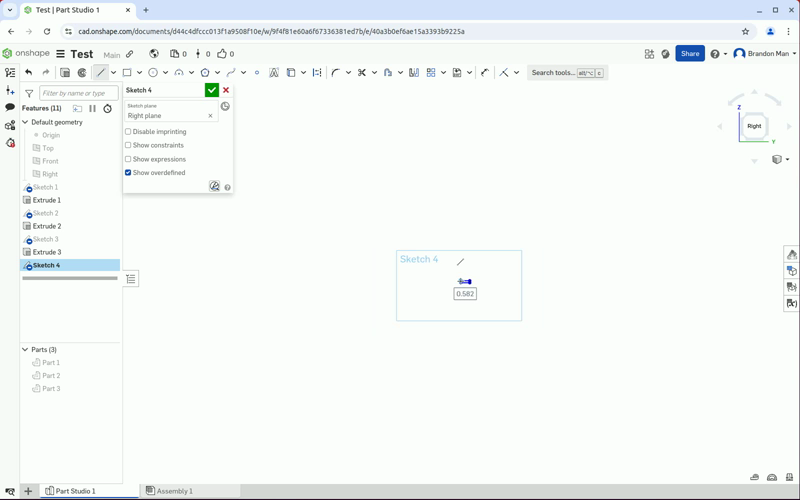
scroll(-6)
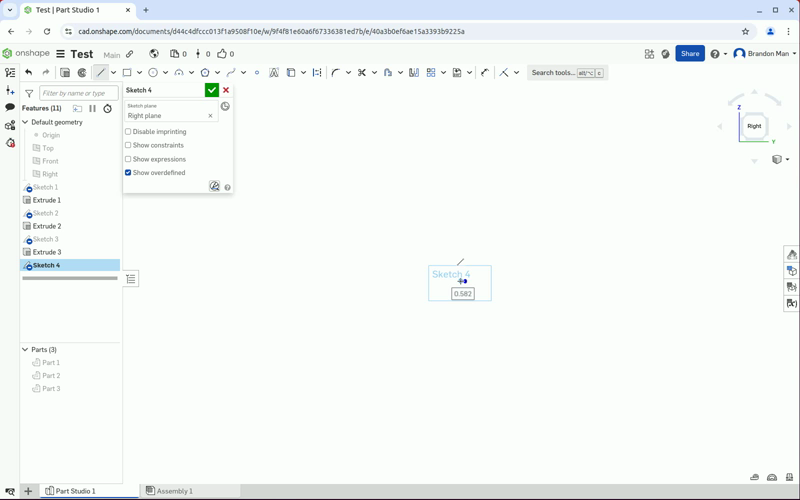
key_up(shift)
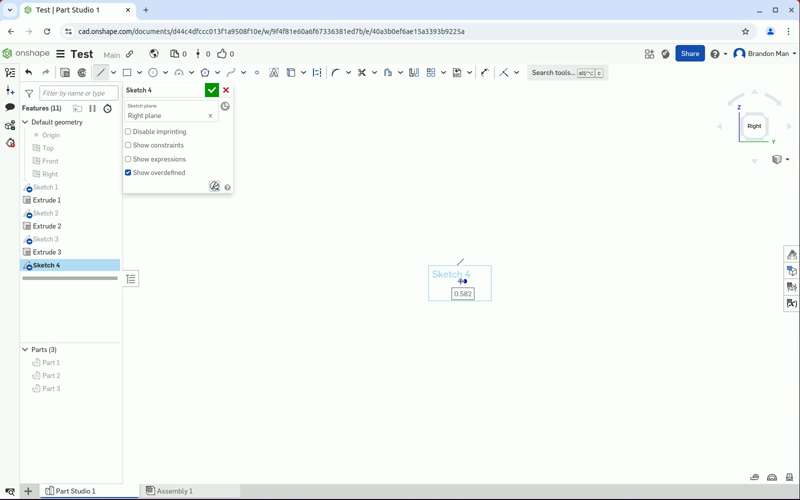
mouse_move(490, 280)
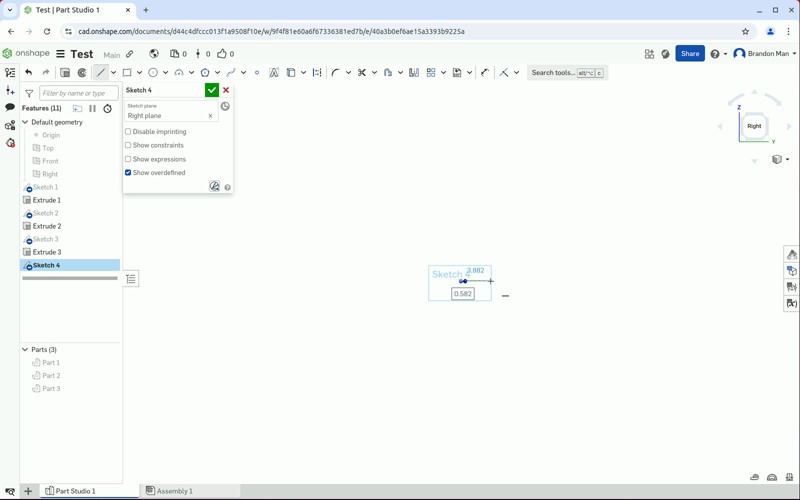
key_down(shift)
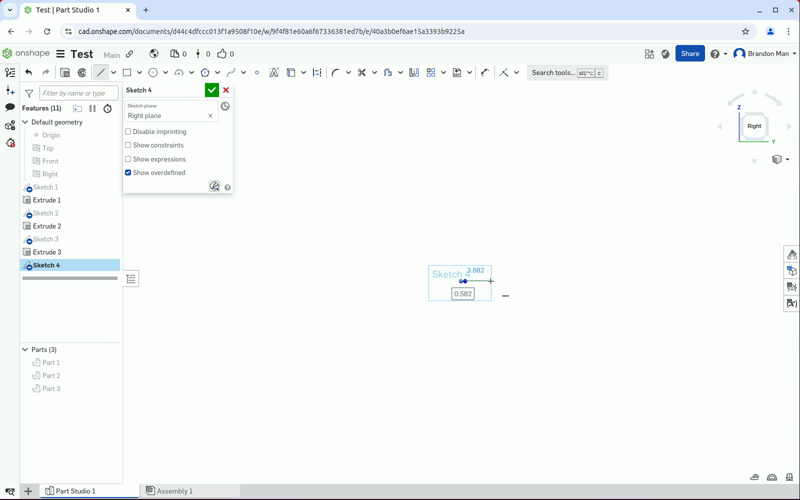
mouse_move(460, 281)
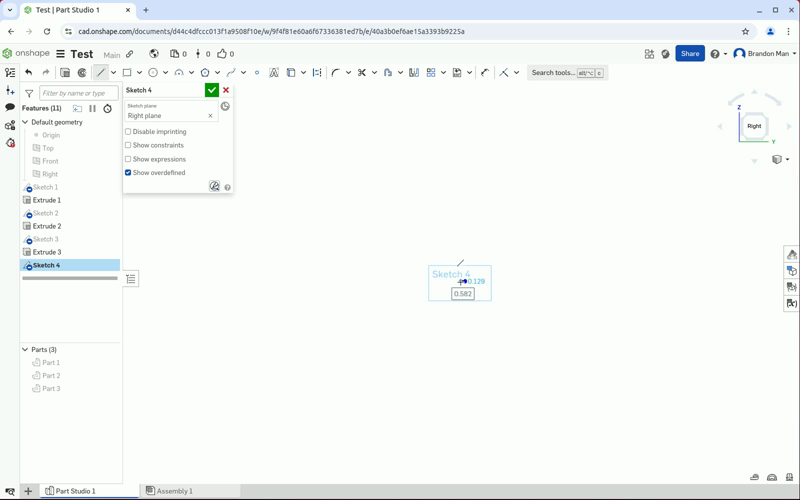
scroll(6)
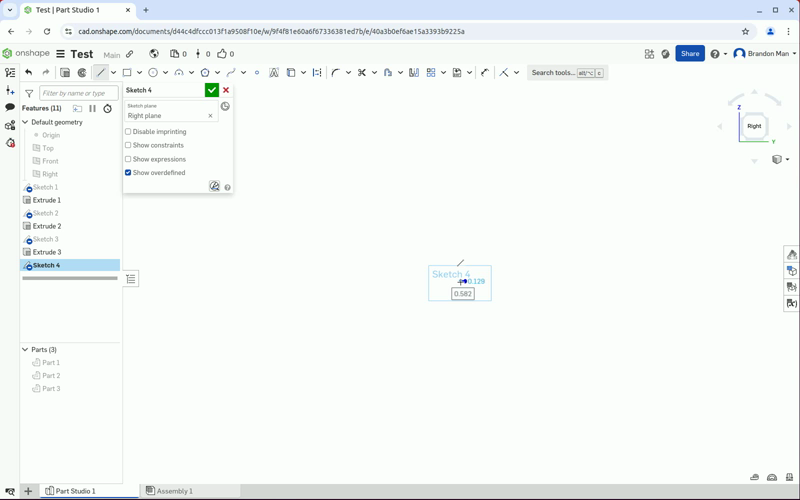
scroll(6)
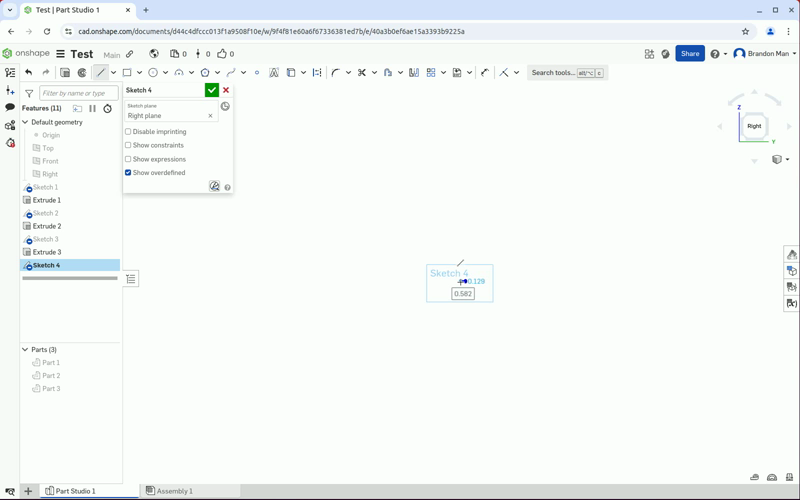
scroll(6)
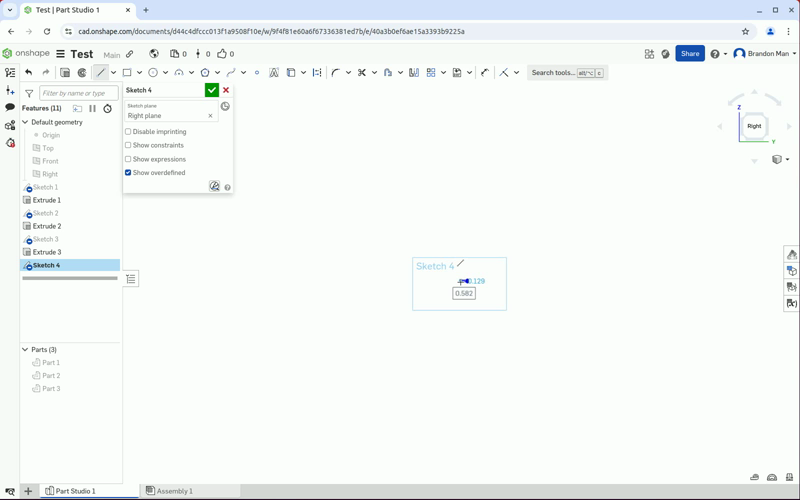
scroll(6)
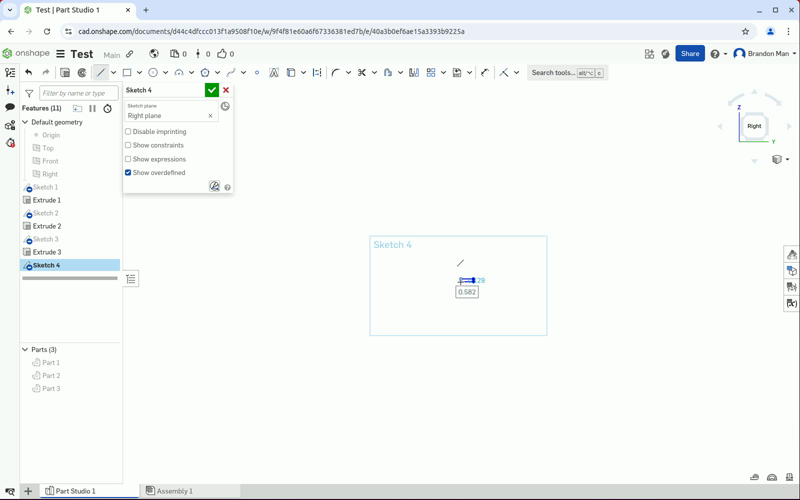
scroll(6)
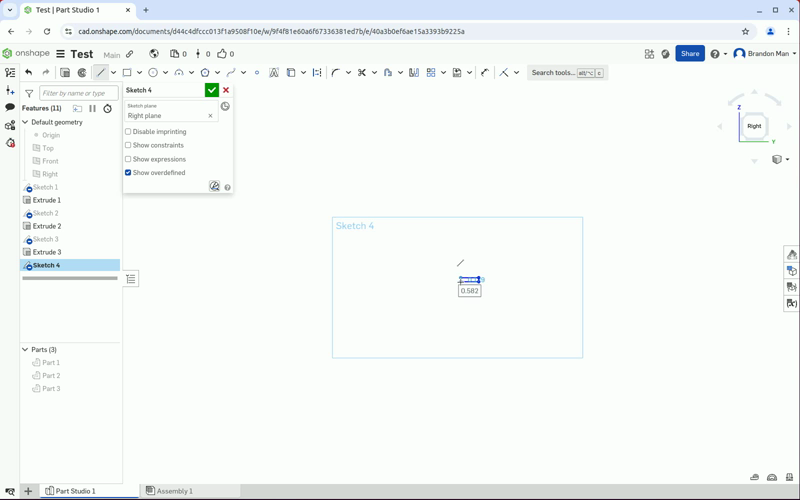
scroll(6)
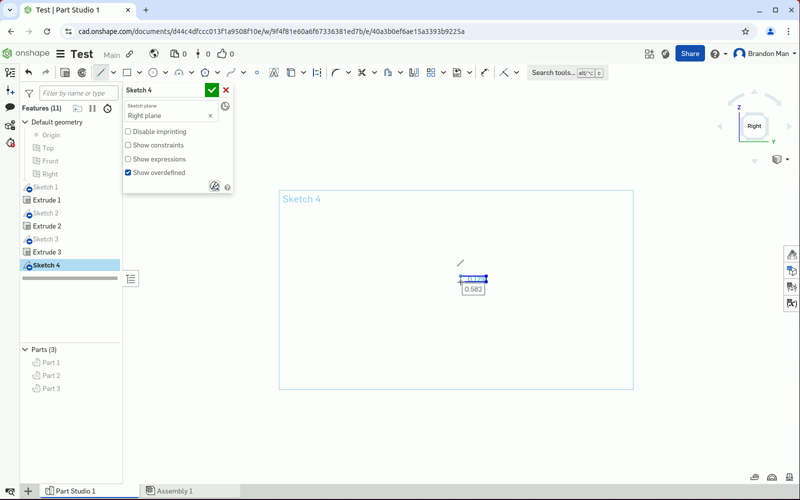
scroll(6)
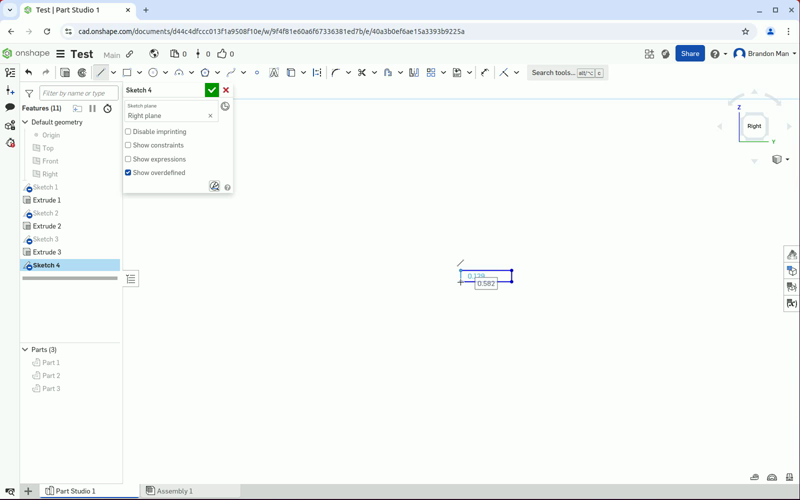
key_up(shift)
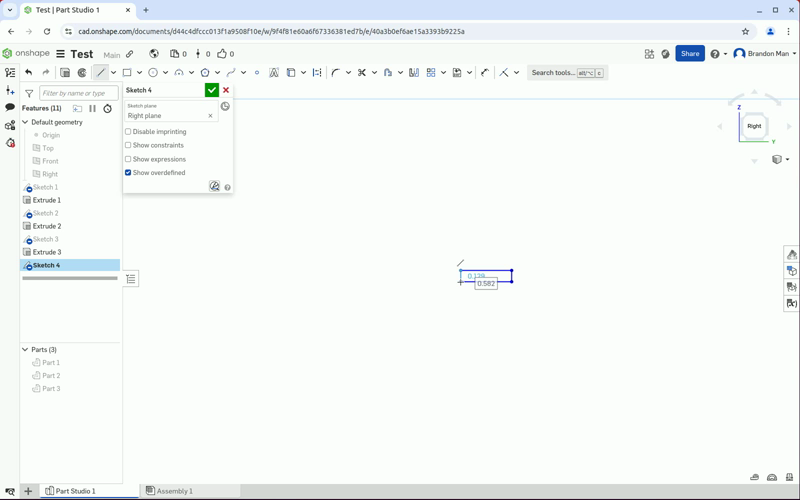
click(460, 281)
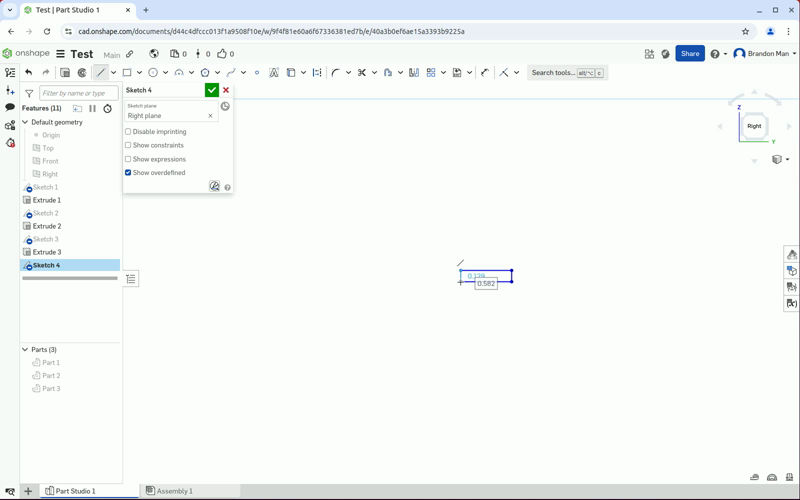
scroll(-6)
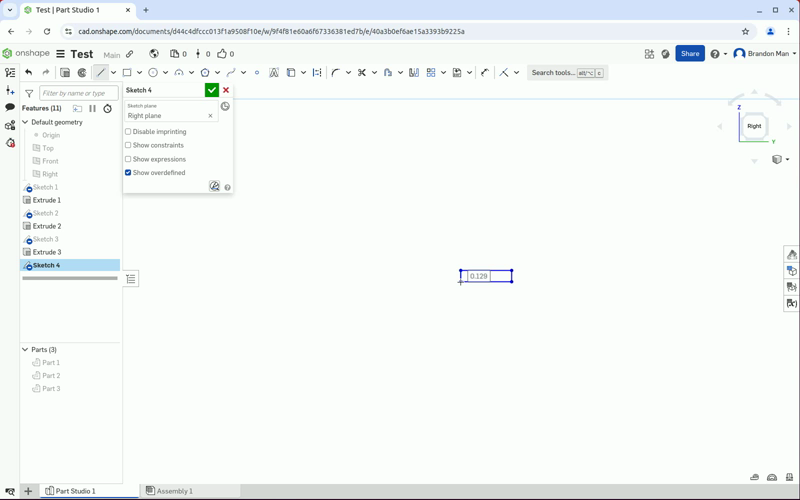
scroll(-6)
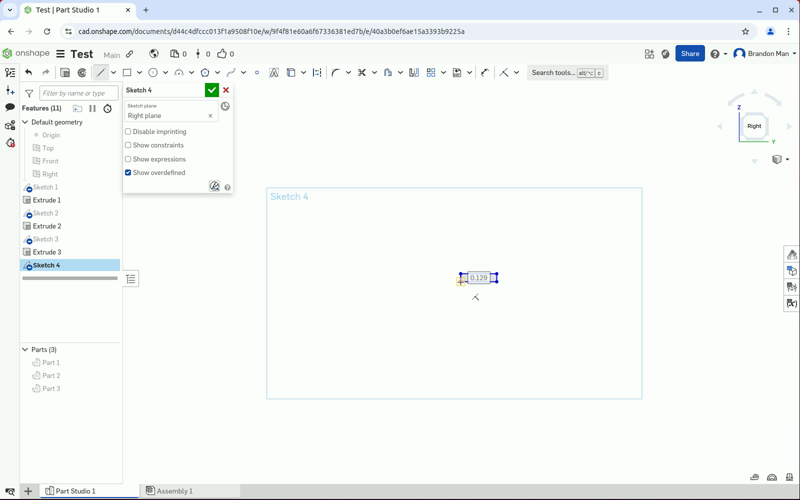
scroll(-6)
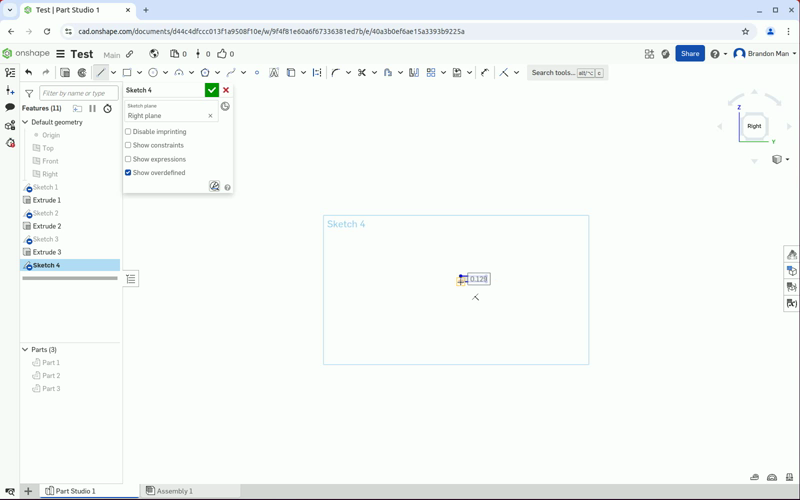
scroll(-6)
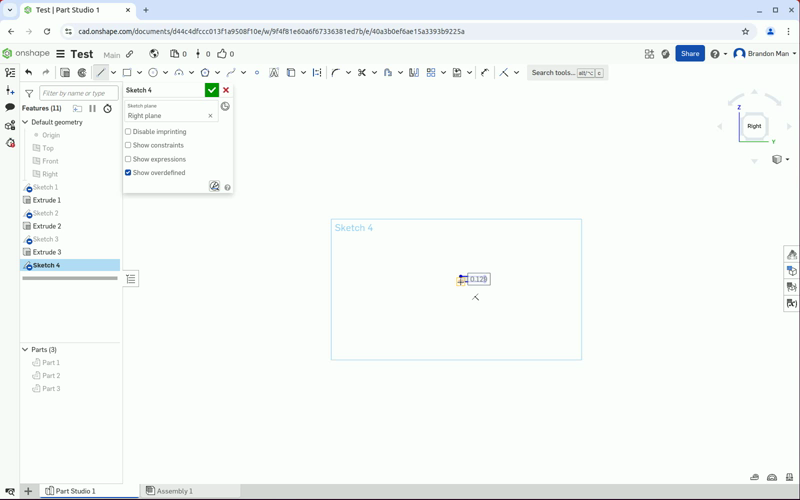
scroll(-6)
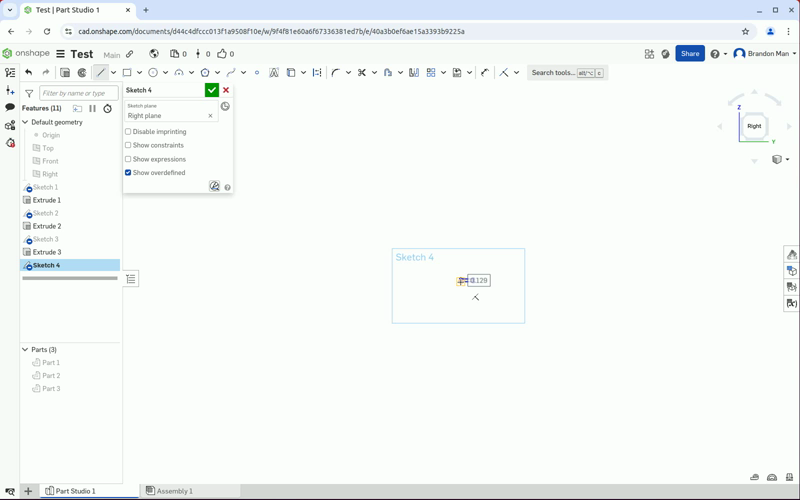
scroll(-6)
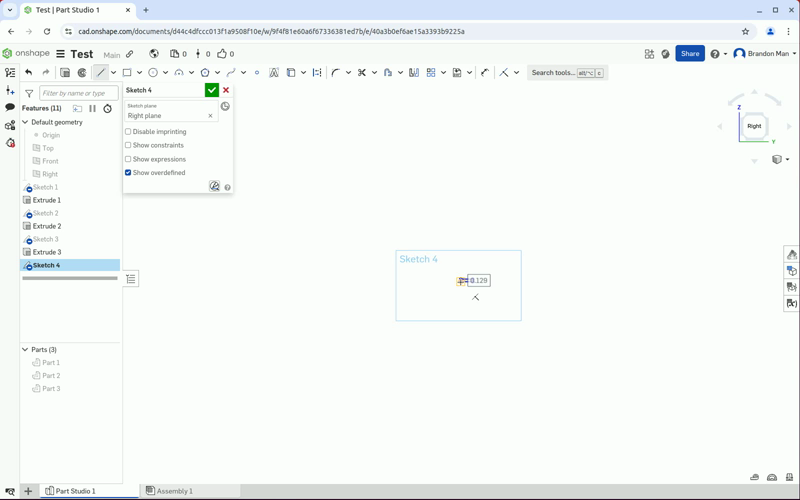
scroll(-6)
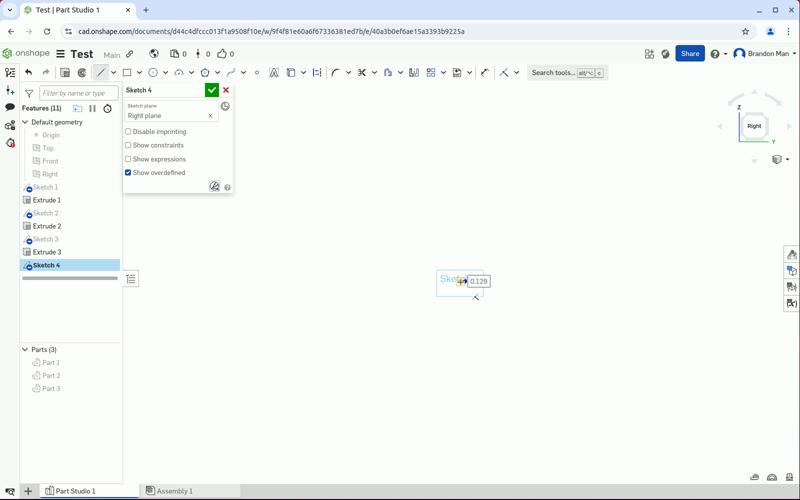
key(esc)
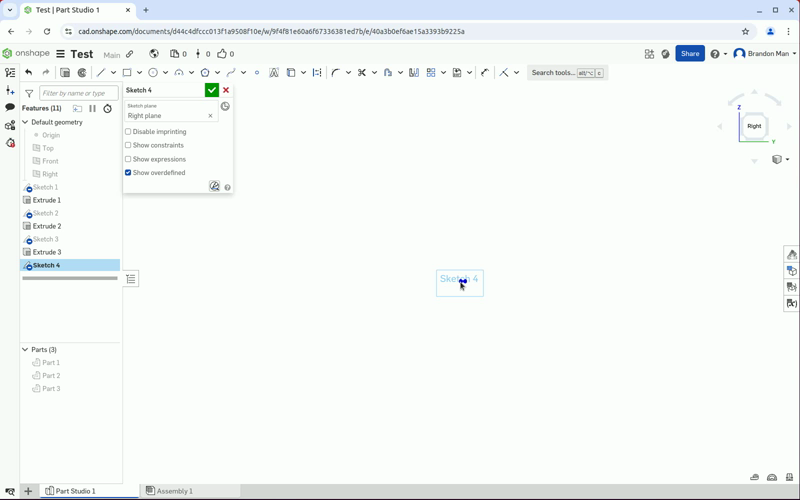
mouse_move(464, 281)
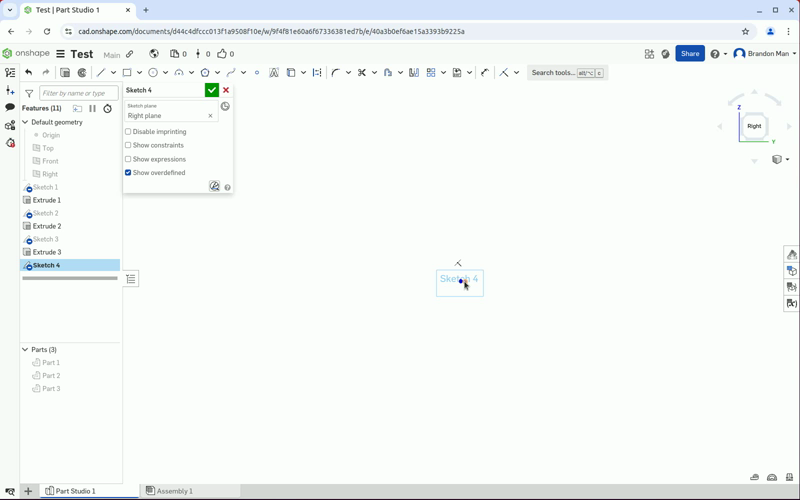
scroll(6)
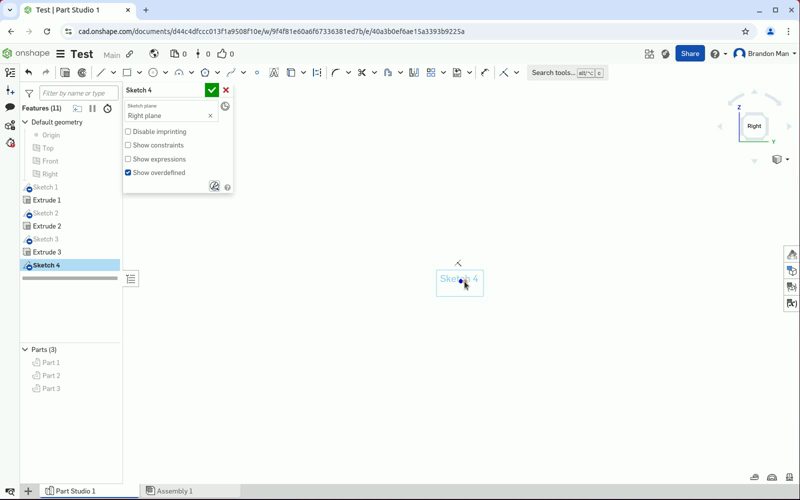
scroll(6)
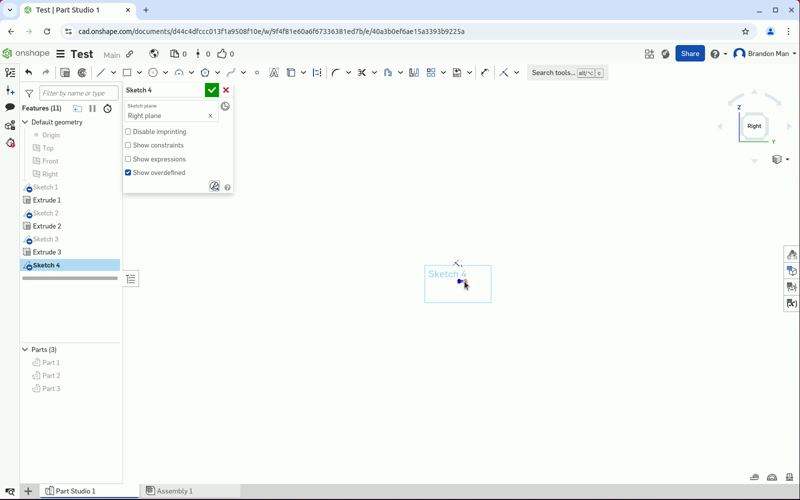
scroll(6)
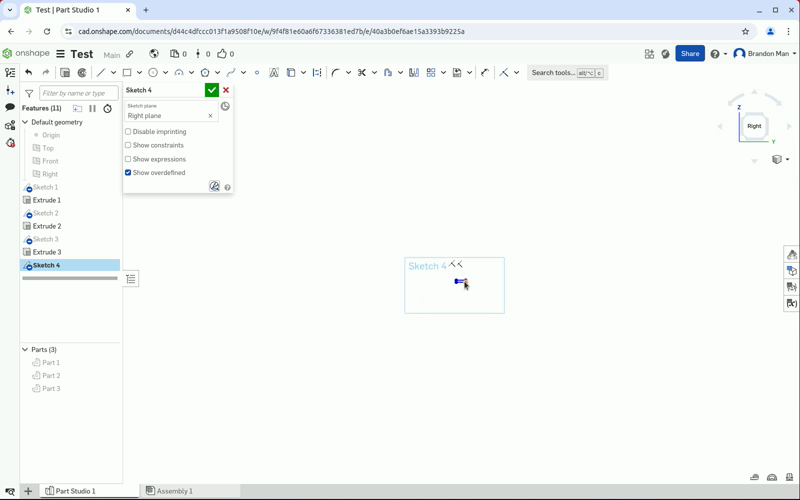
scroll(6)
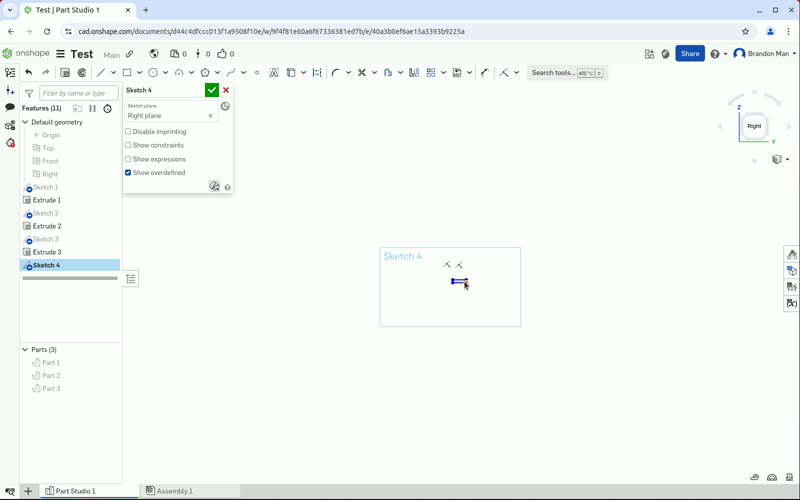
scroll(6)
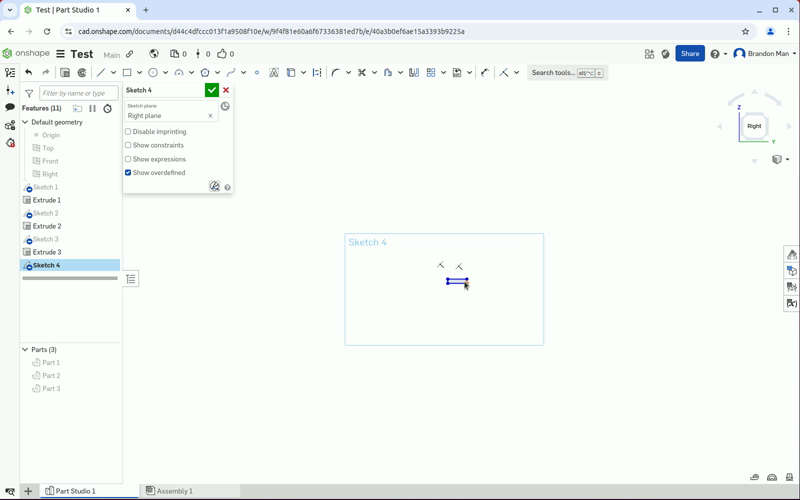
scroll(6)
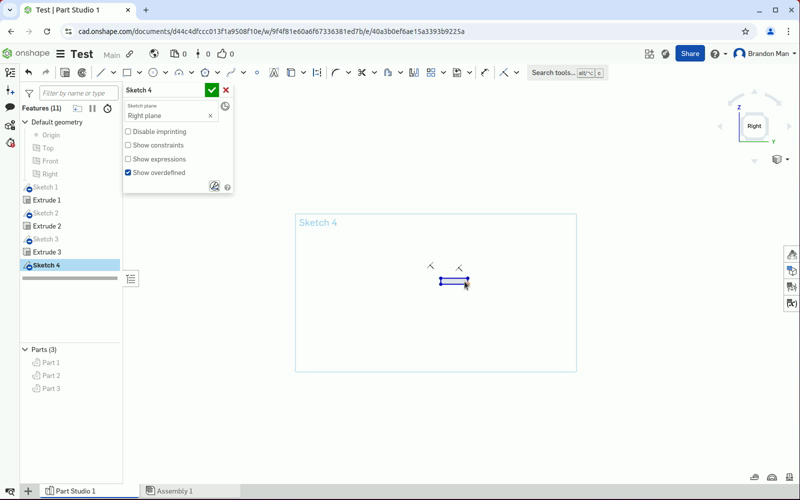
scroll(6)
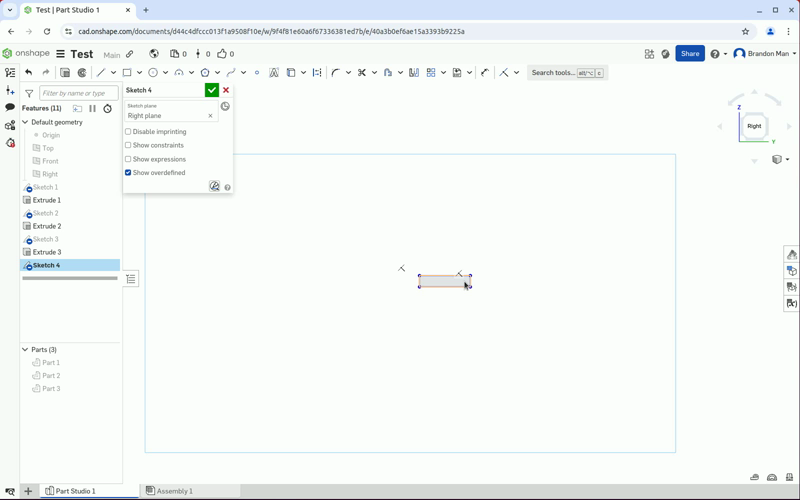
click(464, 281)
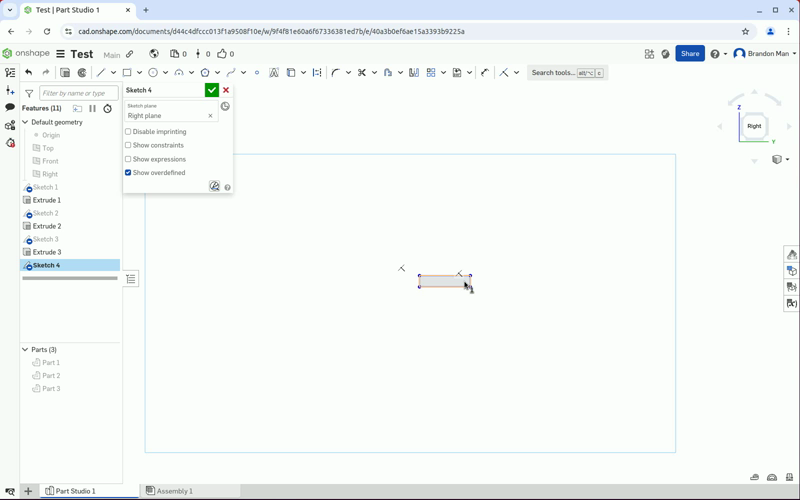
scroll(-6)
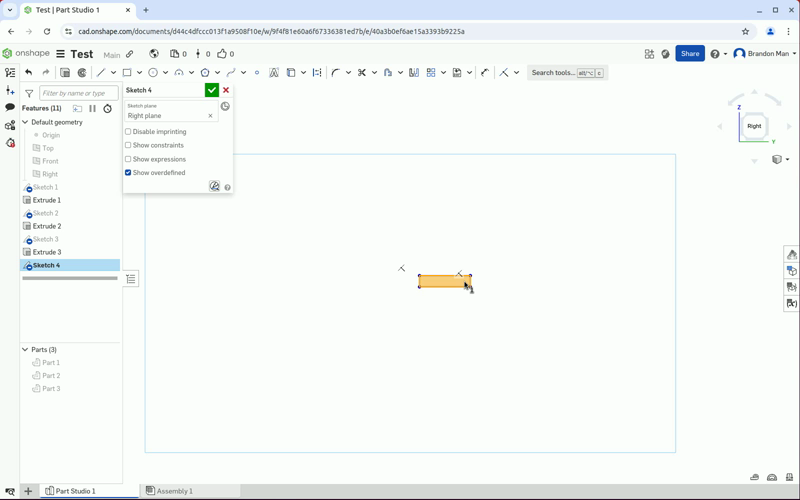
scroll(-6)
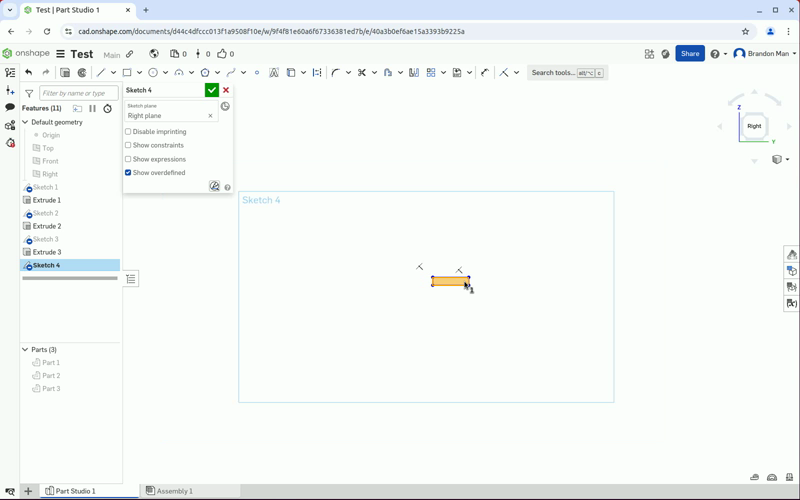
scroll(-6)
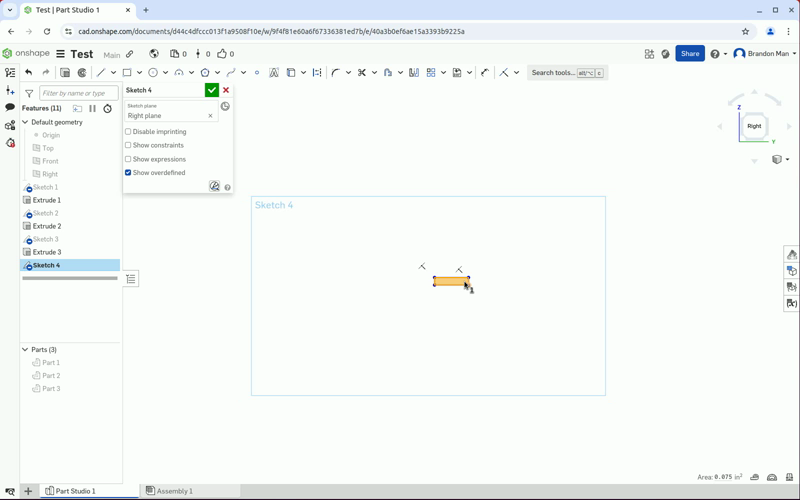
scroll(-6)
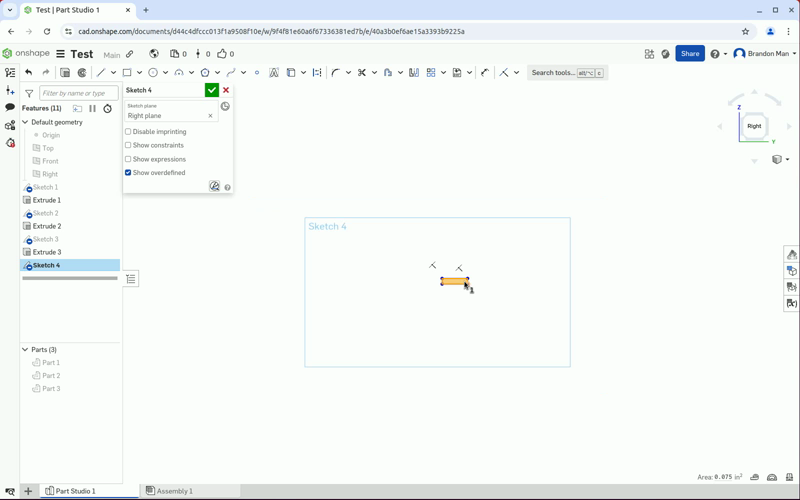
scroll(-6)
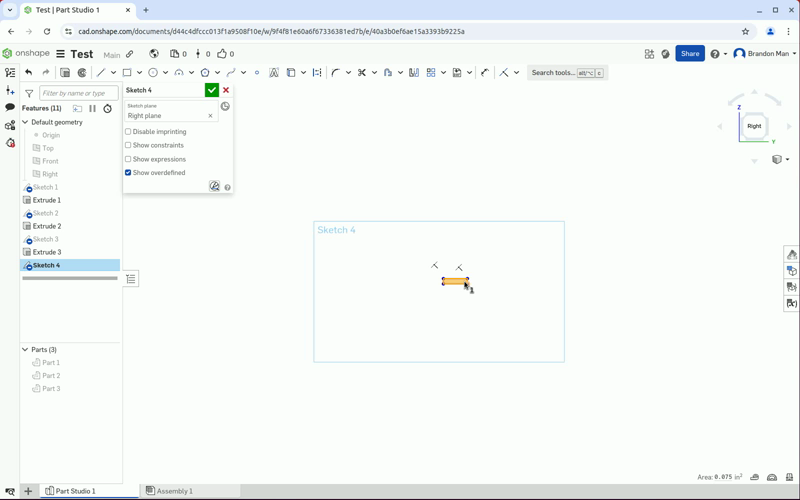
scroll(-6)
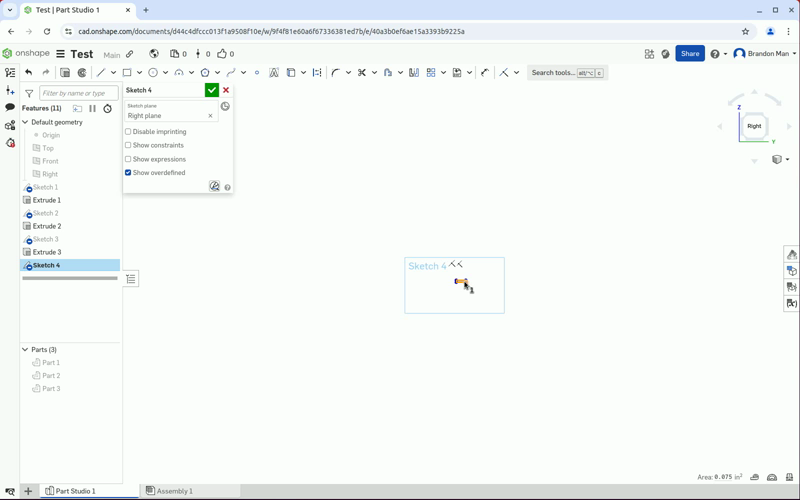
scroll(-6)
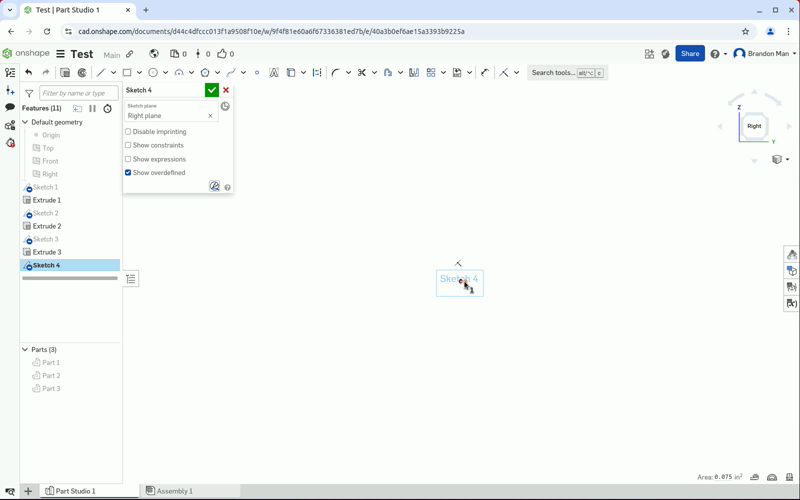
mouse_move(73, 352)
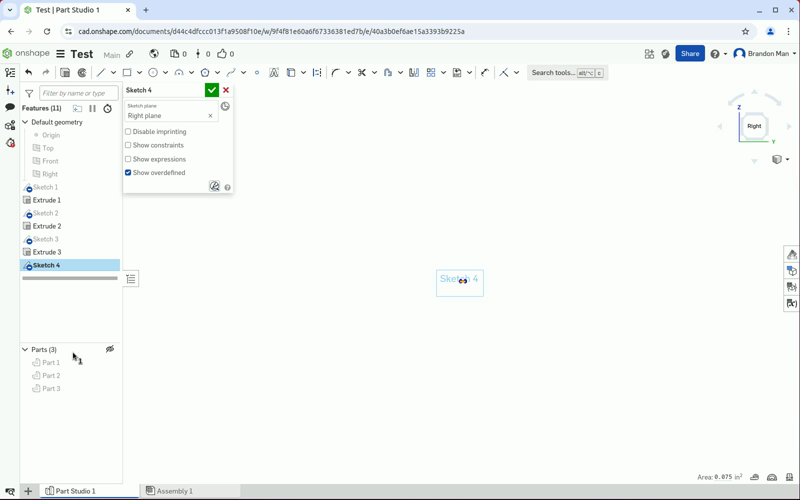
key(shift+y)
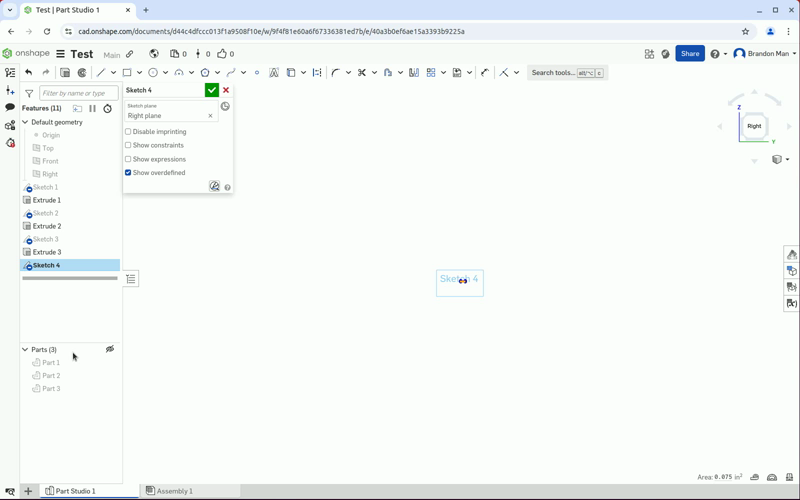
key(shift+e)
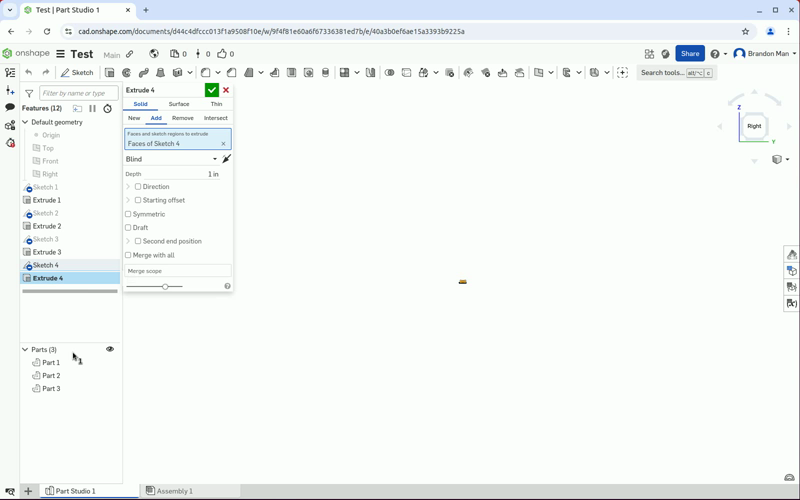
mouse_move(143, 106)
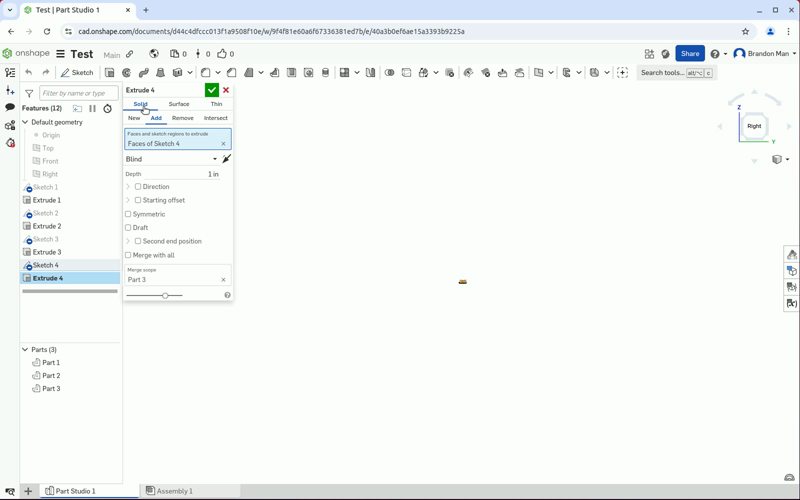
click(143, 106)
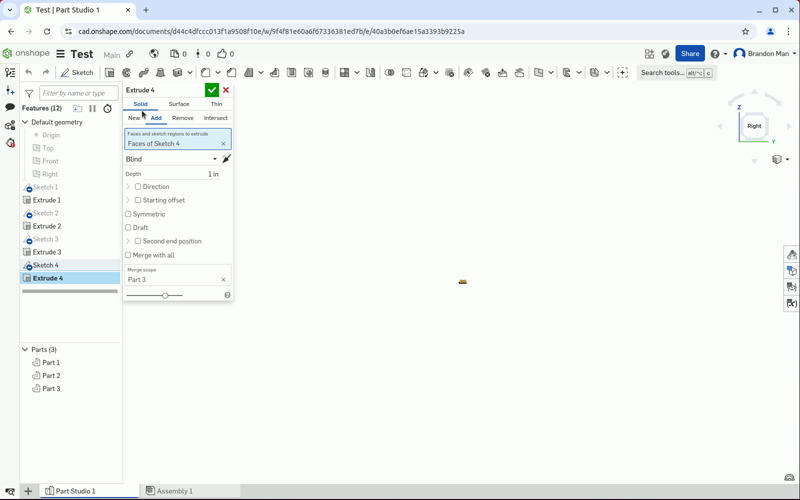
mouse_move(137, 120)
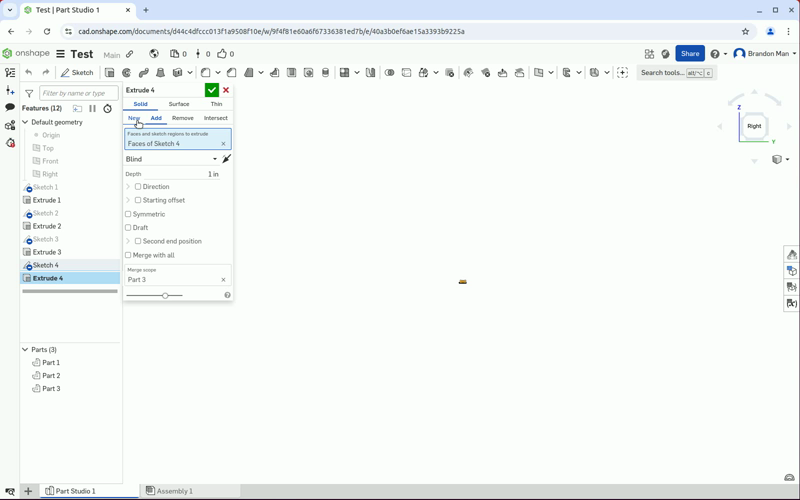
click(137, 120)
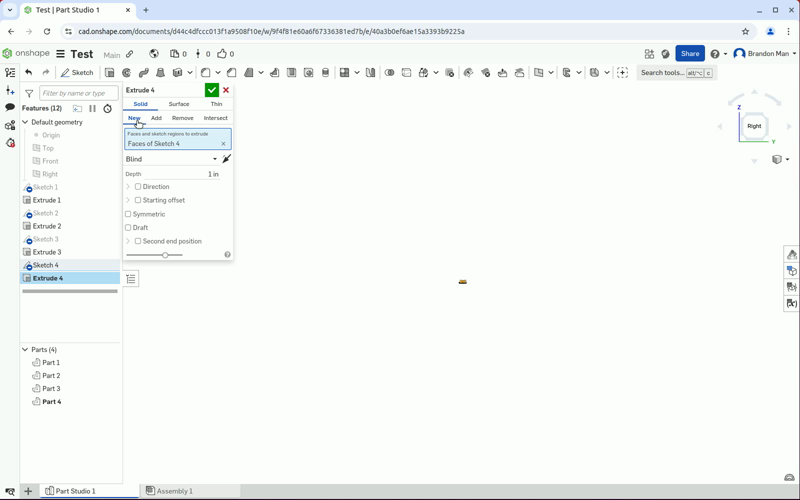
key(tab, 4)
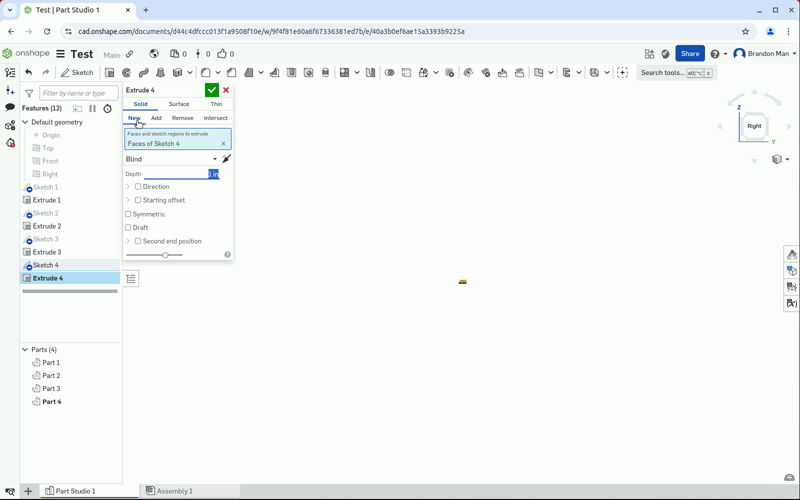
text(-13.48)
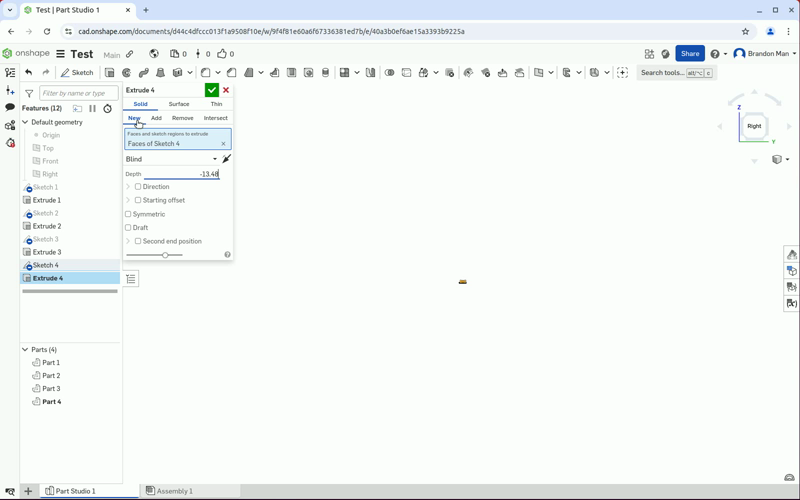
key(enter)
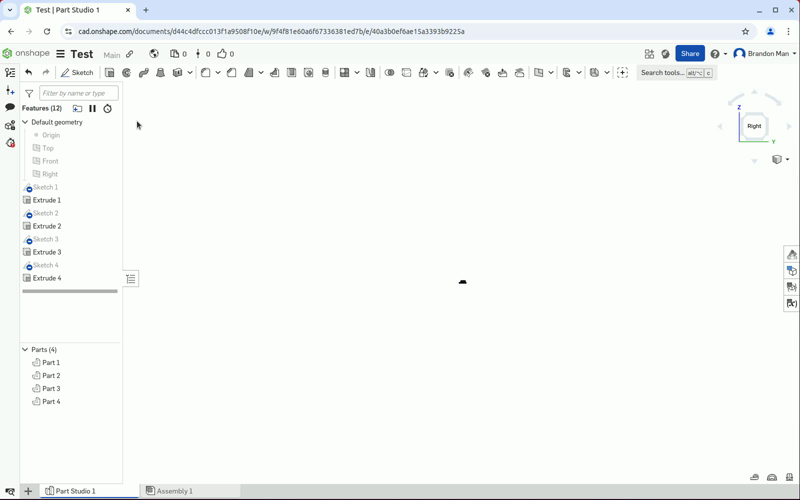
key(shift+h)
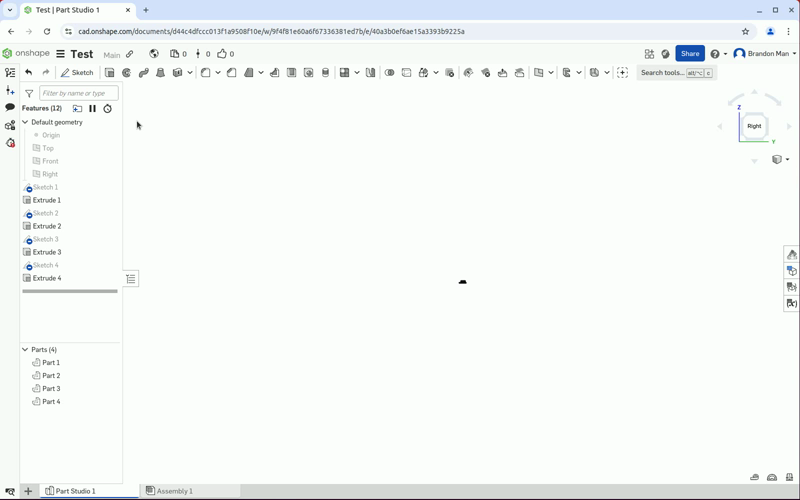
key(shift+h)
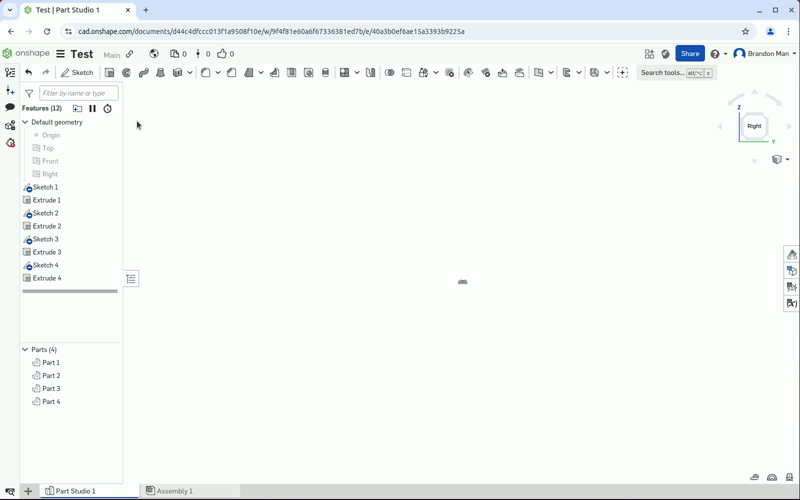
key(shift+7)
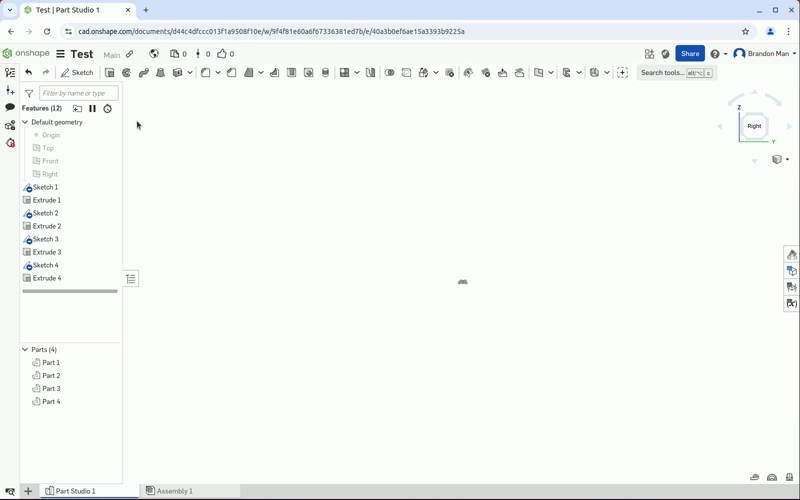
key(right, 2)
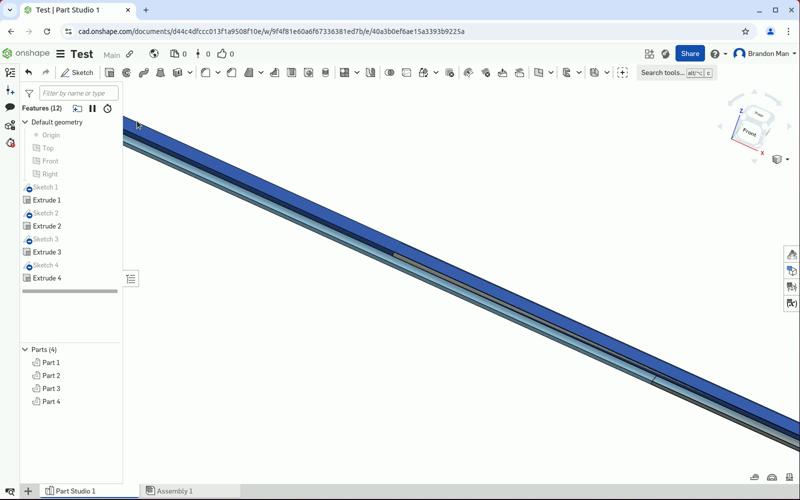
key(down, 2)
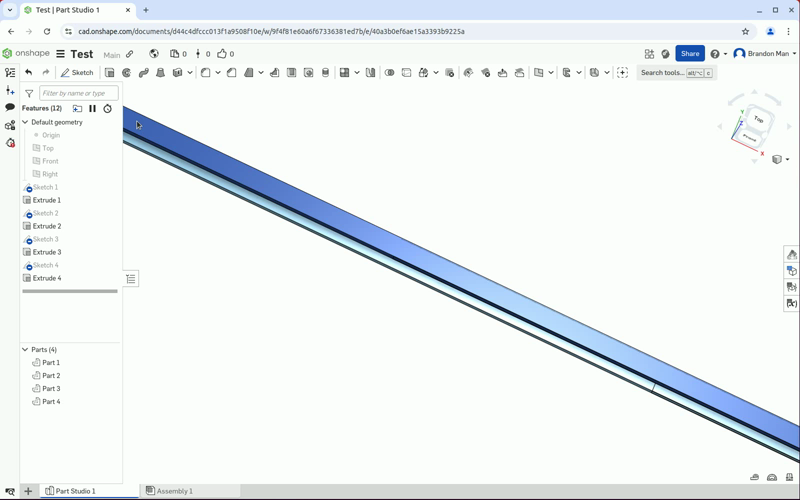
key(up, 2)
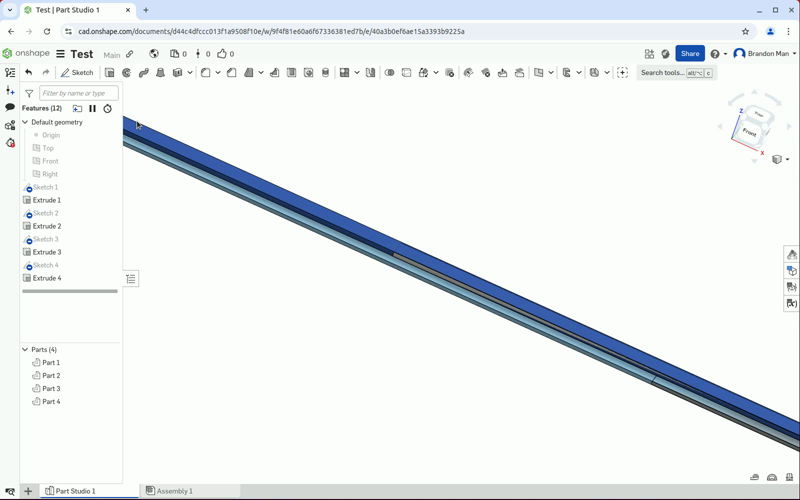
key(left, 2)
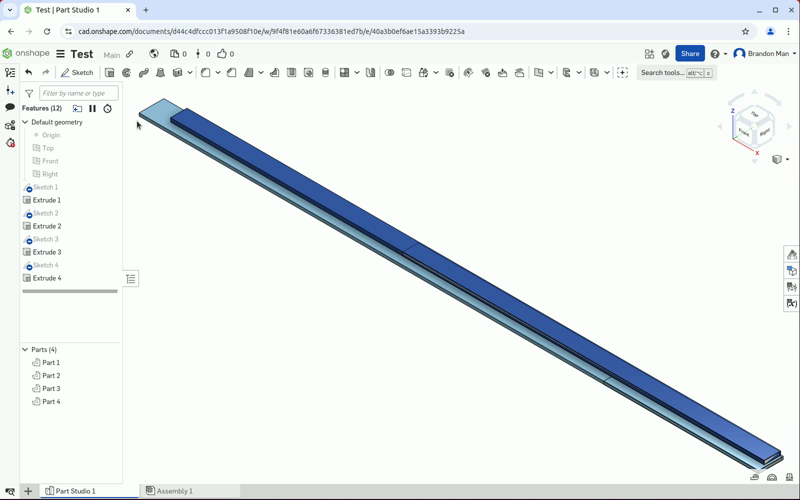
mouse_move(73, 189)
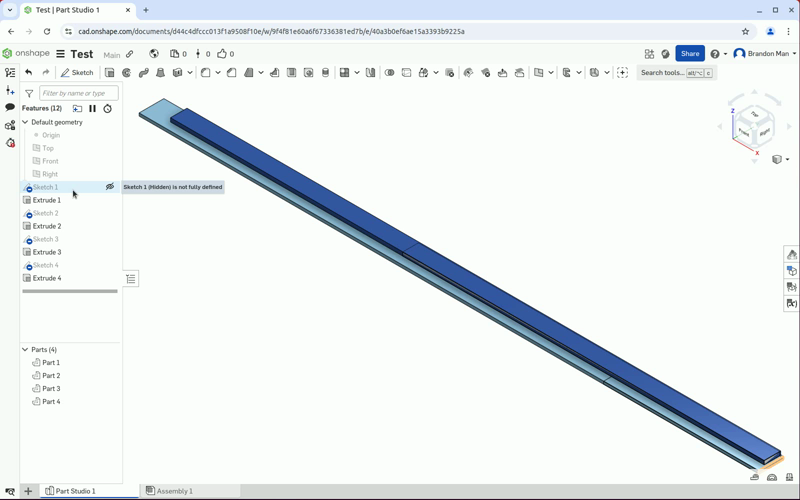
click(73, 189)